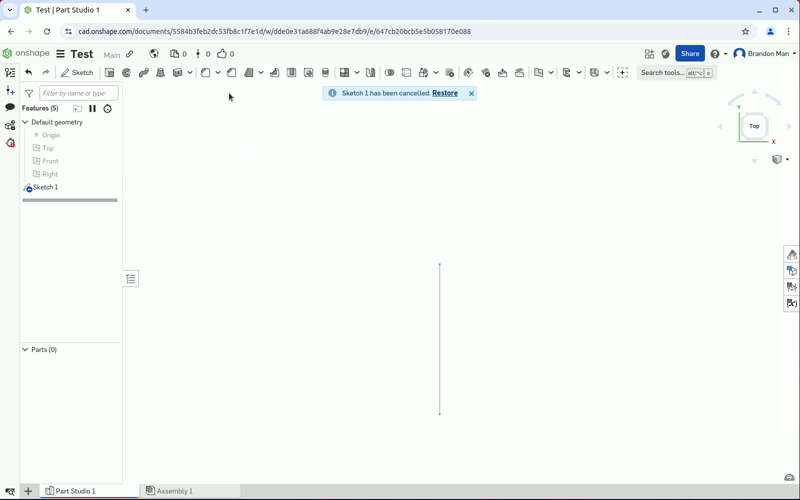
key(shift+h)
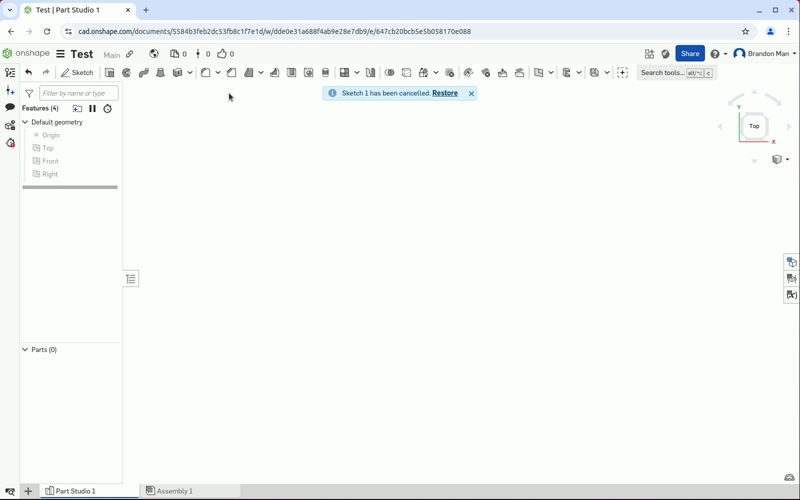
mouse_move(73, 352)
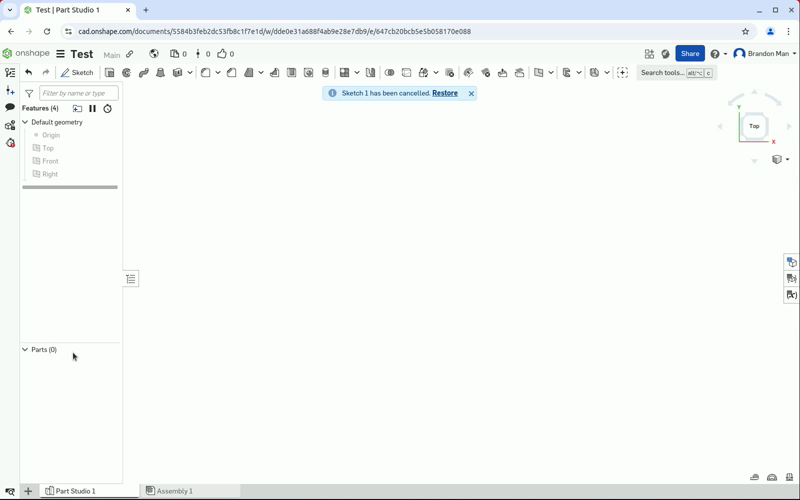
key(y)
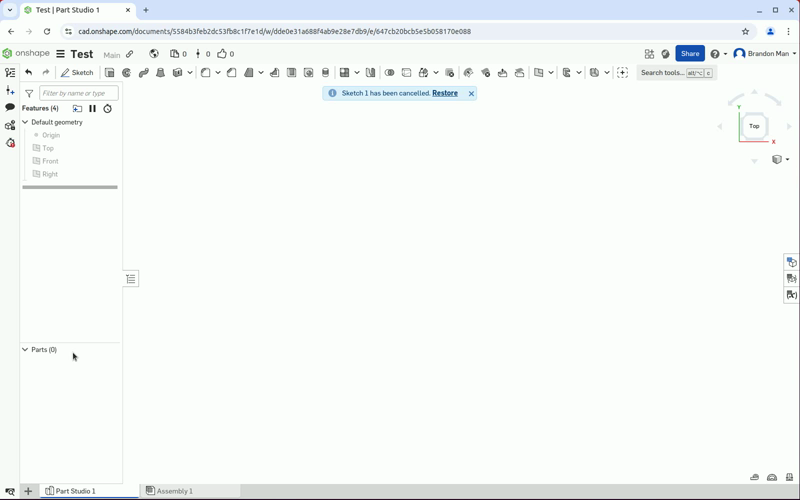
key(shift+p)
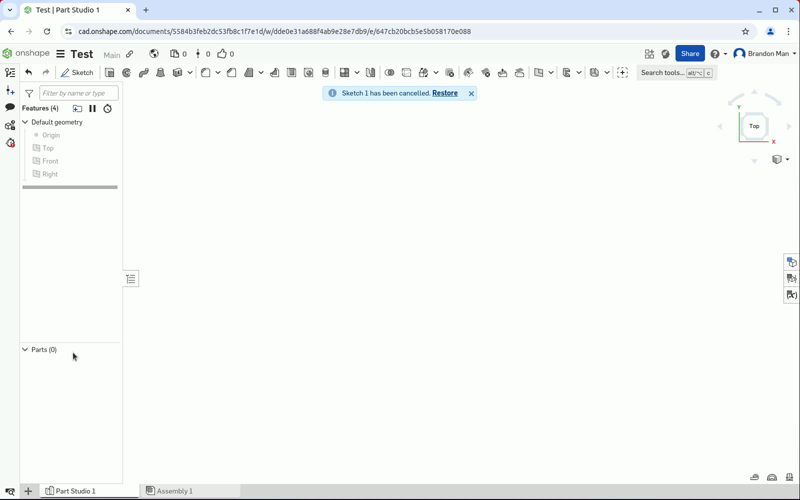
key(space)
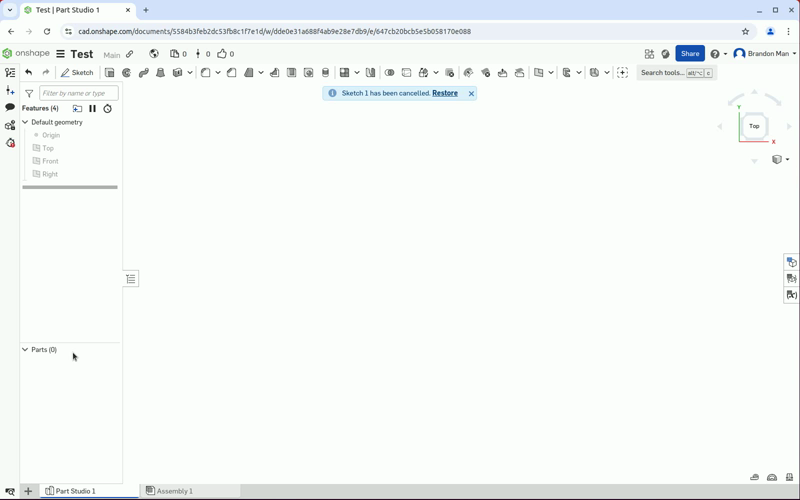
key_down(shift)
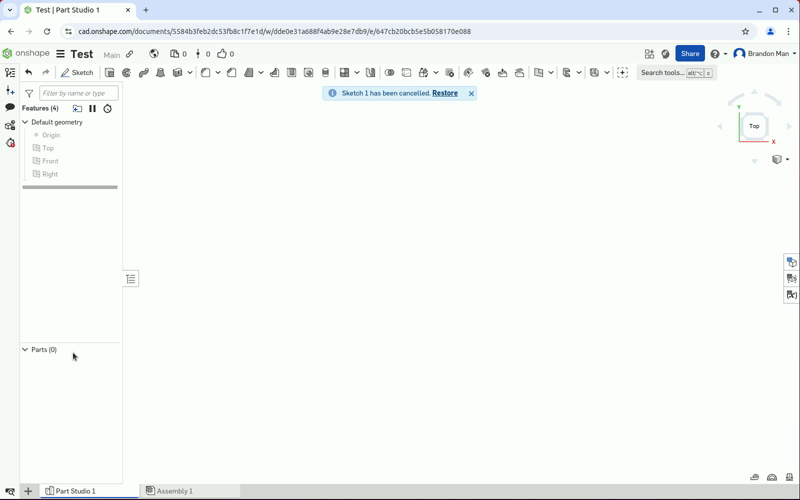
key(up)
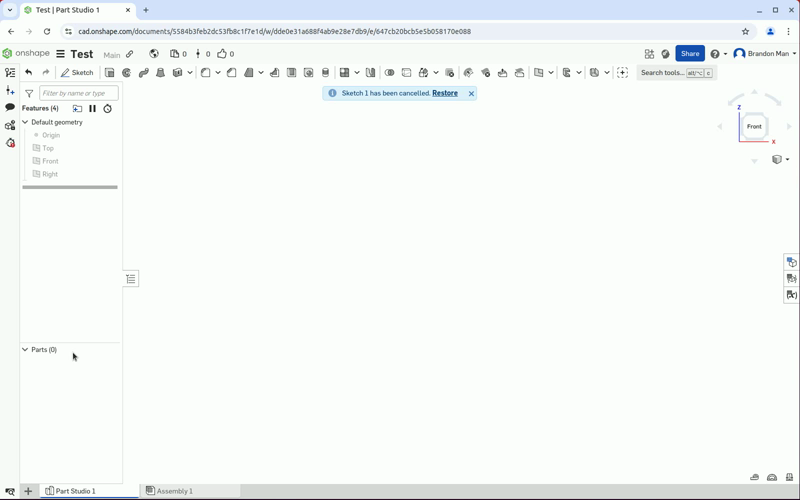
key_up(shift)
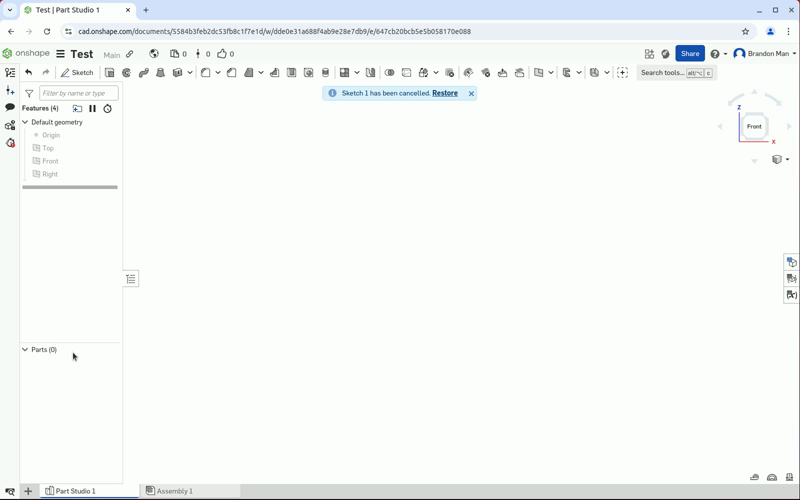
mouse_move(73, 352)
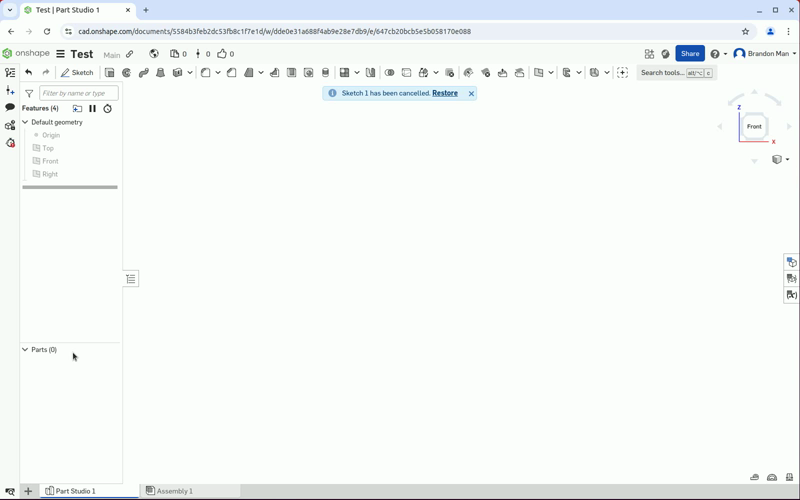
key(shift+y)
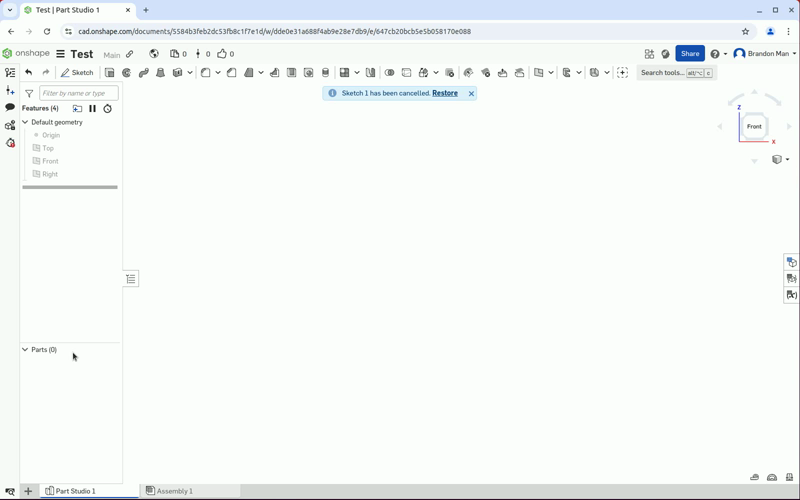
key(shift+s)
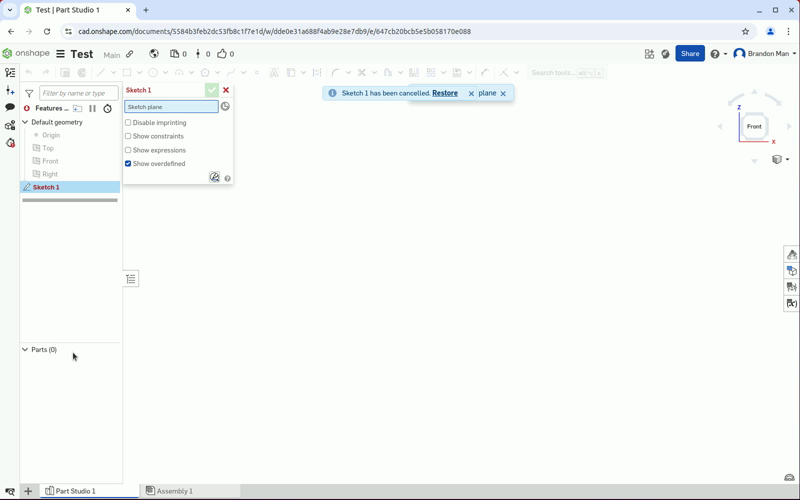
mouse_move(73, 163)
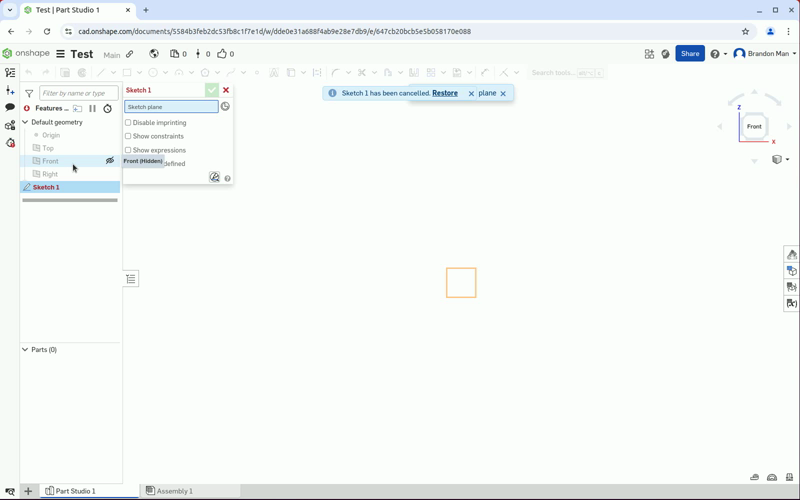
click(73, 163)
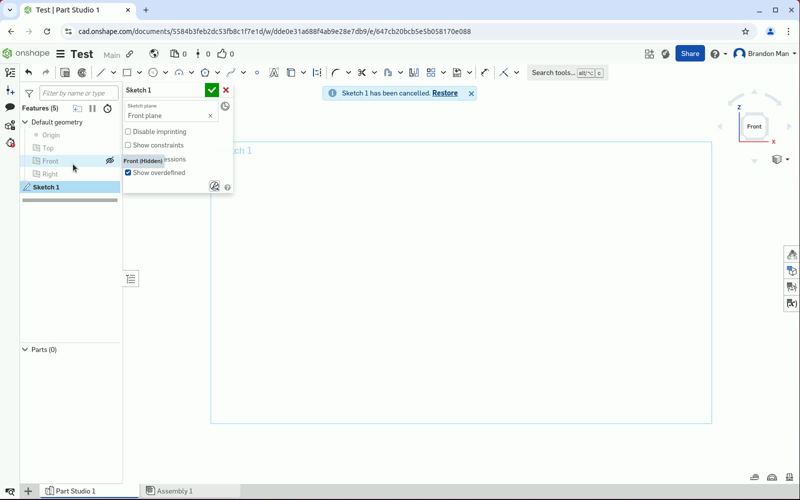
mouse_move(73, 352)
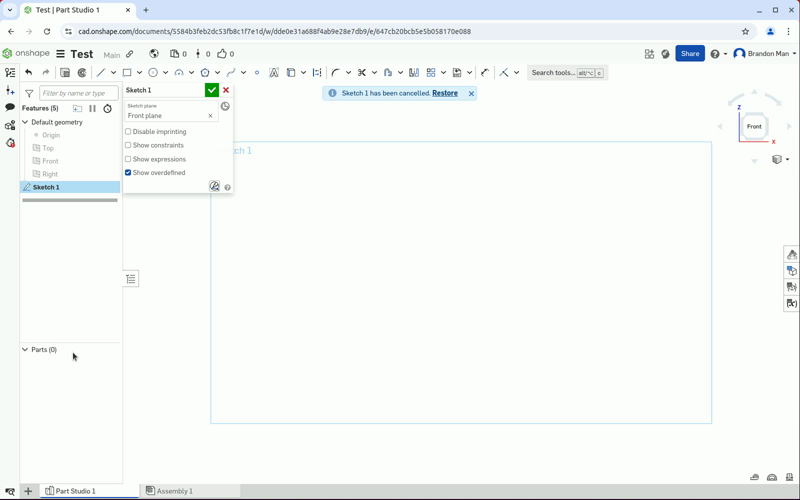
key(y)
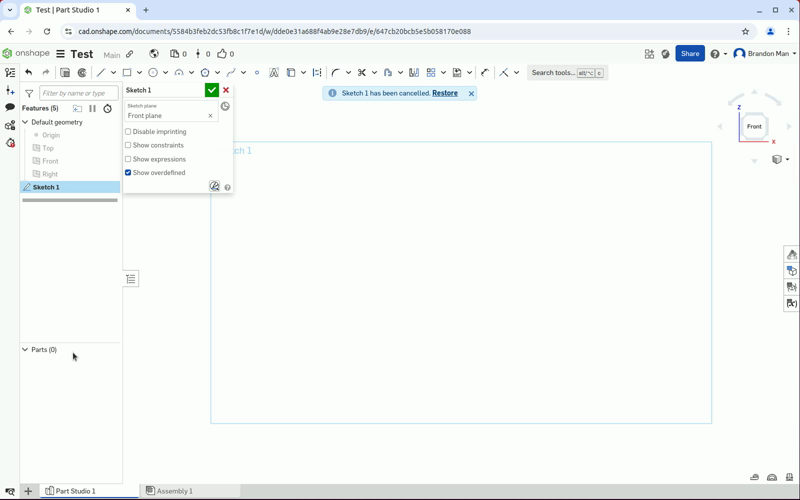
key(l)
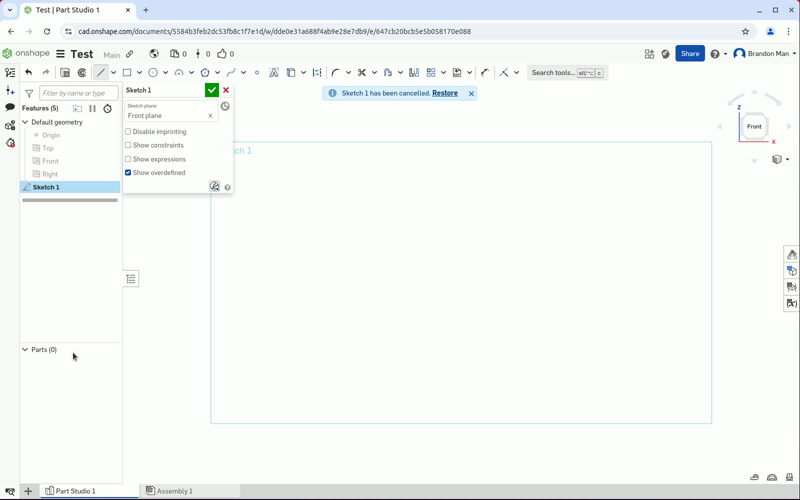
key_down(shift)
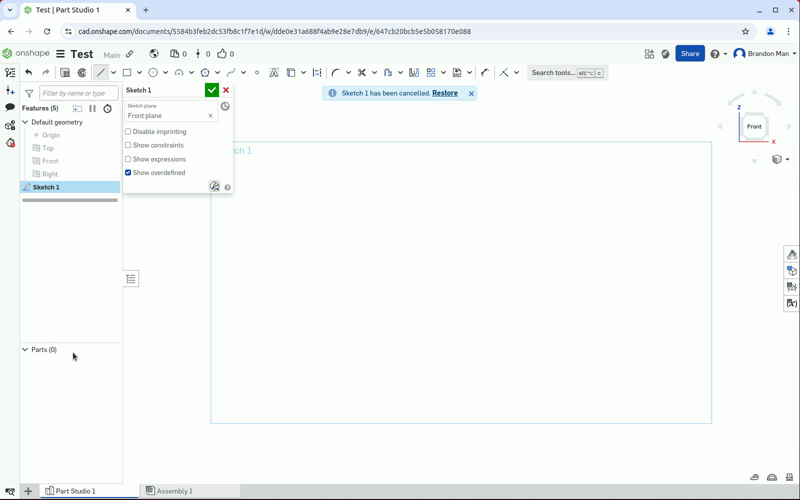
mouse_move(348, 276)
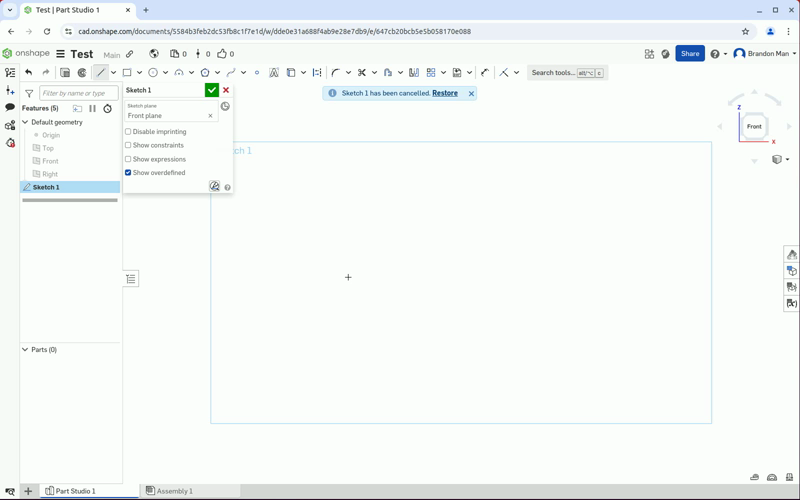
click(348, 276)
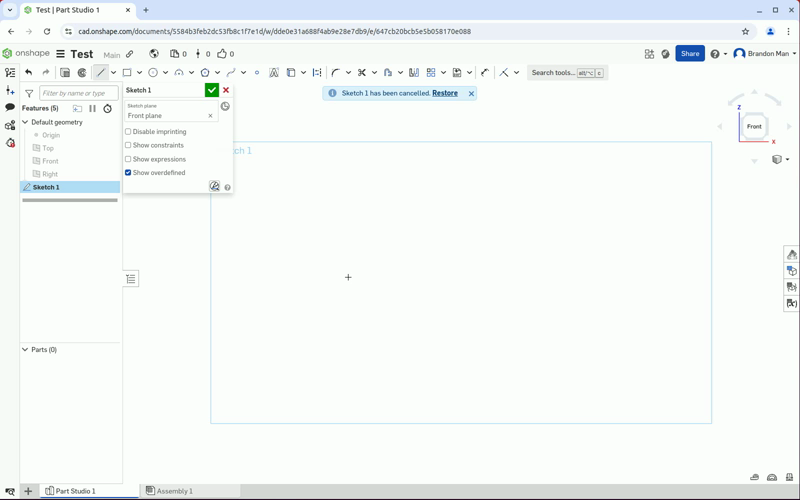
key_up(shift)
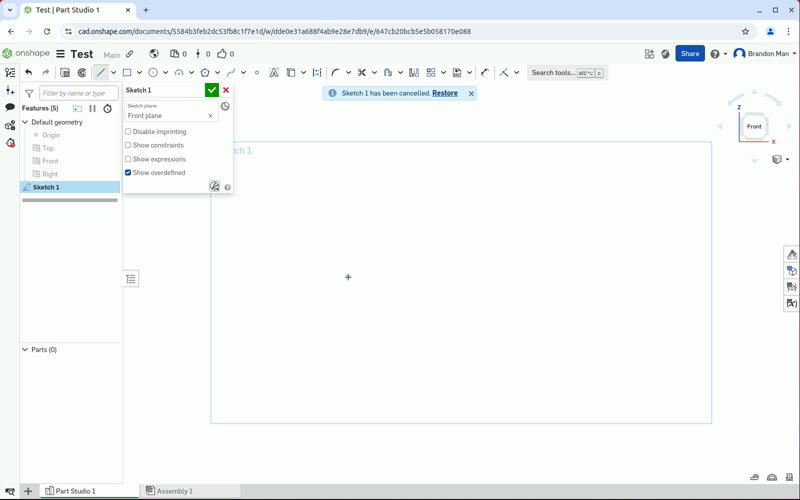
key_down(shift)
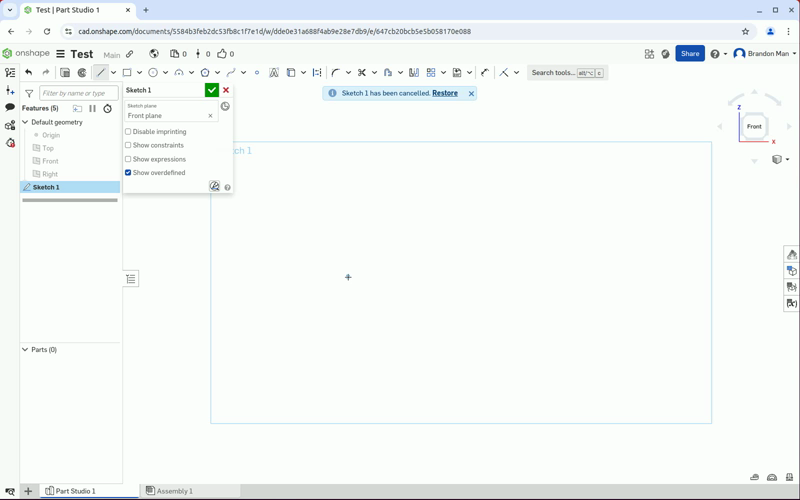
mouse_move(378, 276)
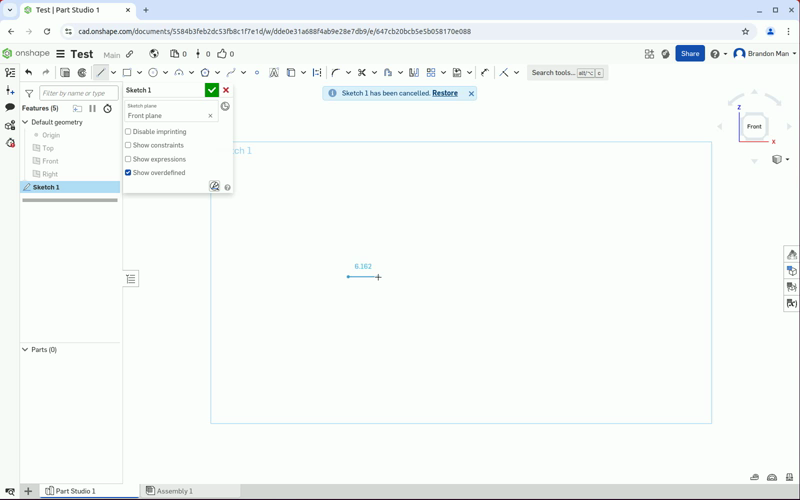
mouse_move(362, 236)
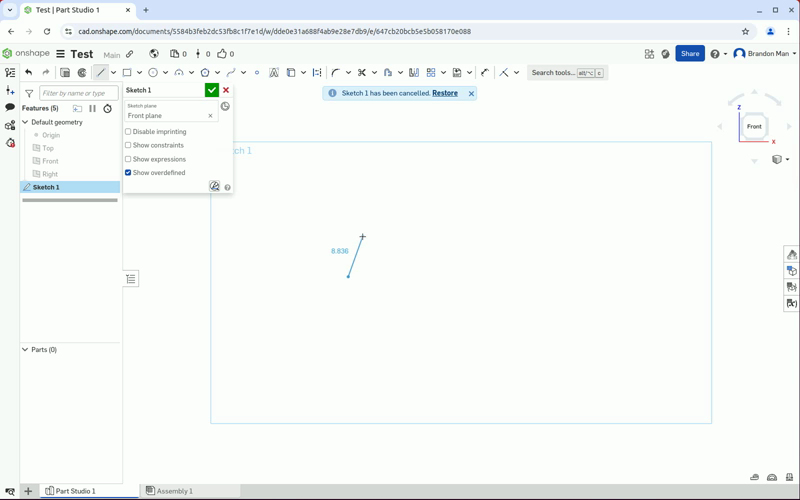
click(362, 236)
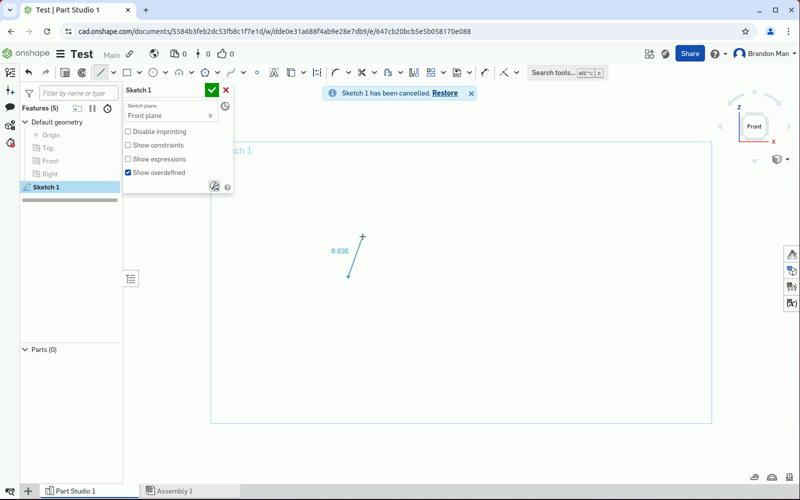
key_up(shift)
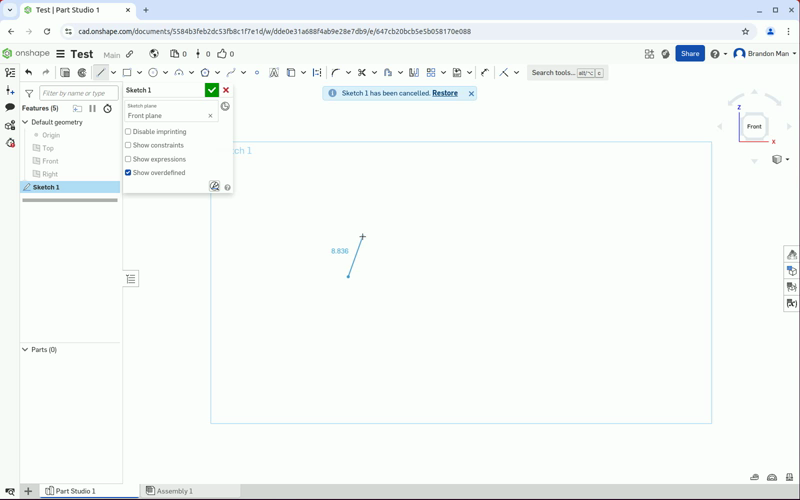
key_down(shift)
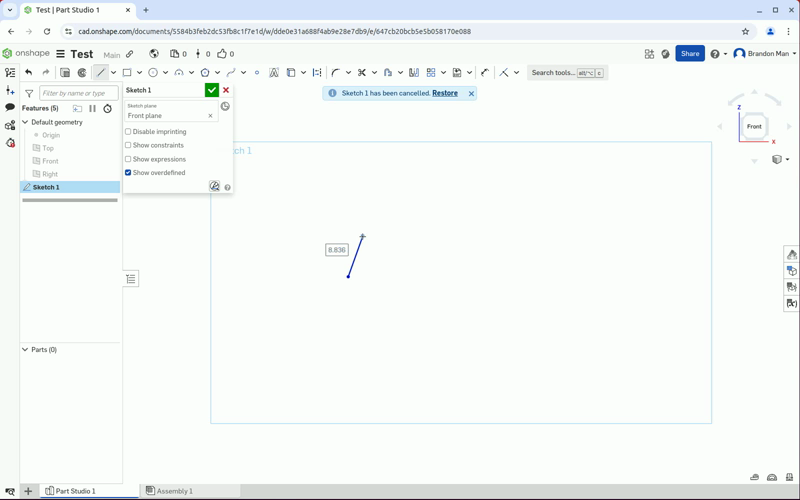
mouse_move(392, 236)
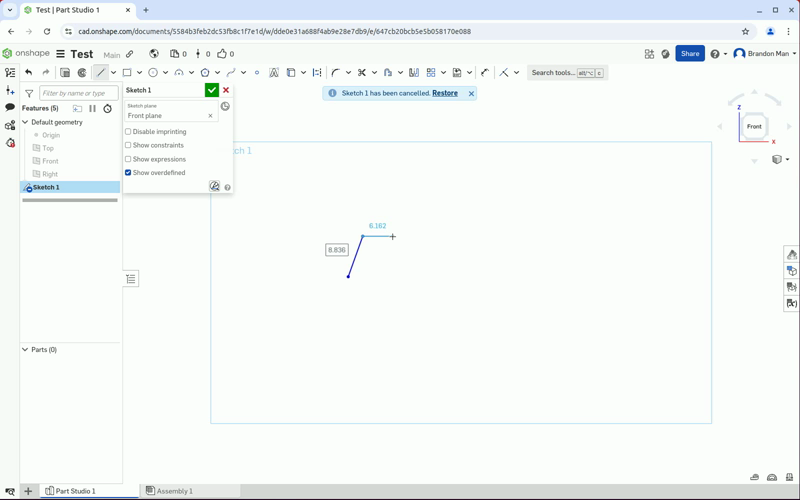
mouse_move(376, 276)
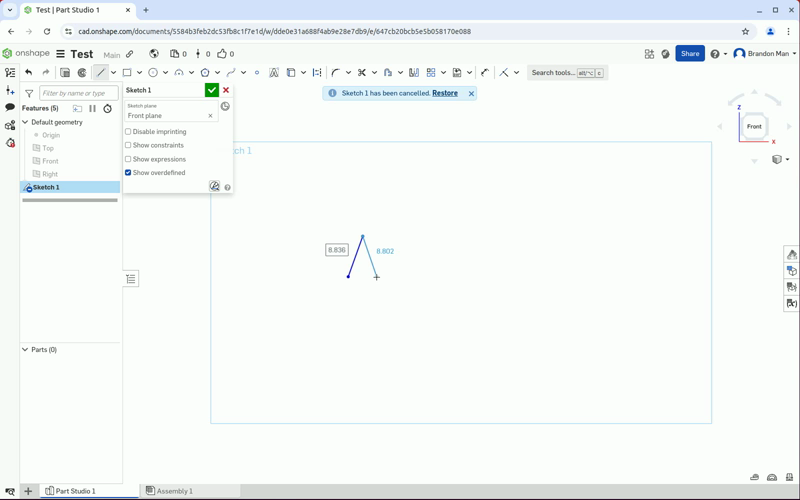
click(376, 276)
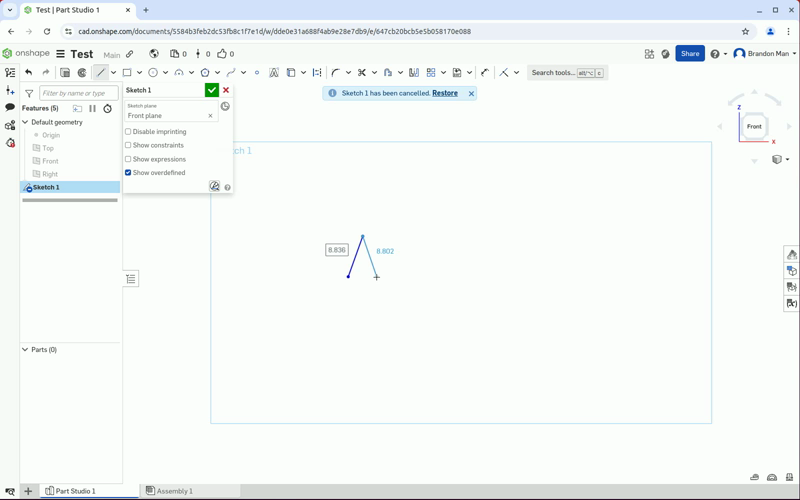
key_up(shift)
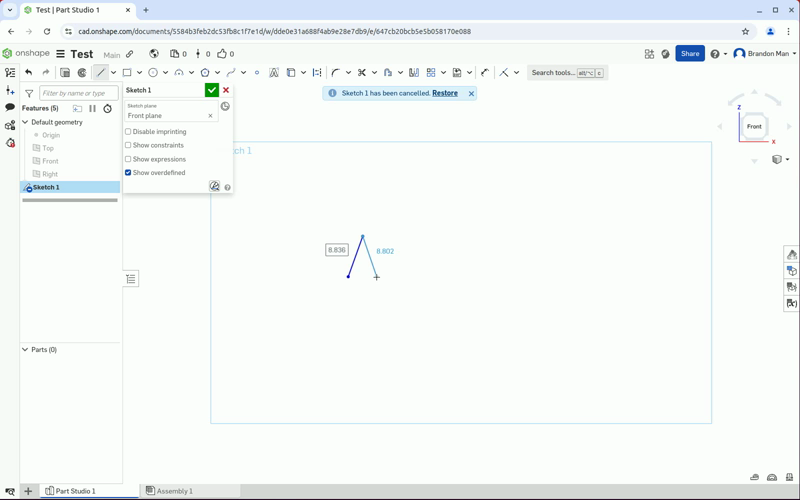
key_down(shift)
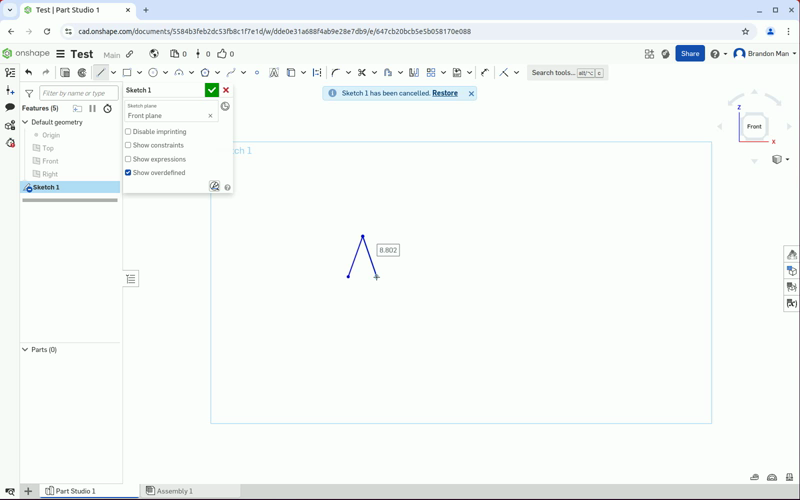
mouse_move(406, 276)
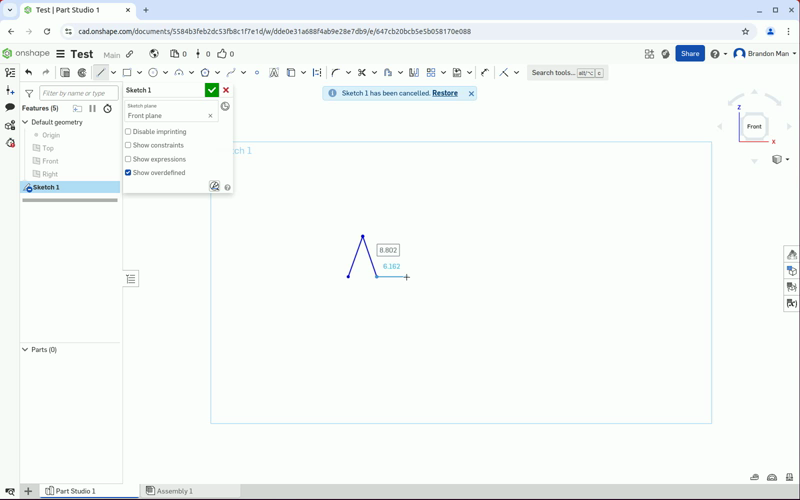
mouse_move(348, 276)
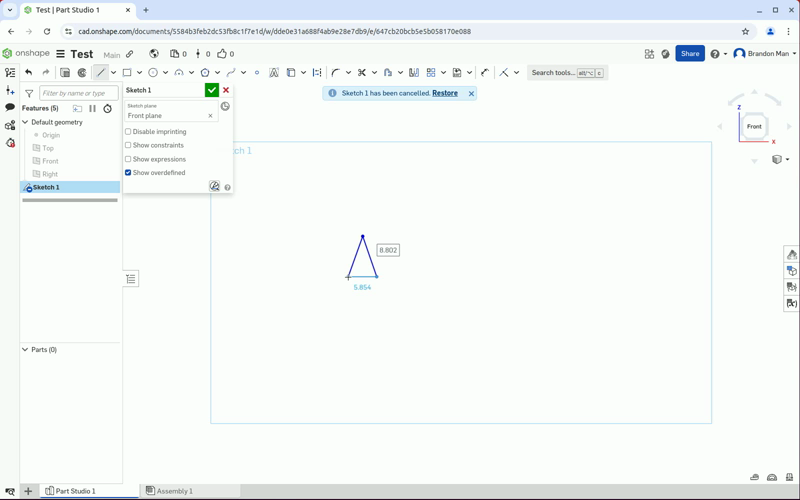
click(348, 276)
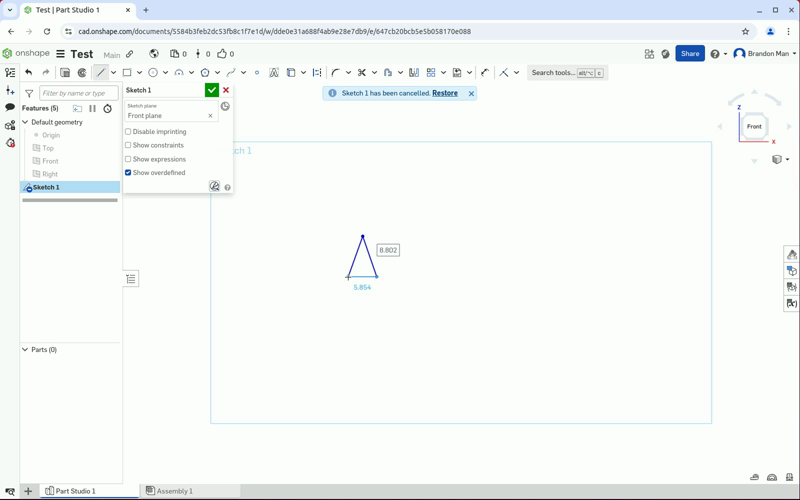
key_up(shift)
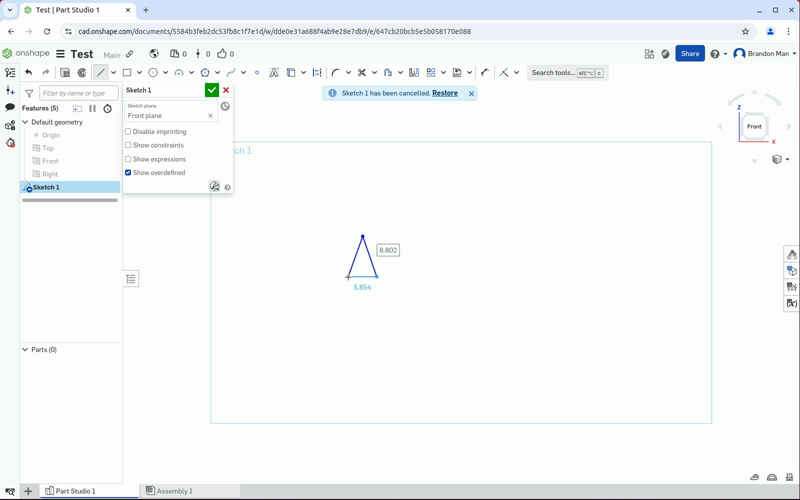
key(esc)
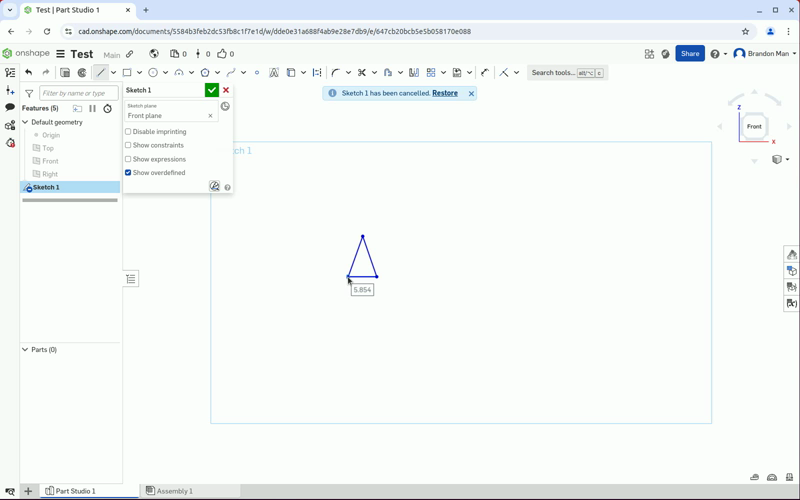
mouse_move(373, 272)
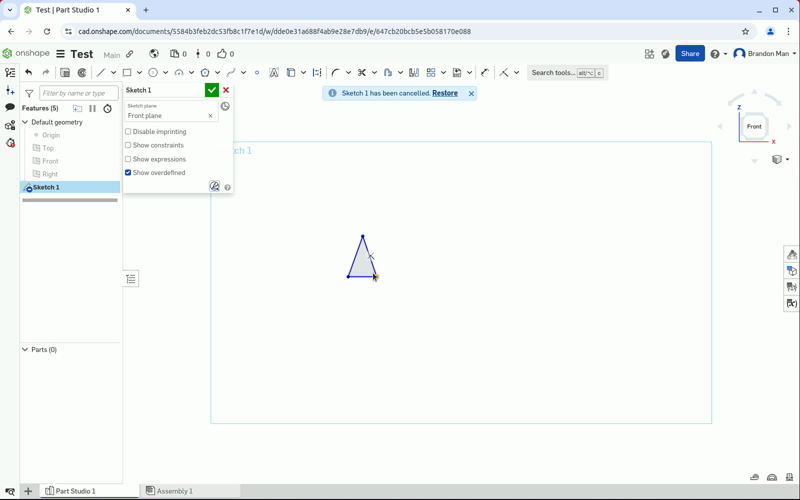
scroll(6)
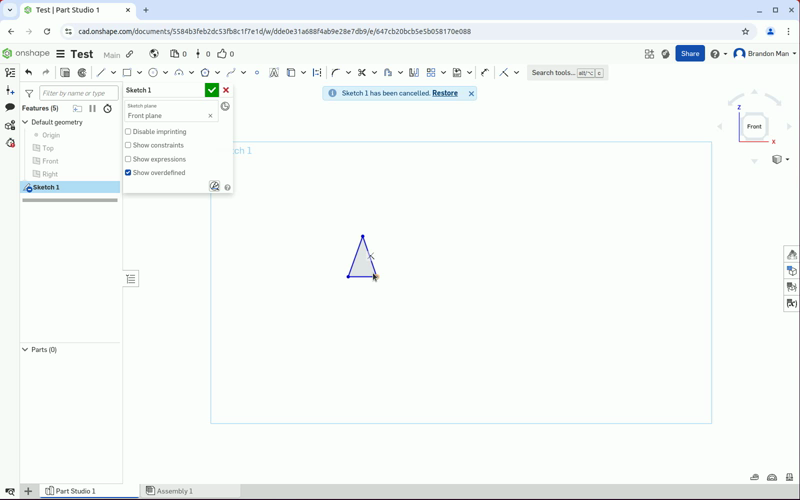
scroll(6)
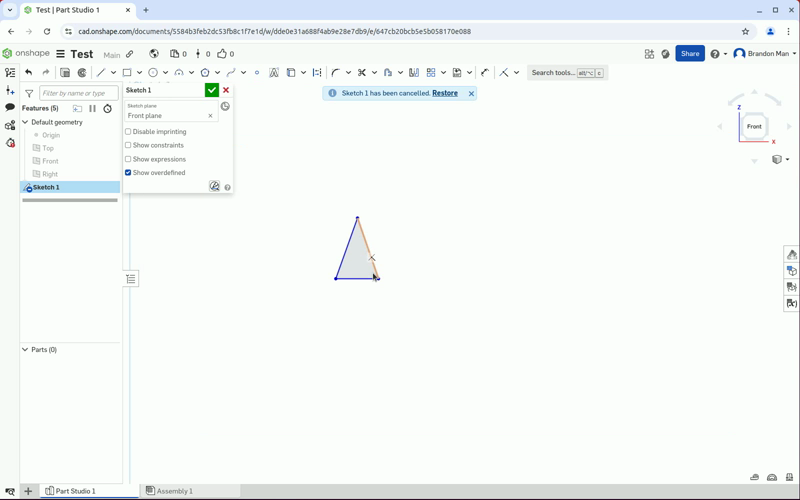
scroll(6)
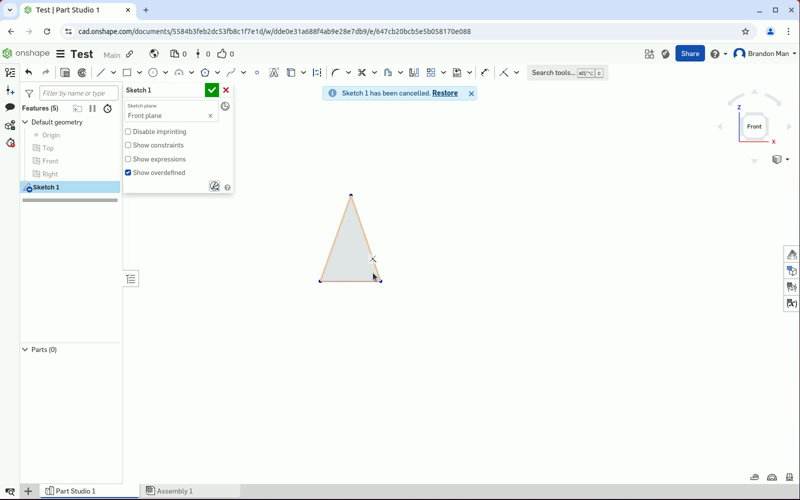
scroll(6)
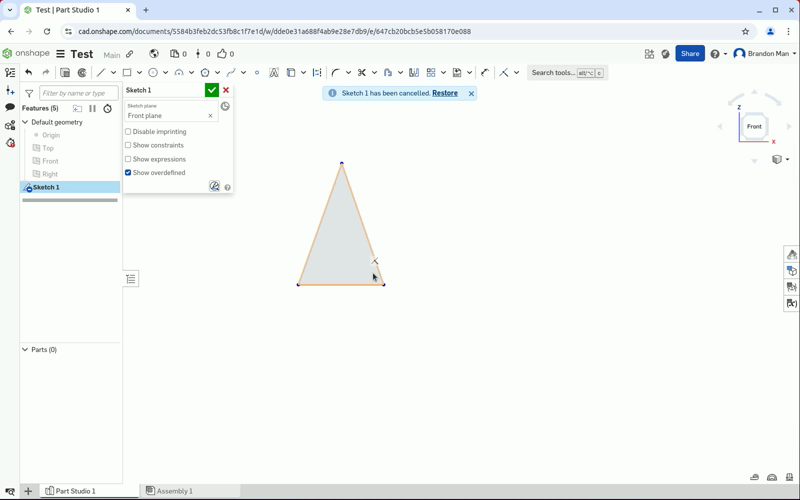
scroll(6)
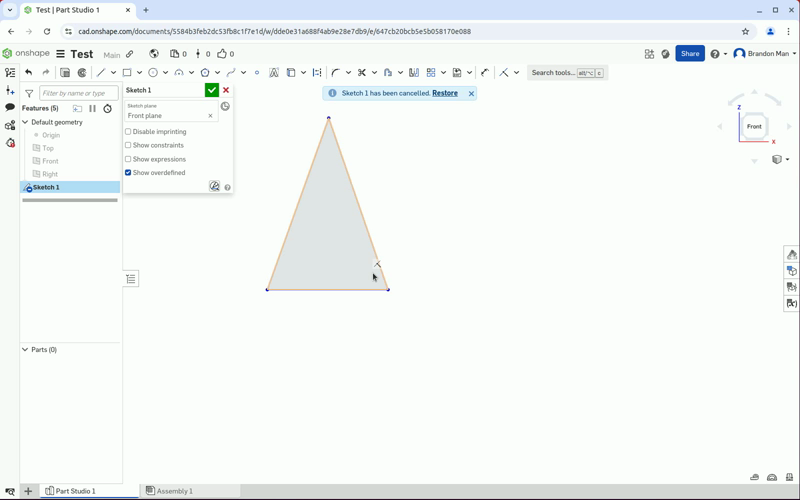
scroll(6)
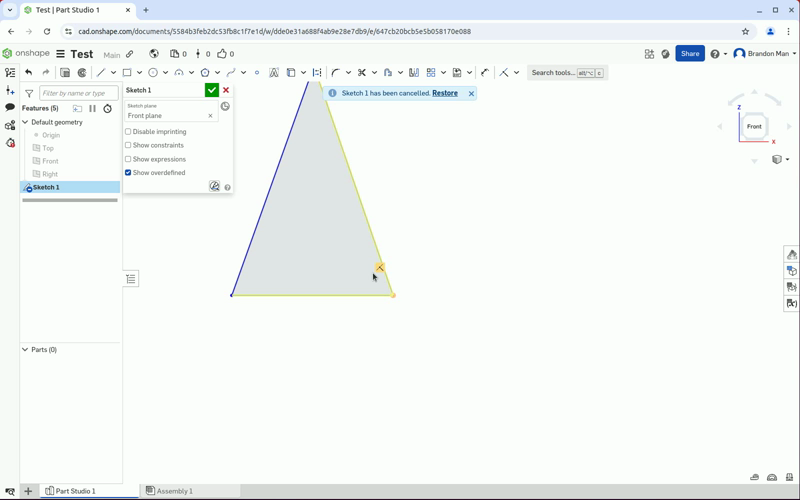
scroll(6)
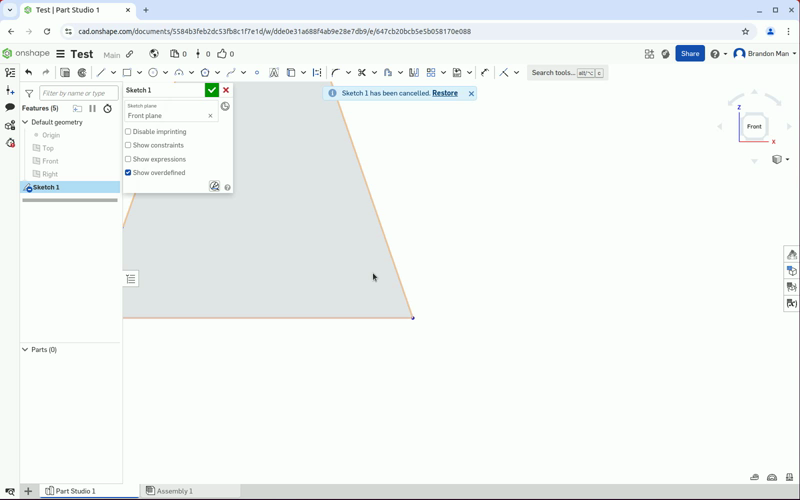
click(373, 272)
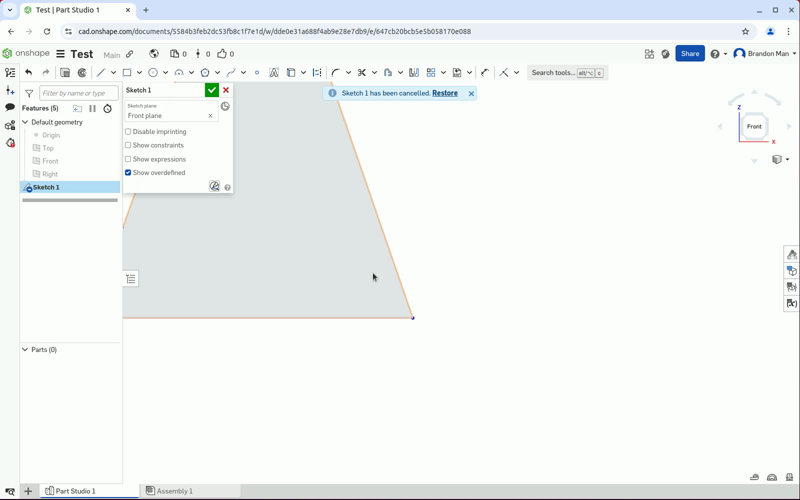
scroll(-6)
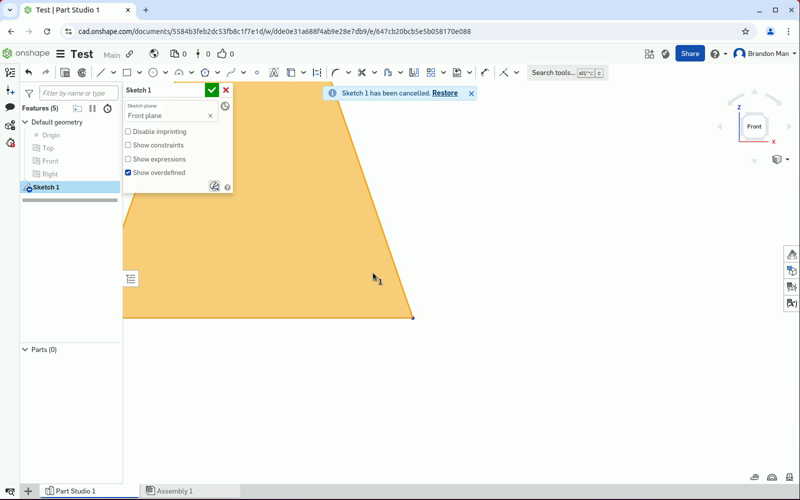
scroll(-6)
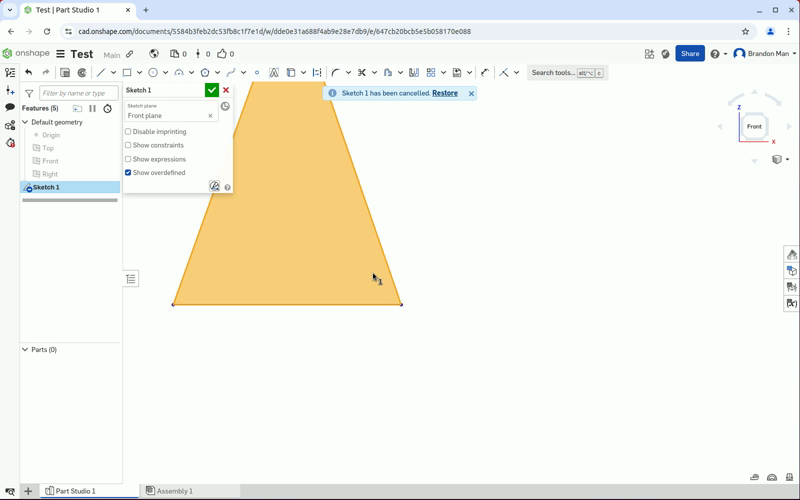
scroll(-6)
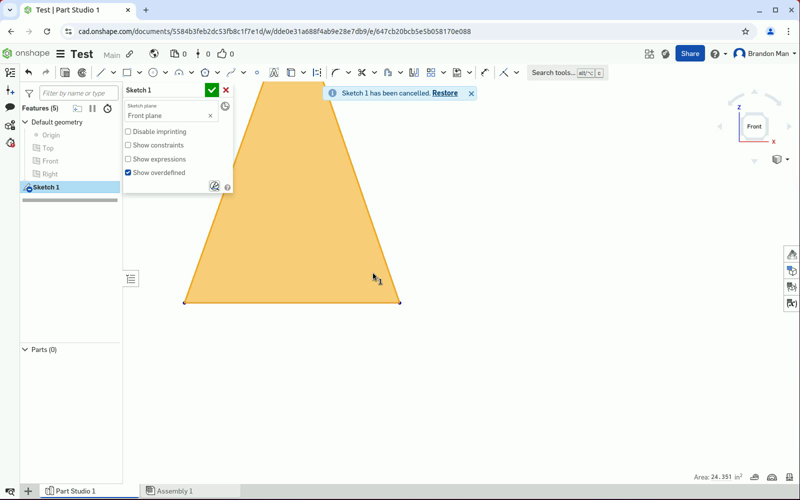
scroll(-6)
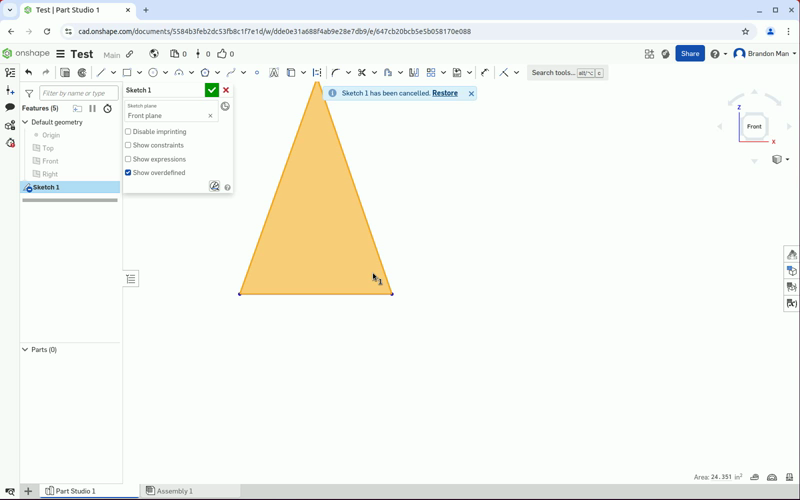
scroll(-6)
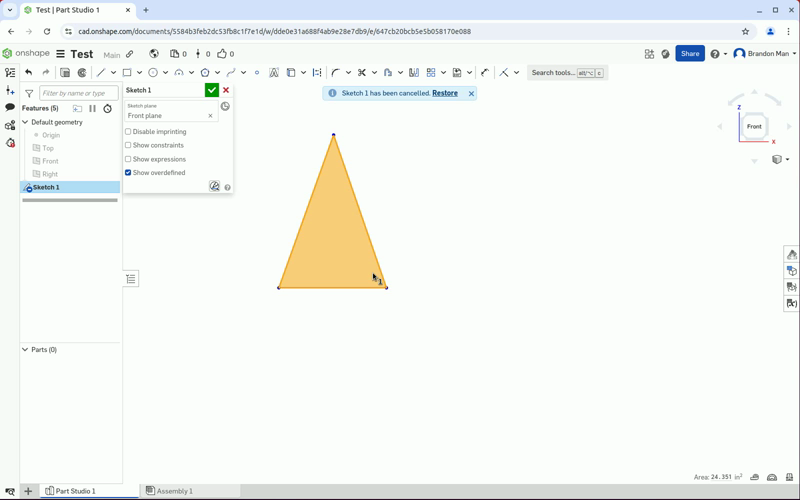
scroll(-6)
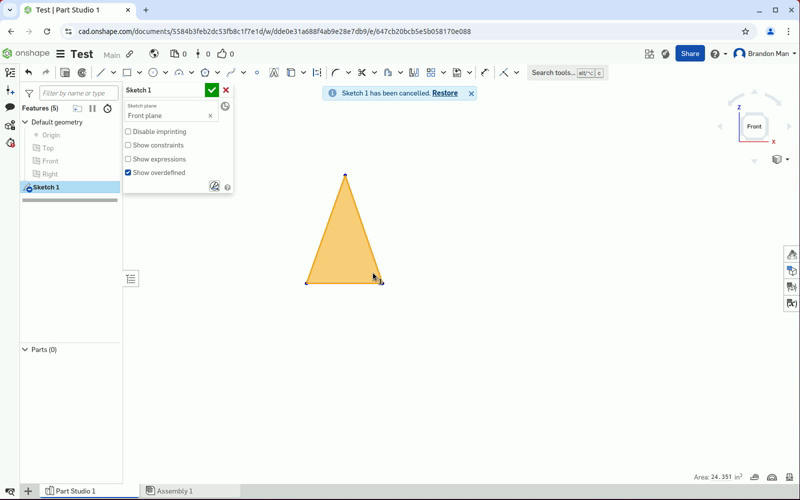
scroll(-6)
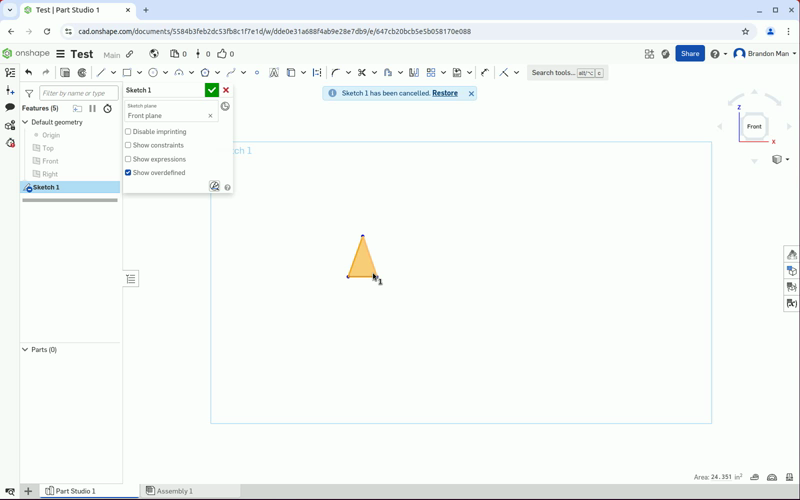
mouse_move(73, 352)
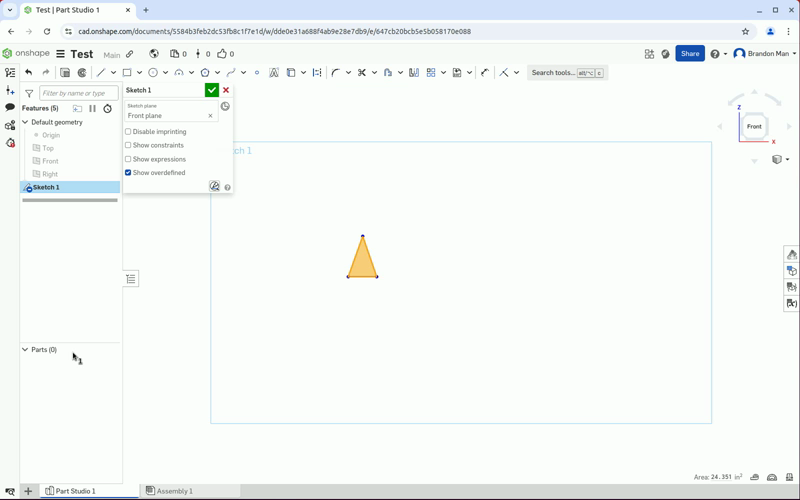
key(shift+y)
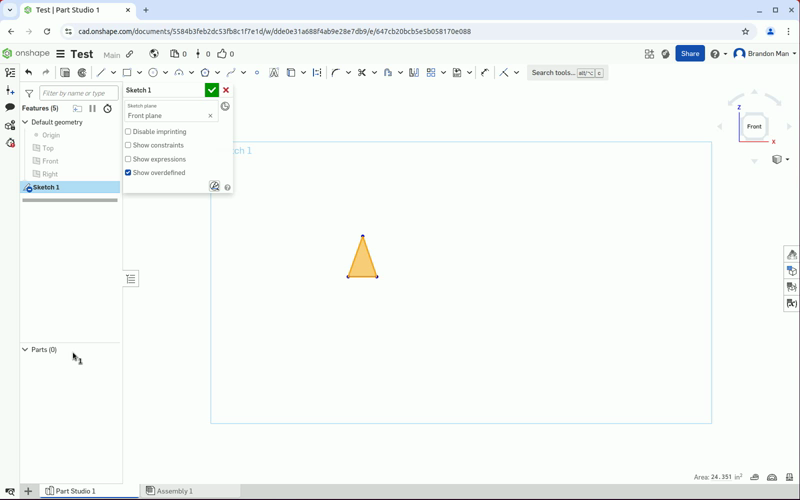
key(shift+e)
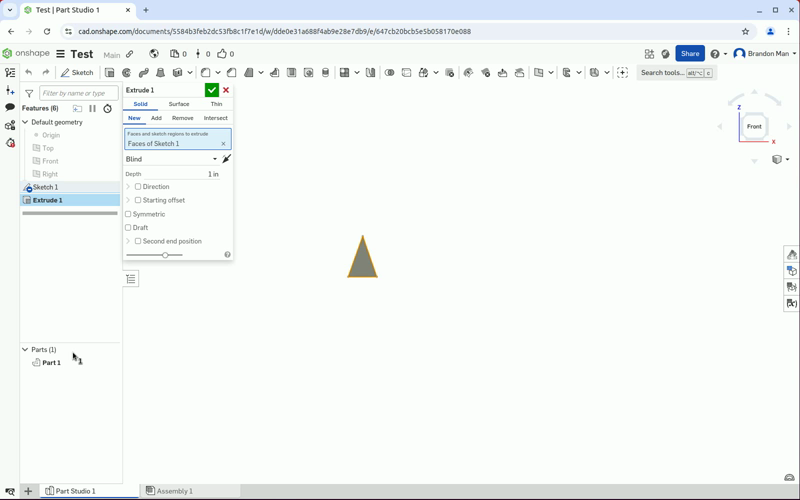
mouse_move(143, 106)
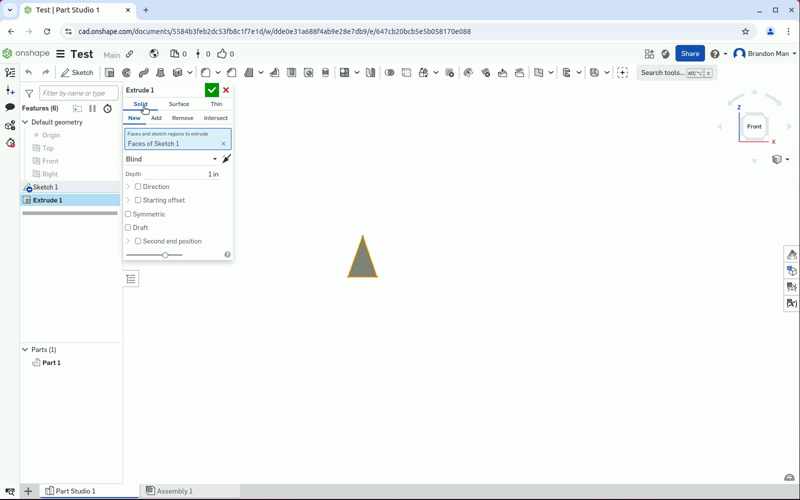
click(143, 106)
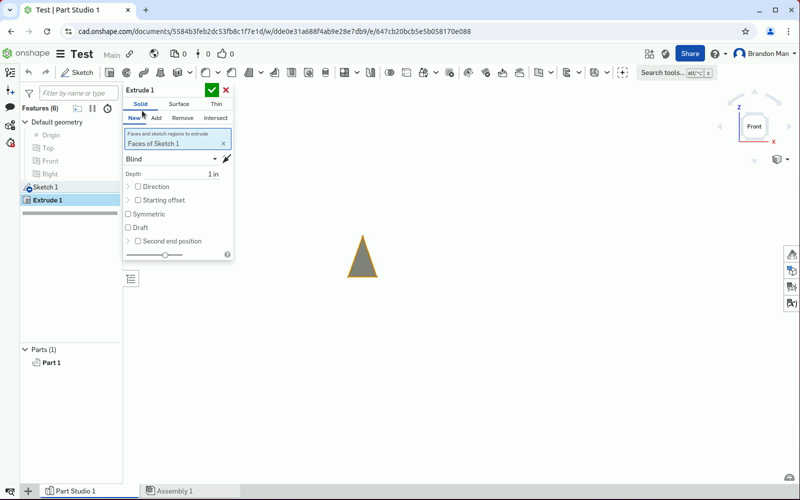
mouse_move(137, 120)
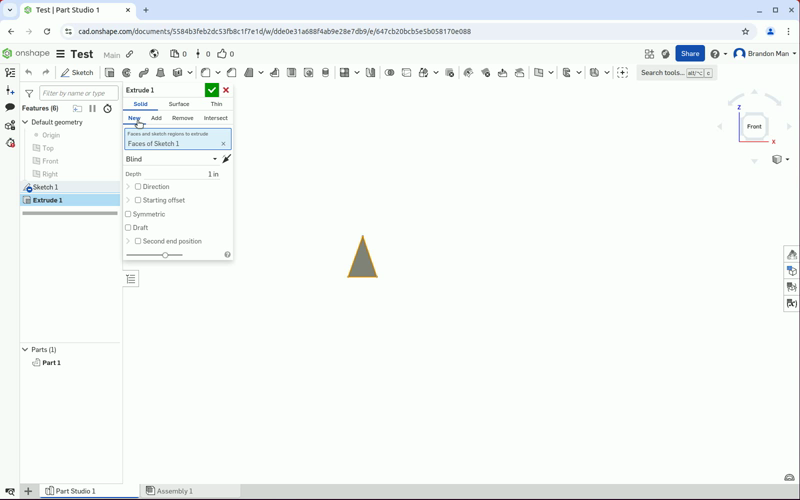
click(137, 120)
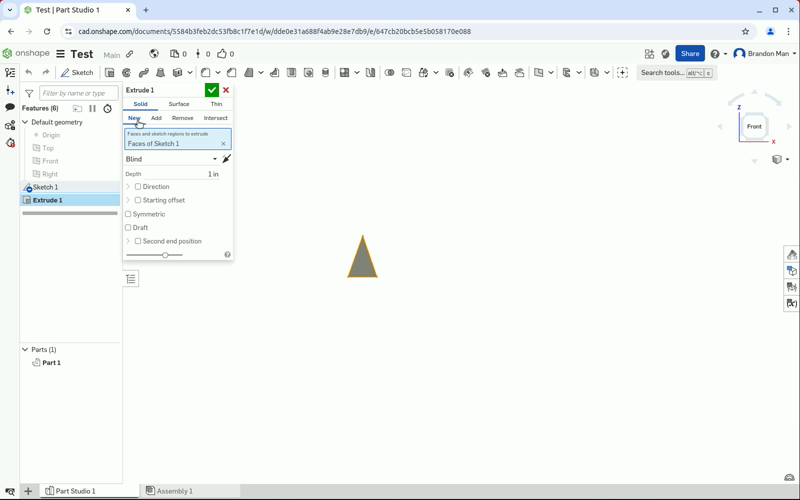
key(tab, 4)
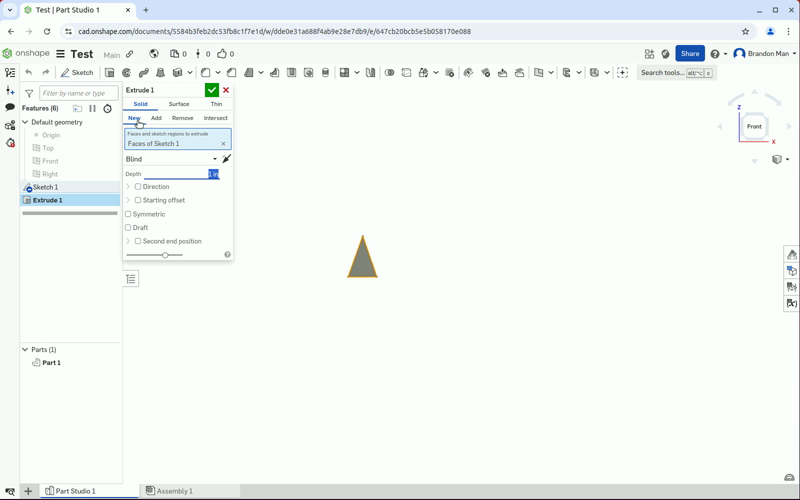
text(1.444)
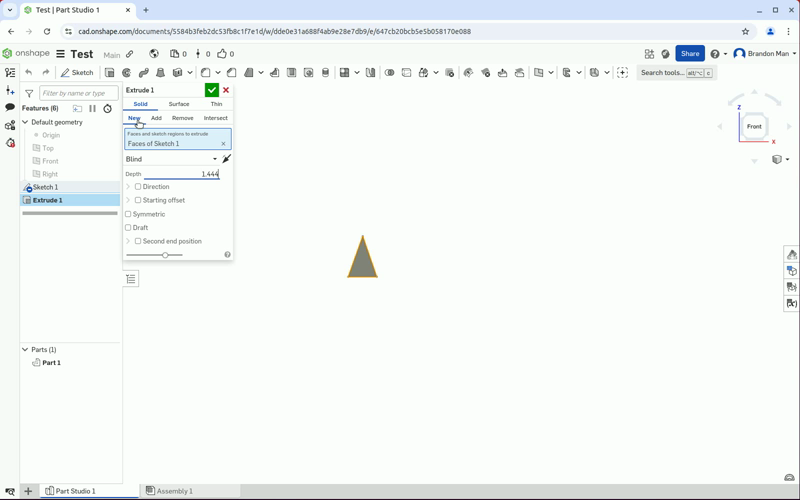
key(enter)
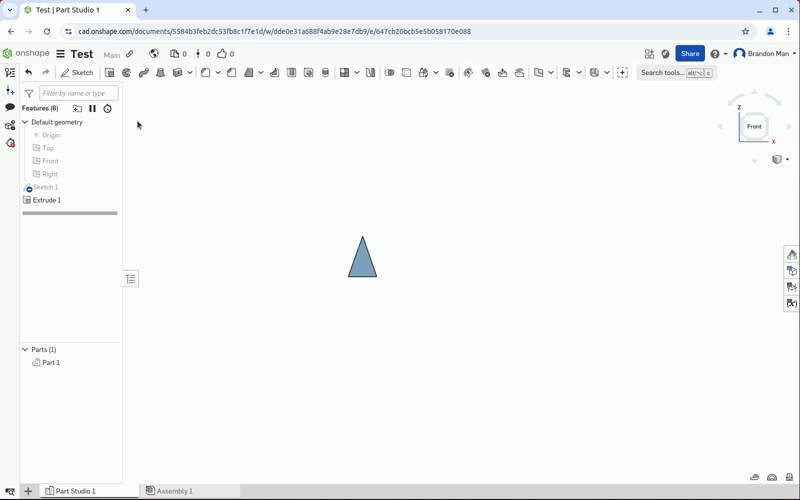
key(shift+h)
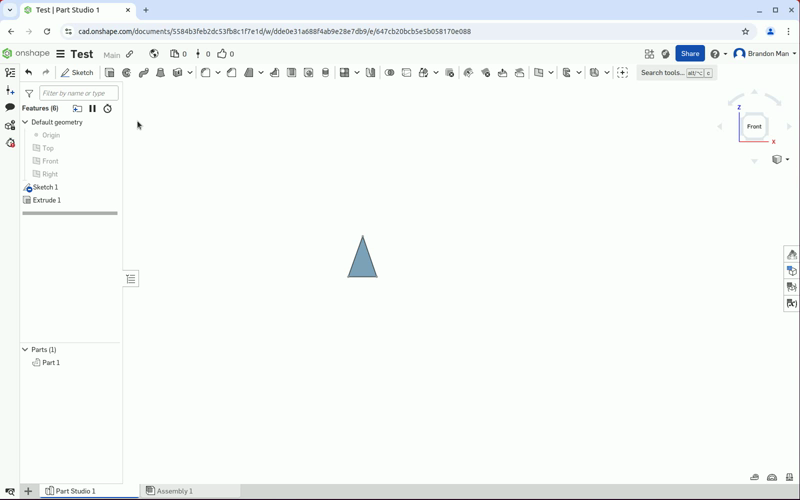
key(shift+h)
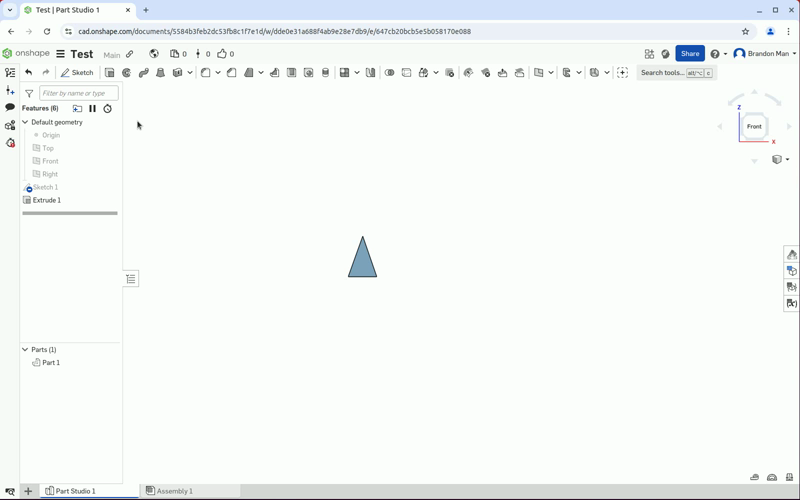
mouse_move(73, 189)
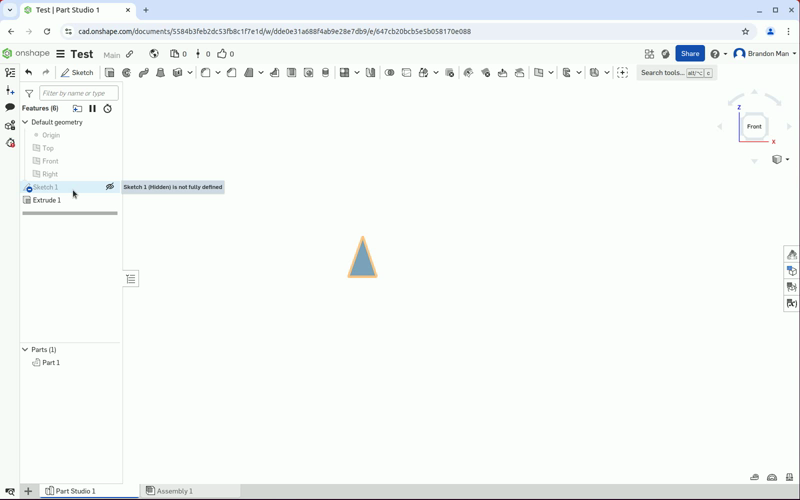
click(73, 189)
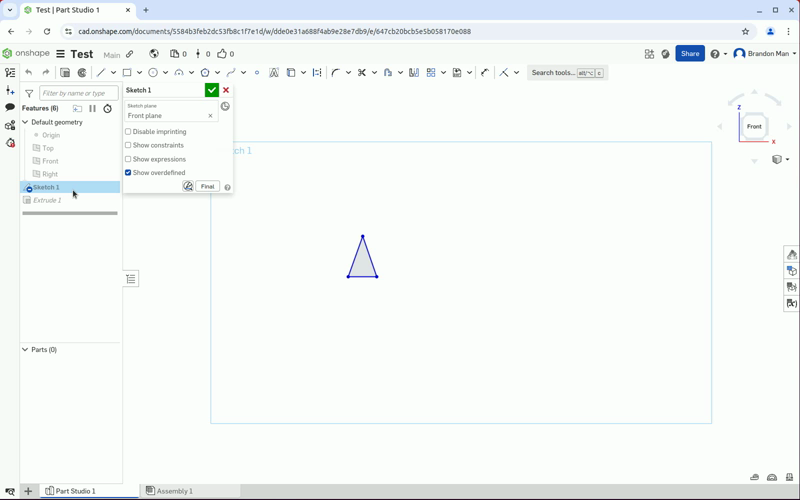
mouse_move(229, 92)
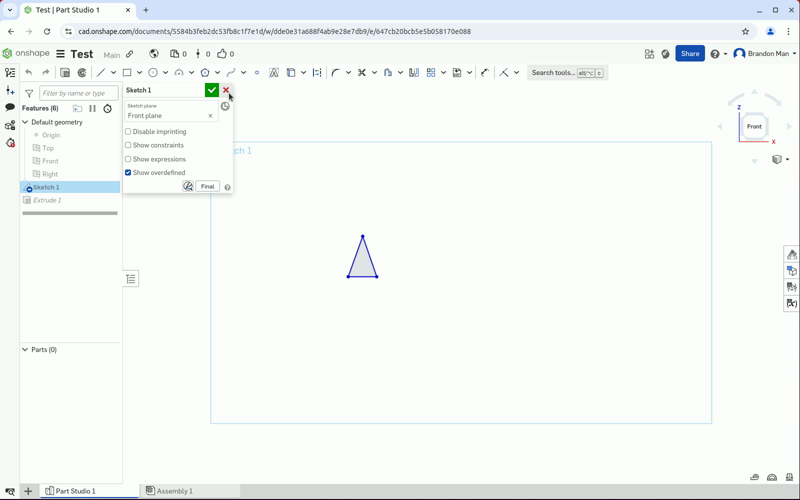
click(229, 92)
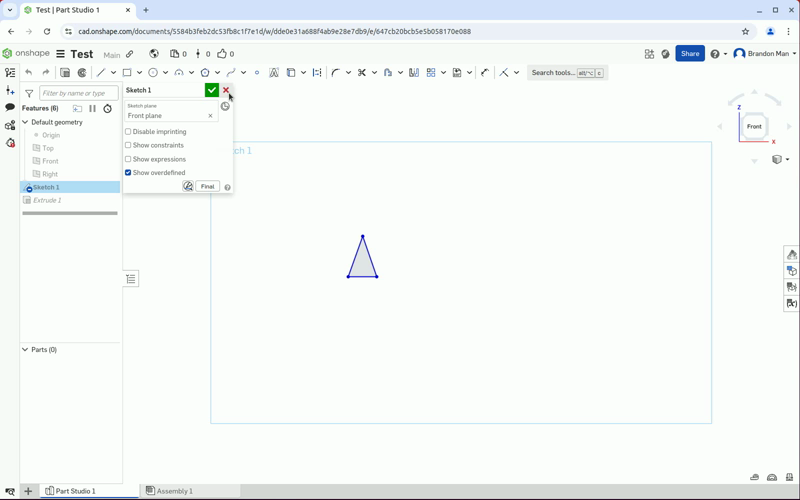
key(shift+s)
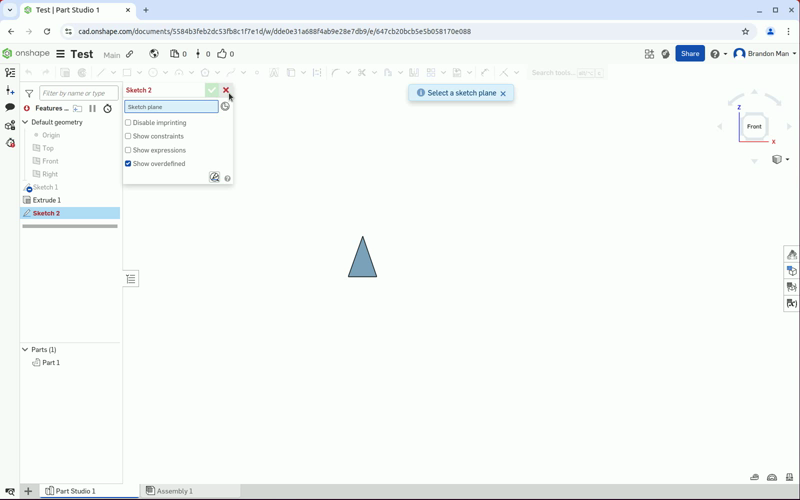
mouse_move(73, 163)
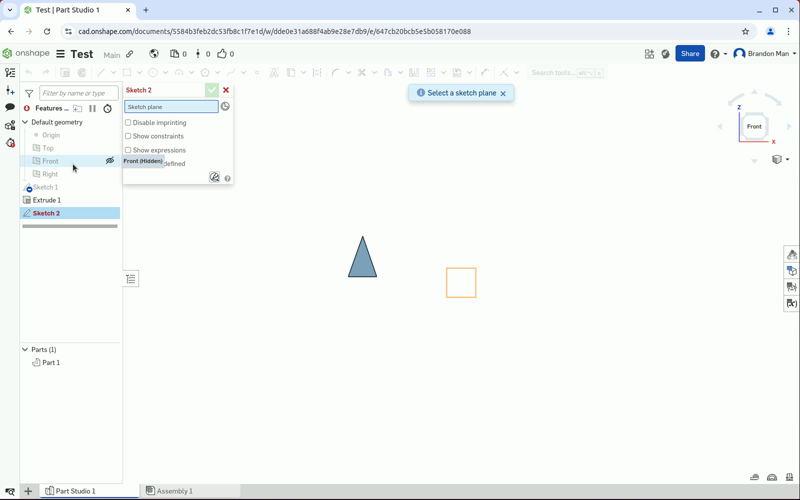
click(73, 163)
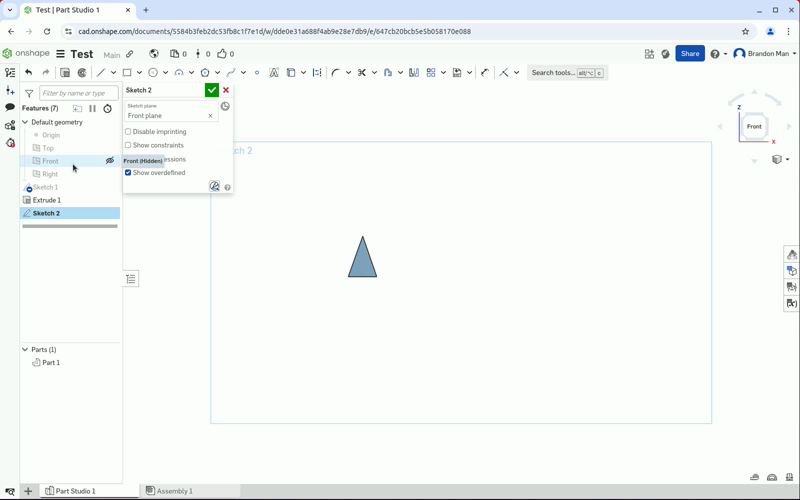
mouse_move(73, 352)
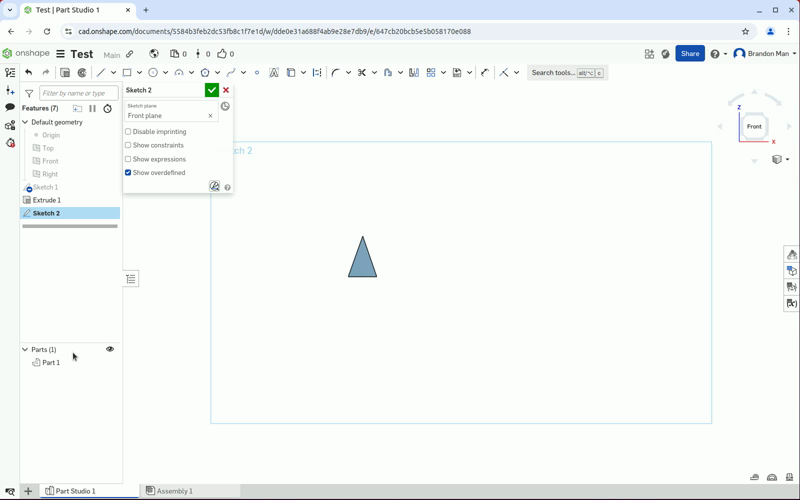
key(y)
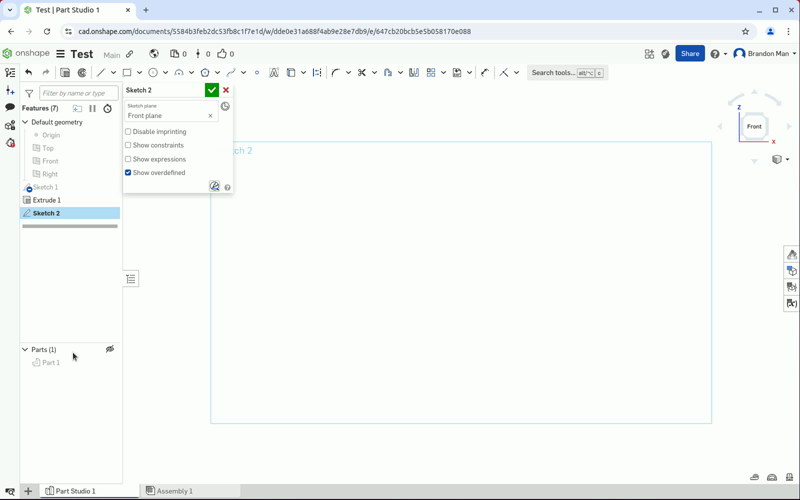
key(l)
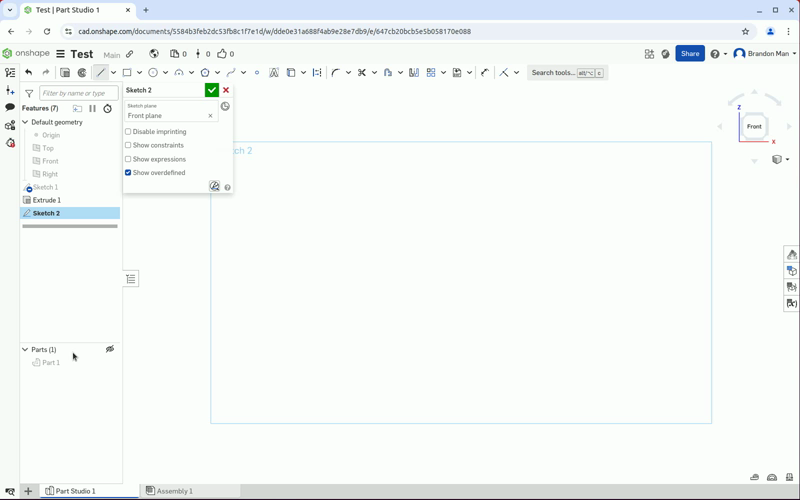
key_down(shift)
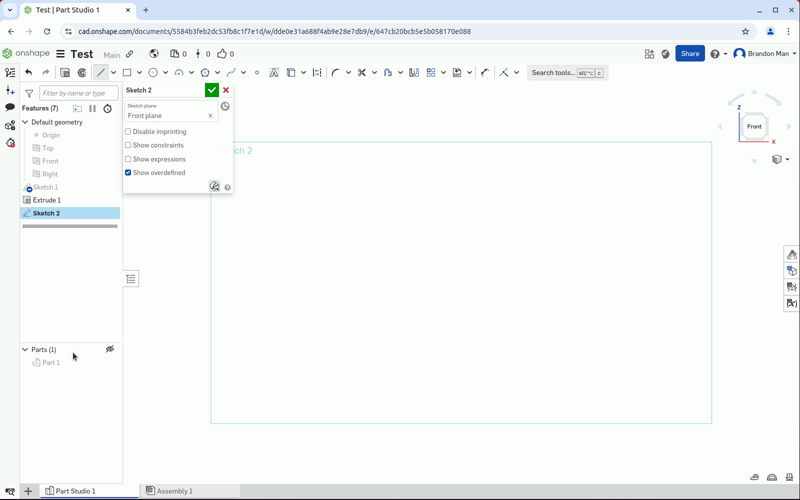
mouse_move(376, 276)
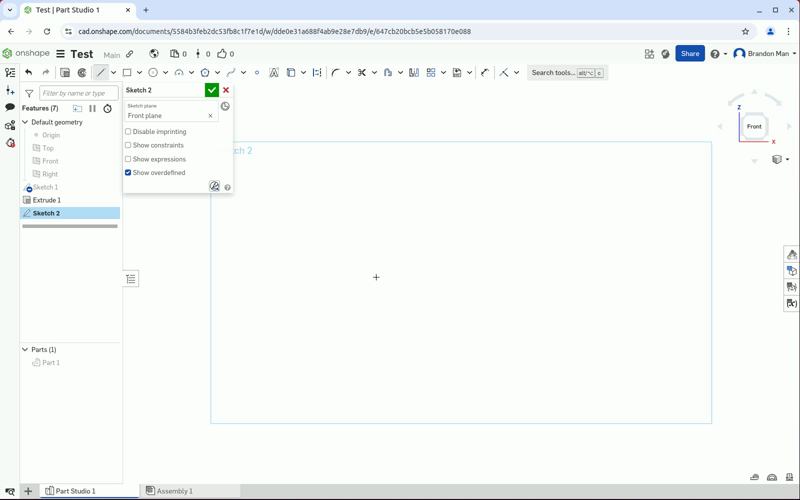
click(376, 276)
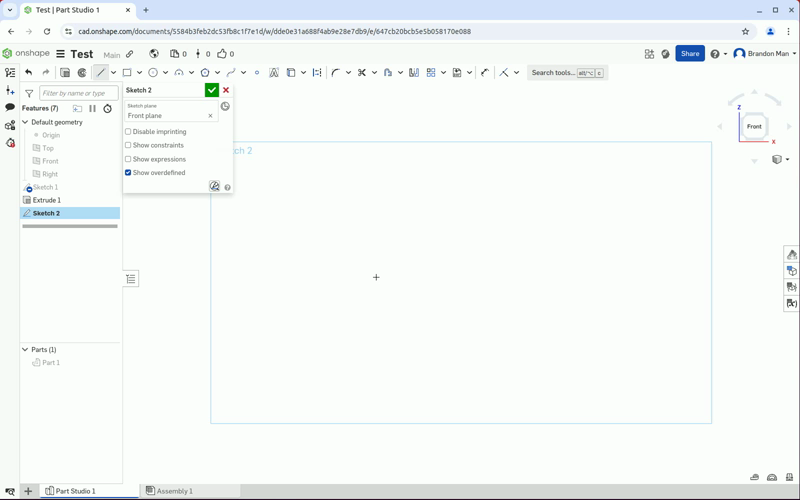
key_up(shift)
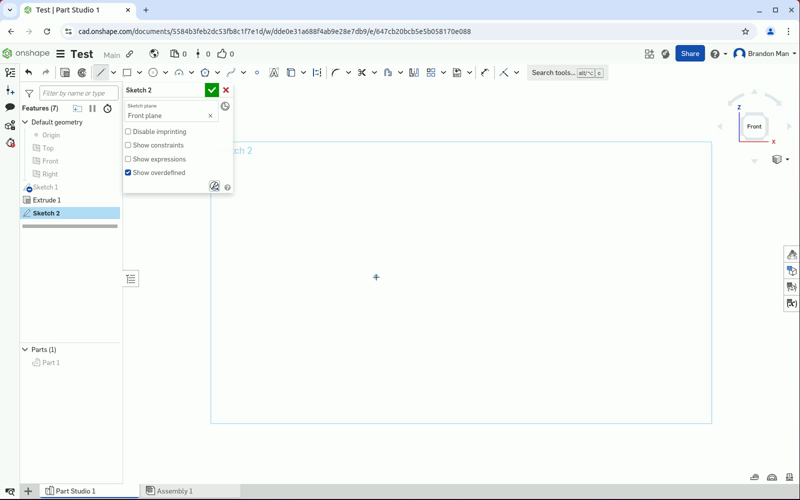
key_down(shift)
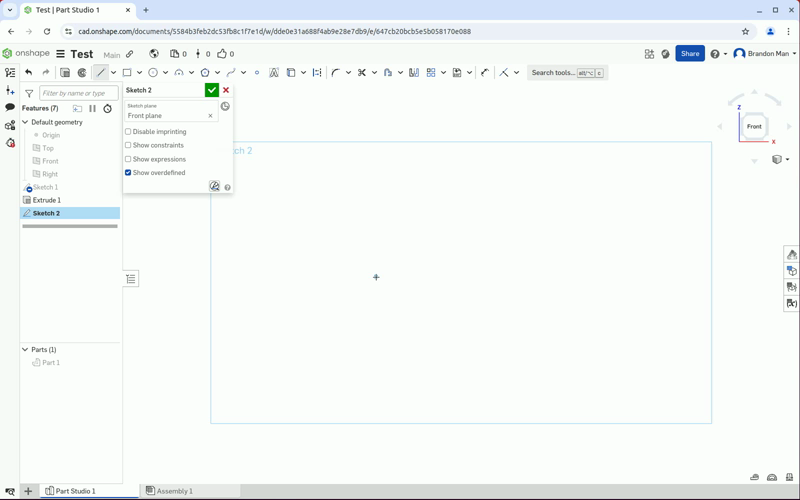
mouse_move(406, 276)
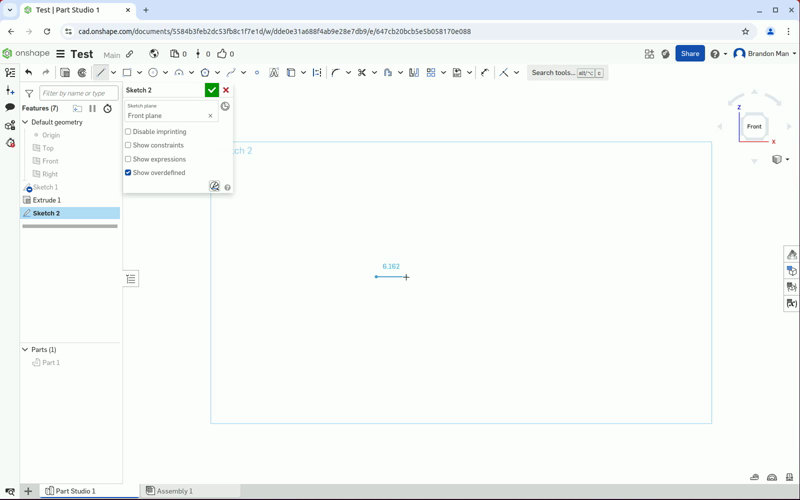
mouse_move(404, 276)
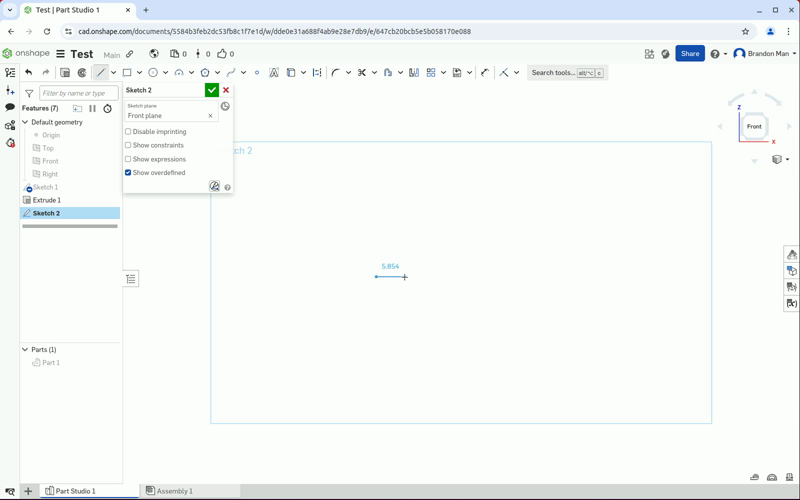
click(404, 276)
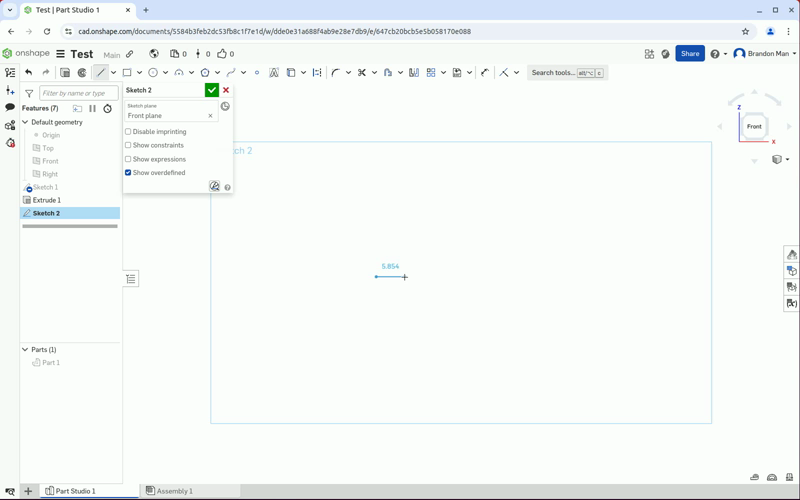
key_up(shift)
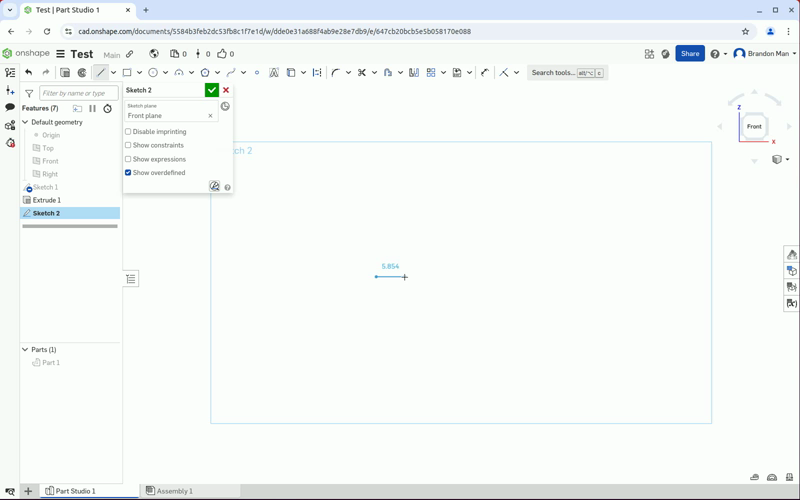
key_down(shift)
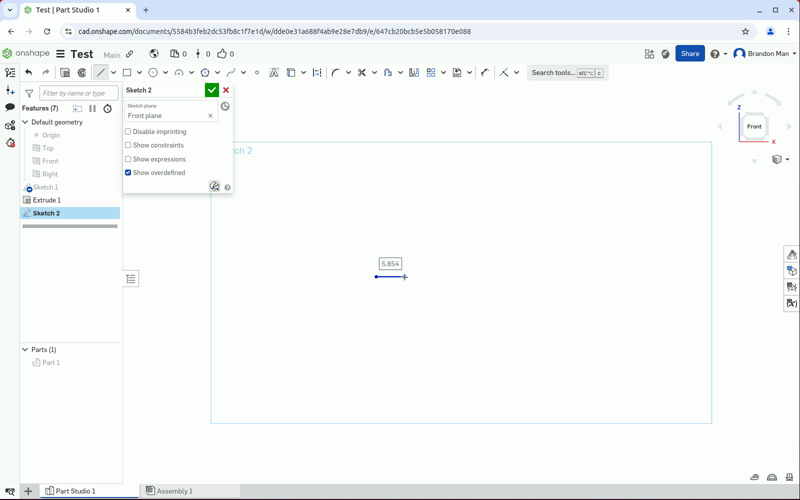
mouse_move(434, 276)
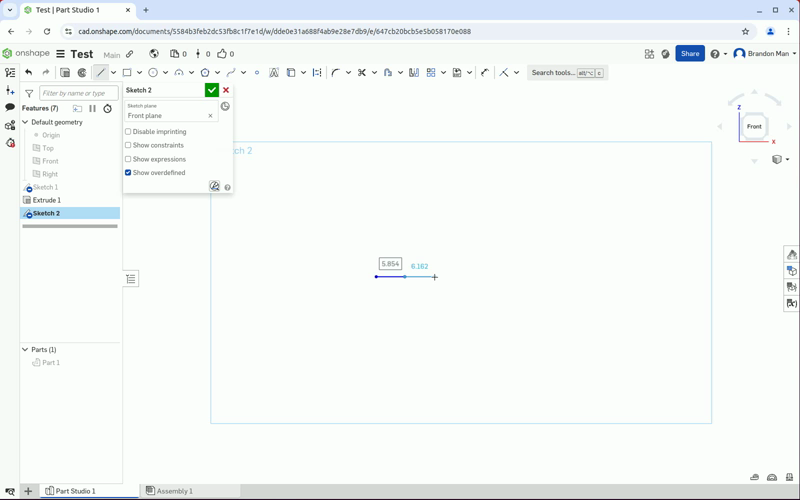
mouse_move(390, 236)
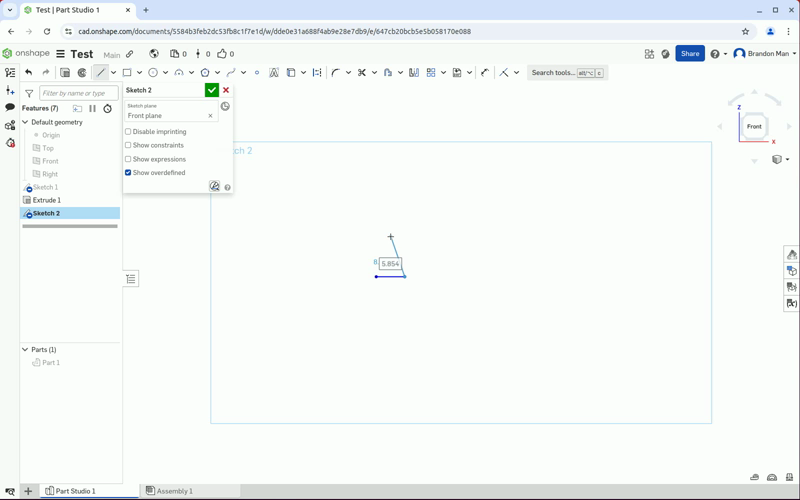
click(390, 236)
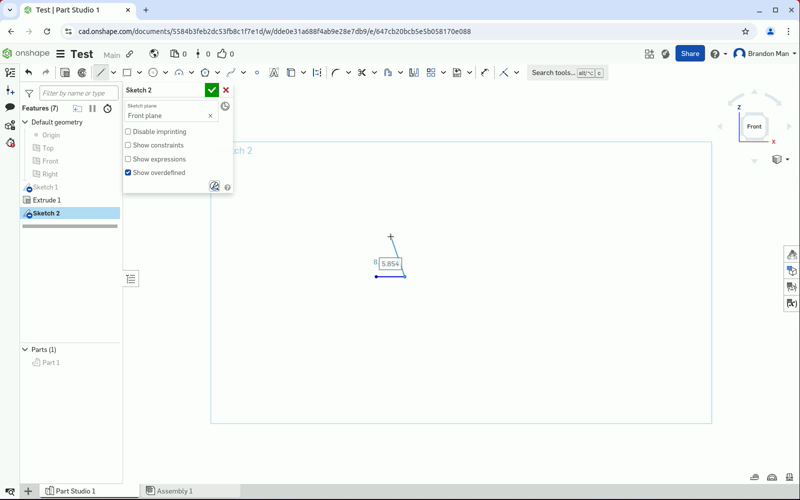
key_up(shift)
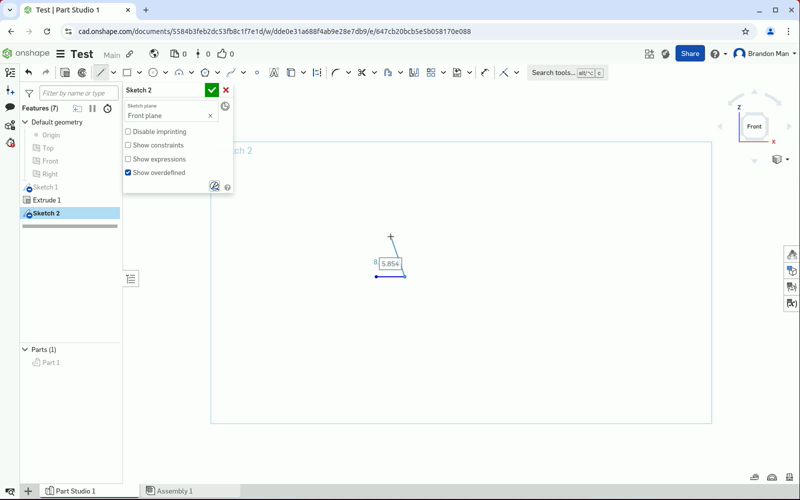
mouse_move(420, 236)
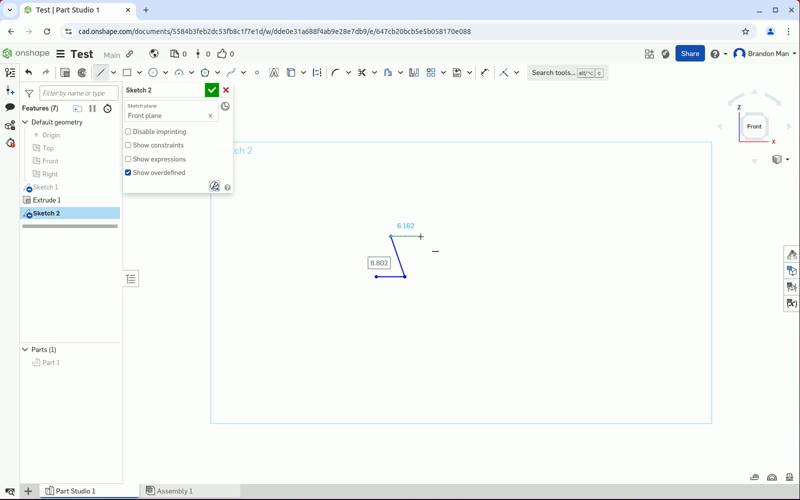
key_down(shift)
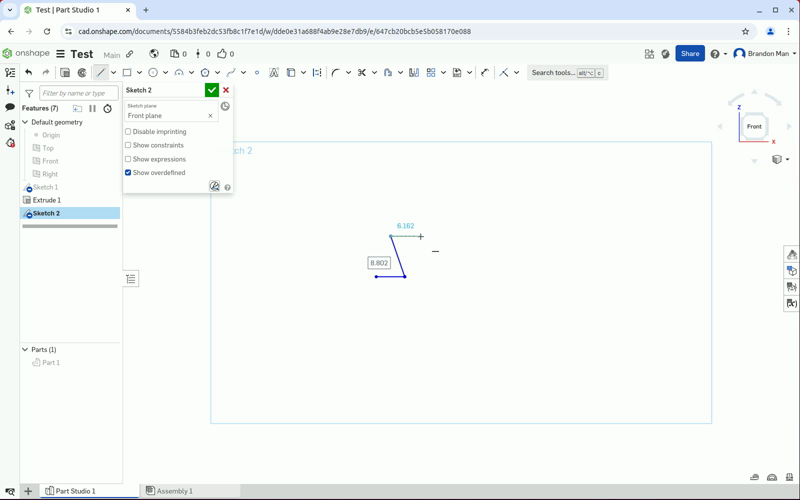
mouse_move(376, 276)
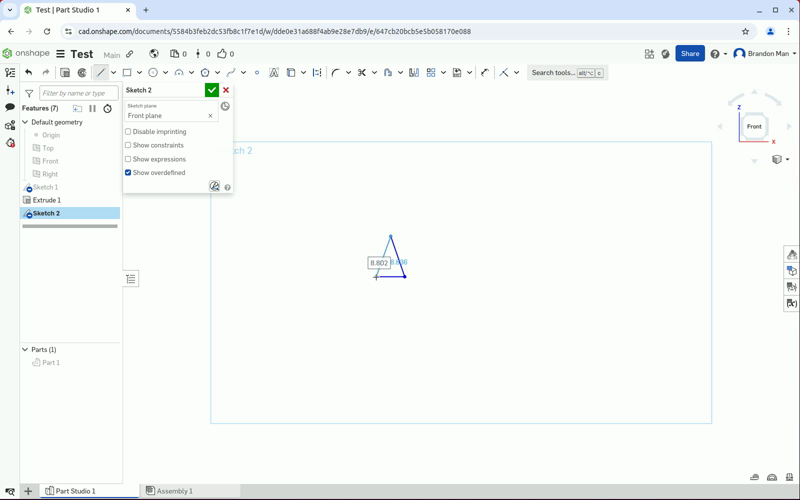
key_up(shift)
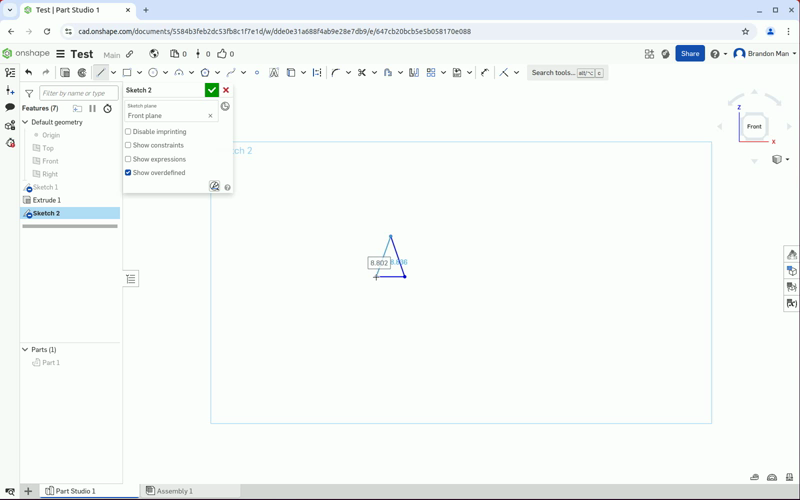
click(376, 276)
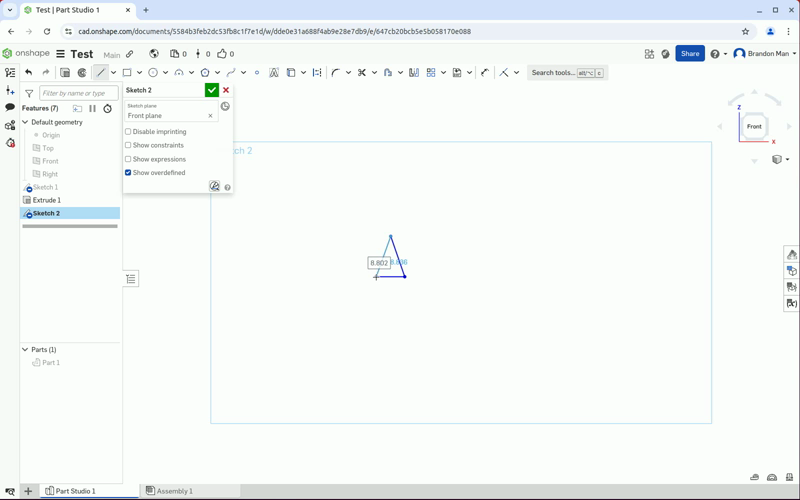
key(esc)
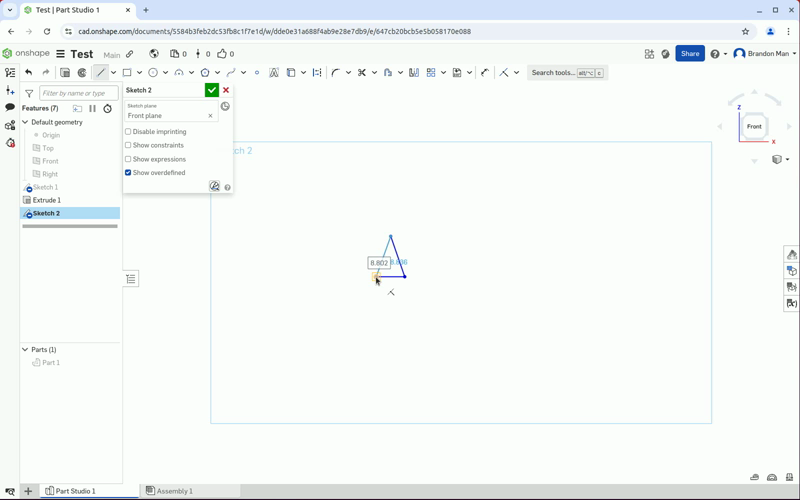
mouse_move(391, 243)
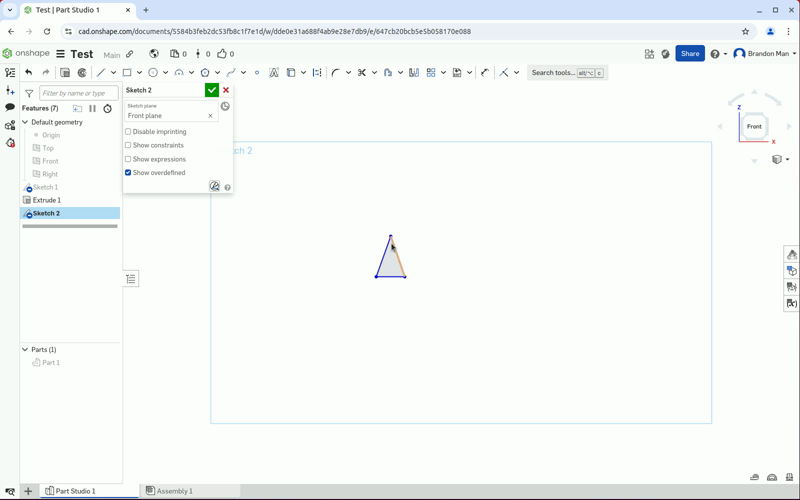
scroll(6)
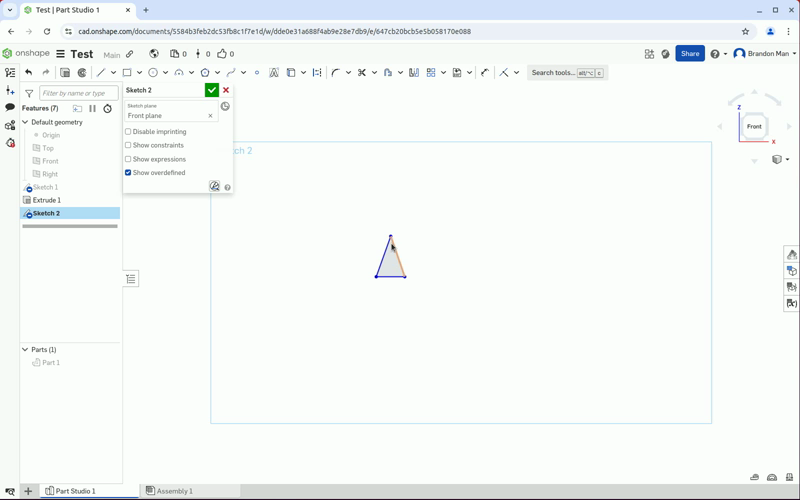
scroll(6)
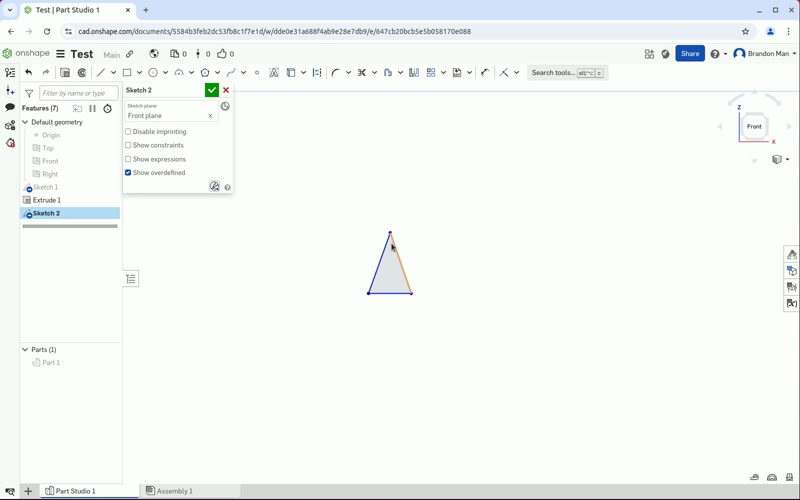
scroll(6)
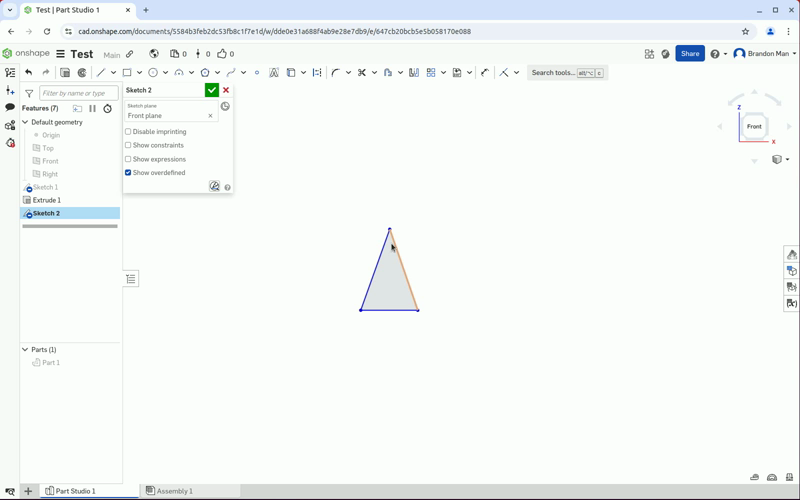
scroll(6)
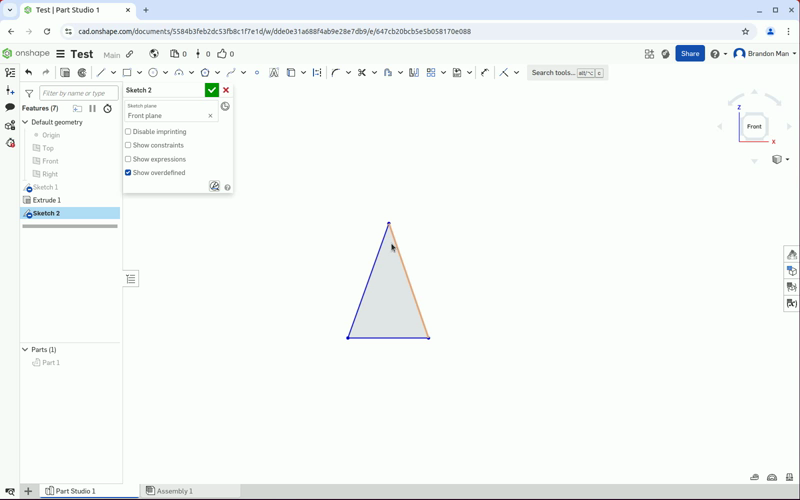
scroll(6)
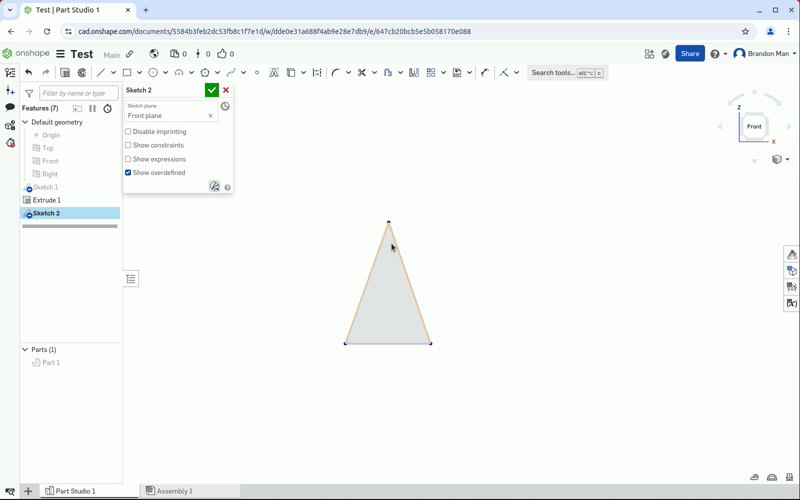
scroll(6)
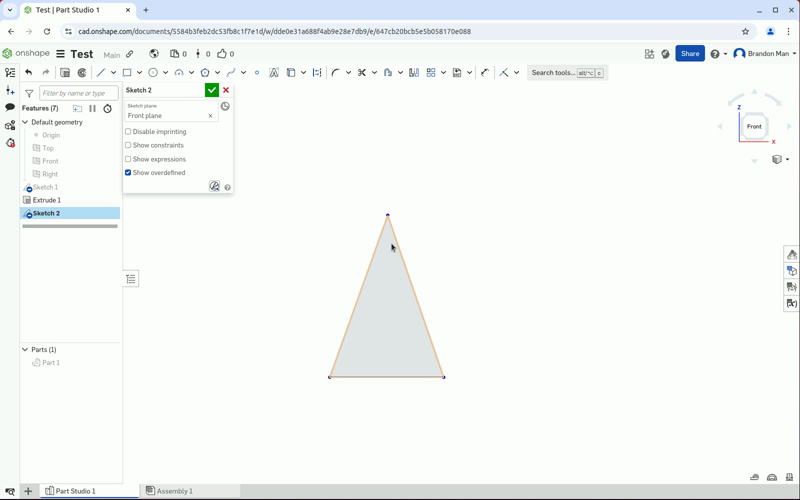
scroll(6)
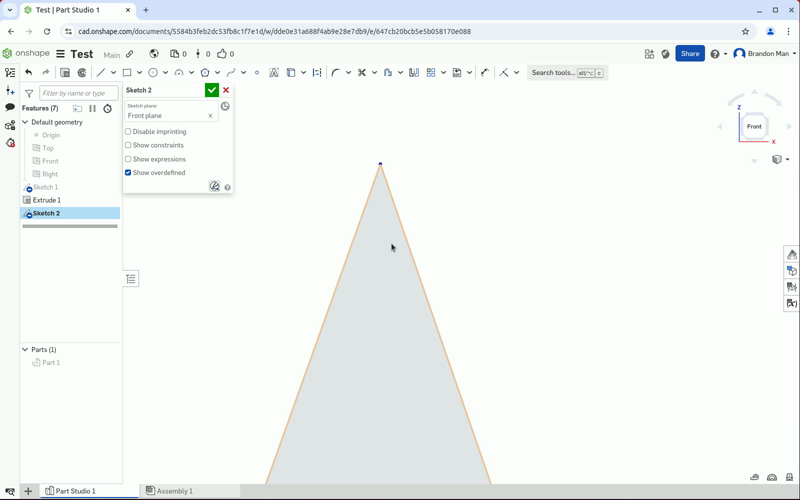
click(391, 243)
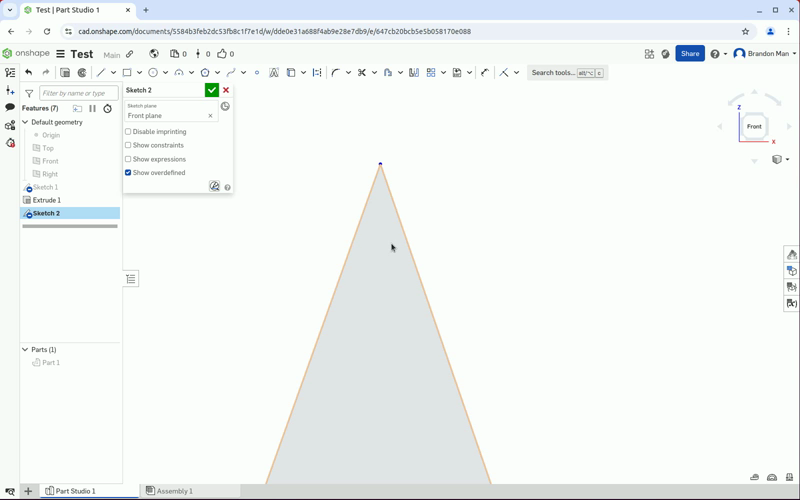
scroll(-6)
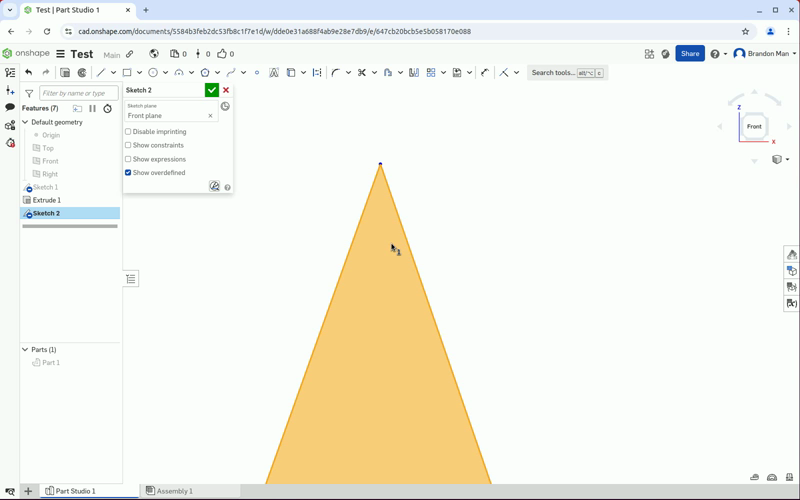
scroll(-6)
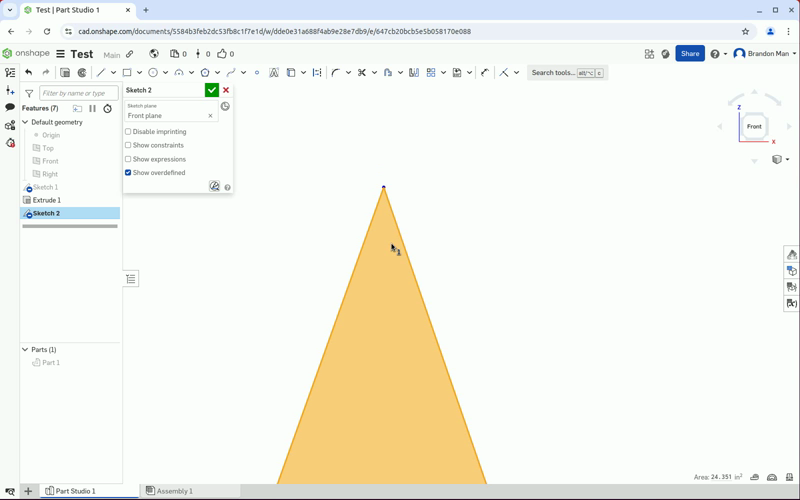
scroll(-6)
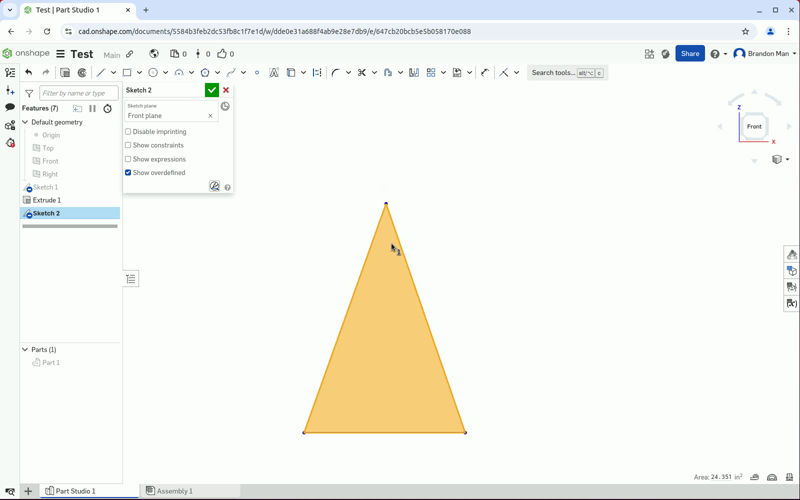
scroll(-6)
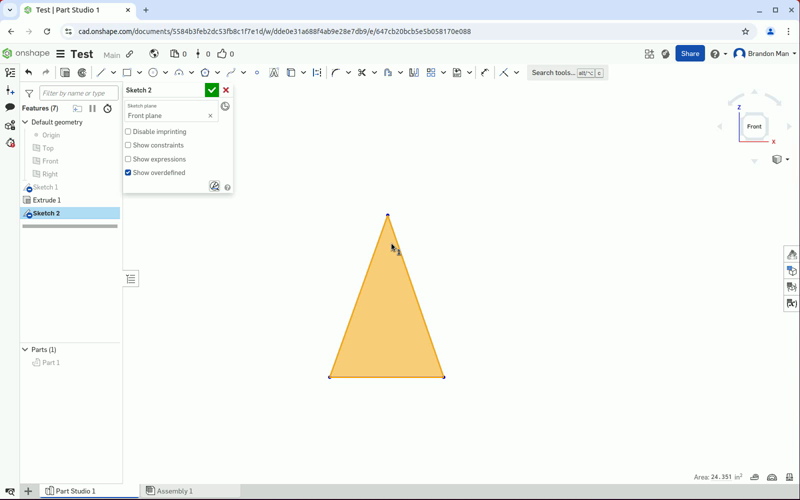
scroll(-6)
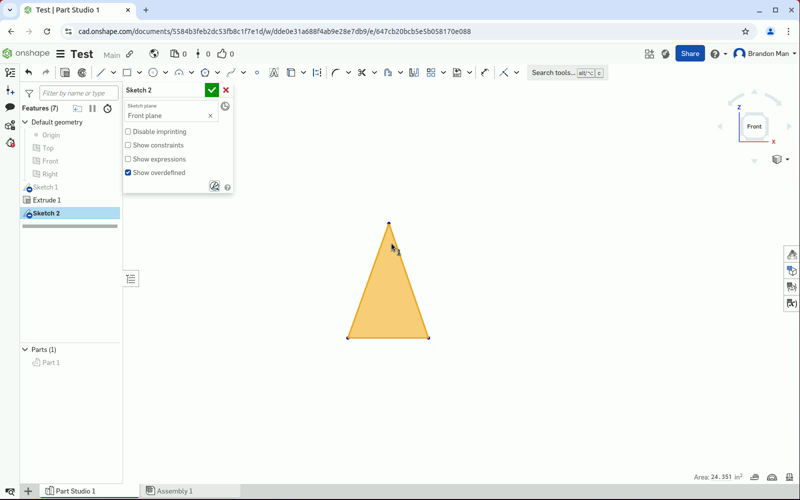
scroll(-6)
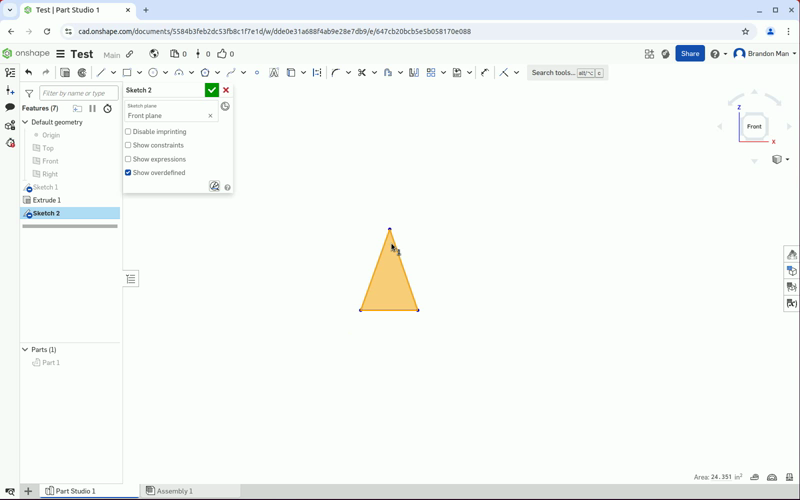
scroll(-6)
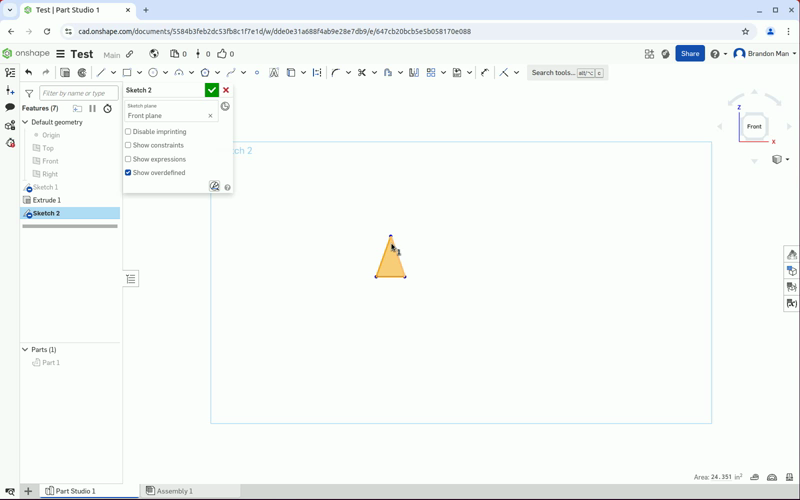
mouse_move(73, 352)
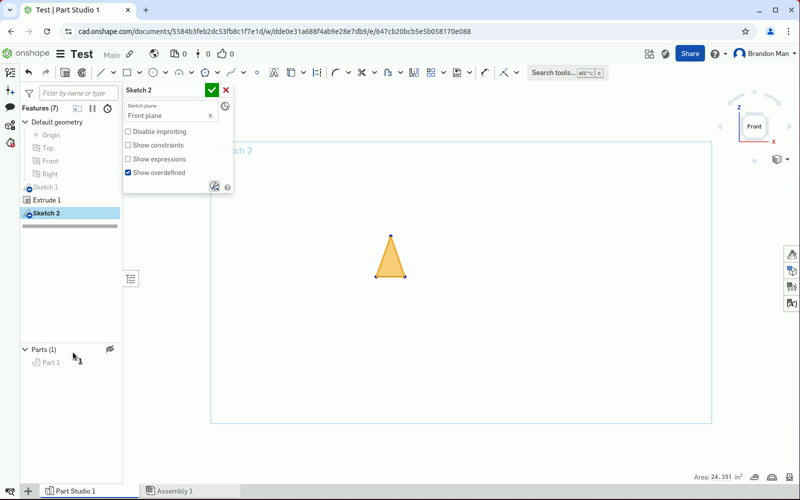
key(shift+y)
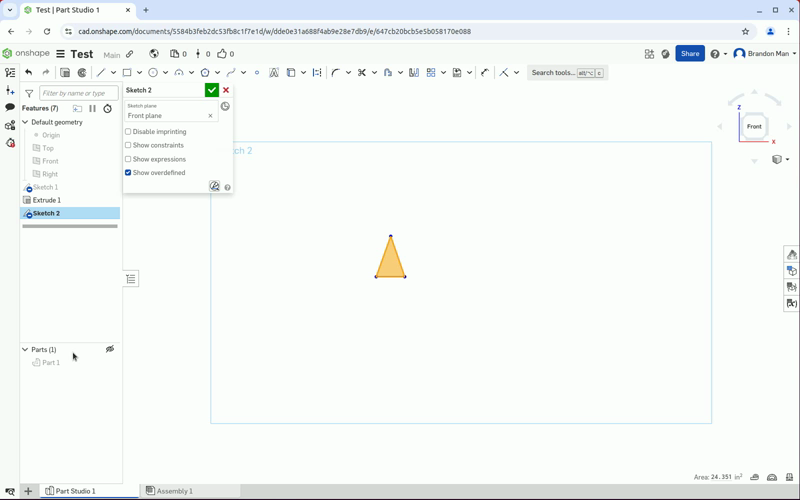
key(shift+e)
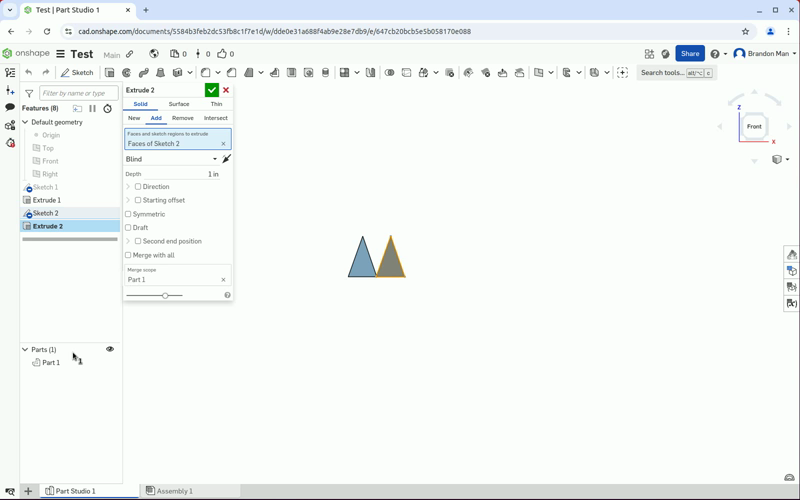
mouse_move(143, 106)
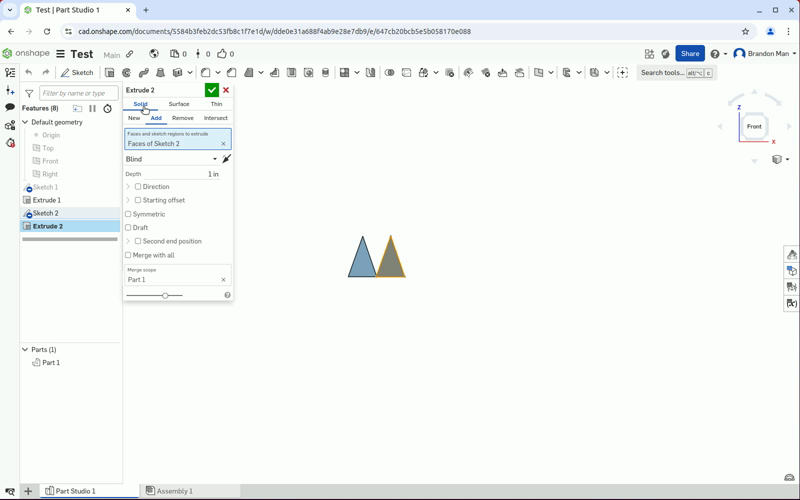
click(143, 106)
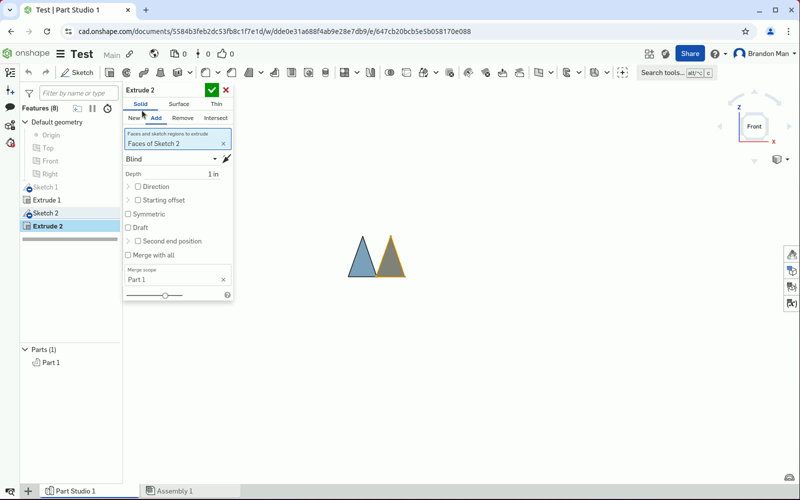
mouse_move(137, 120)
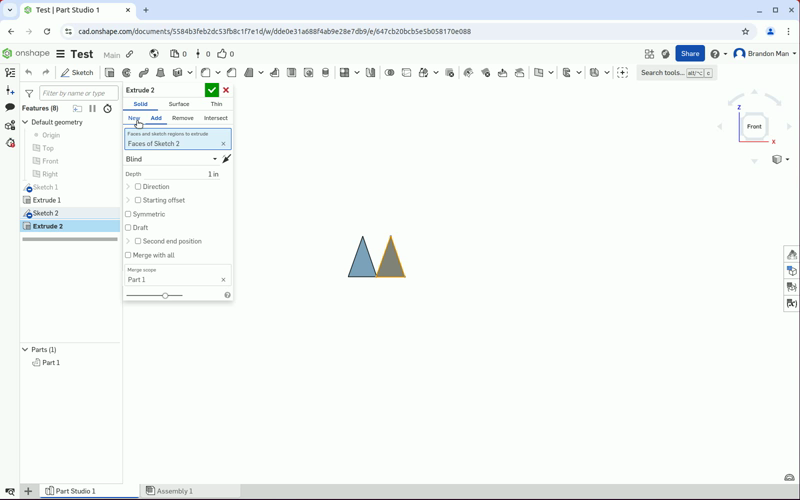
click(137, 120)
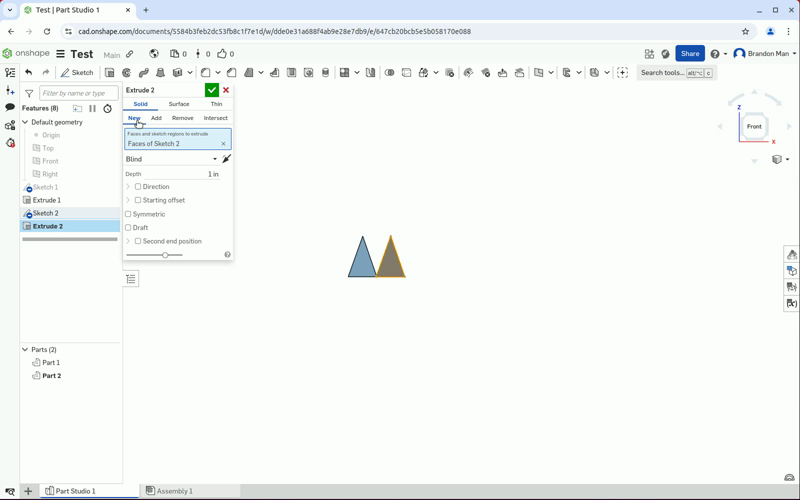
key(tab, 4)
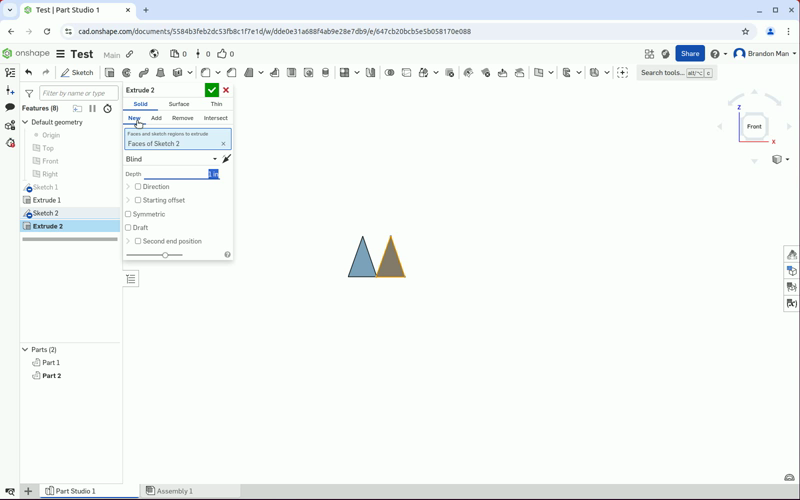
text(1.444)
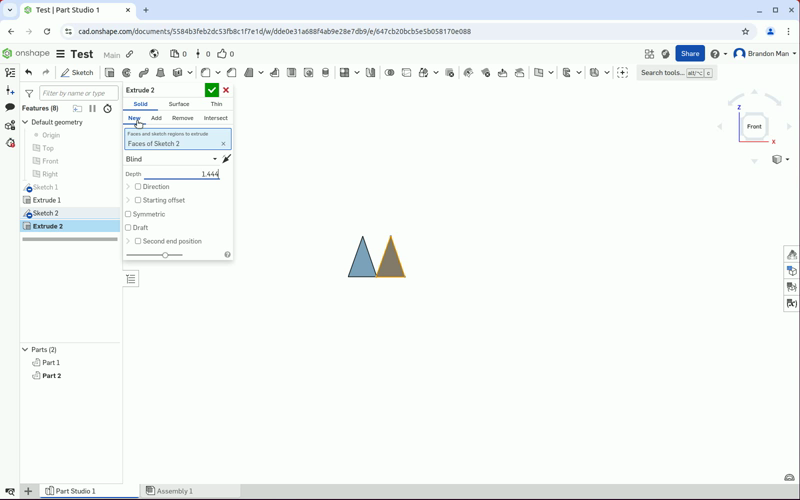
key(enter)
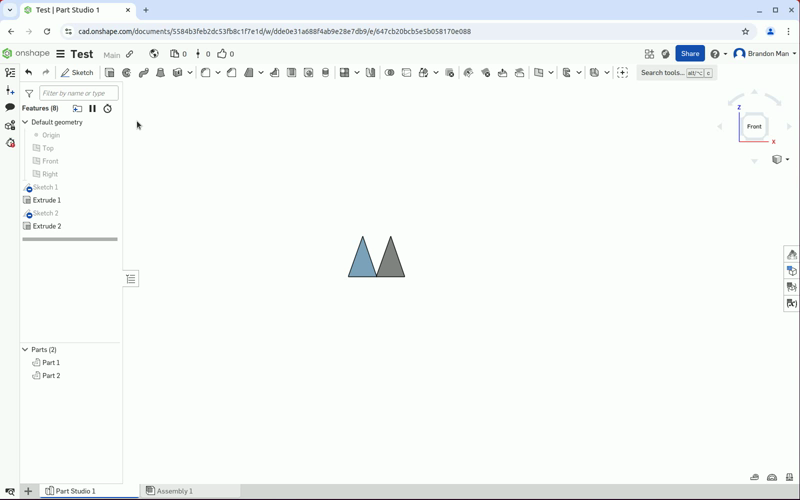
key(shift+h)
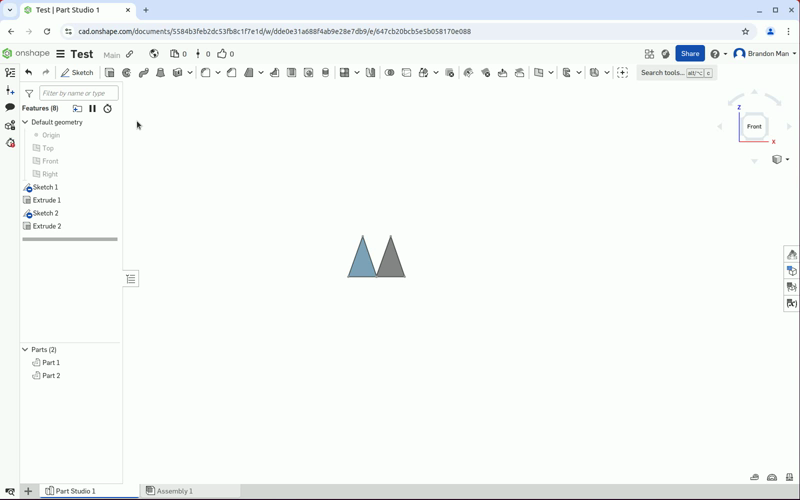
key(shift+h)
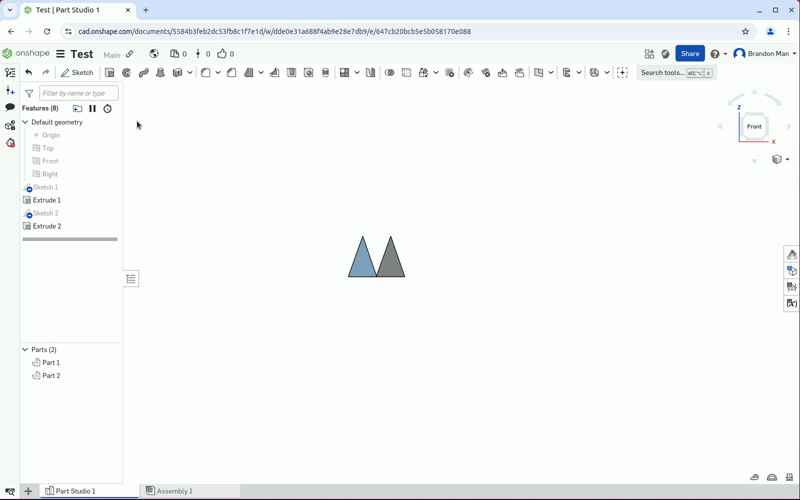
mouse_move(73, 189)
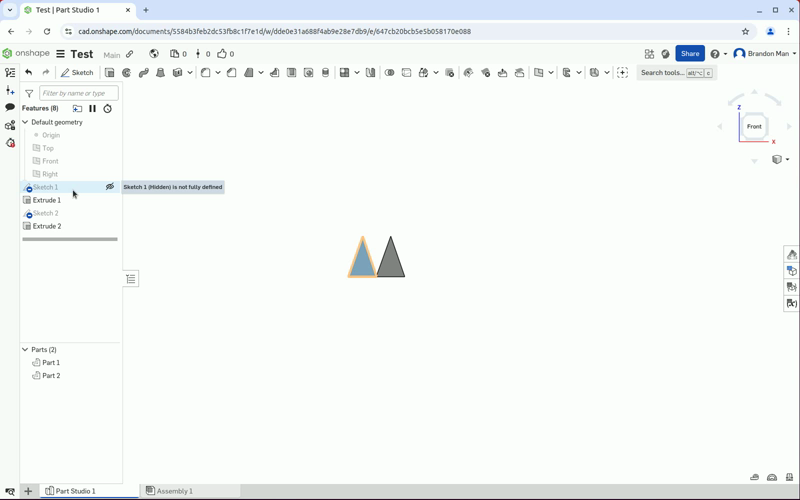
click(73, 189)
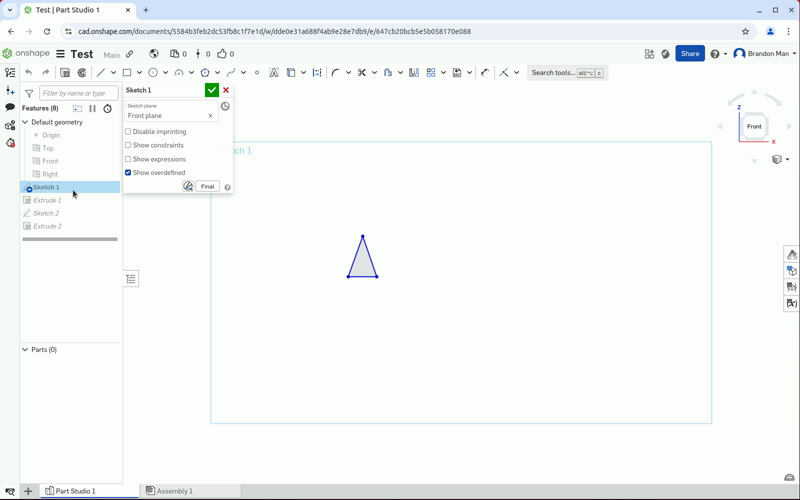
mouse_move(229, 92)
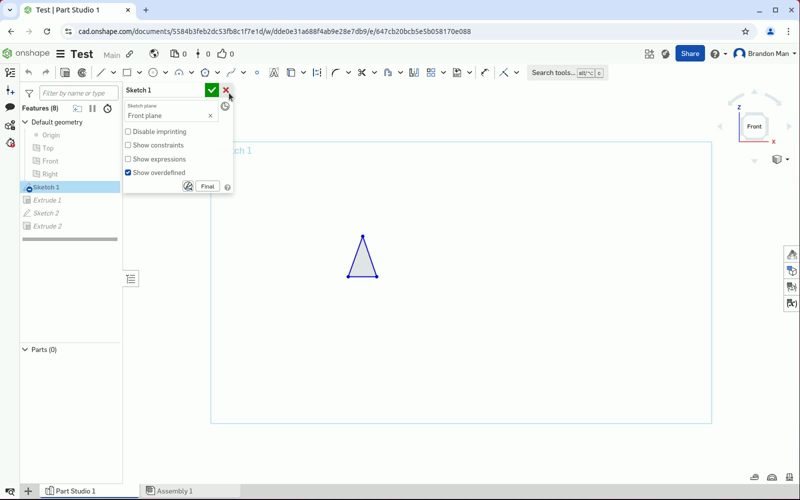
click(229, 92)
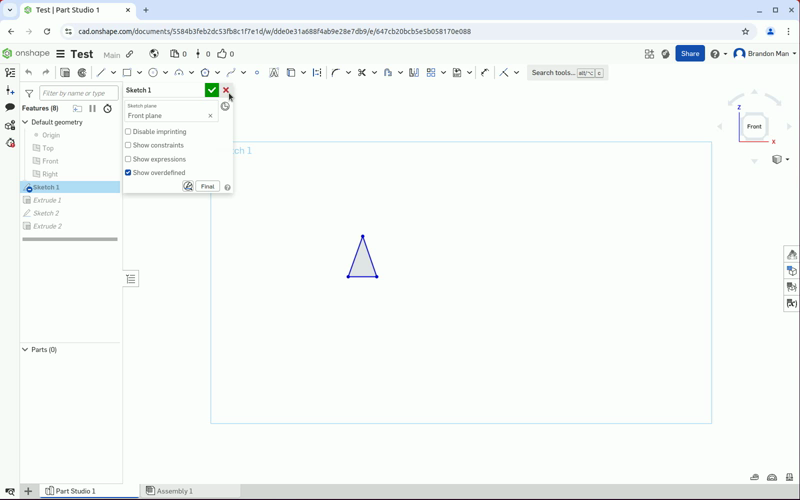
key(shift+s)
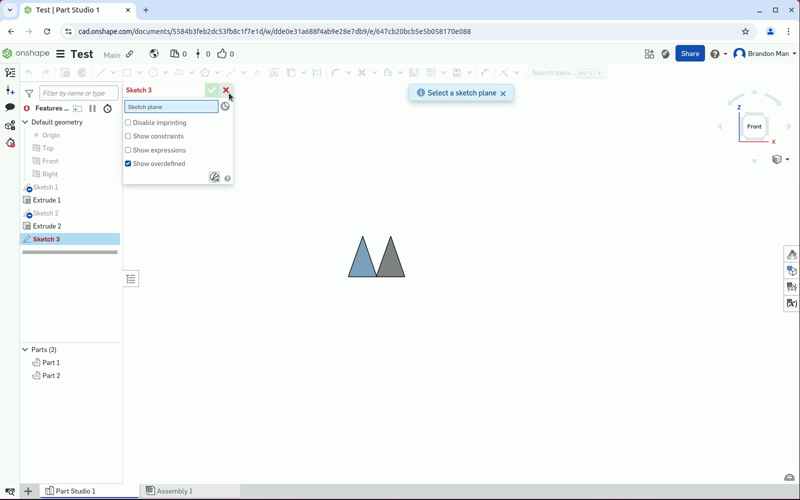
mouse_move(73, 163)
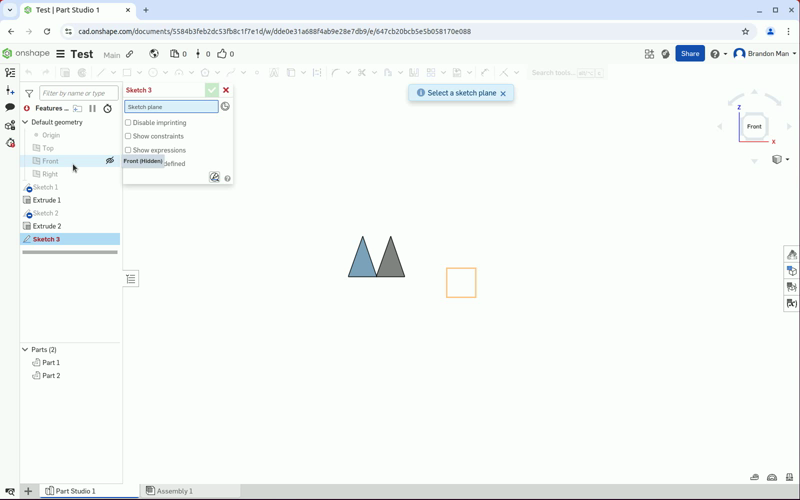
click(73, 163)
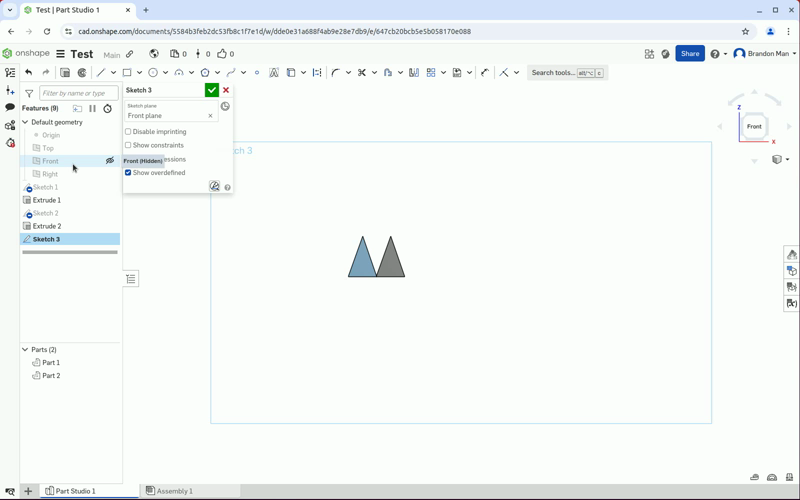
mouse_move(73, 352)
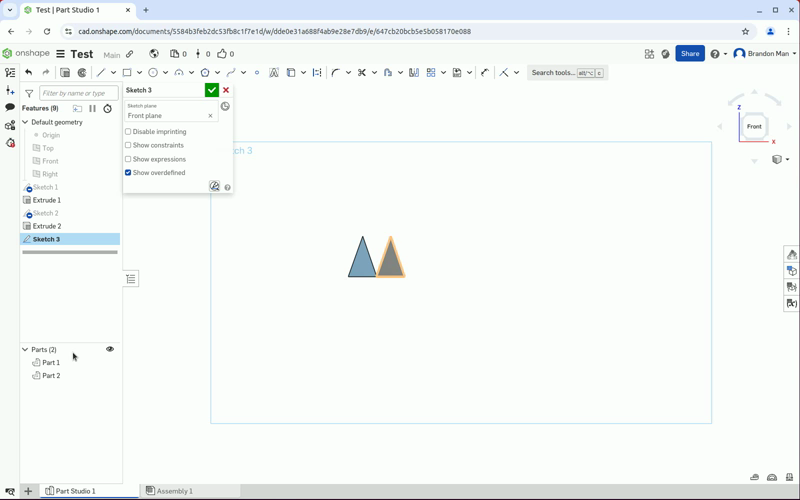
key(y)
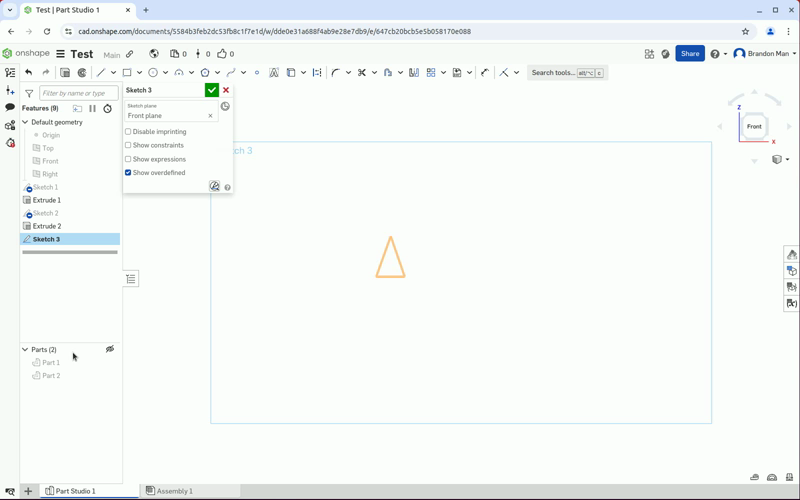
key(l)
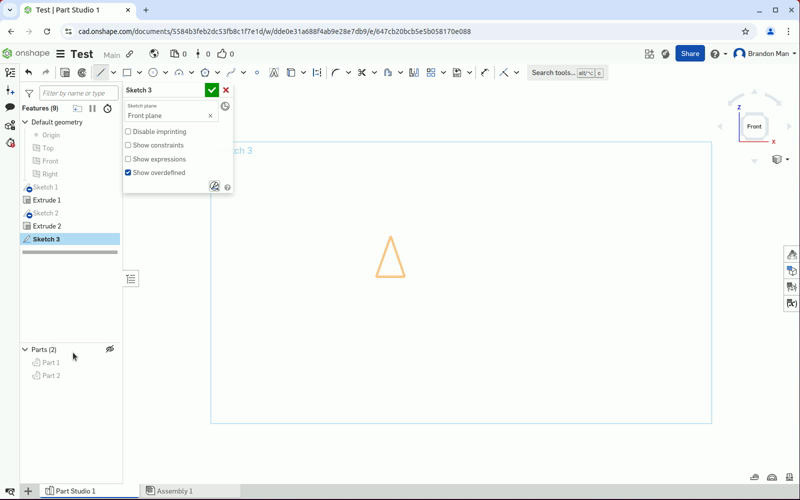
key_down(shift)
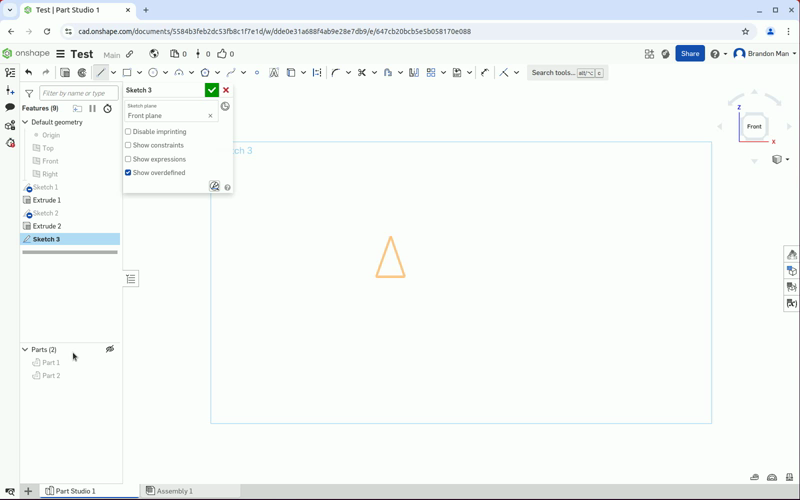
mouse_move(404, 276)
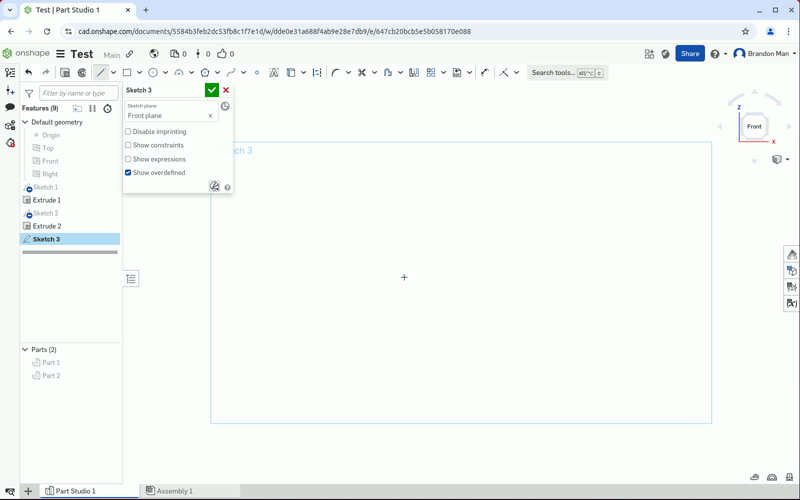
click(404, 276)
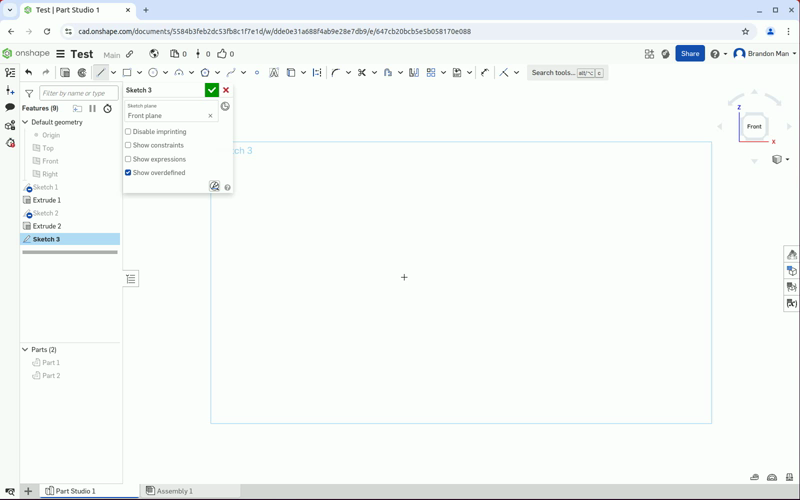
key_up(shift)
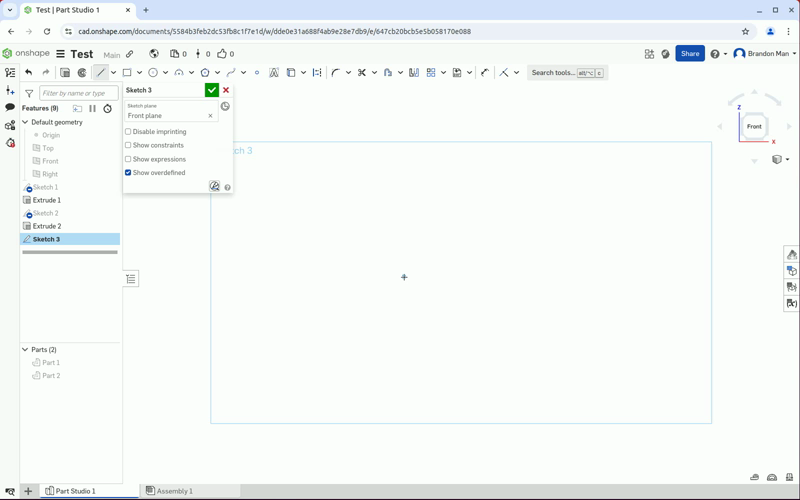
key_down(shift)
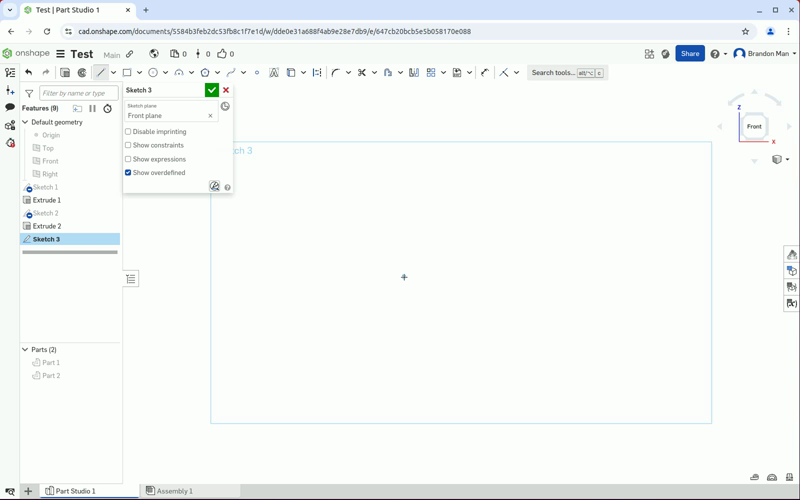
mouse_move(434, 276)
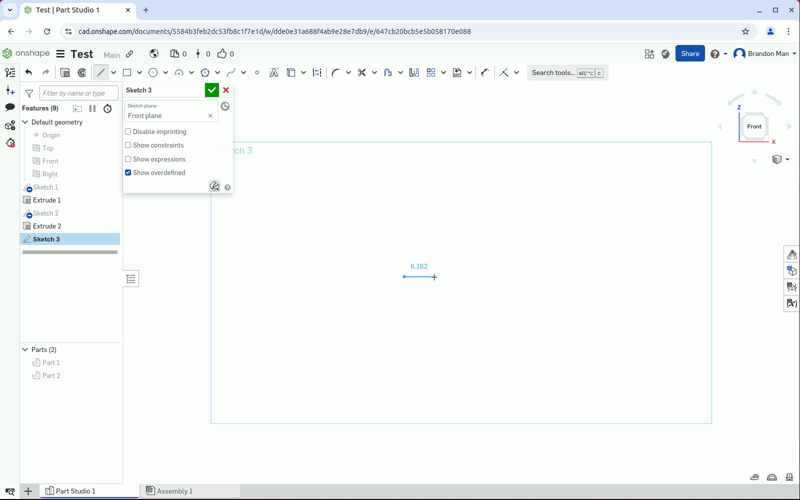
mouse_move(433, 276)
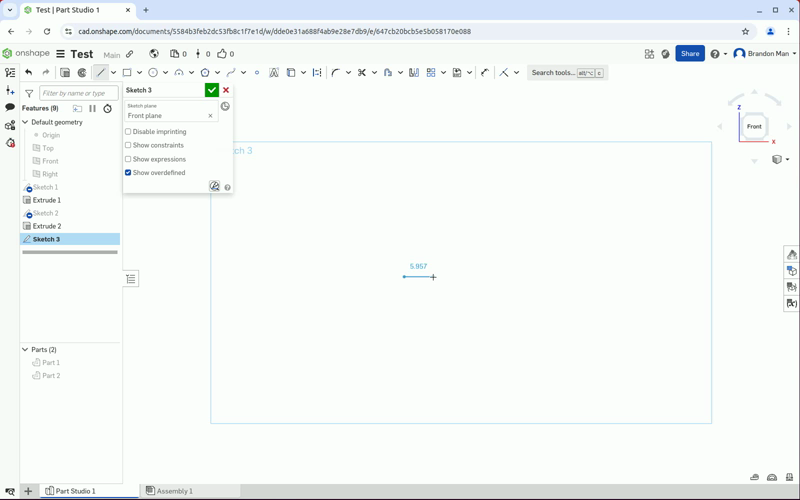
click(433, 276)
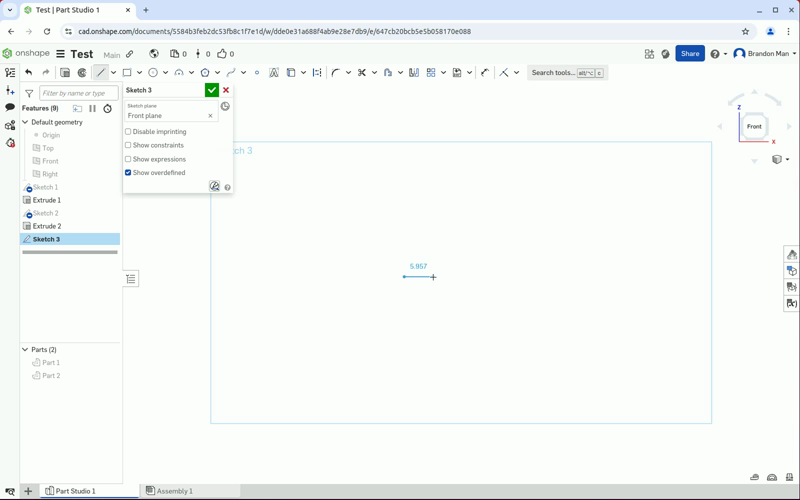
key_up(shift)
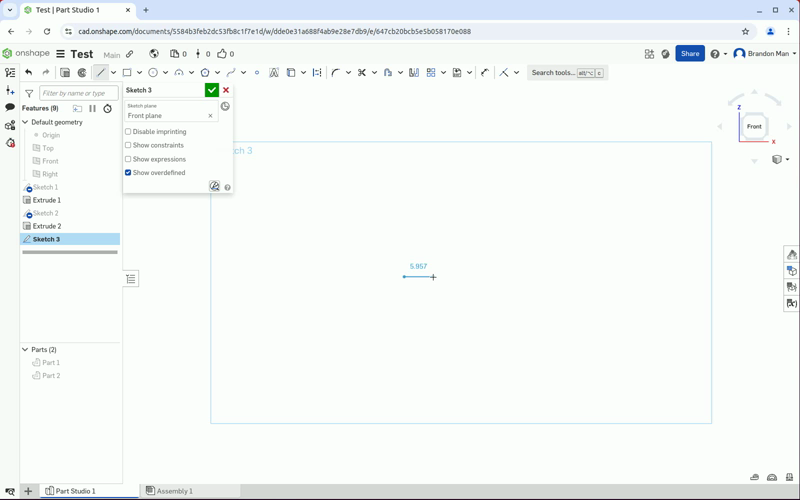
key_down(shift)
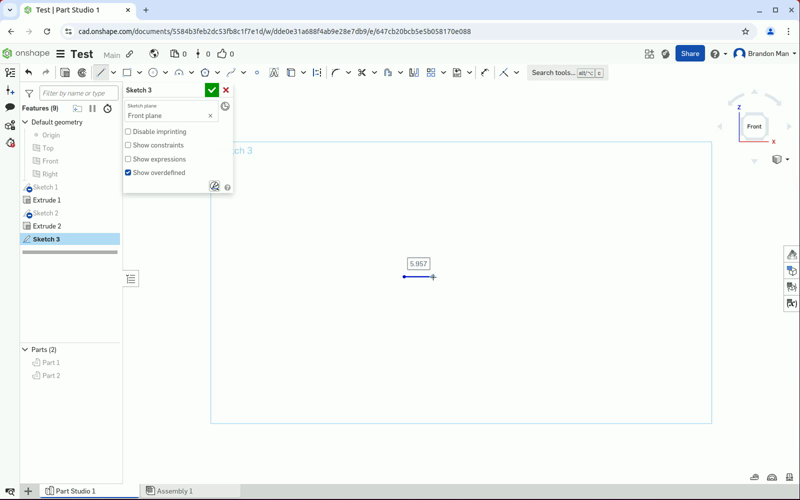
mouse_move(463, 276)
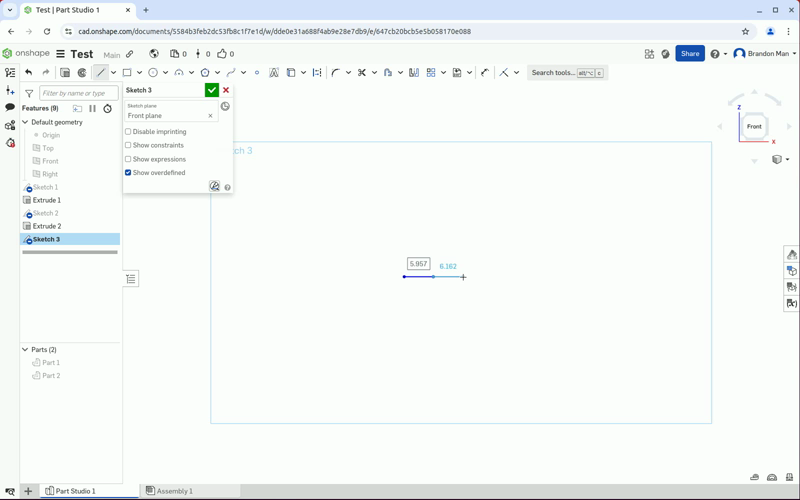
mouse_move(419, 236)
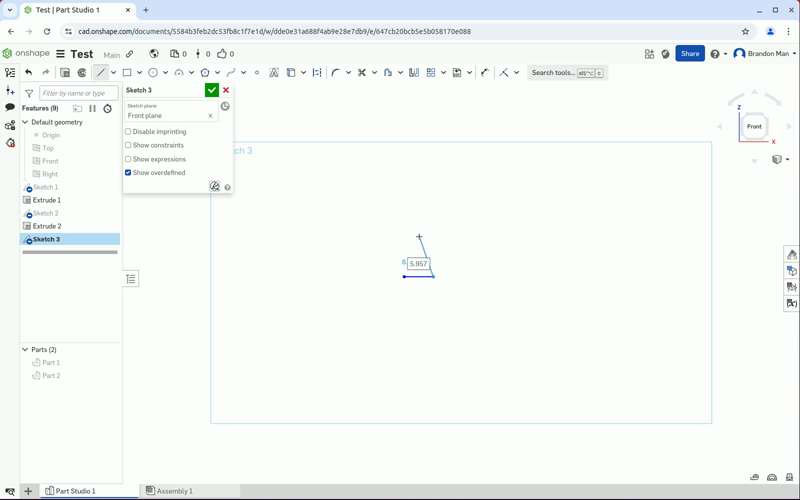
click(419, 236)
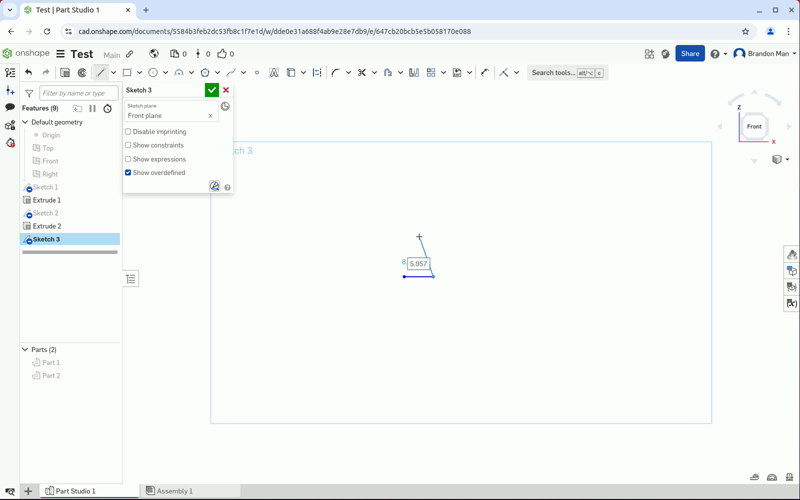
key_up(shift)
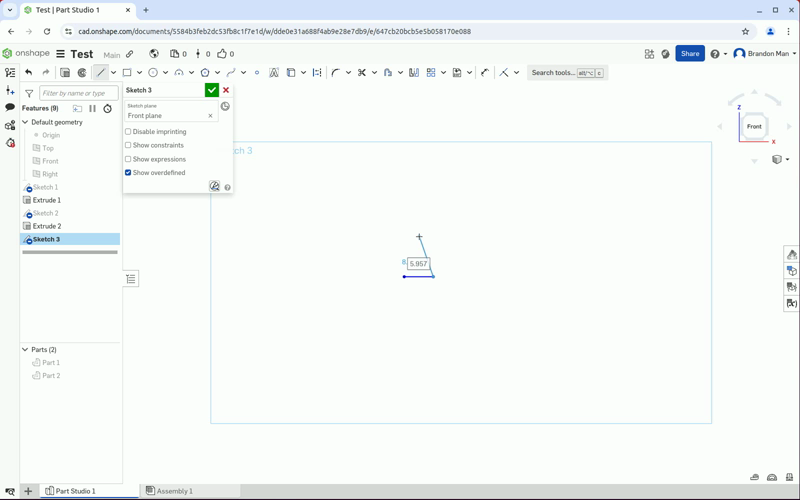
mouse_move(449, 236)
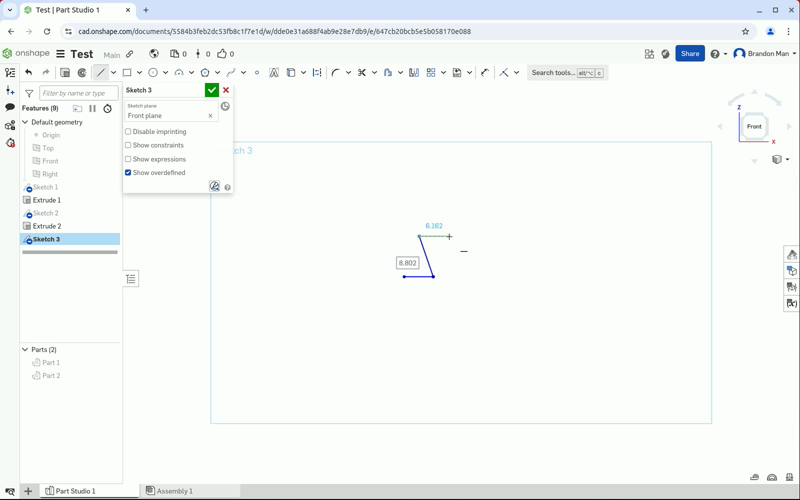
key_down(shift)
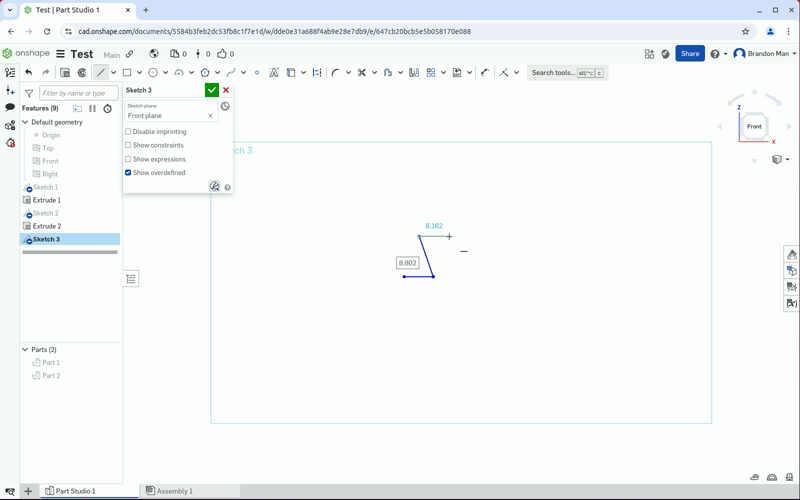
mouse_move(404, 276)
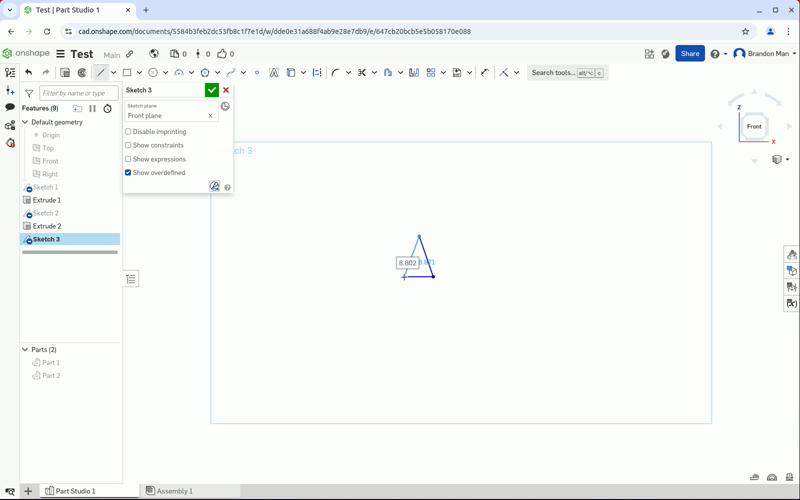
key_up(shift)
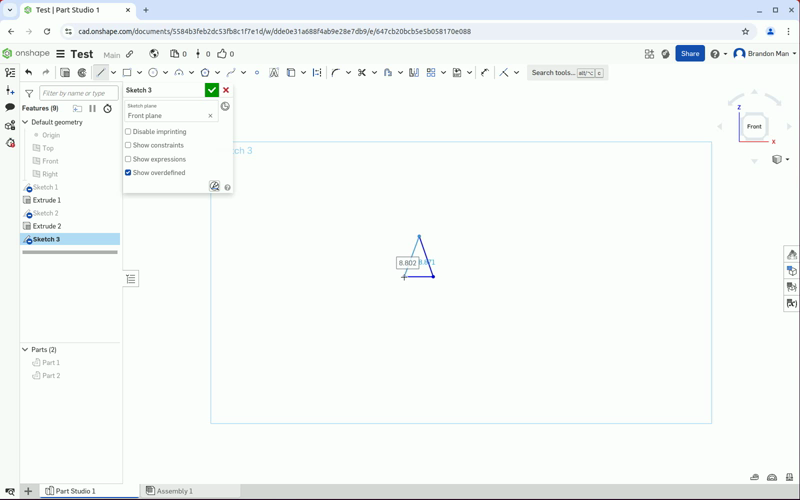
click(404, 276)
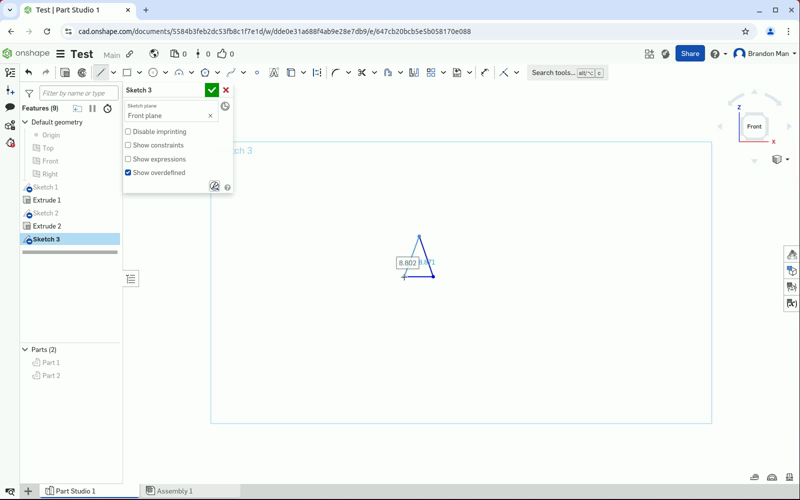
key(esc)
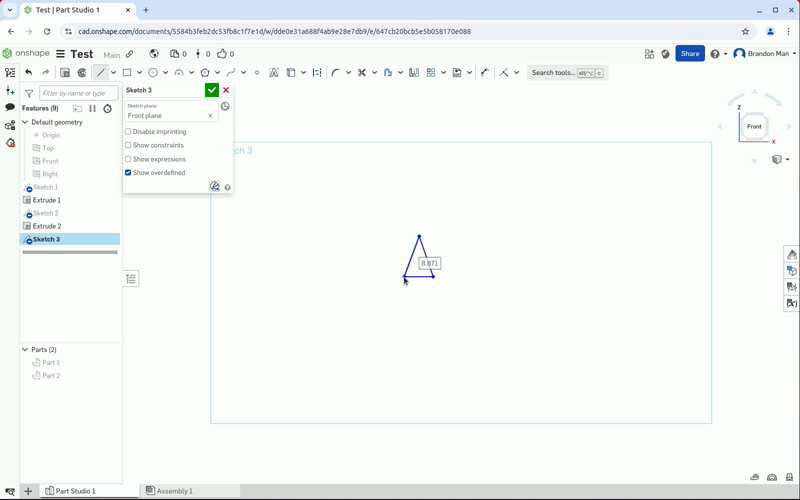
mouse_move(410, 271)
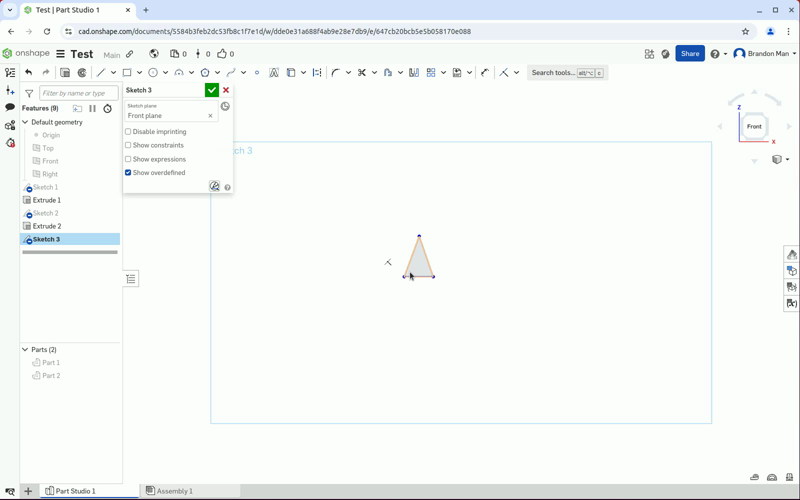
scroll(6)
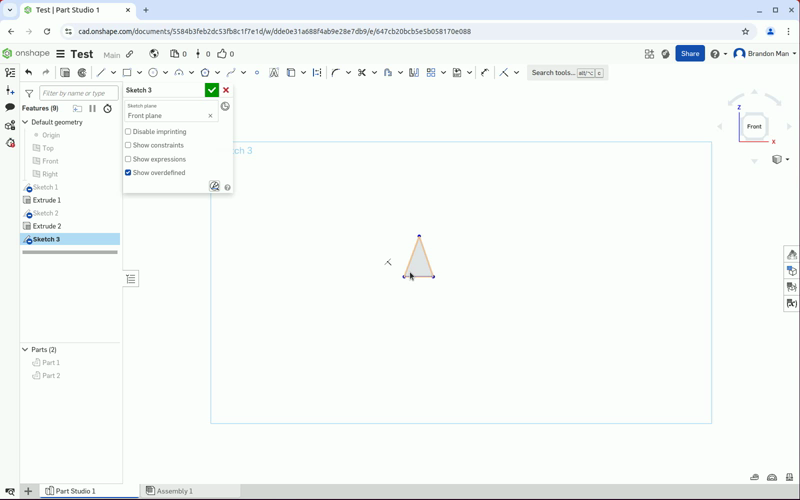
scroll(6)
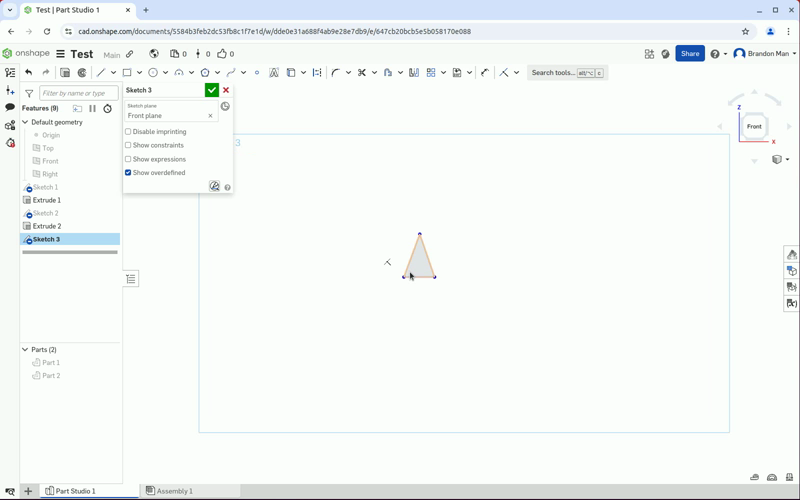
scroll(6)
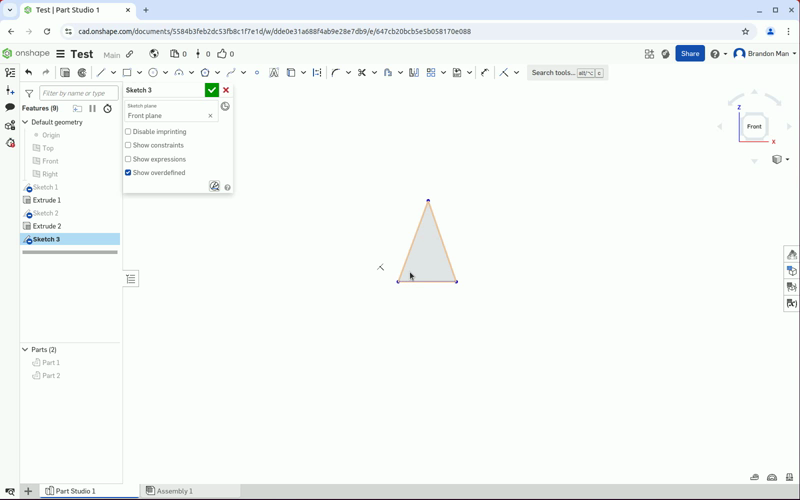
scroll(6)
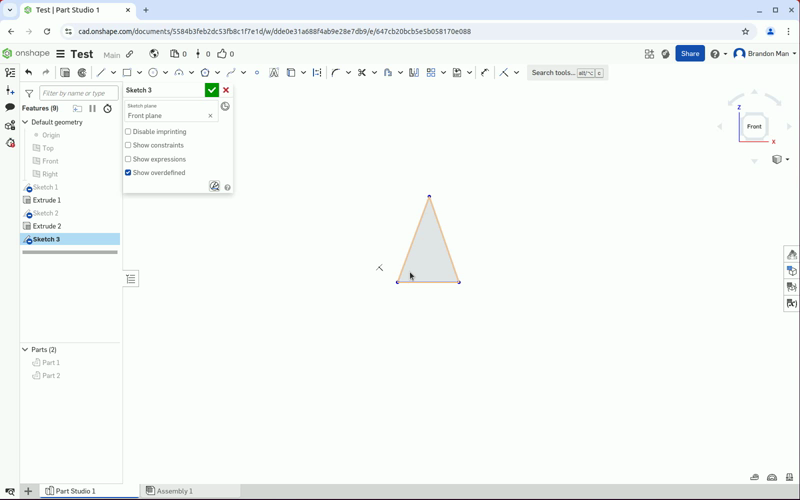
scroll(6)
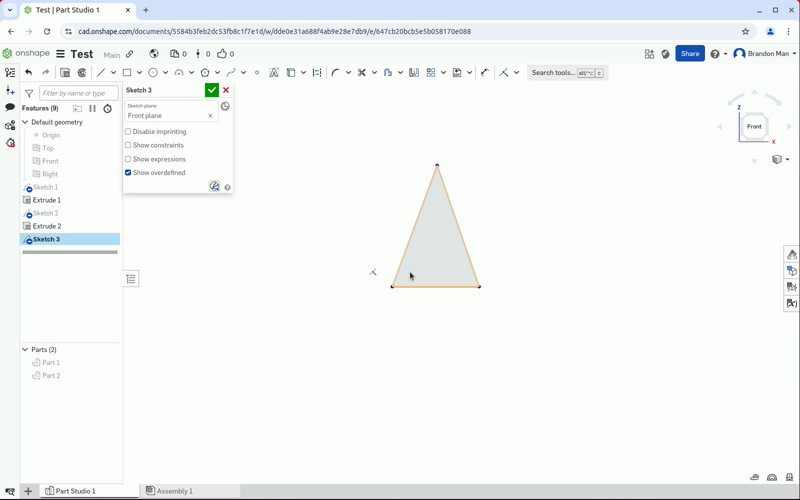
scroll(6)
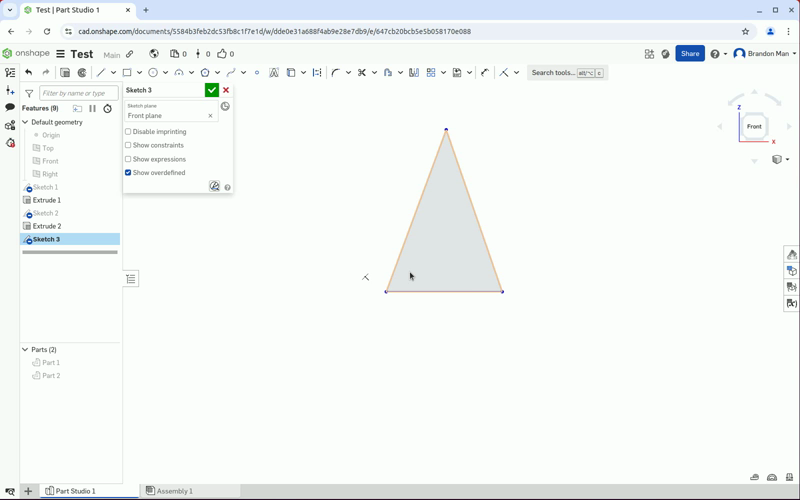
scroll(6)
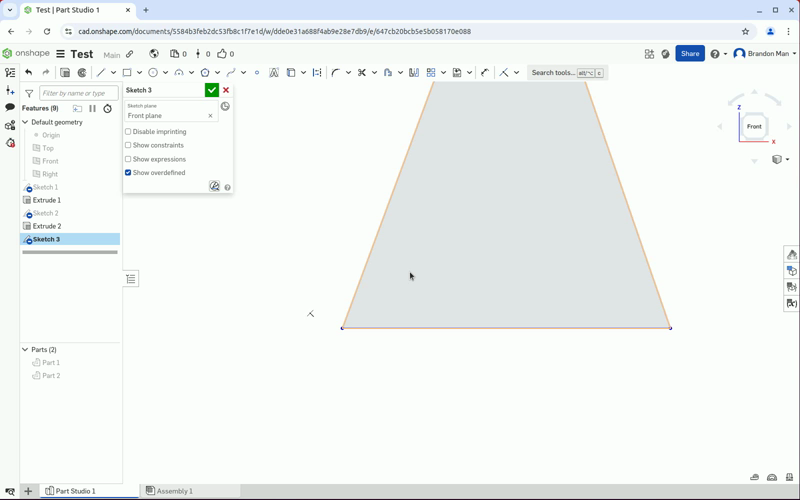
click(410, 271)
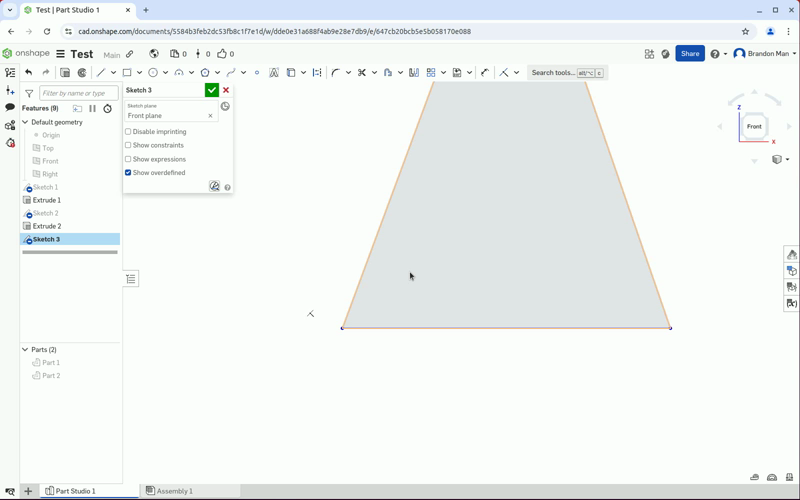
scroll(-6)
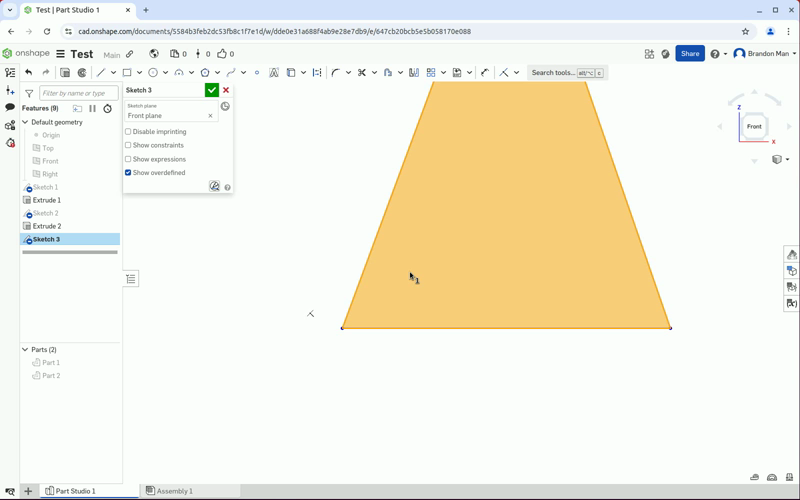
scroll(-6)
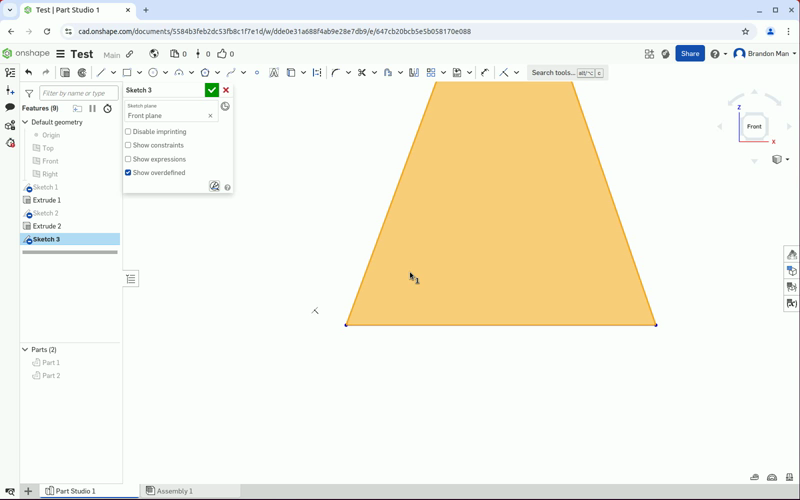
scroll(-6)
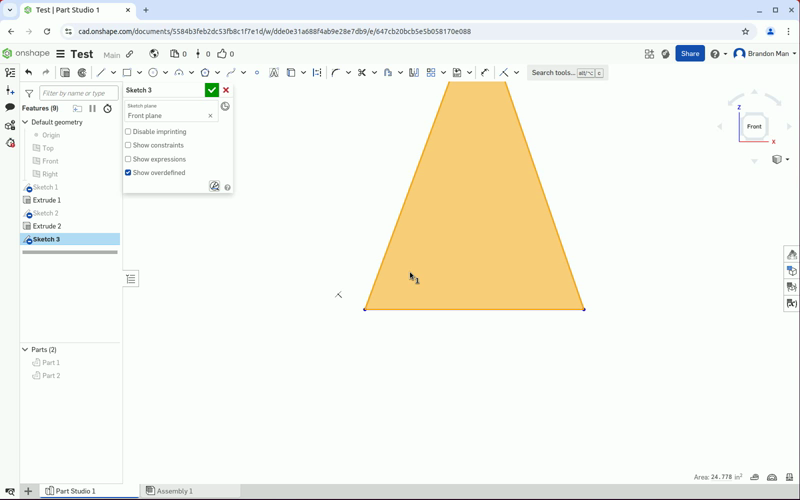
scroll(-6)
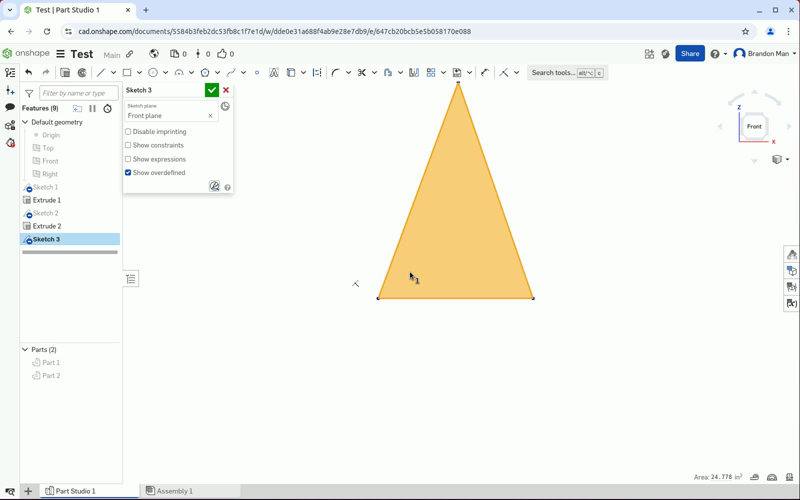
scroll(-6)
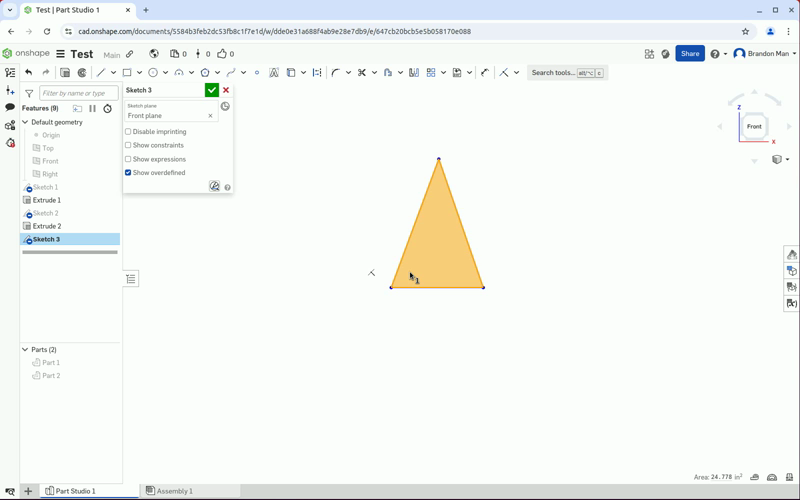
scroll(-6)
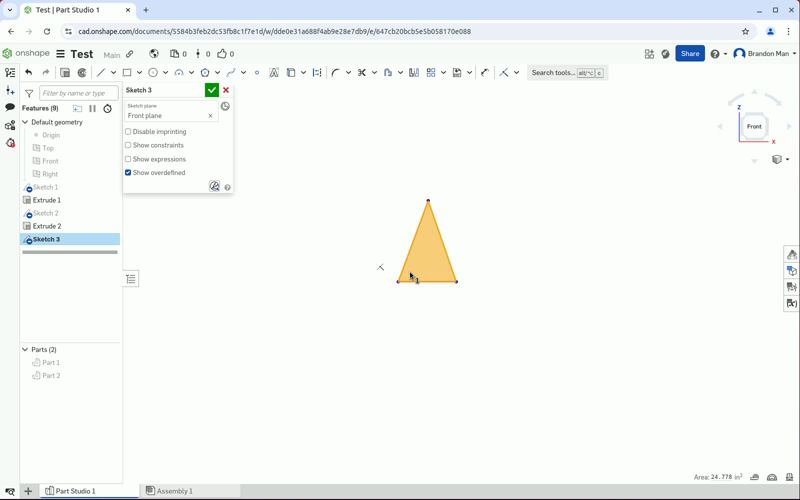
scroll(-6)
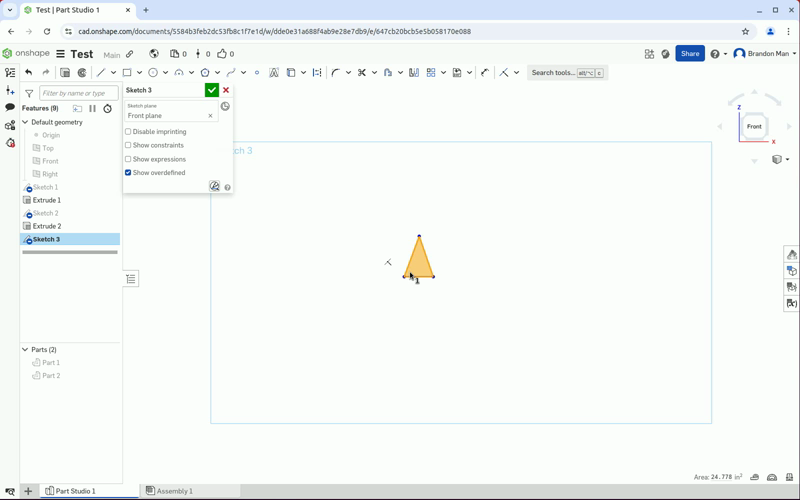
mouse_move(73, 352)
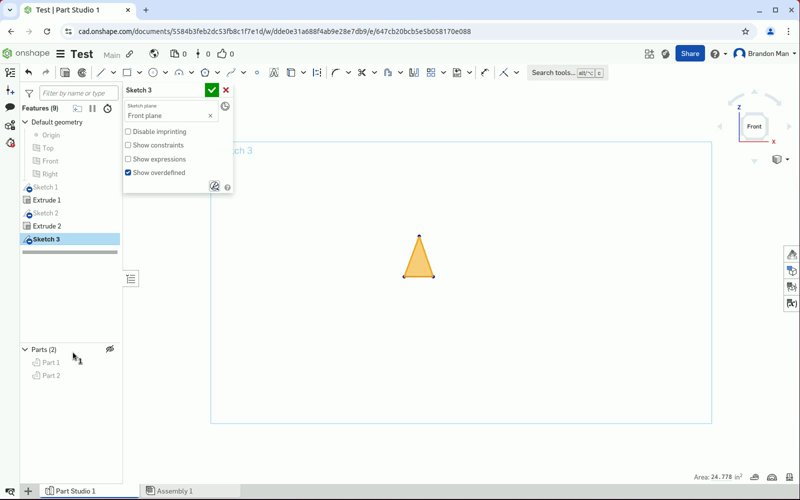
key(shift+y)
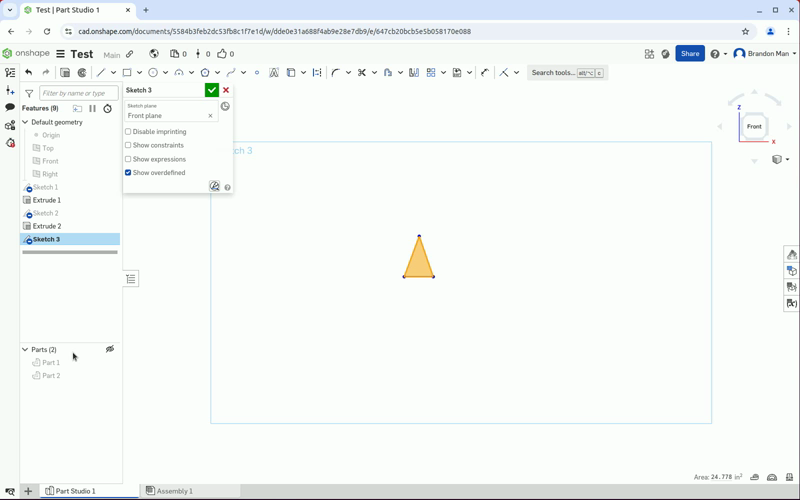
key(shift+e)
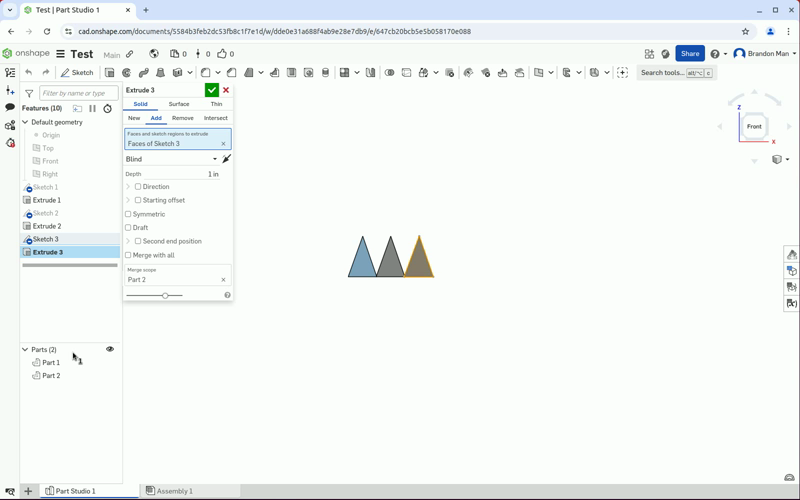
mouse_move(143, 106)
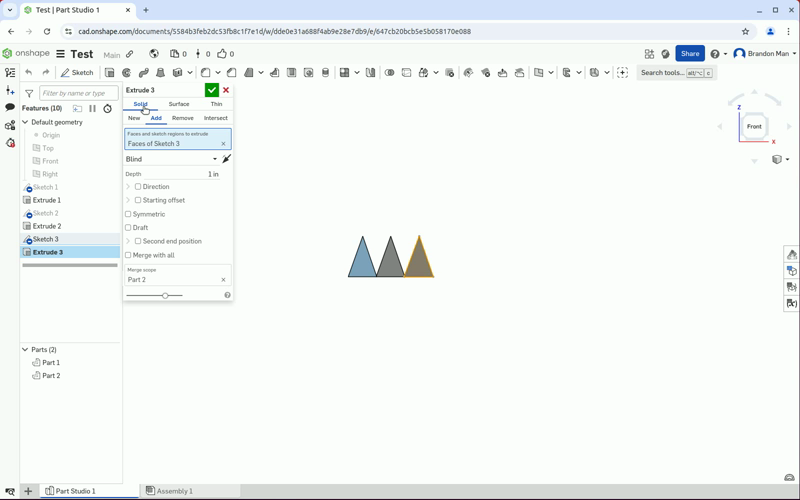
click(143, 106)
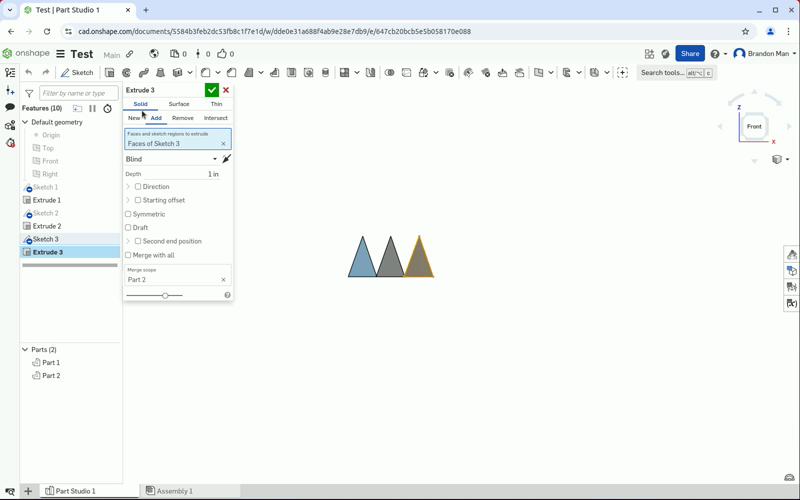
mouse_move(137, 120)
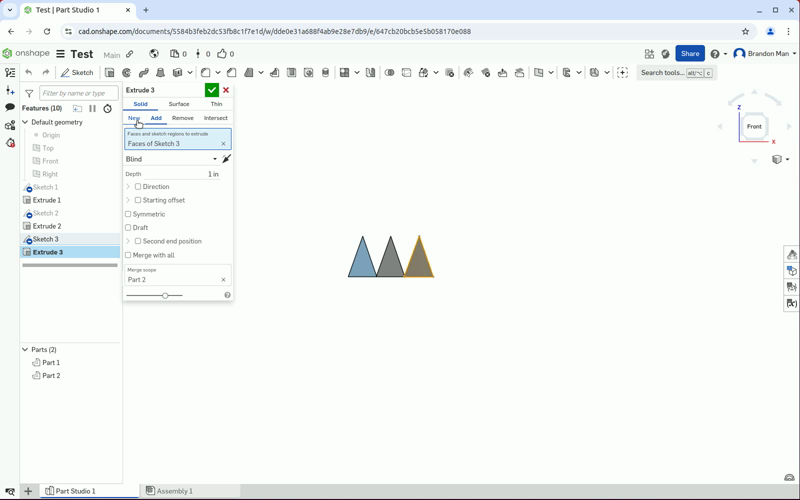
click(137, 120)
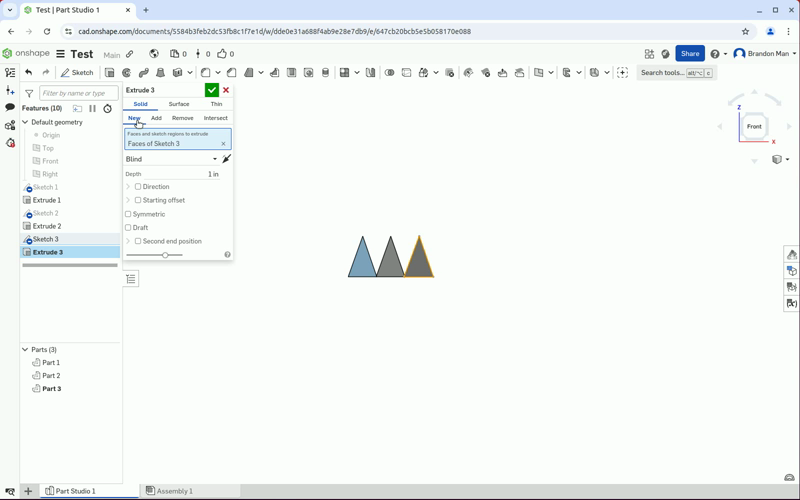
key(tab, 4)
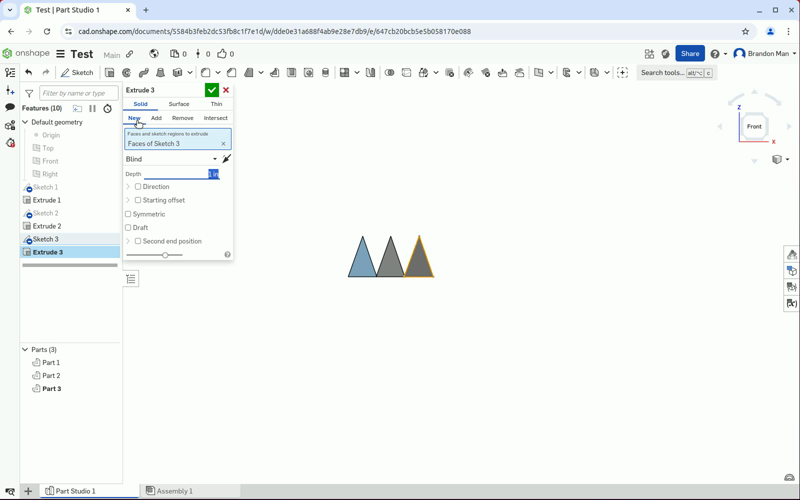
text(1.444)
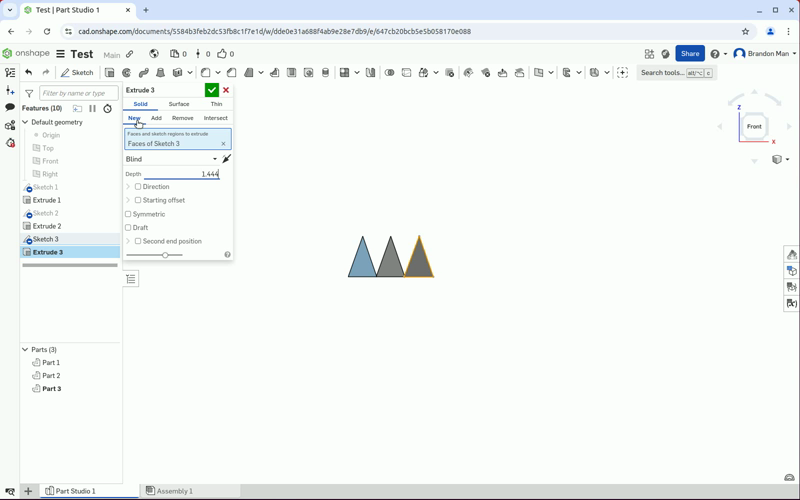
key(enter)
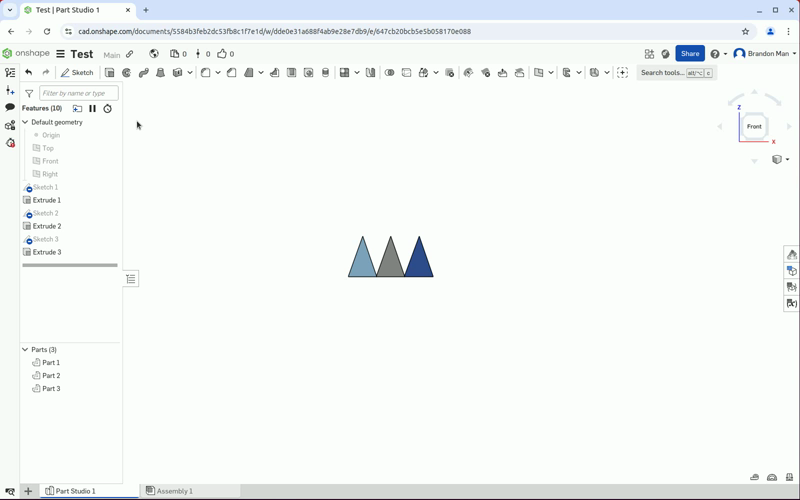
key(shift+h)
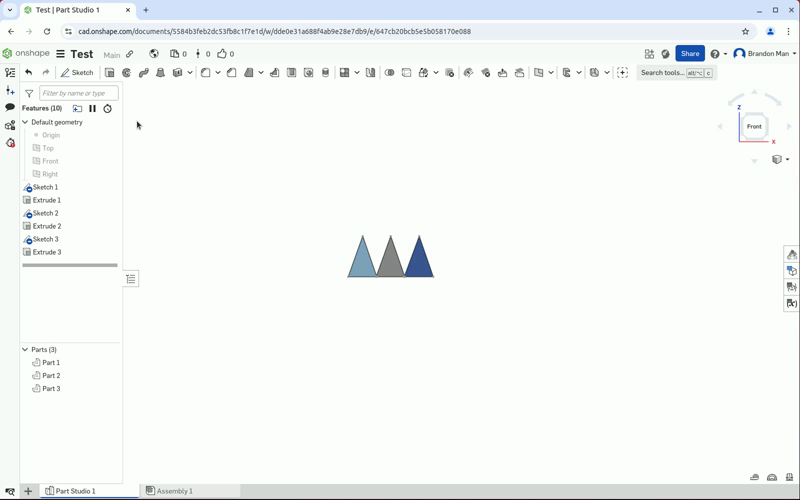
key(shift+h)
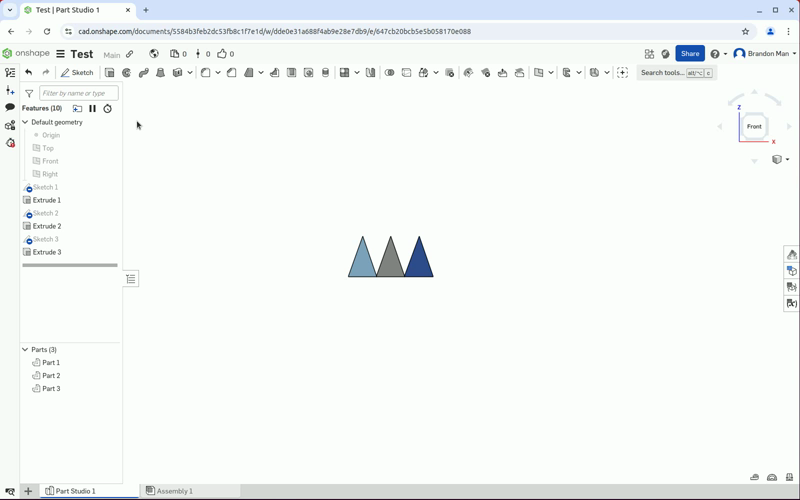
mouse_move(73, 189)
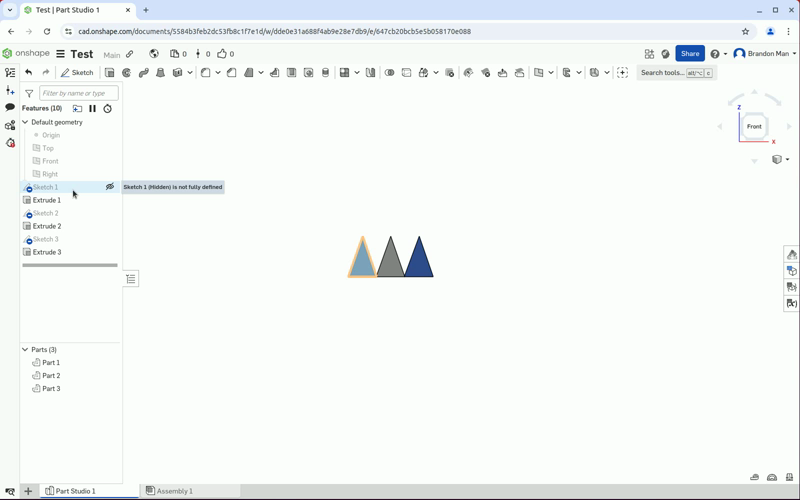
click(73, 189)
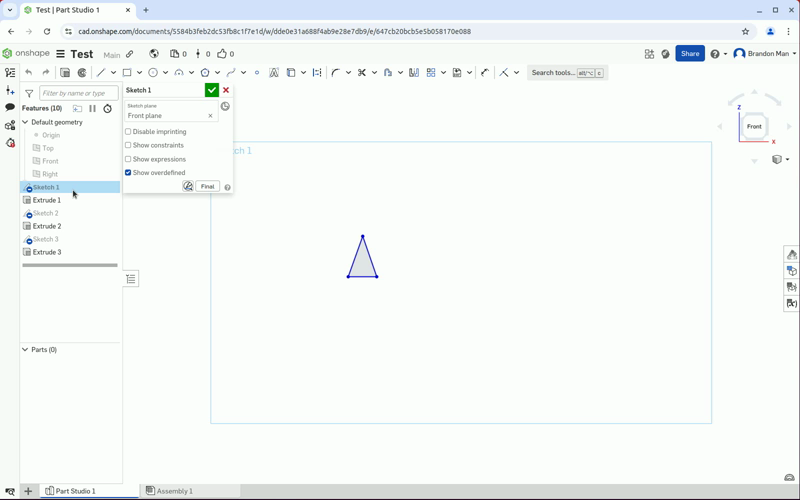
mouse_move(229, 92)
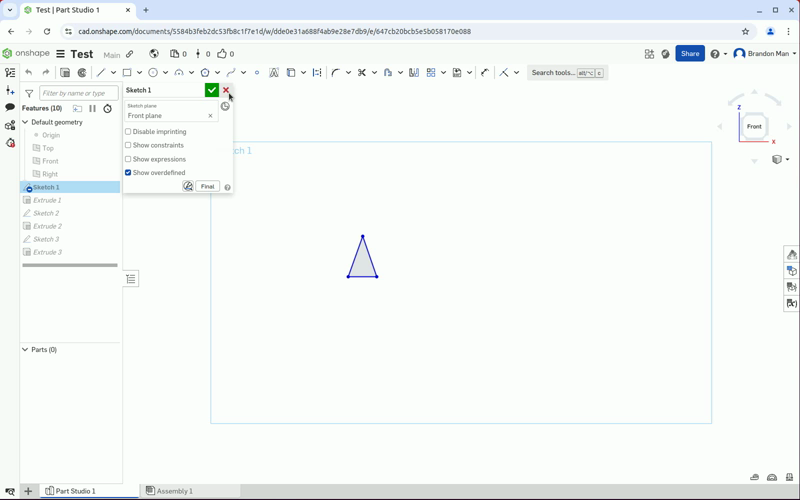
click(229, 92)
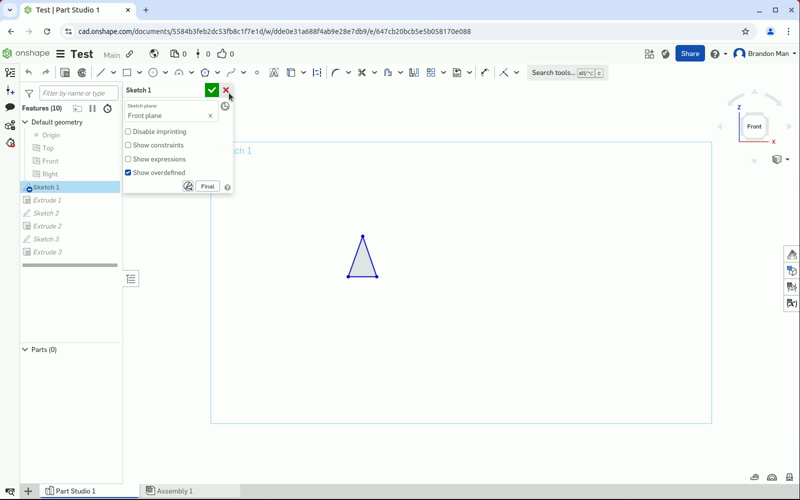
key(shift+s)
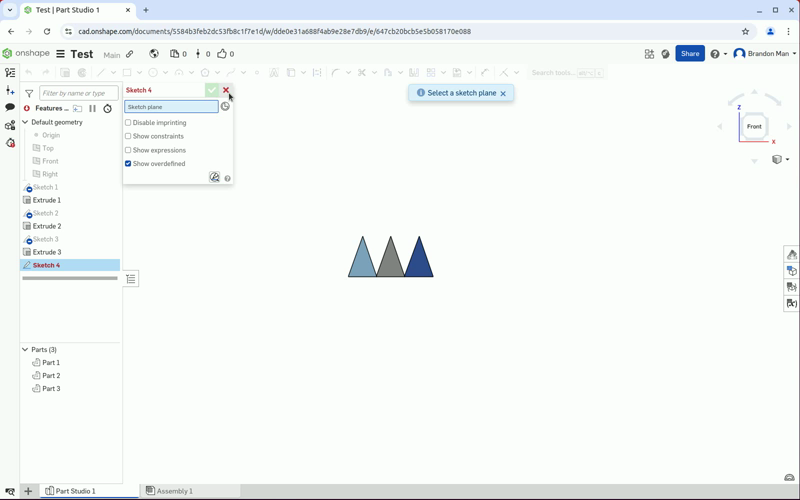
mouse_move(73, 163)
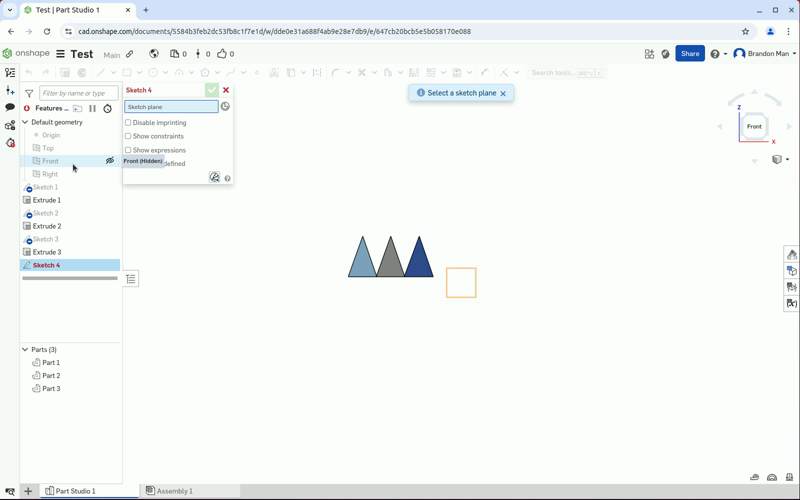
click(73, 163)
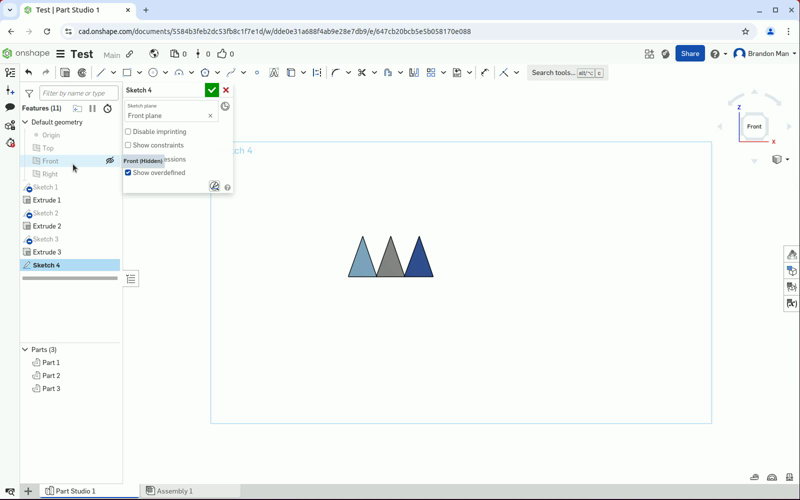
mouse_move(73, 352)
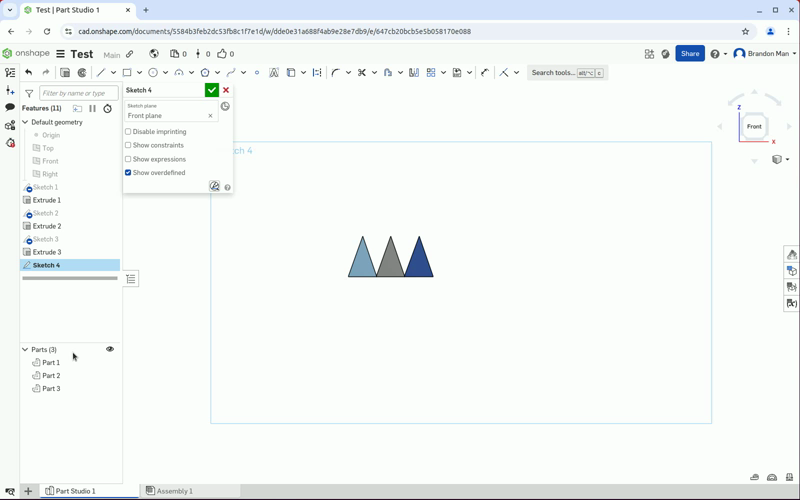
key(y)
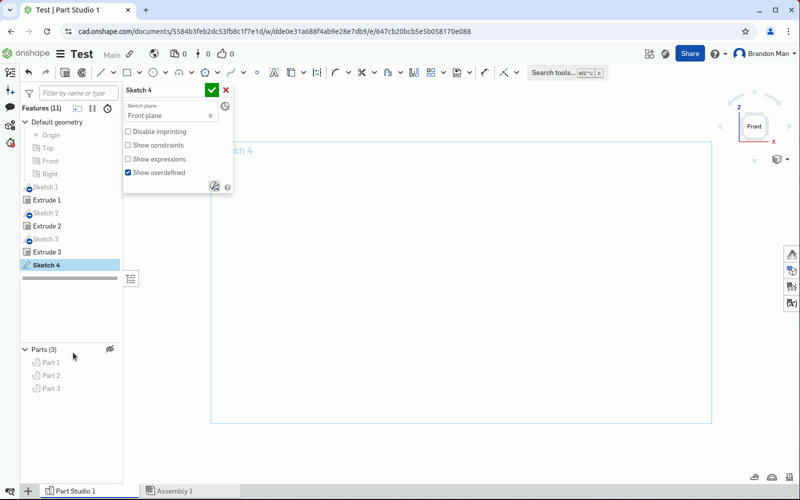
key(l)
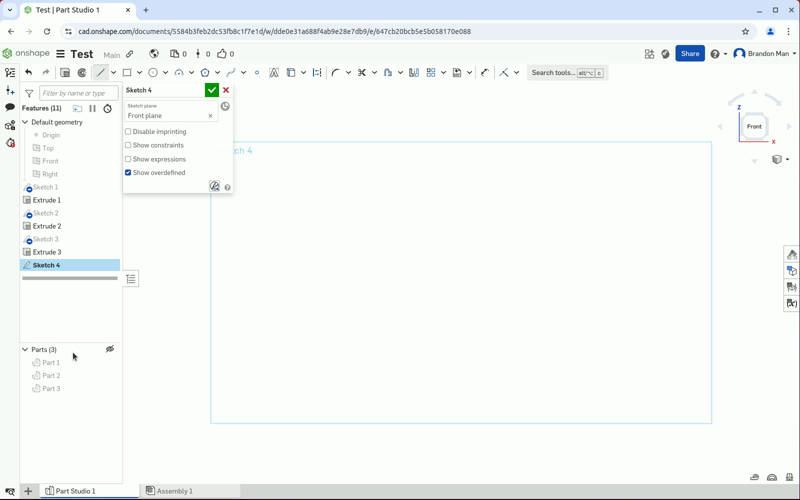
key_down(shift)
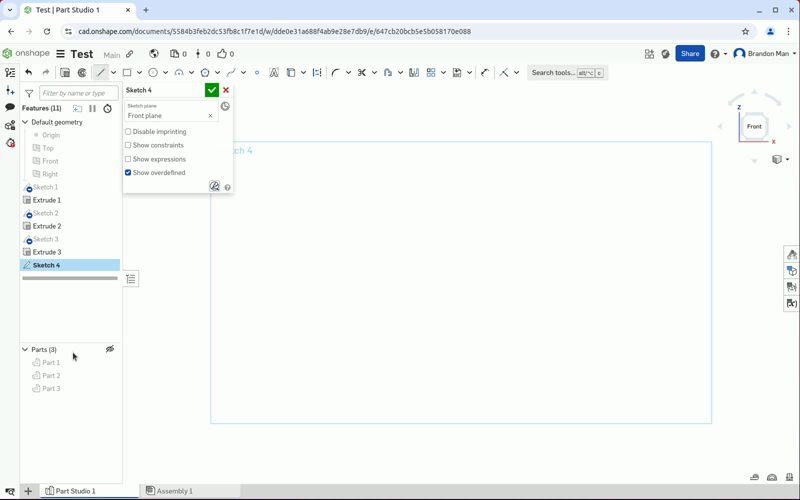
mouse_move(432, 276)
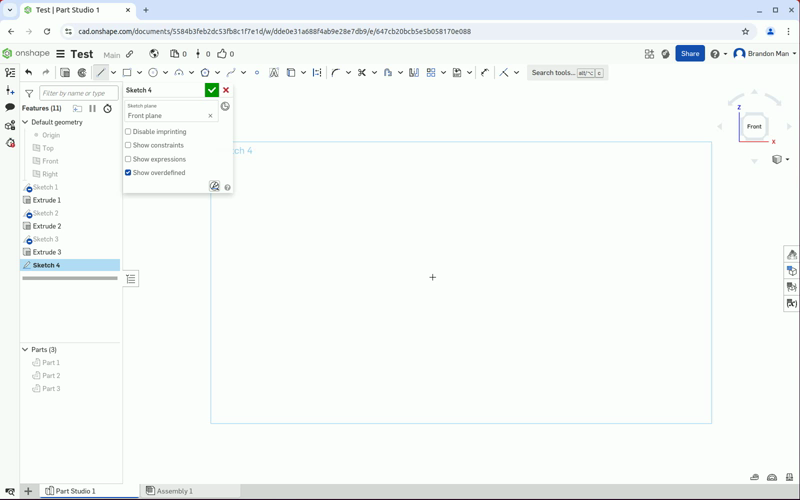
click(432, 276)
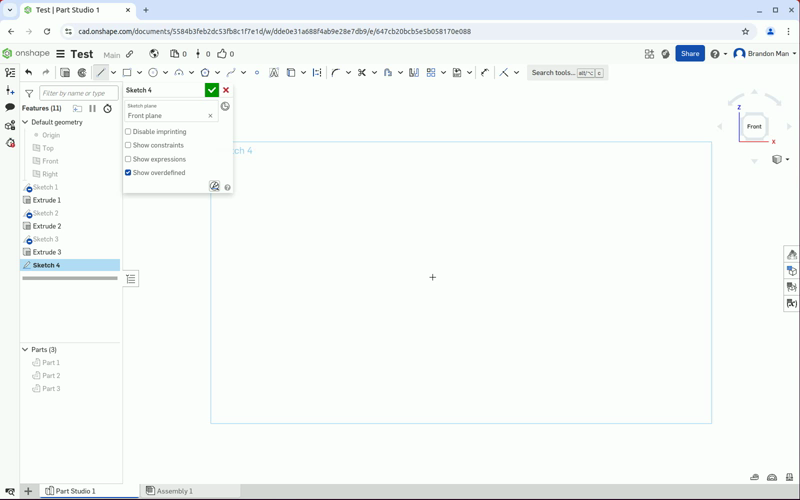
key_up(shift)
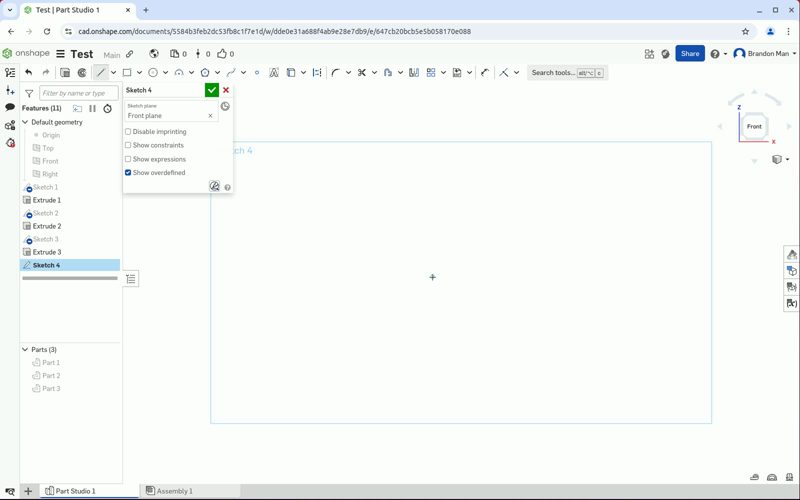
key_down(shift)
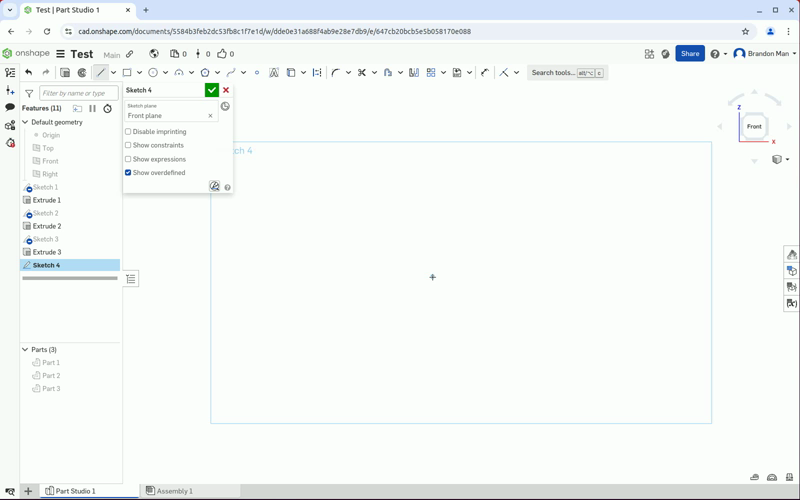
mouse_move(462, 276)
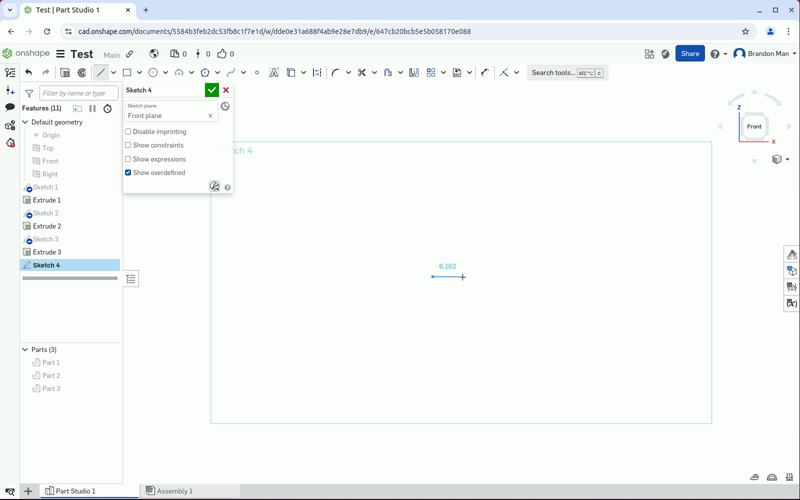
mouse_move(461, 276)
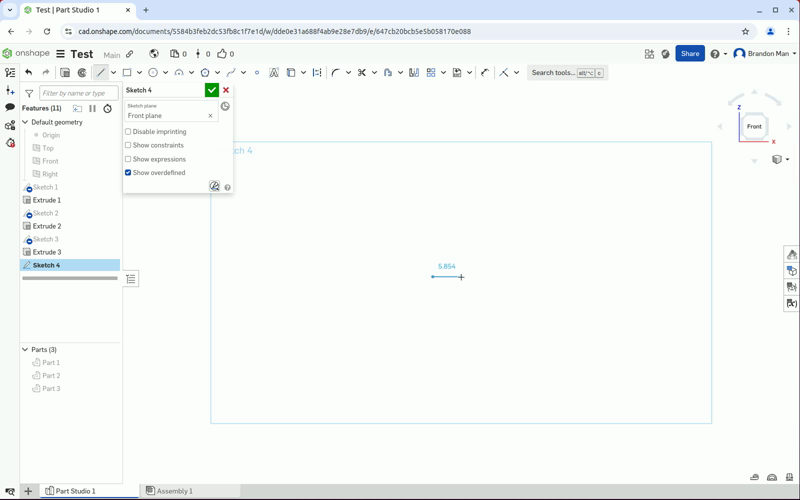
click(461, 276)
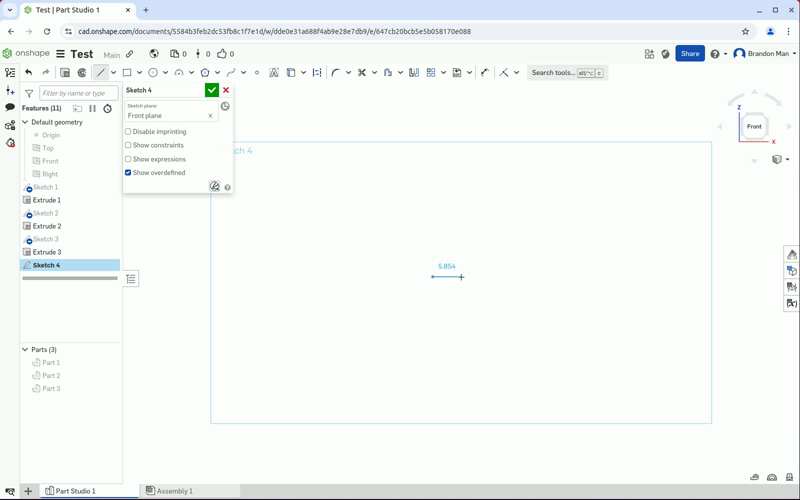
key_up(shift)
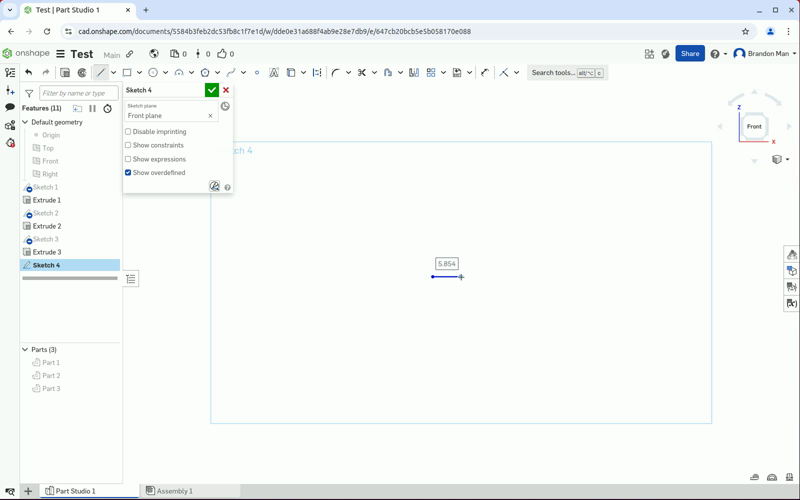
key_down(shift)
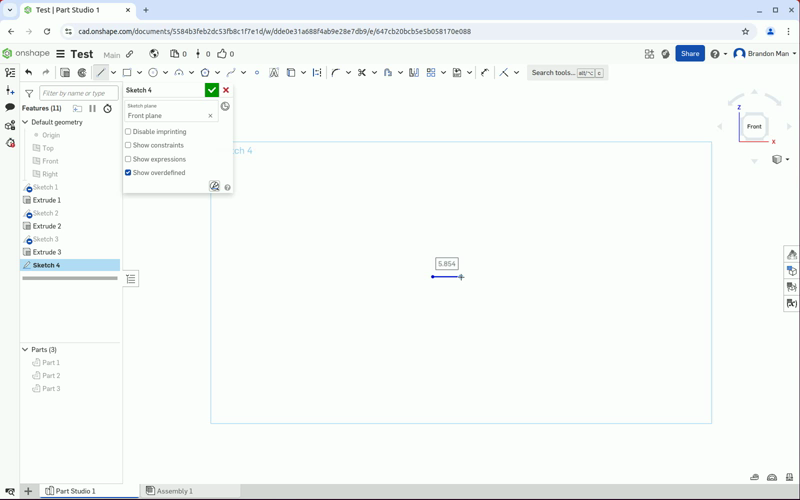
mouse_move(491, 276)
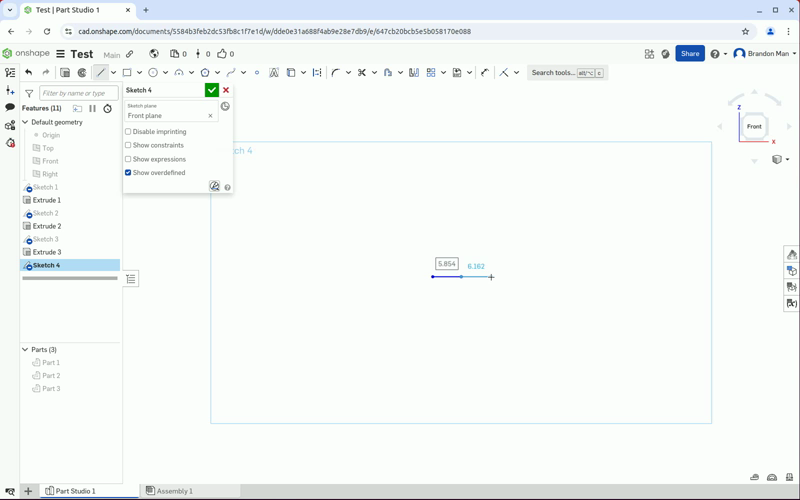
mouse_move(447, 236)
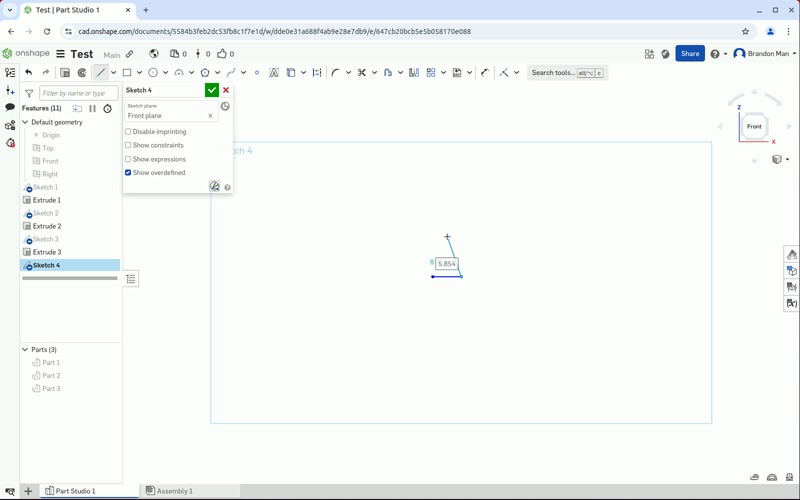
click(447, 236)
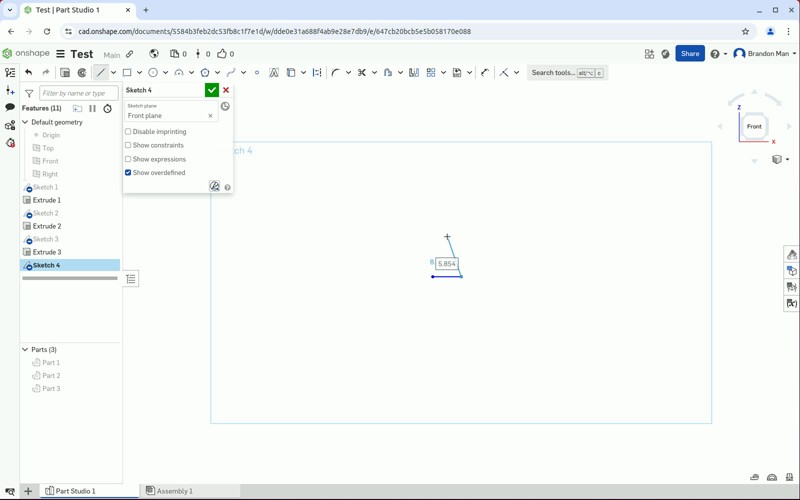
key_up(shift)
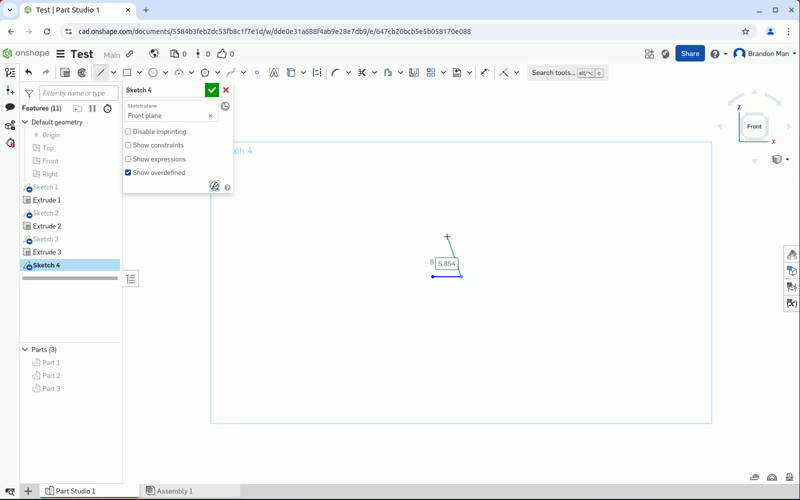
mouse_move(477, 236)
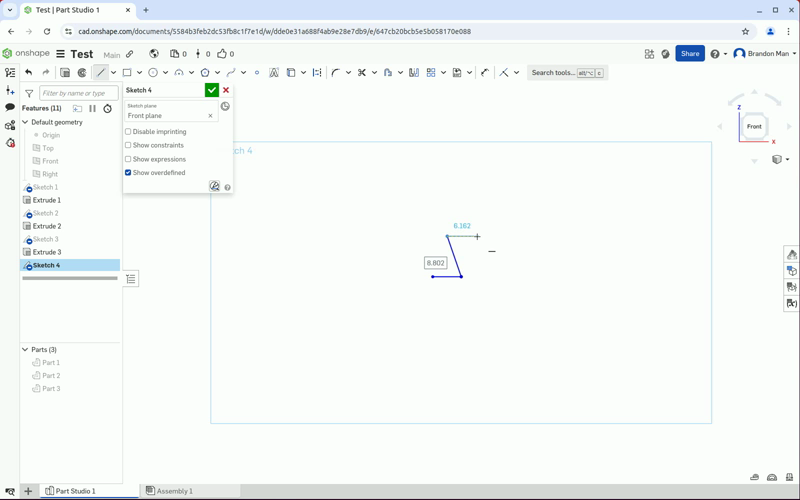
key_down(shift)
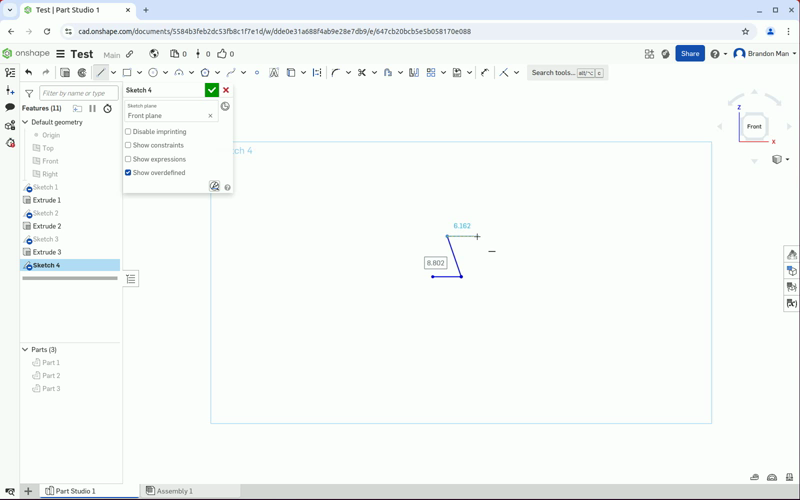
mouse_move(432, 276)
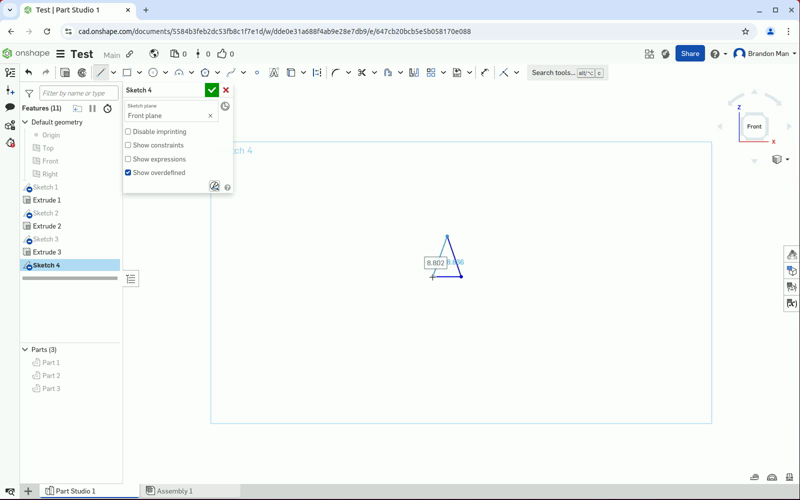
key_up(shift)
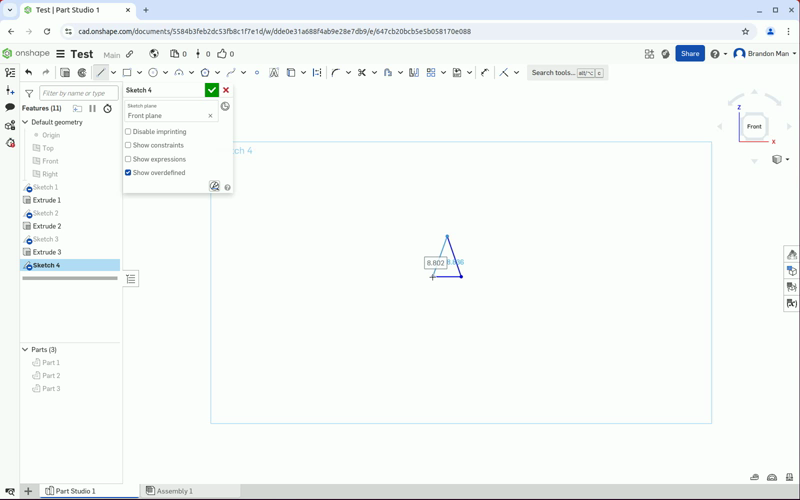
click(432, 276)
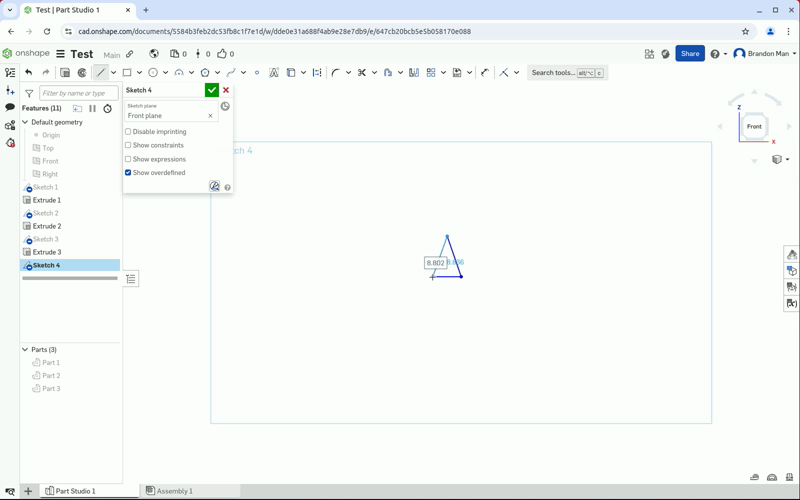
key(esc)
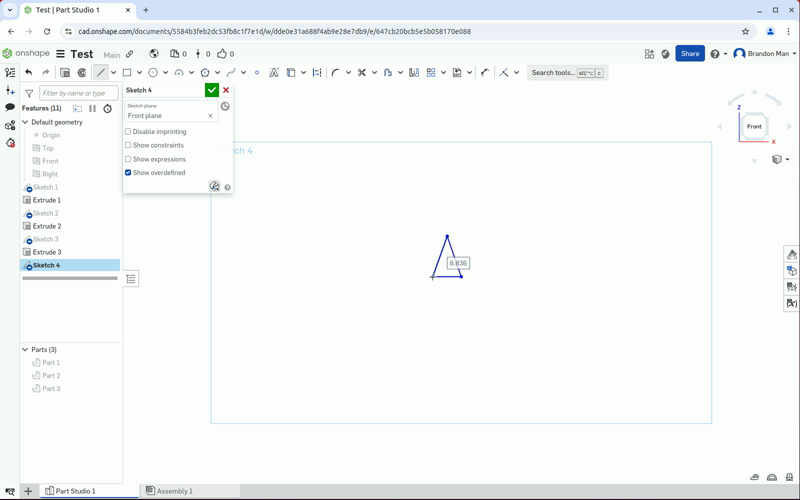
mouse_move(435, 273)
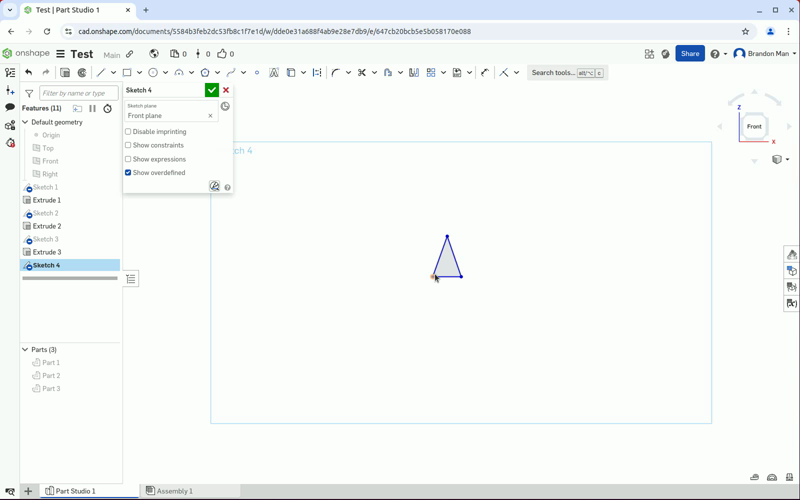
scroll(6)
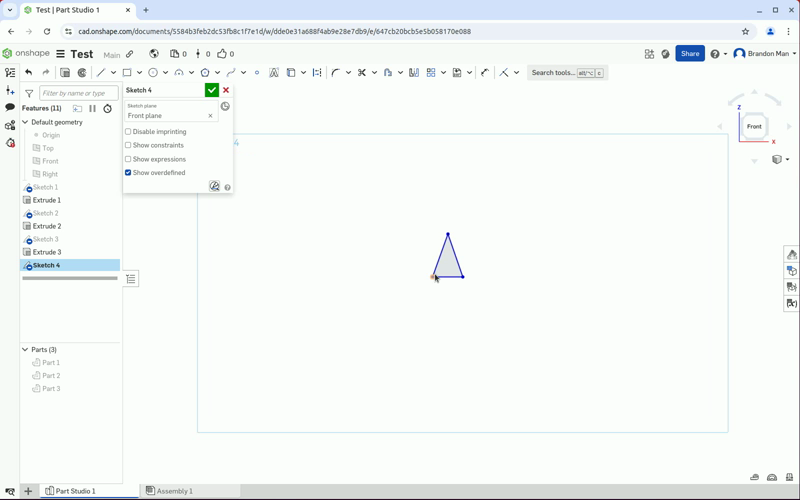
scroll(6)
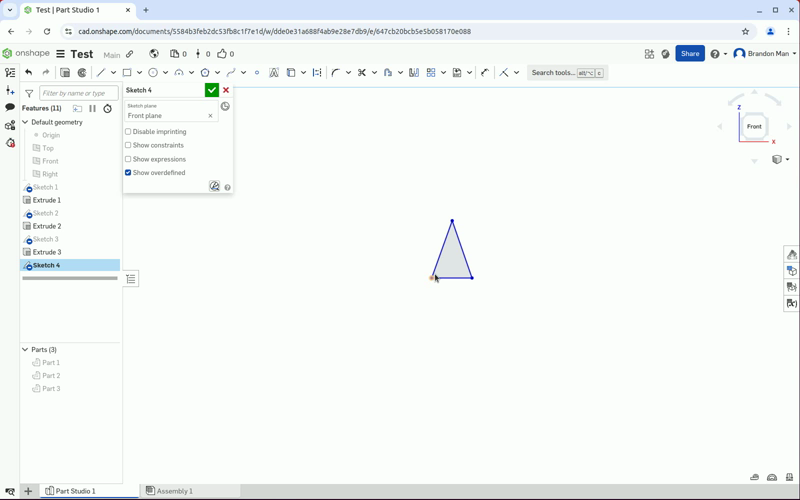
scroll(6)
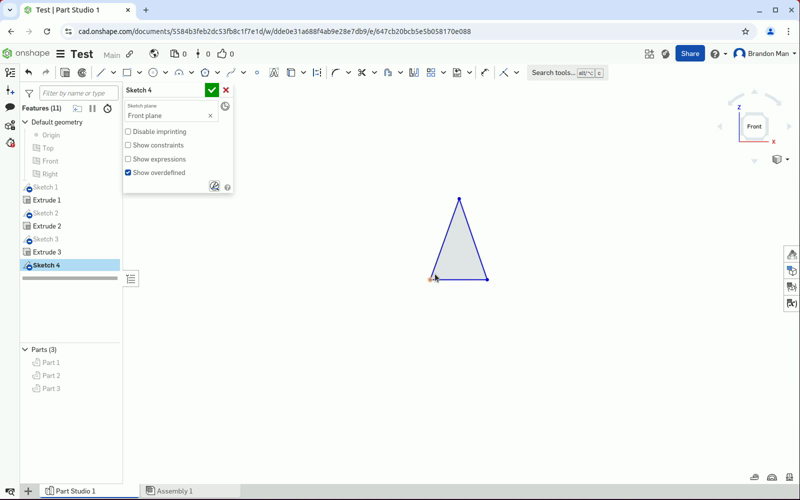
scroll(6)
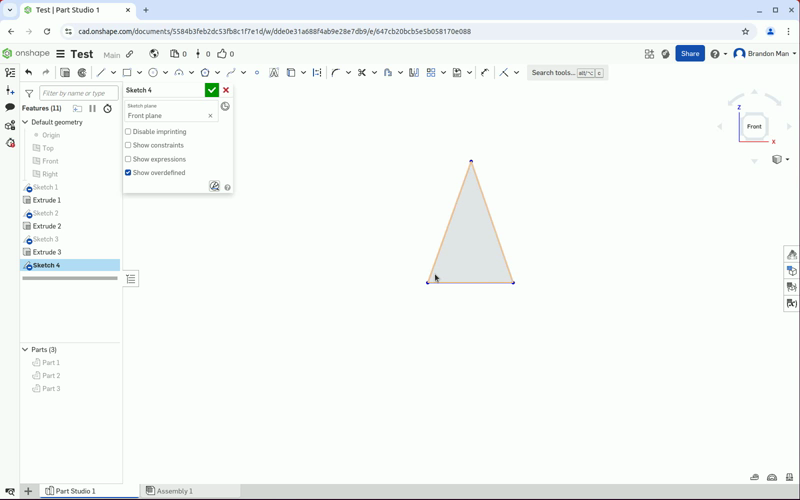
scroll(6)
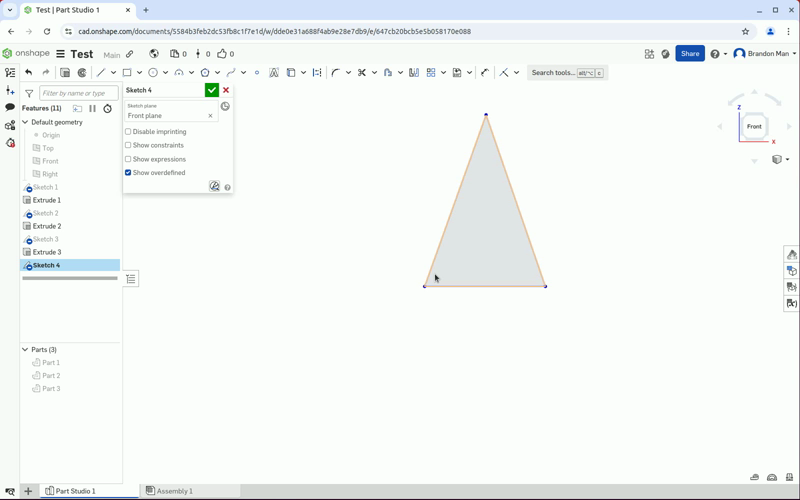
scroll(6)
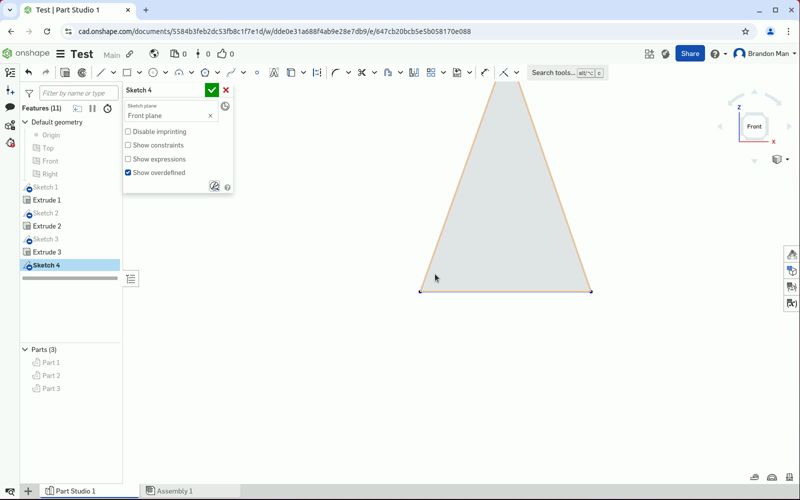
scroll(6)
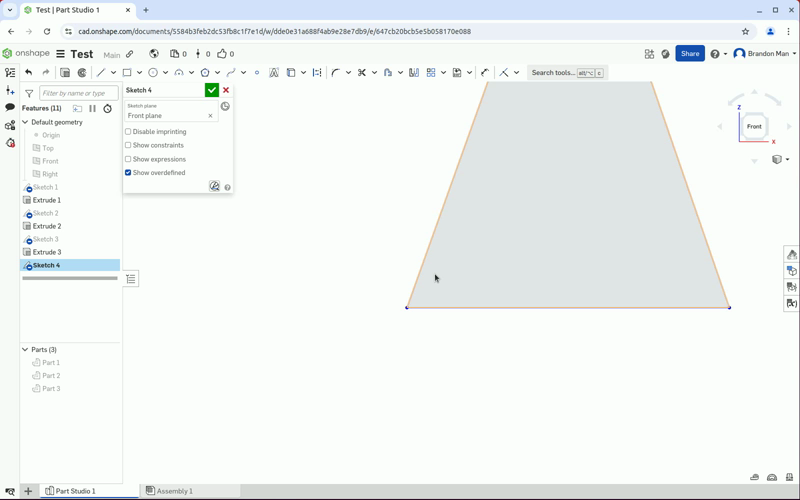
click(435, 273)
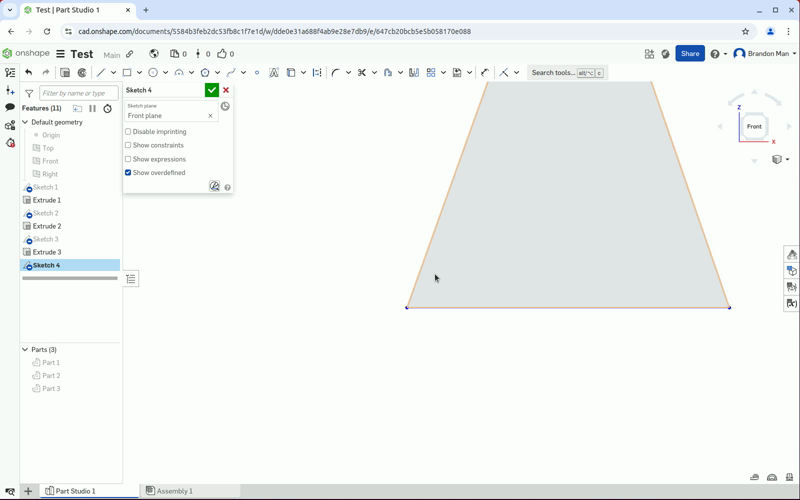
scroll(-6)
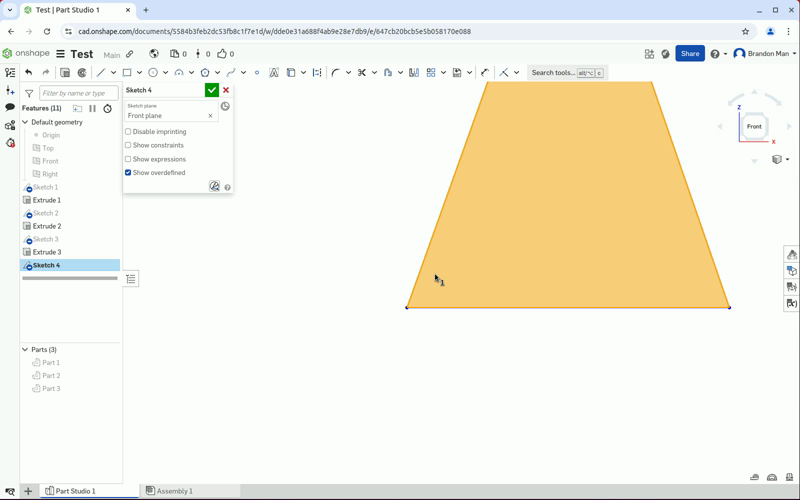
scroll(-6)
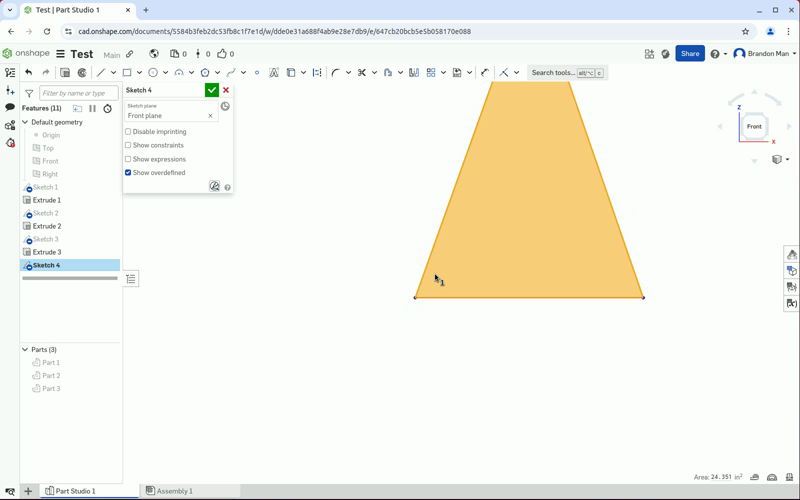
scroll(-6)
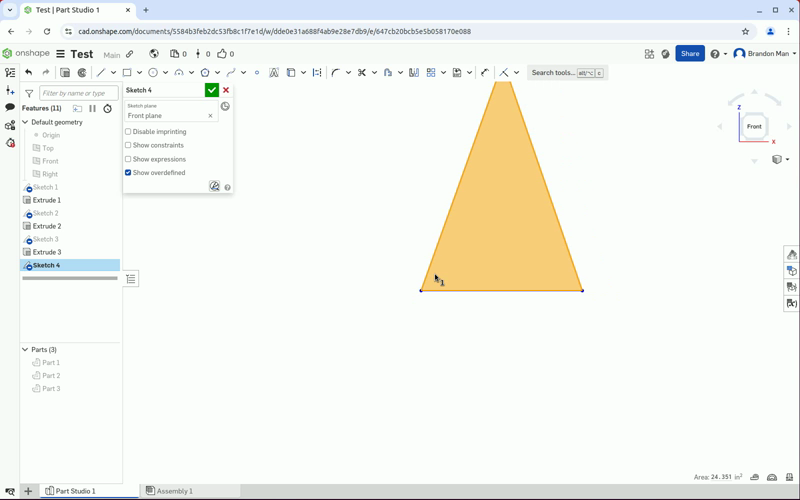
scroll(-6)
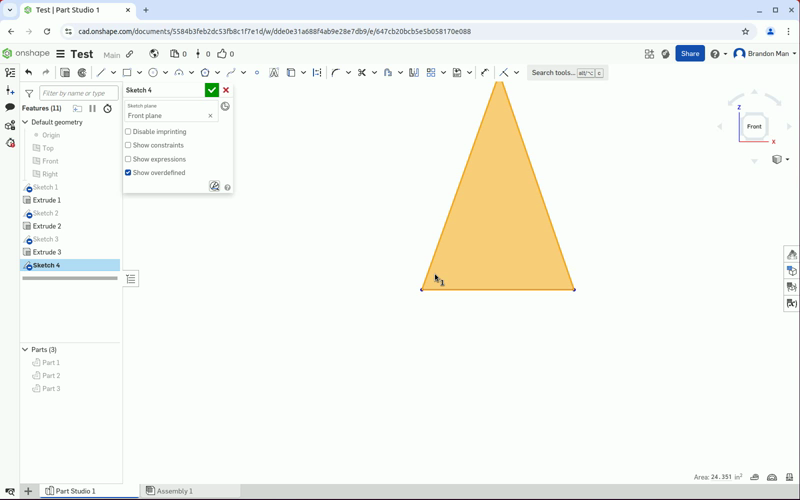
scroll(-6)
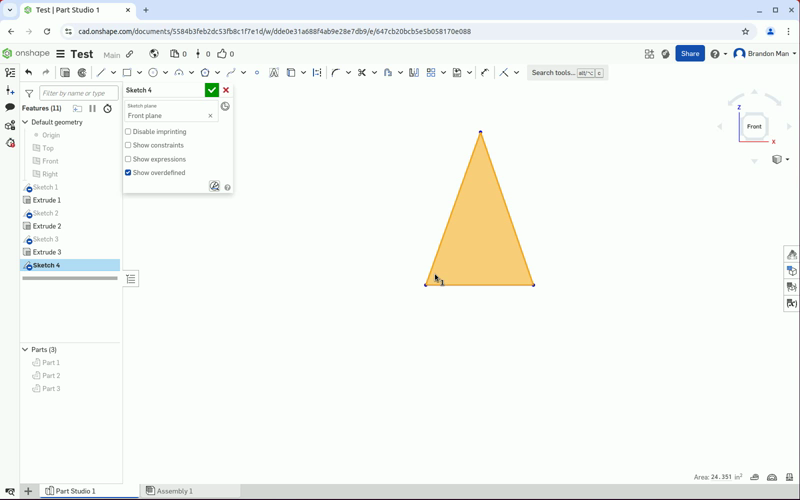
scroll(-6)
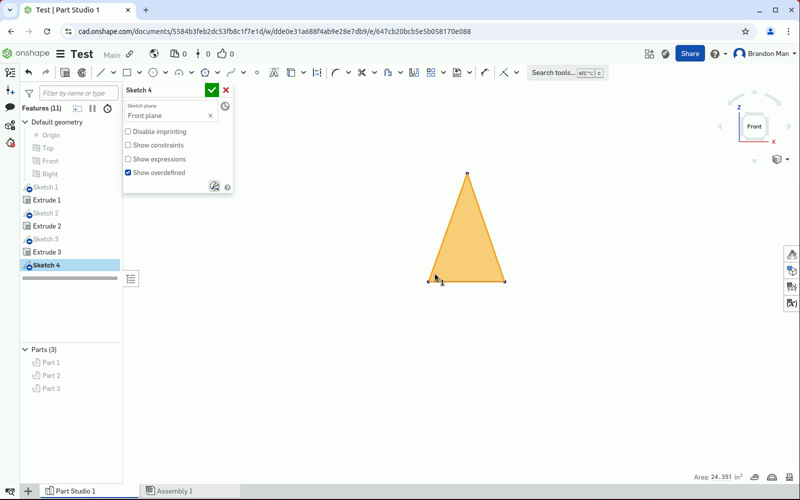
scroll(-6)
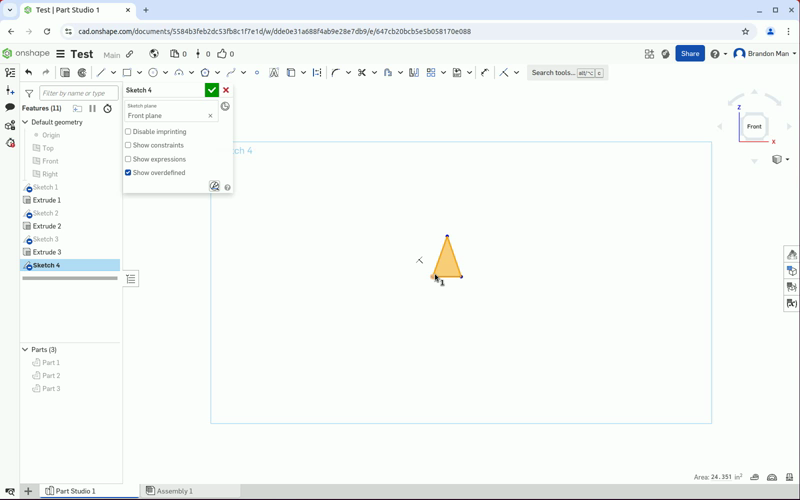
mouse_move(73, 352)
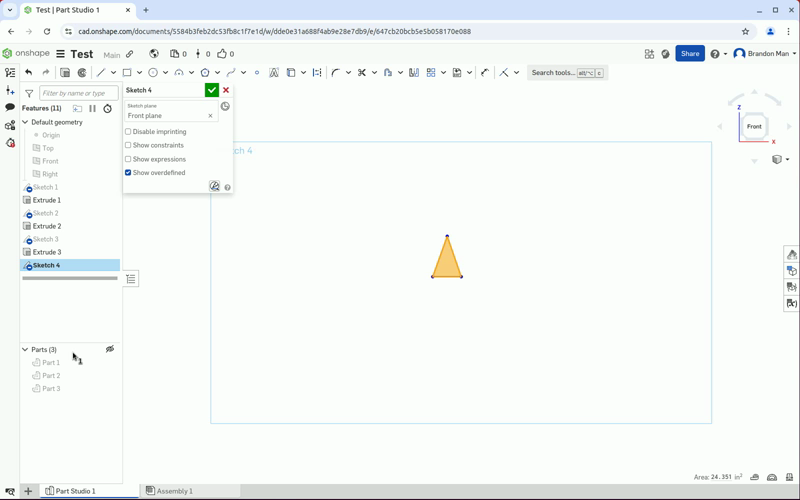
key(shift+y)
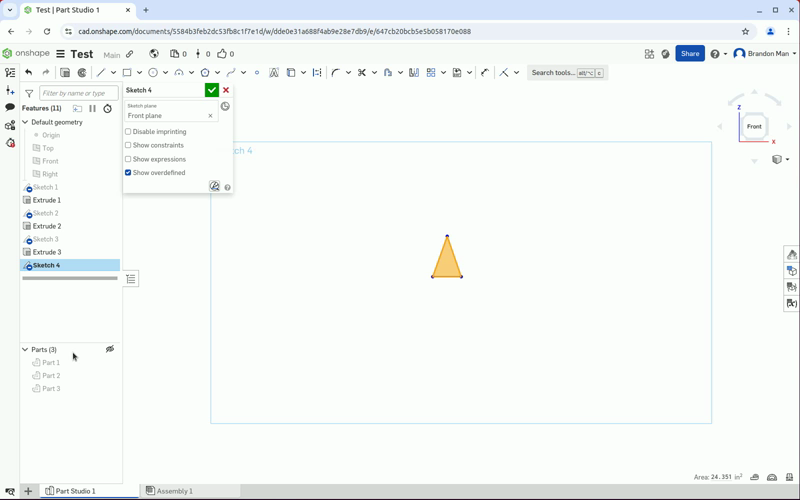
key(shift+e)
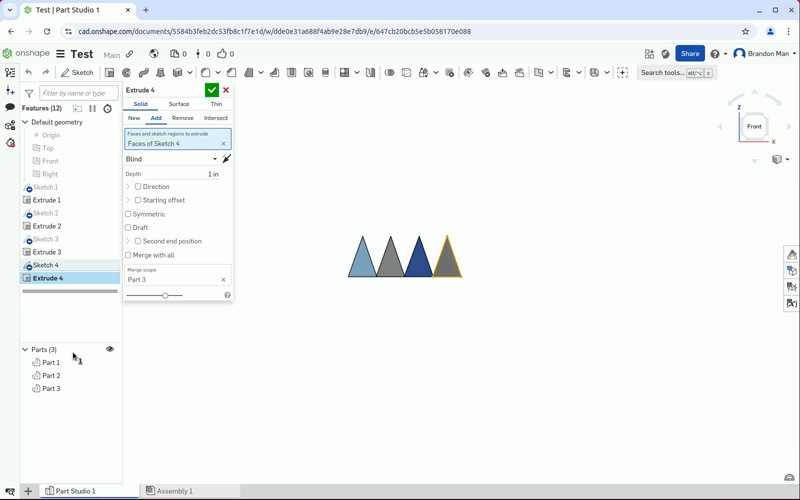
mouse_move(143, 106)
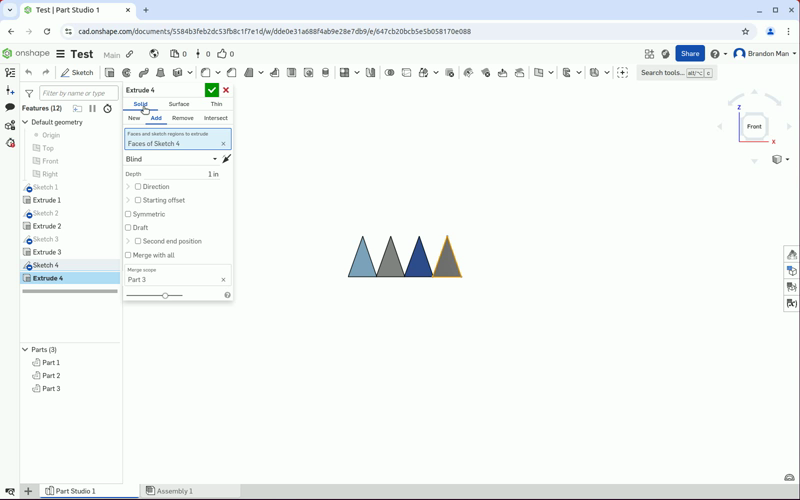
click(143, 106)
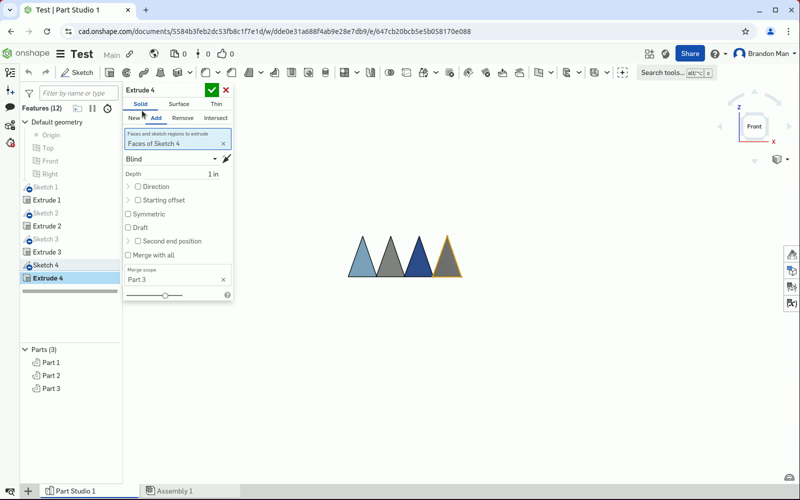
mouse_move(137, 120)
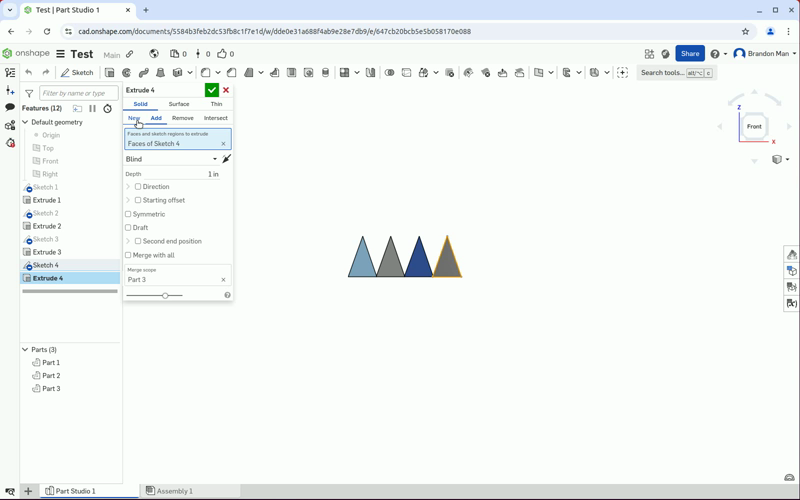
click(137, 120)
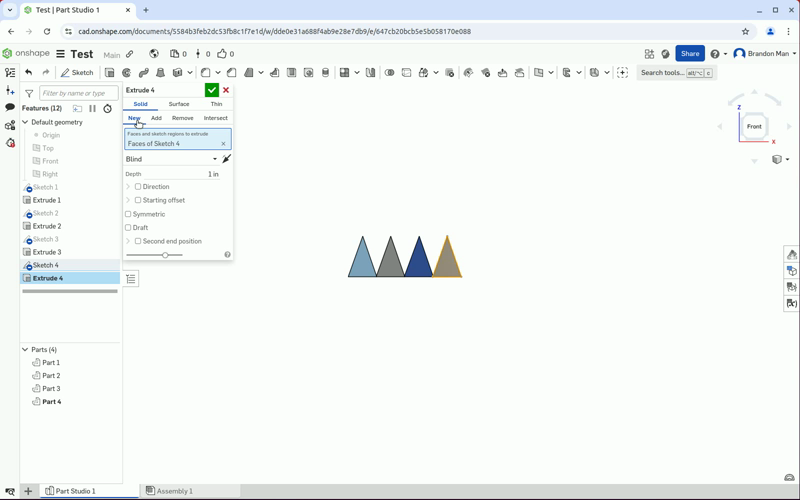
key(tab, 4)
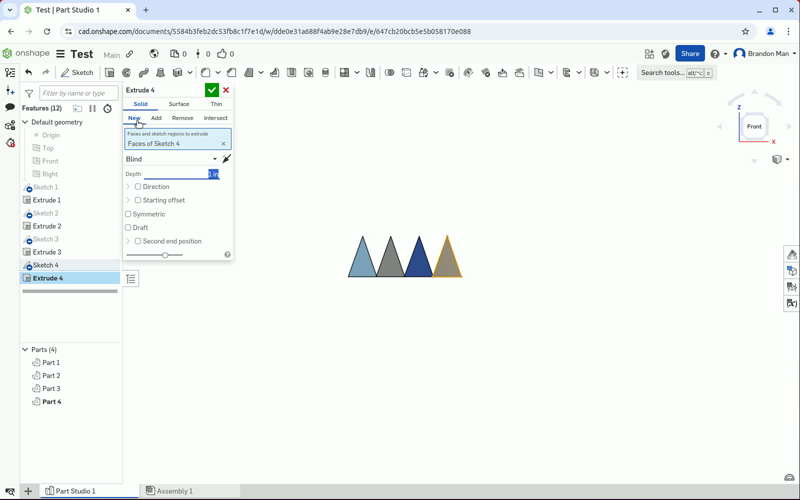
text(1.444)
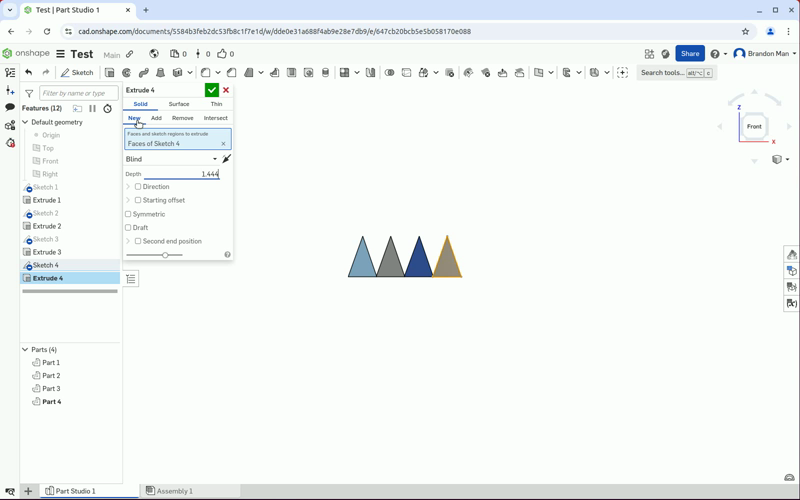
key(enter)
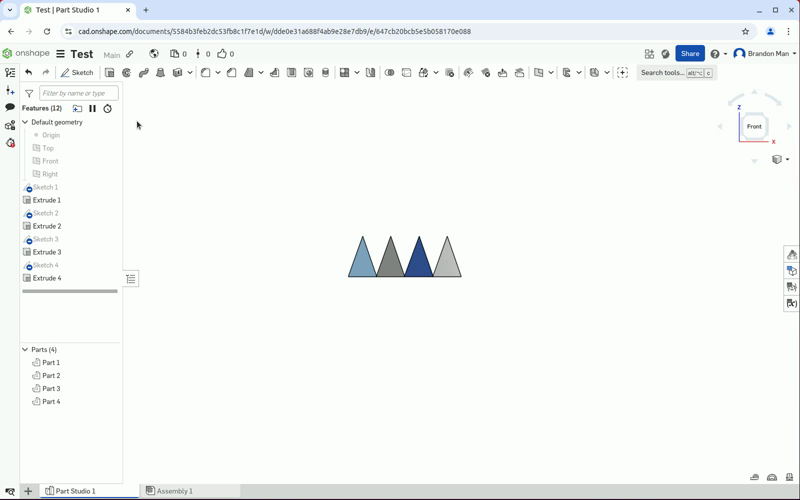
key(shift+h)
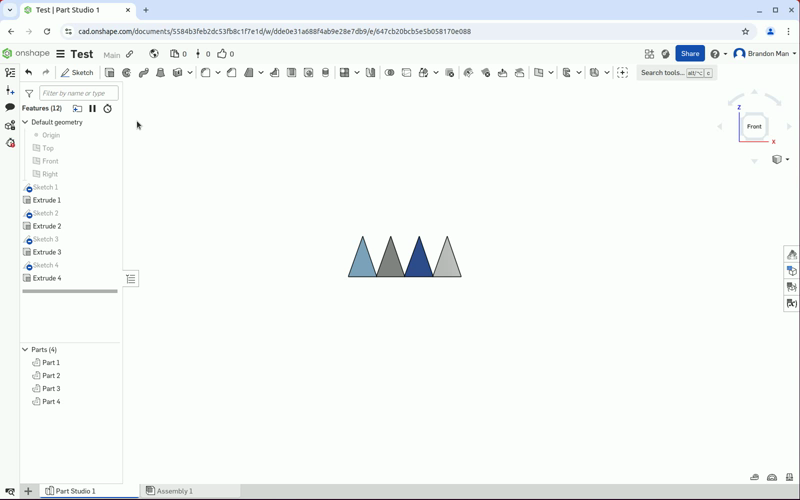
key(shift+h)
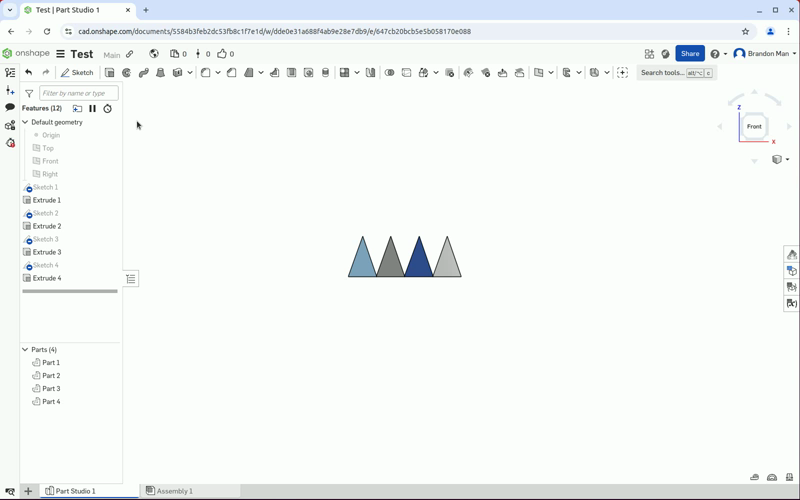
mouse_move(73, 189)
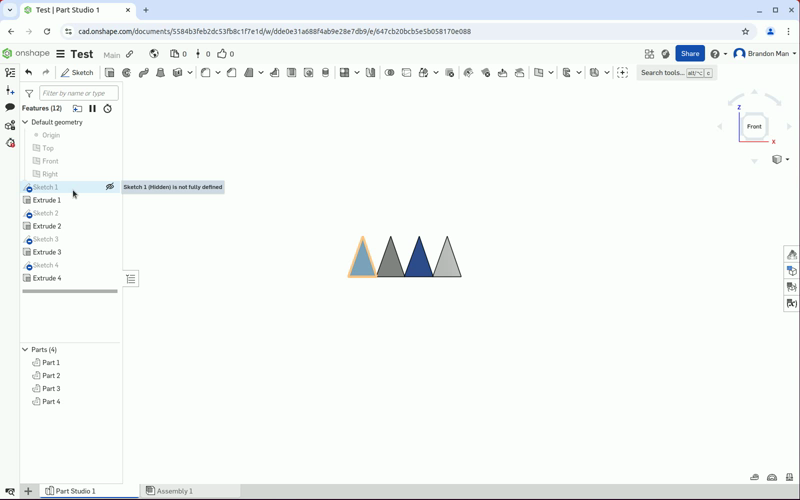
click(73, 189)
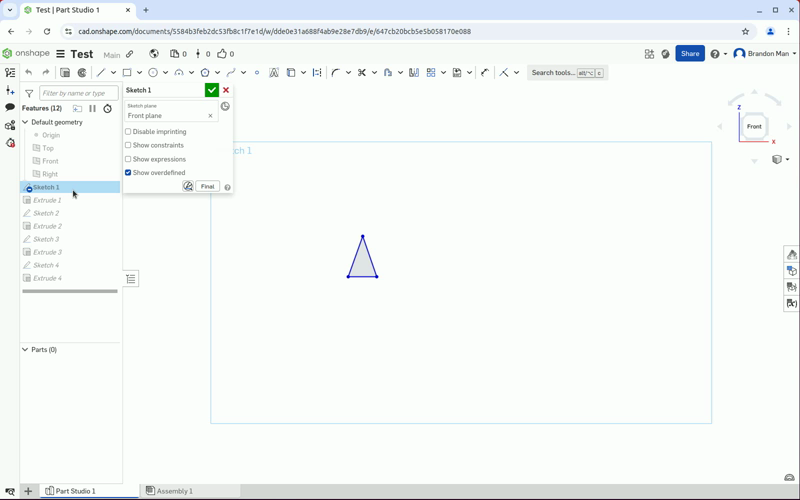
mouse_move(229, 92)
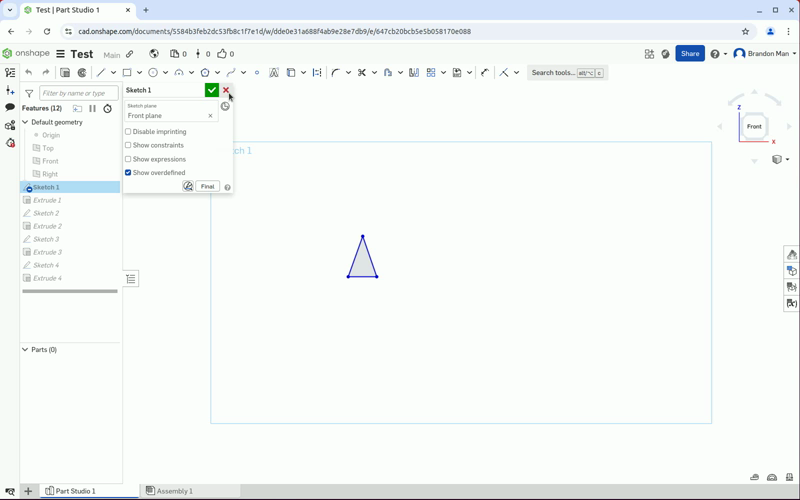
click(229, 92)
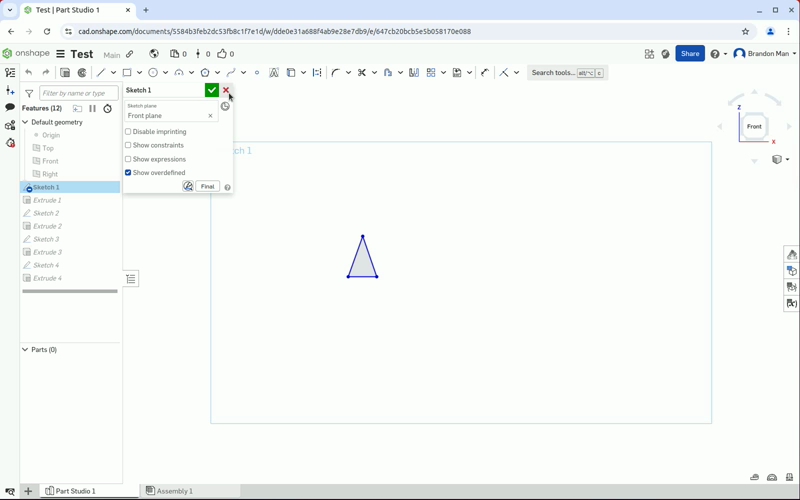
key(shift+s)
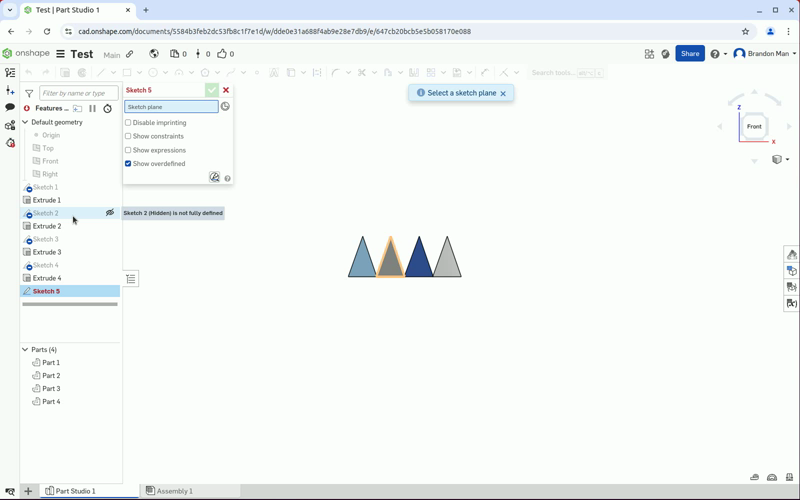
scroll(3)
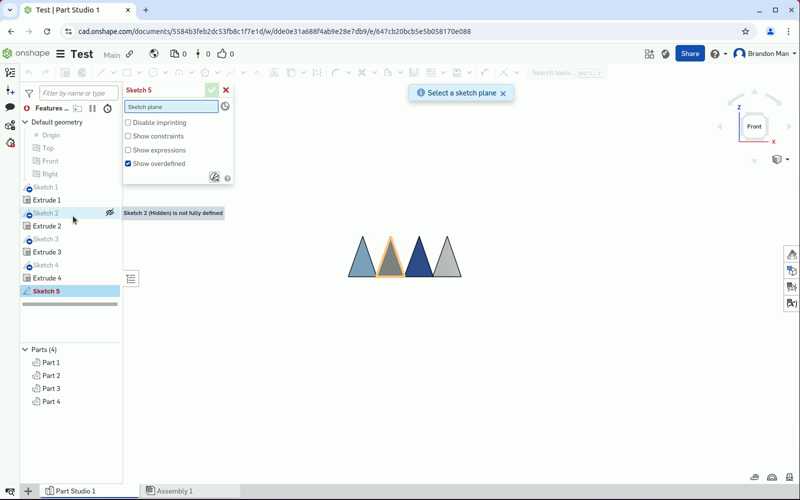
mouse_move(73, 163)
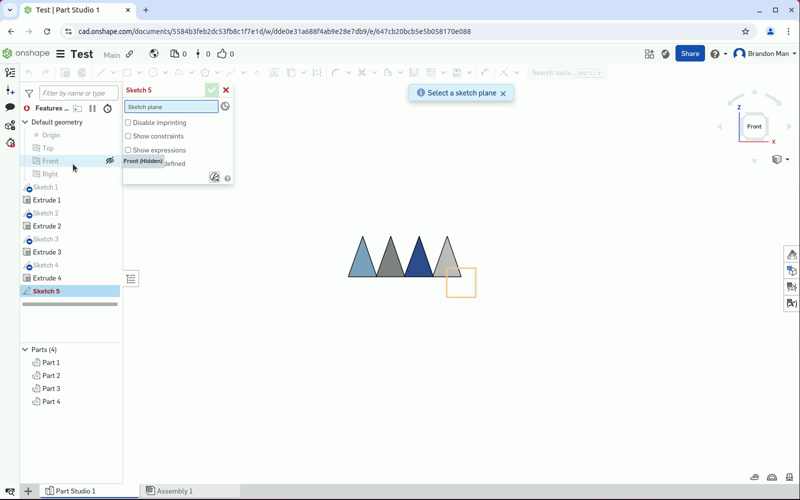
click(73, 163)
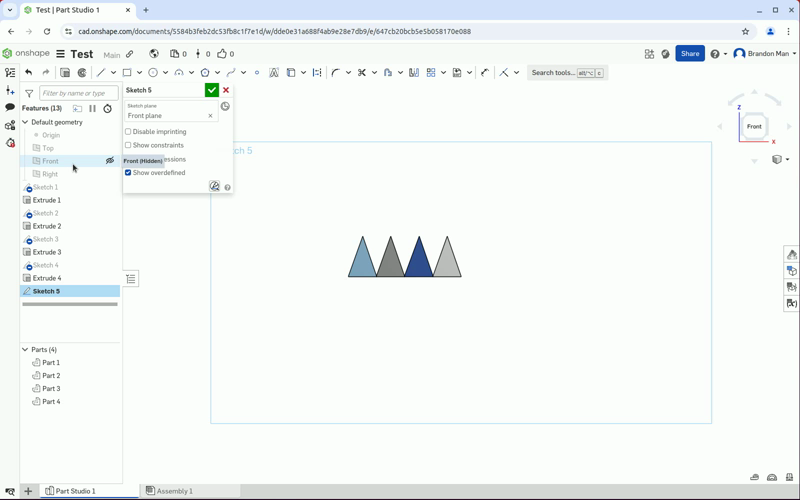
mouse_move(73, 352)
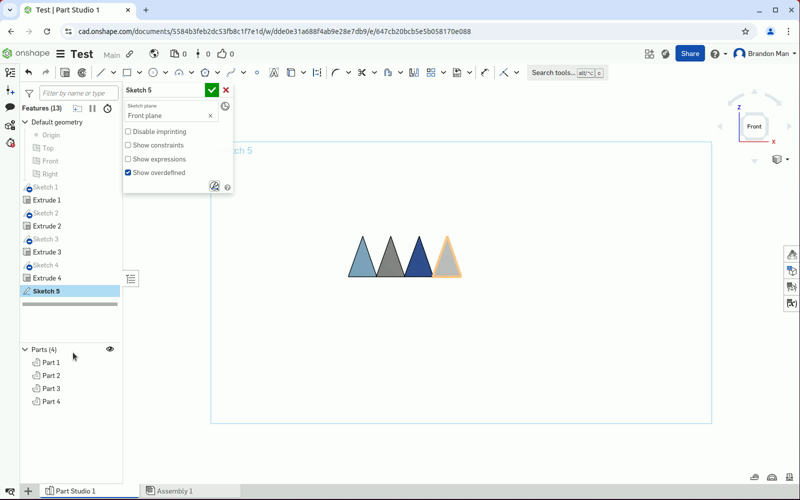
key(y)
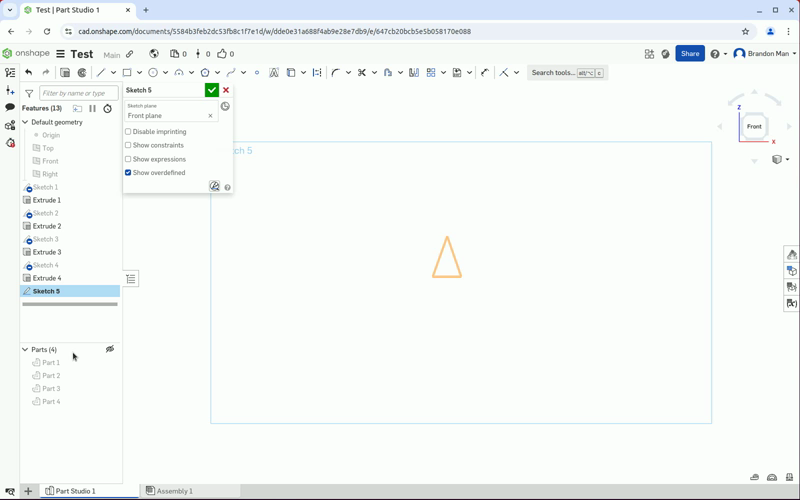
key(l)
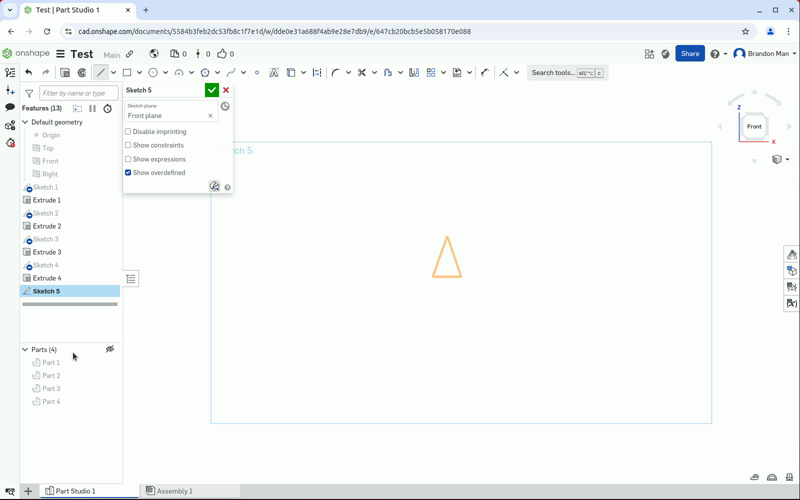
key_down(shift)
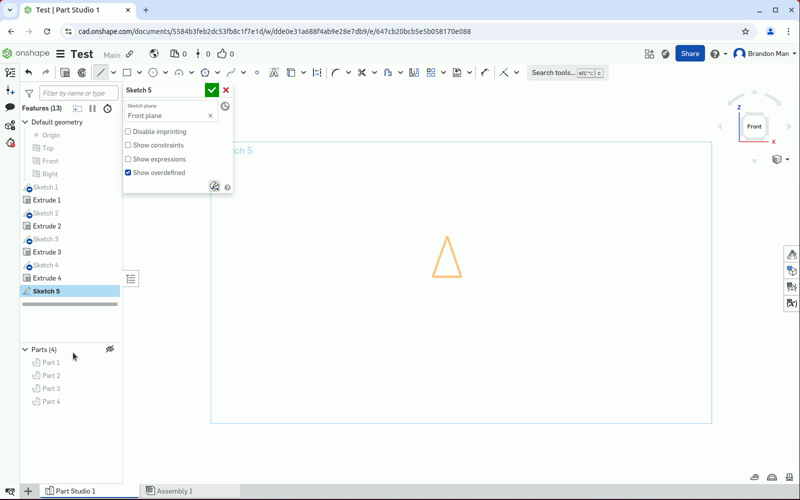
mouse_move(460, 276)
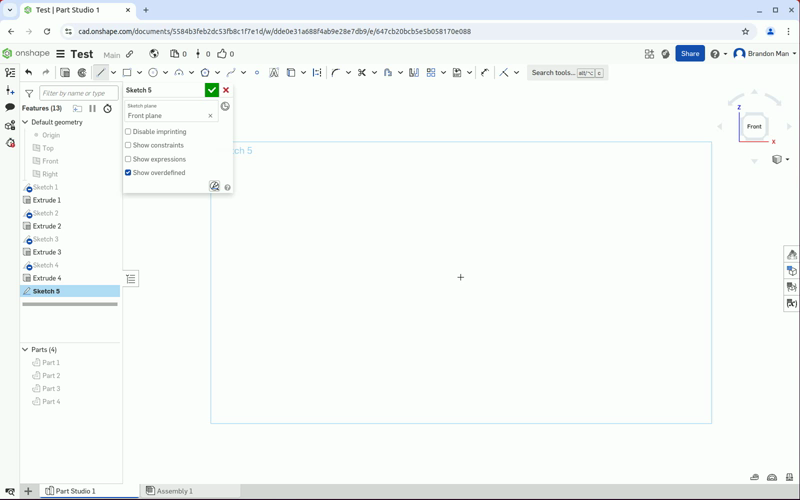
click(460, 276)
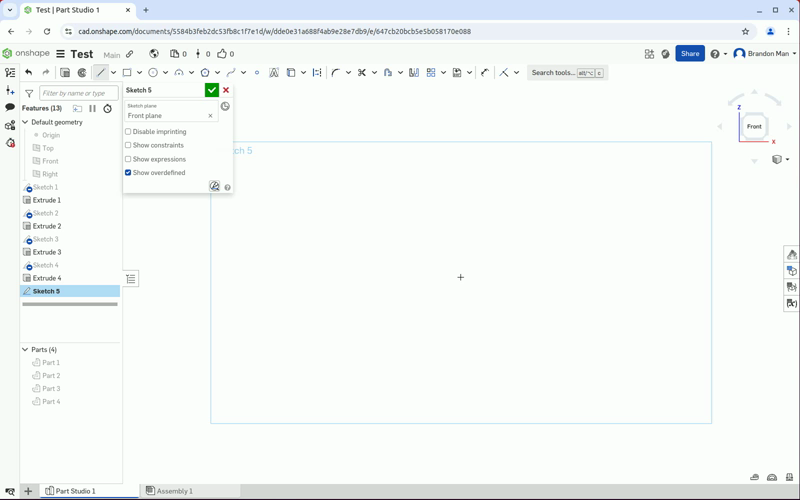
key_up(shift)
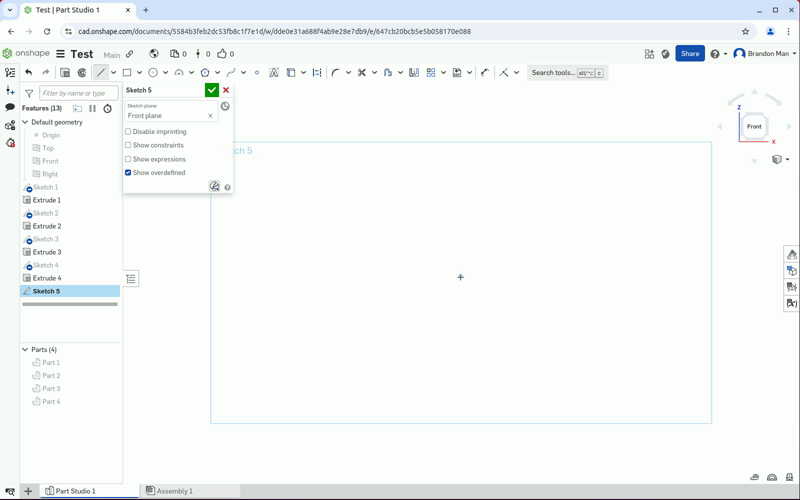
key_down(shift)
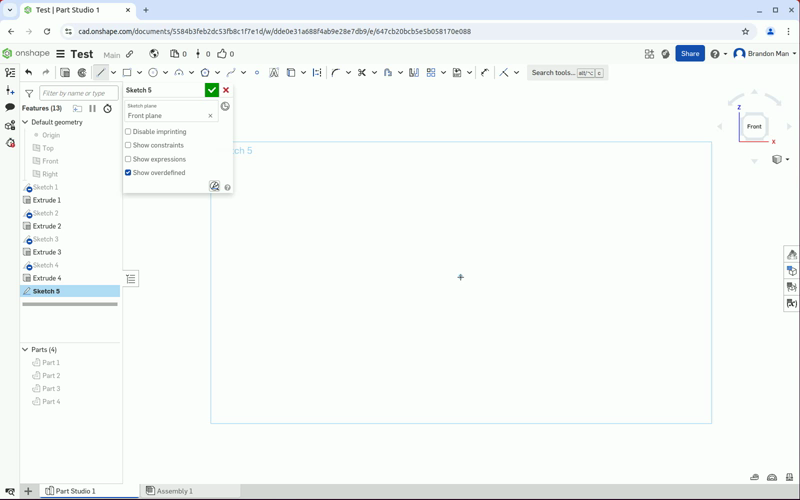
mouse_move(490, 276)
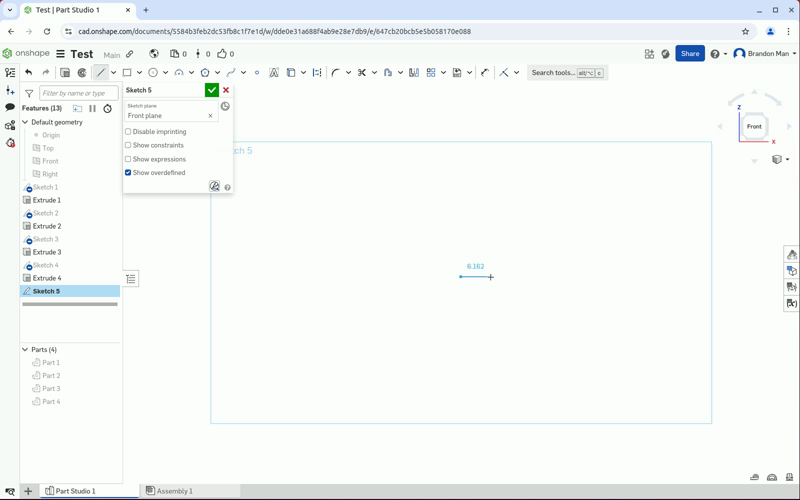
mouse_move(489, 276)
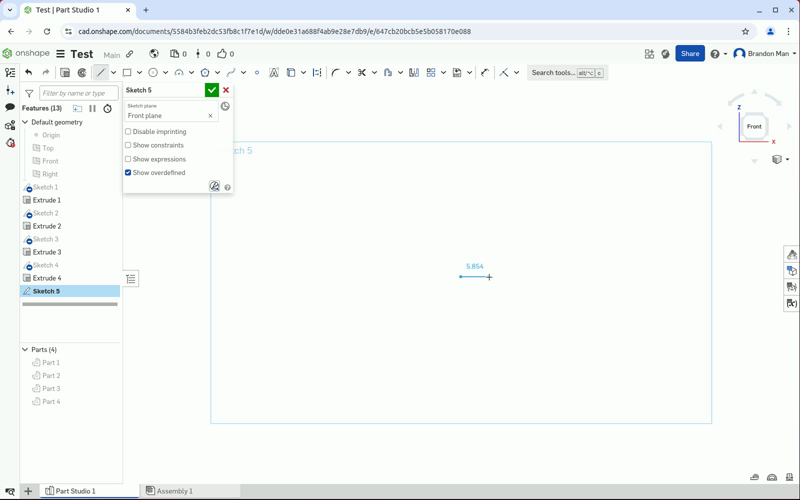
click(489, 276)
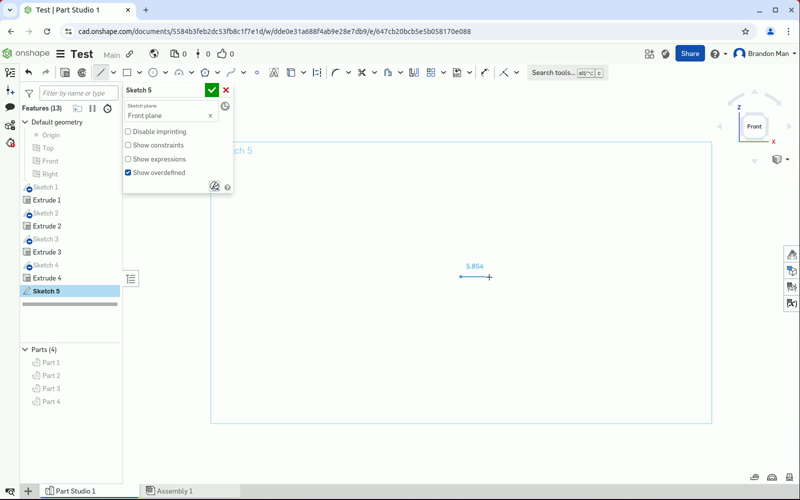
key_up(shift)
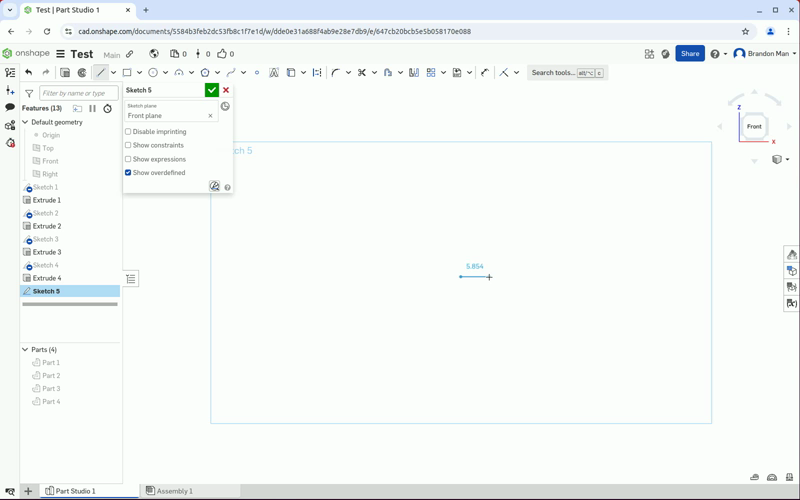
key_down(shift)
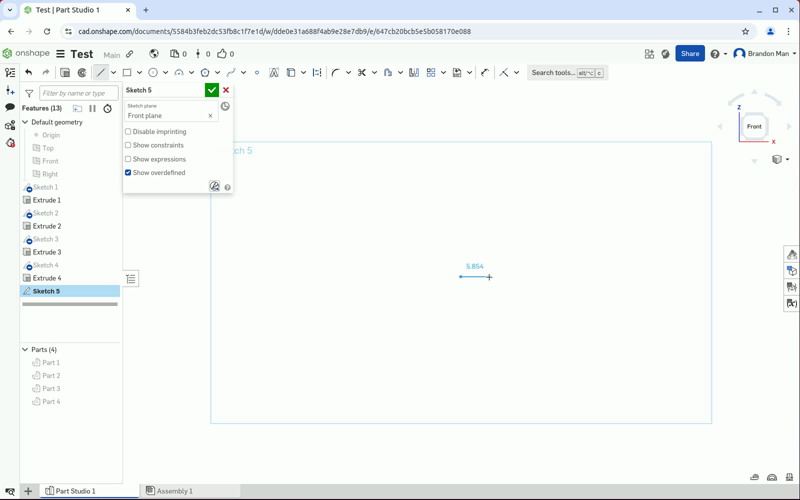
mouse_move(519, 276)
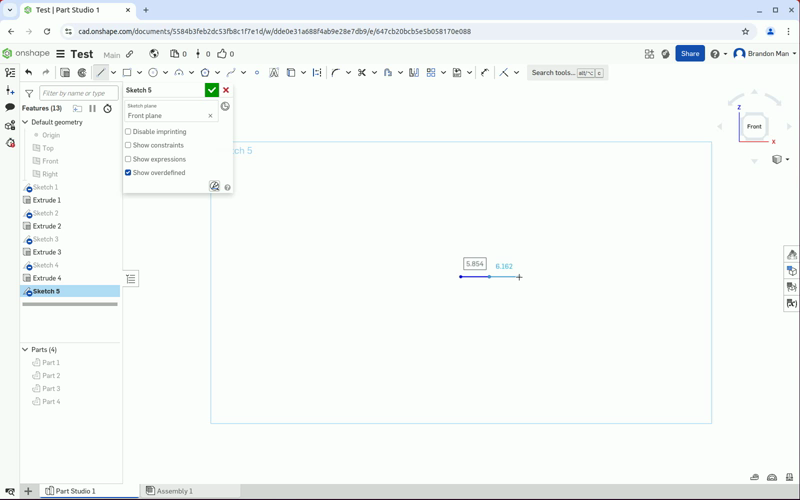
mouse_move(475, 236)
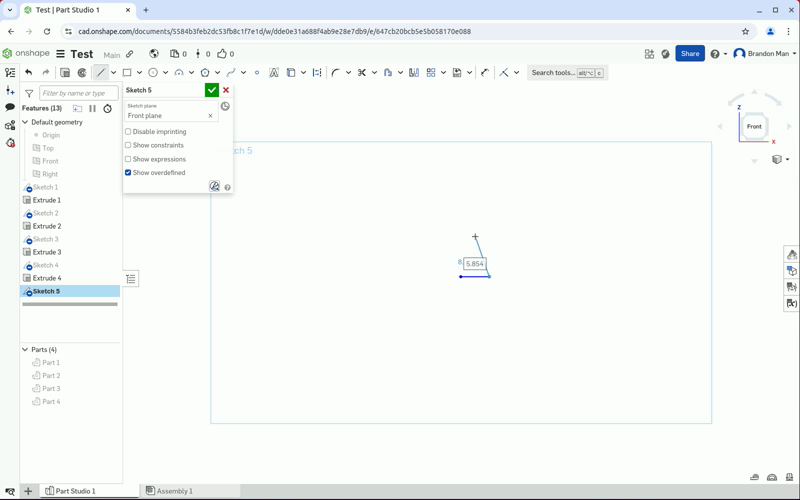
click(475, 236)
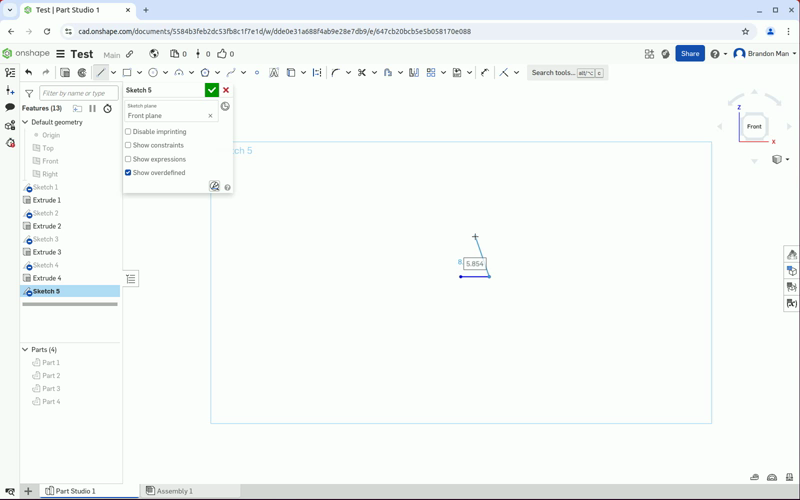
key_up(shift)
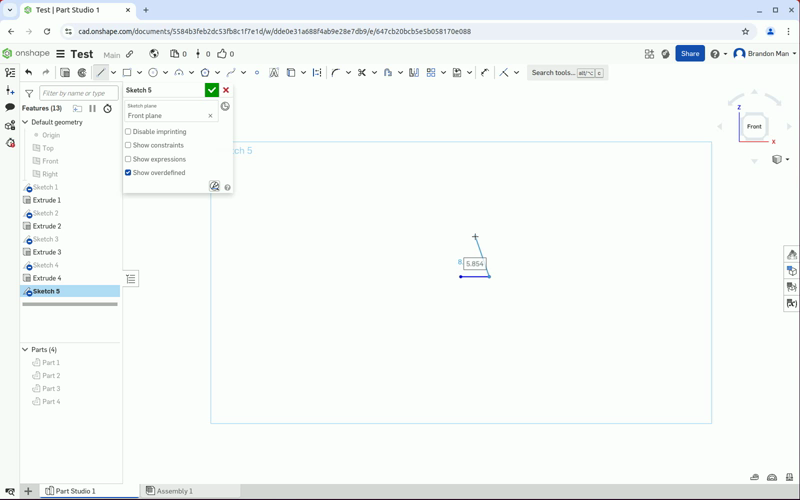
mouse_move(505, 236)
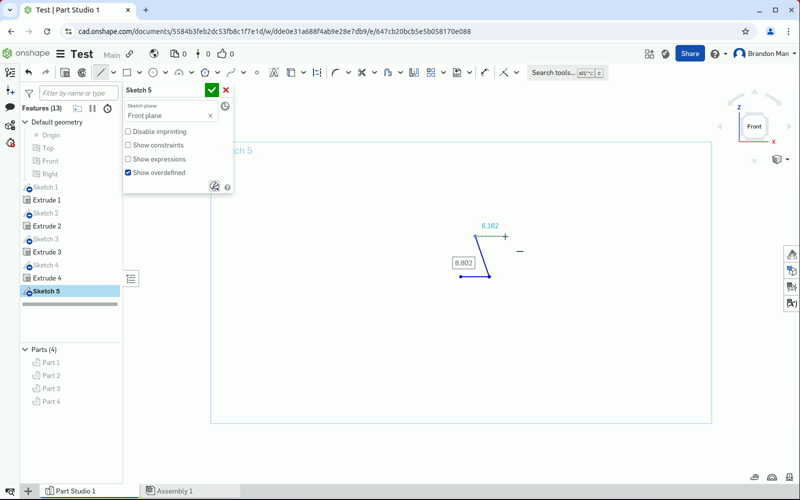
key_down(shift)
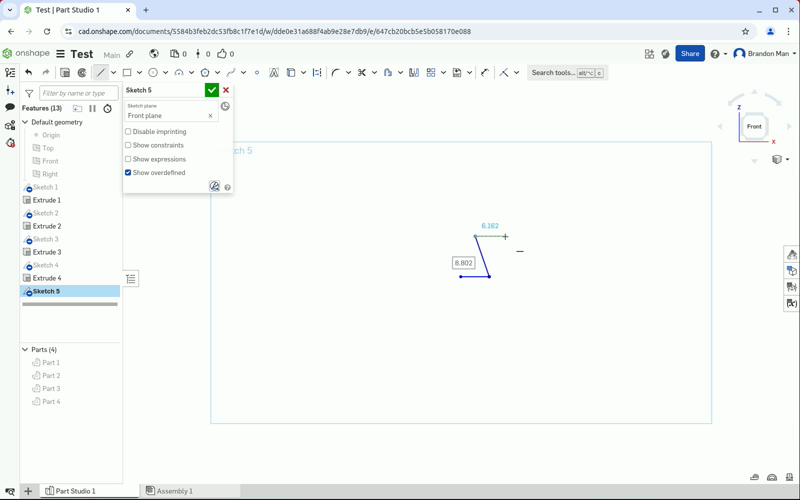
mouse_move(460, 276)
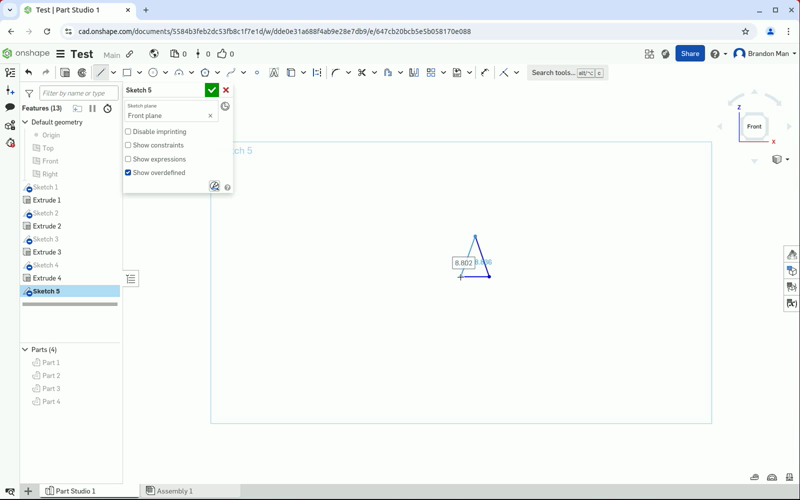
key_up(shift)
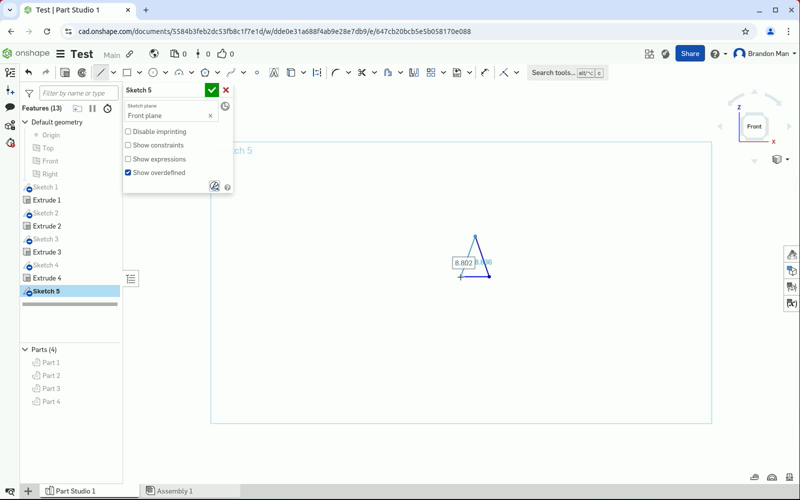
click(460, 276)
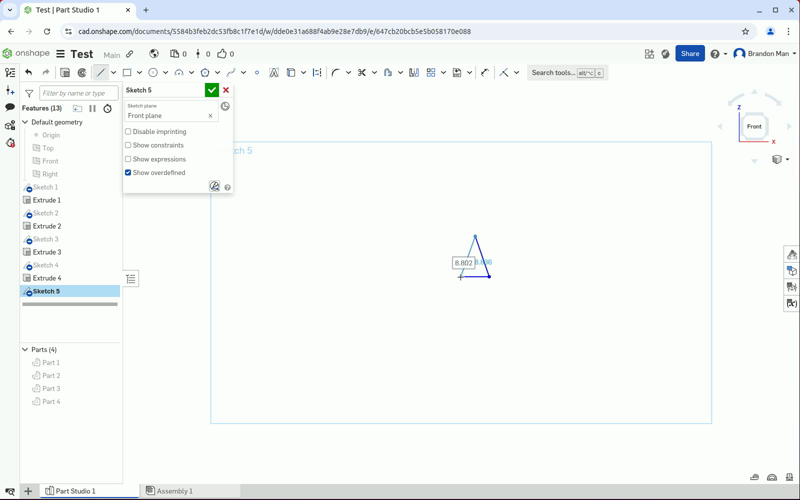
key(esc)
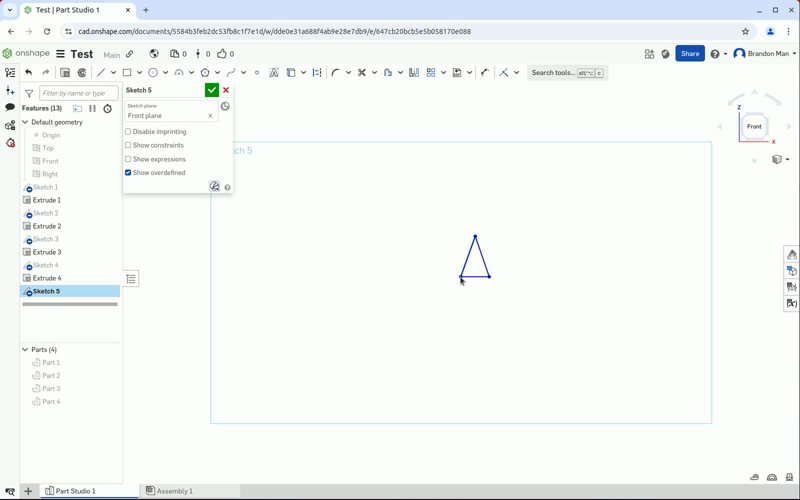
mouse_move(476, 259)
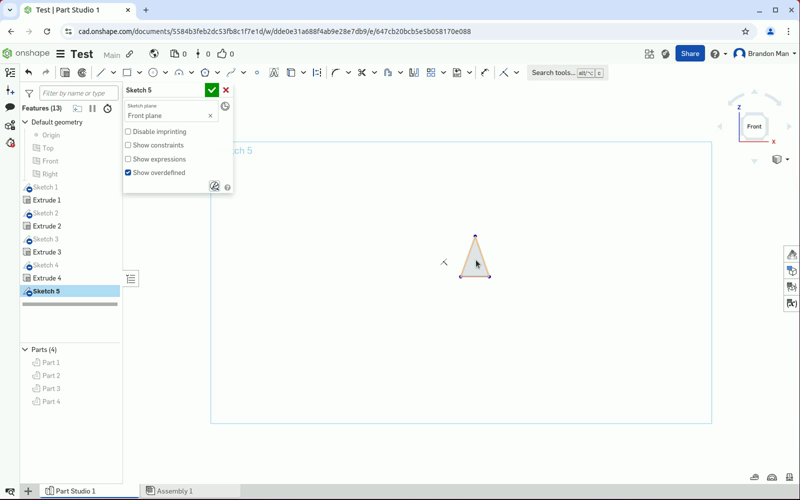
scroll(6)
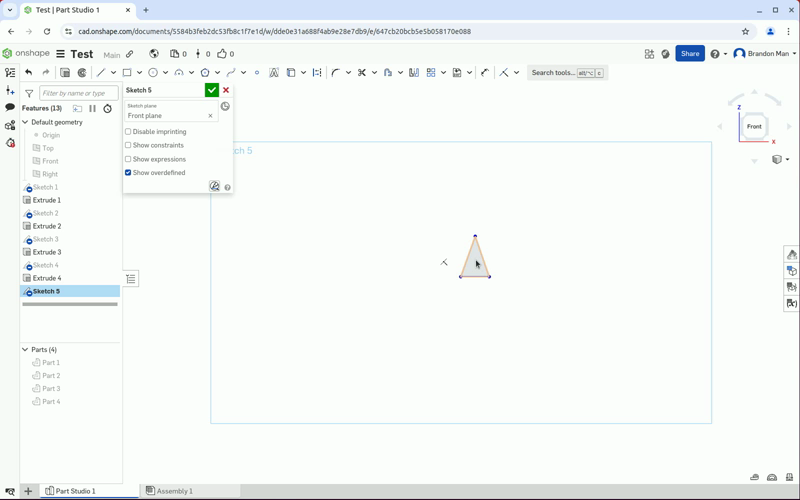
scroll(6)
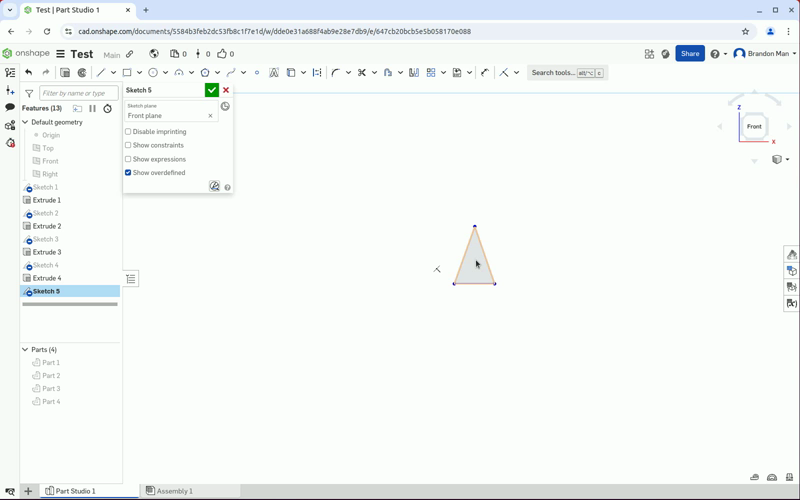
scroll(6)
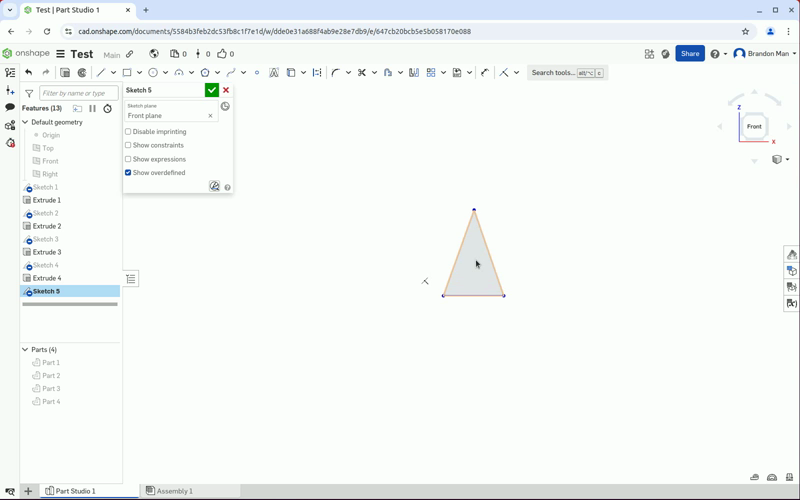
scroll(6)
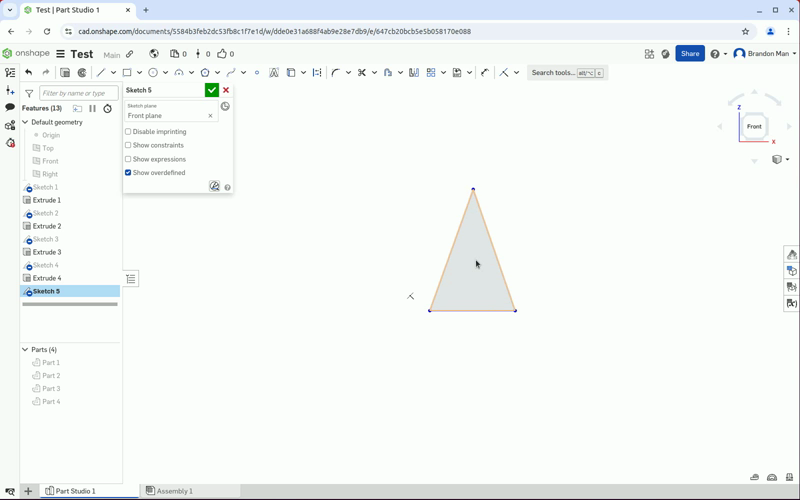
scroll(6)
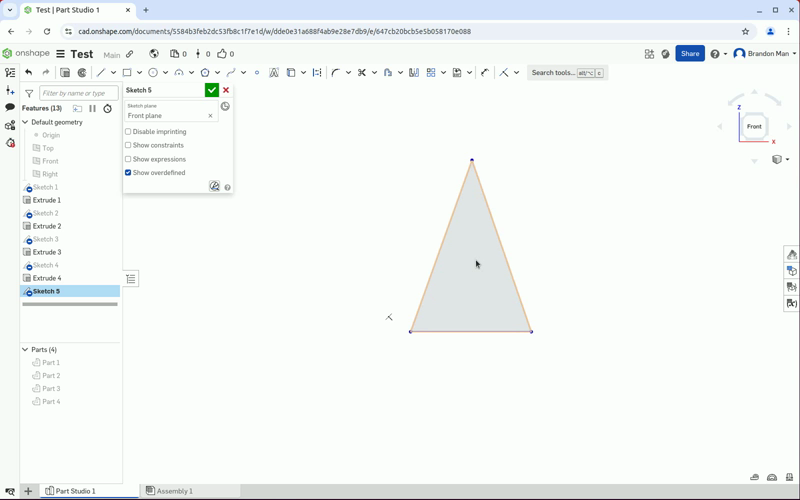
scroll(6)
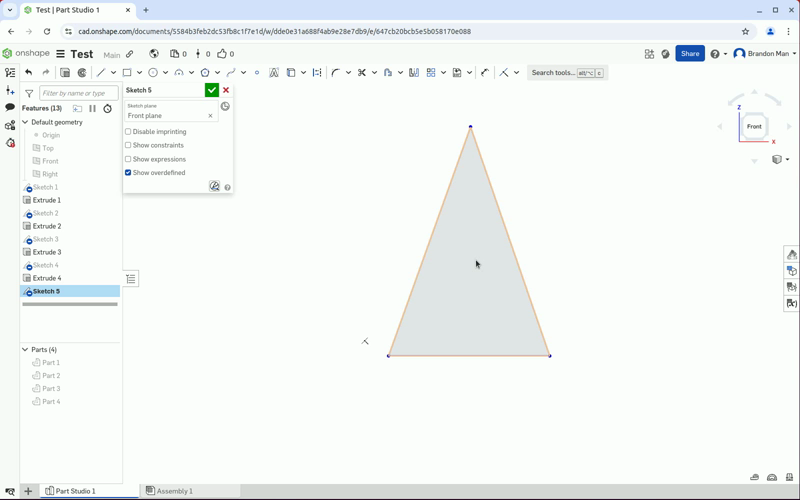
scroll(6)
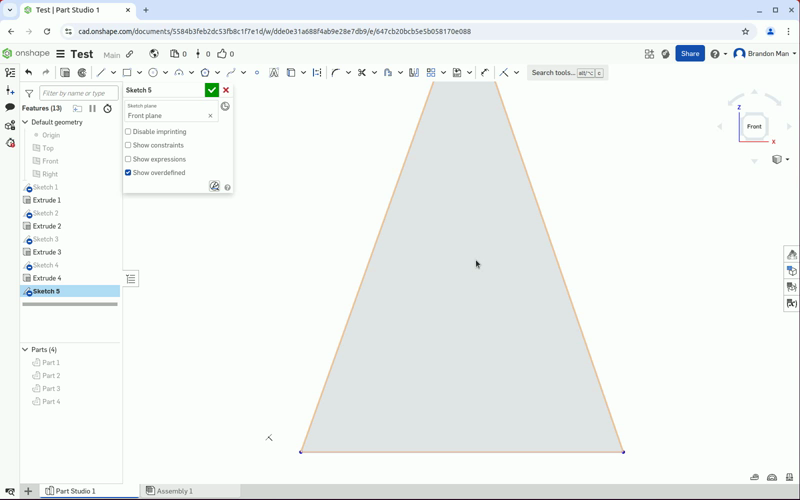
click(476, 259)
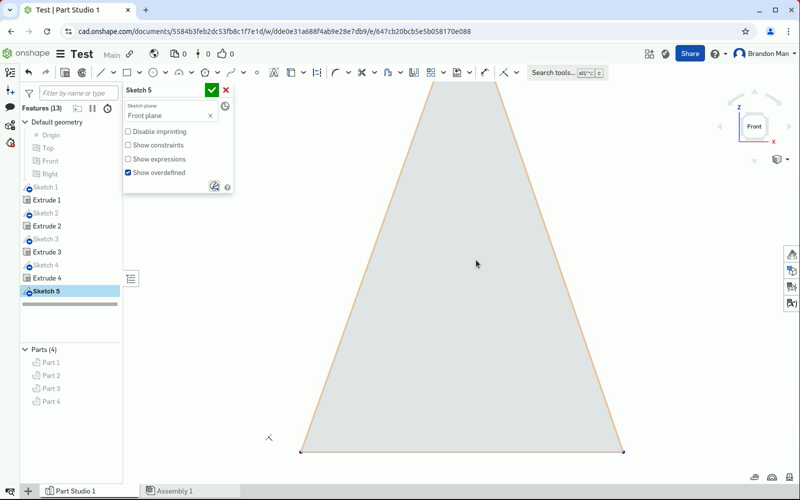
scroll(-6)
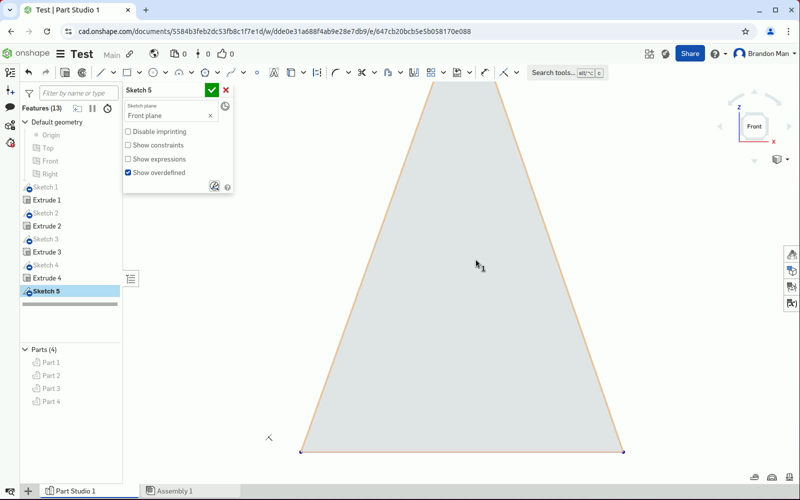
scroll(-6)
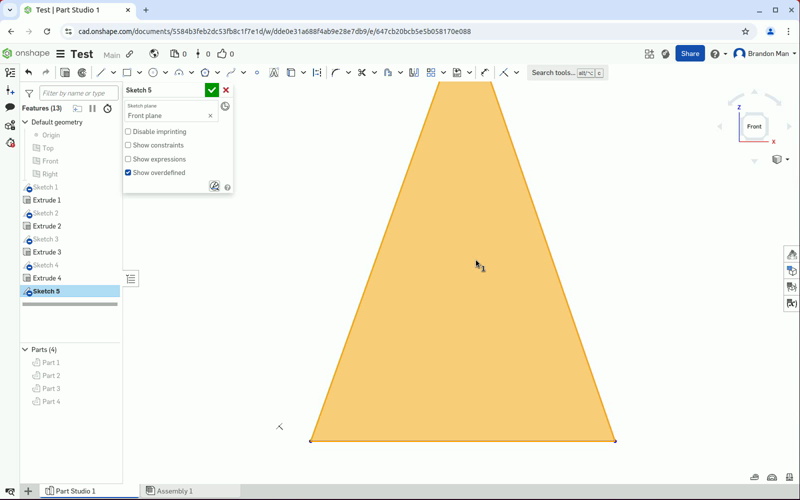
scroll(-6)
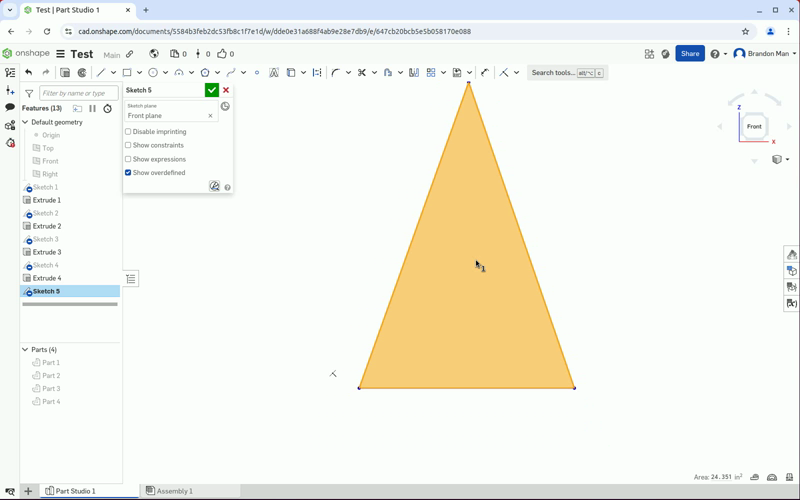
scroll(-6)
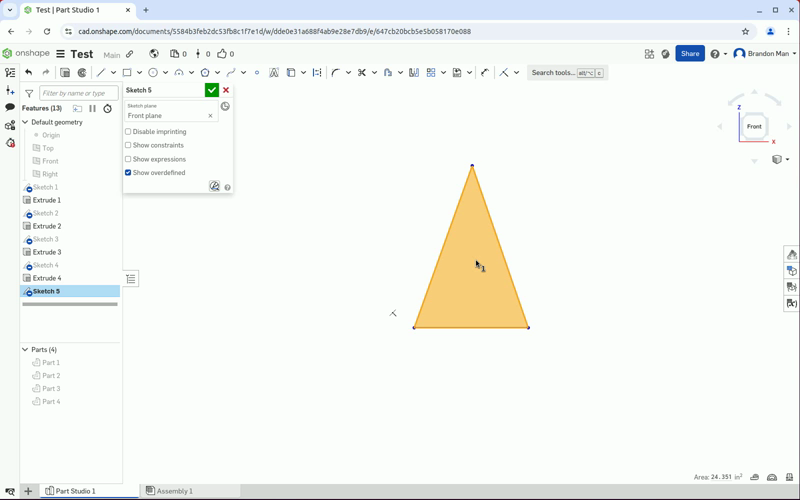
scroll(-6)
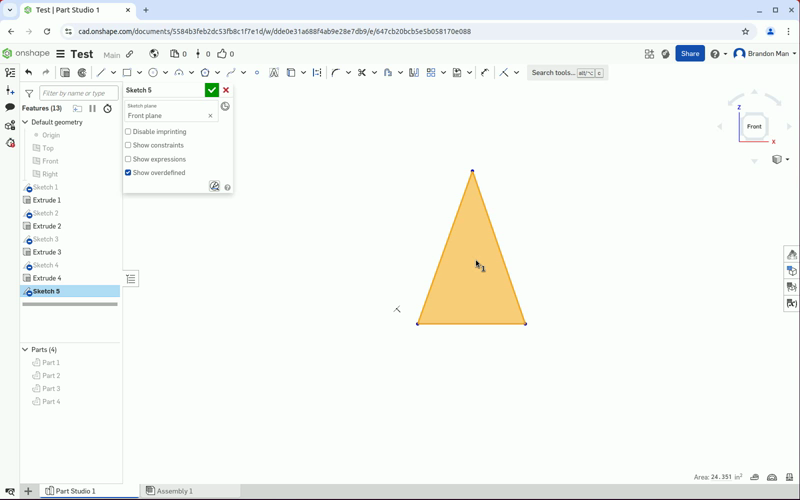
scroll(-6)
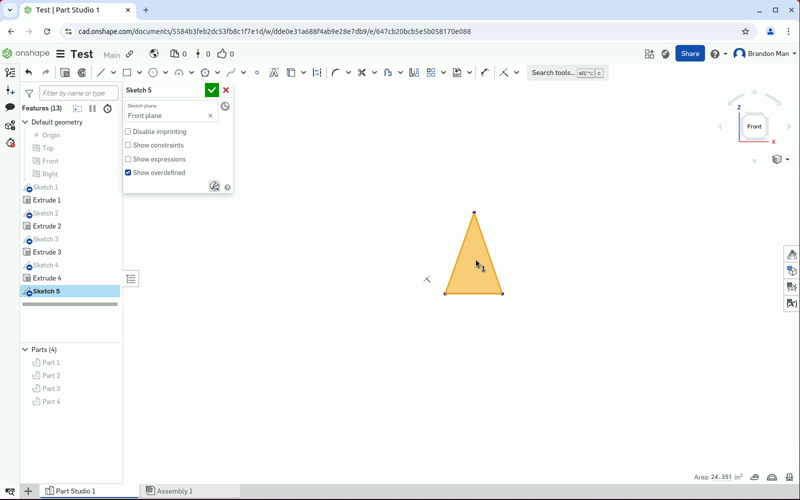
scroll(-6)
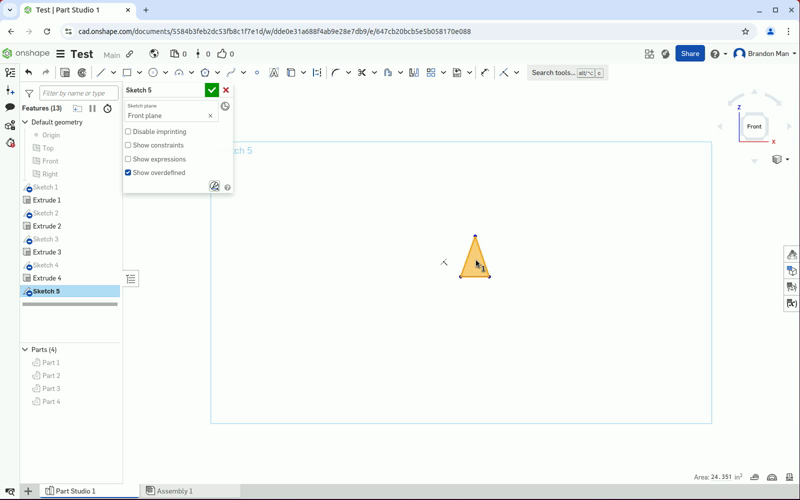
mouse_move(73, 352)
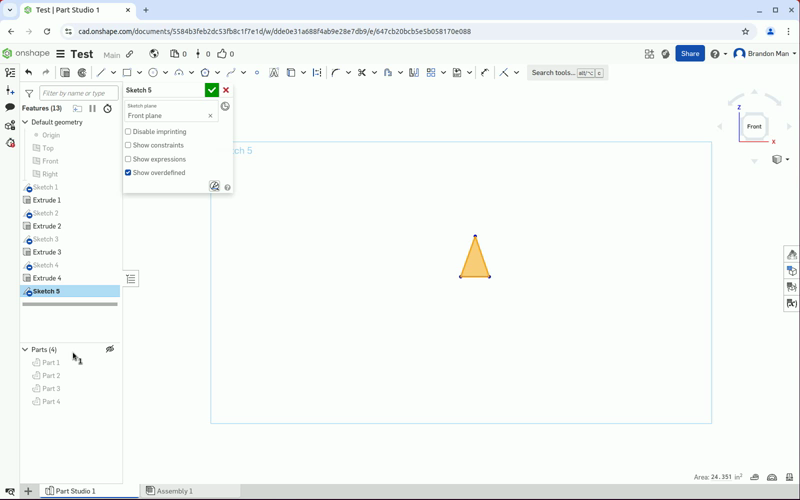
key(shift+y)
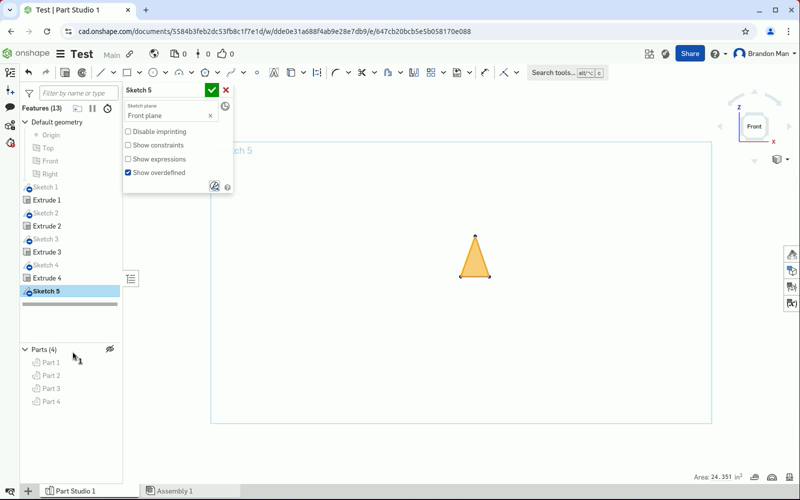
key(shift+e)
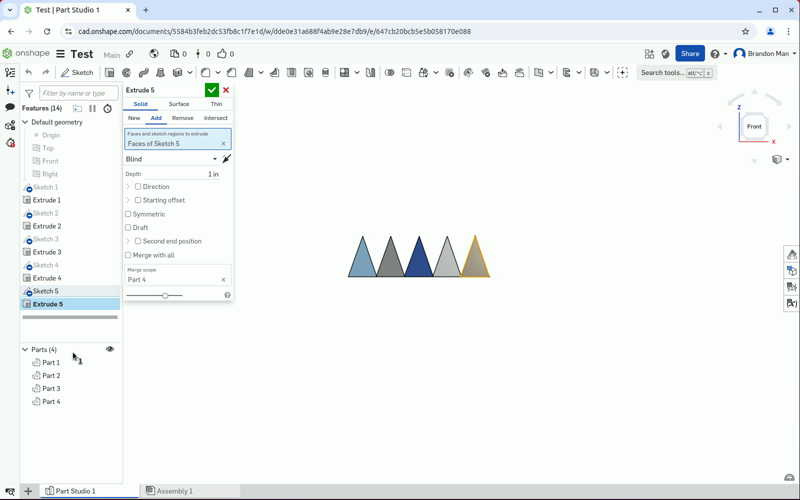
mouse_move(143, 106)
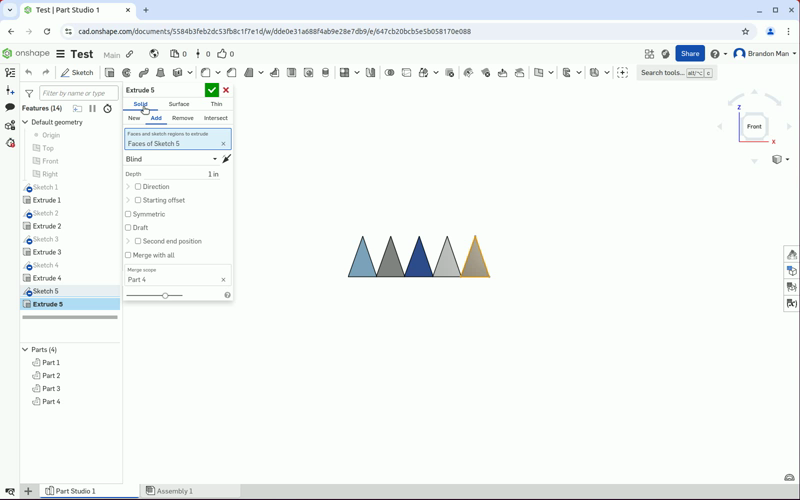
click(143, 106)
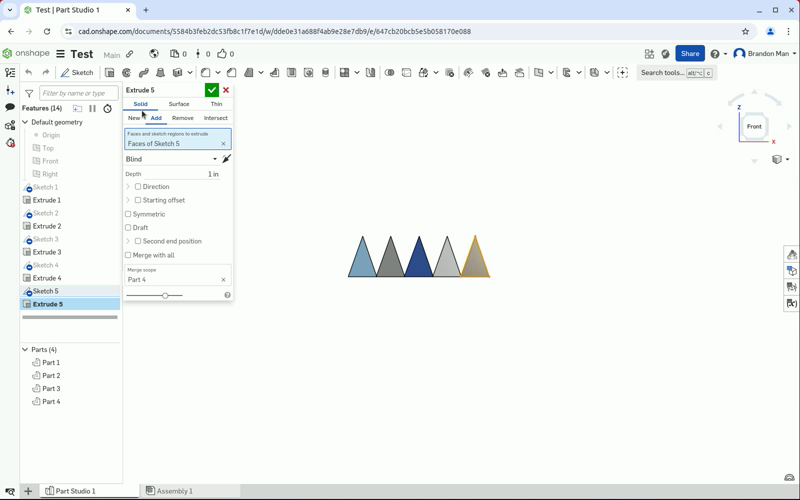
mouse_move(137, 120)
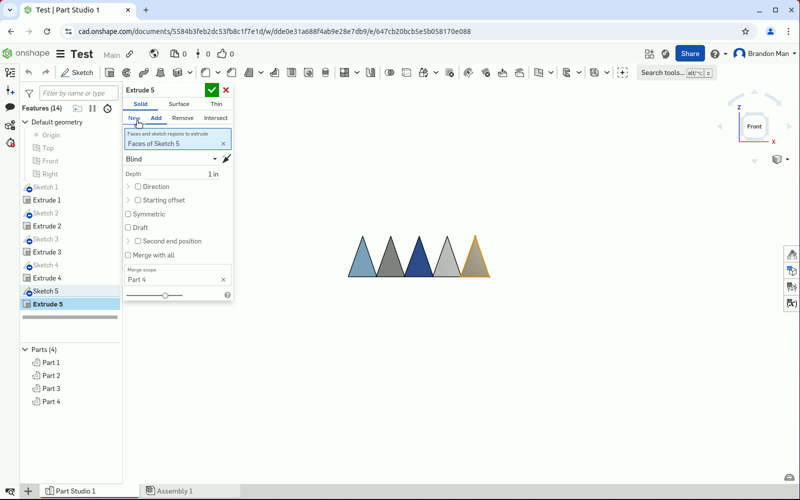
click(137, 120)
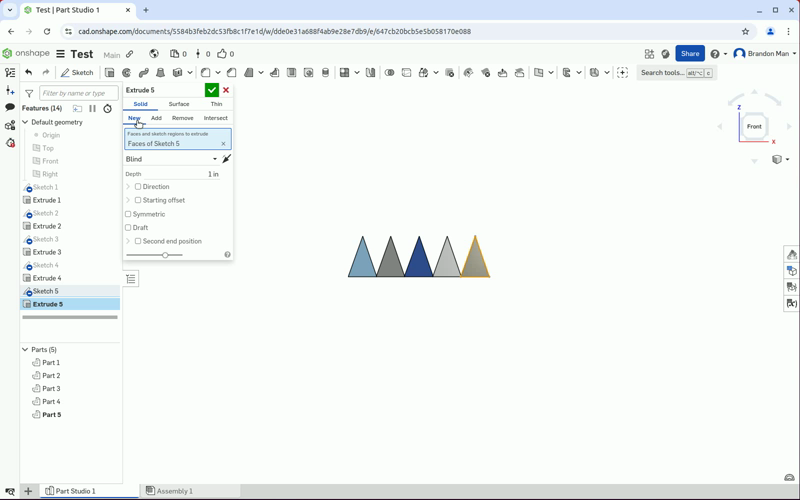
key(tab, 4)
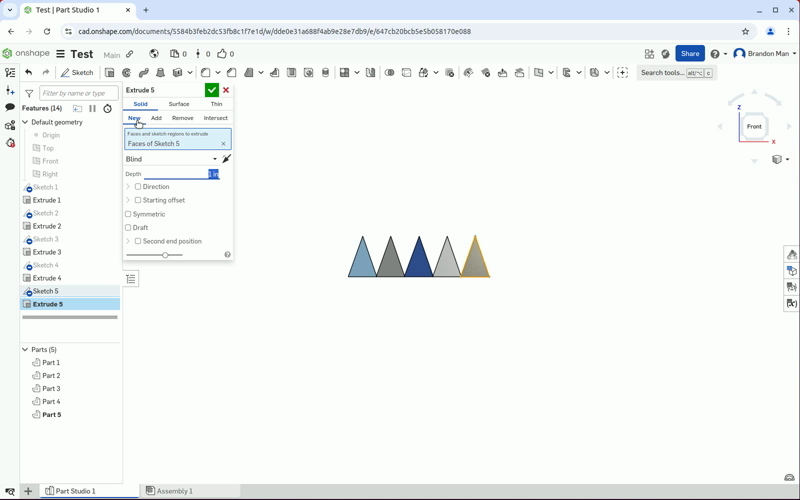
text(1.444)
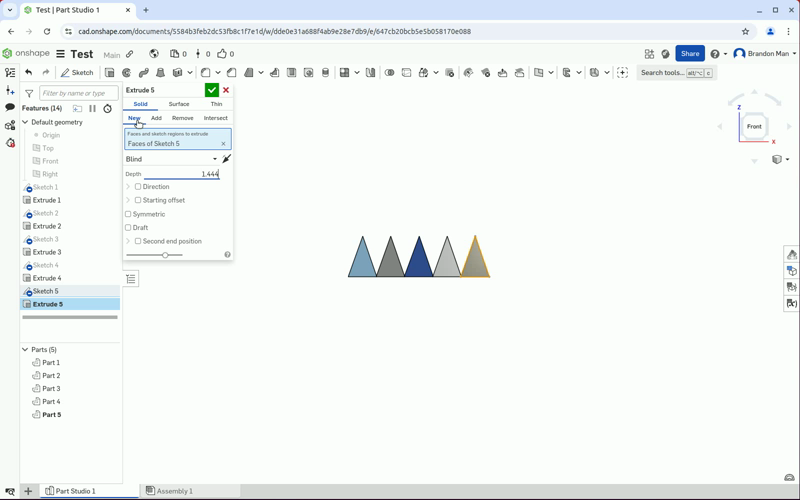
key(enter)
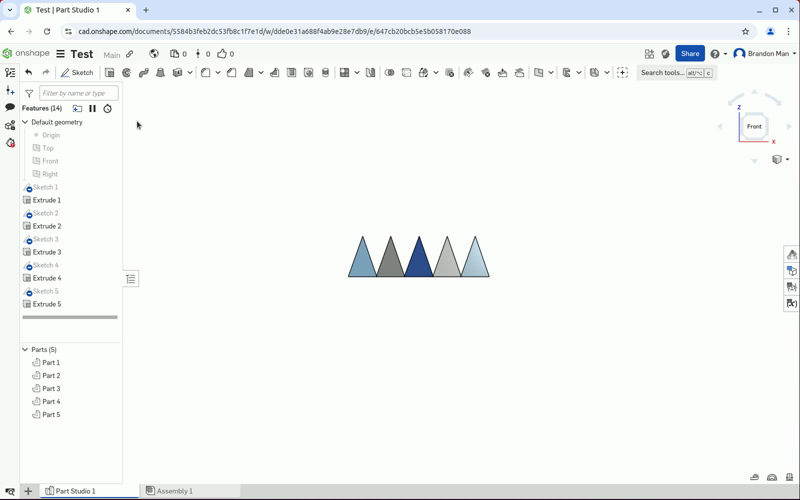
key(shift+h)
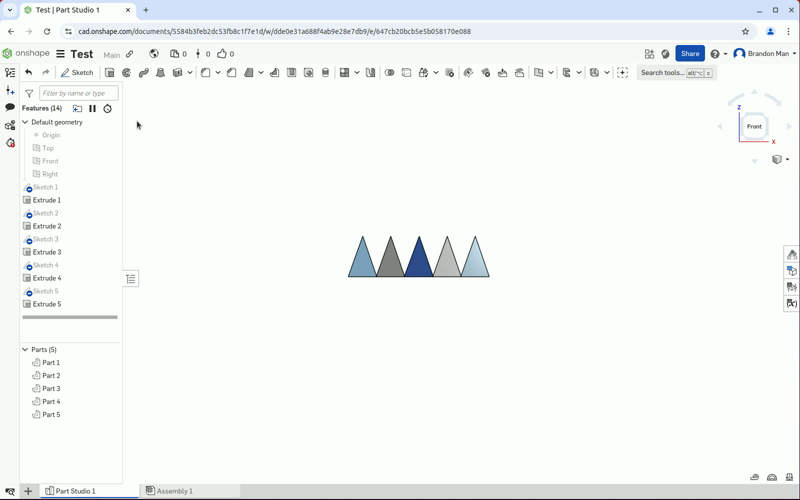
key(shift+h)
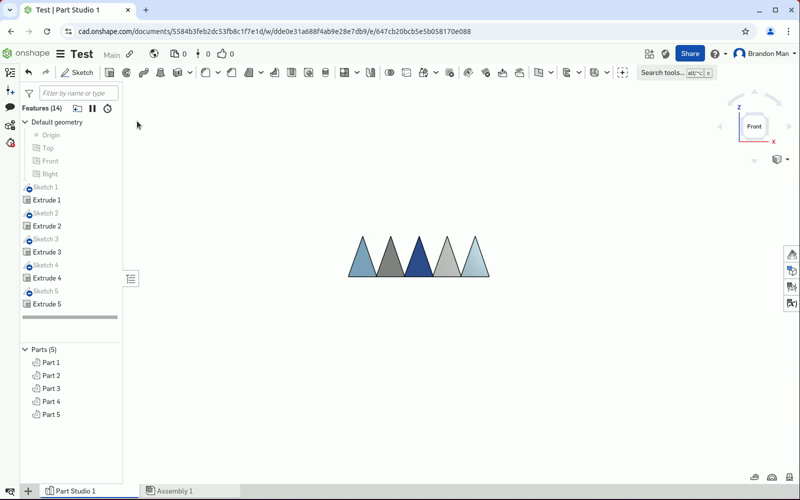
mouse_move(73, 189)
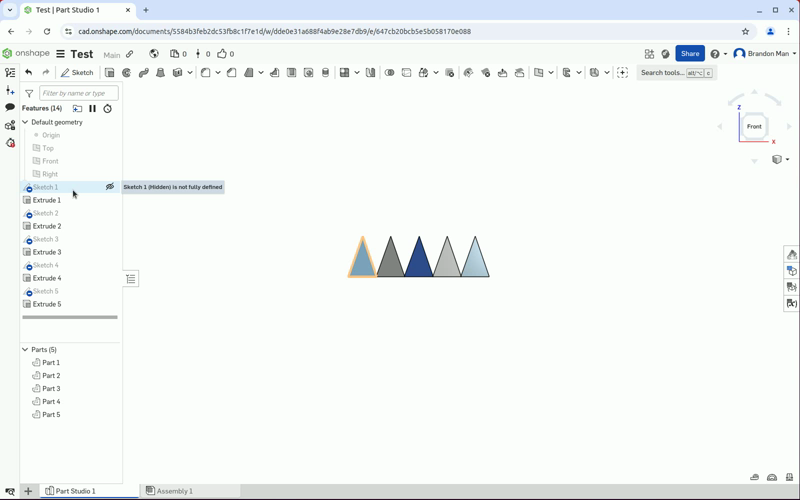
click(73, 189)
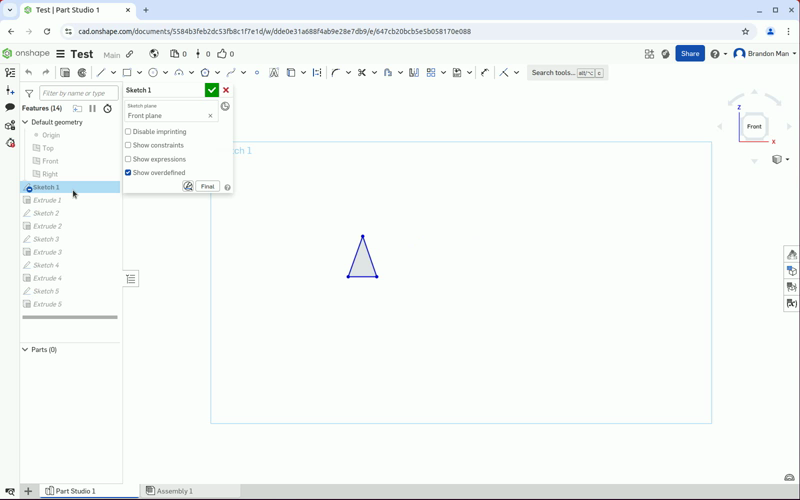
mouse_move(229, 92)
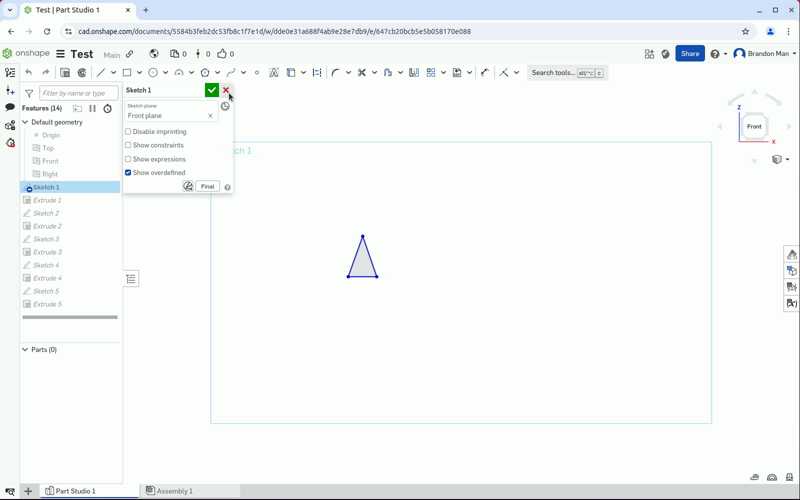
click(229, 92)
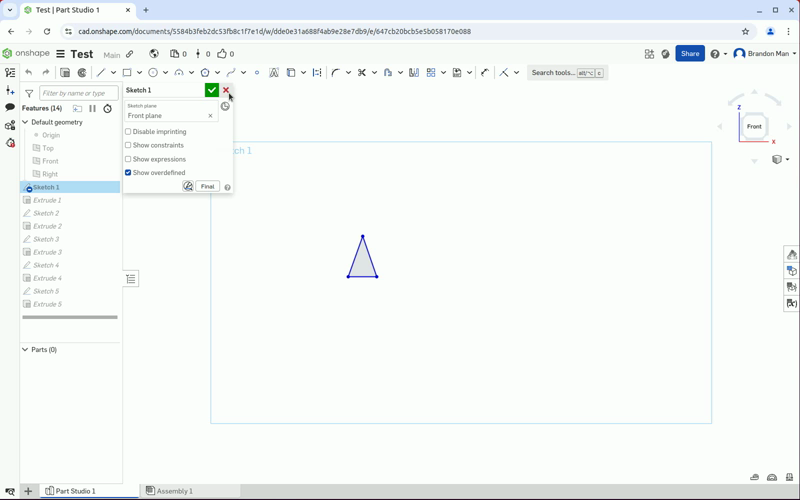
key(shift+s)
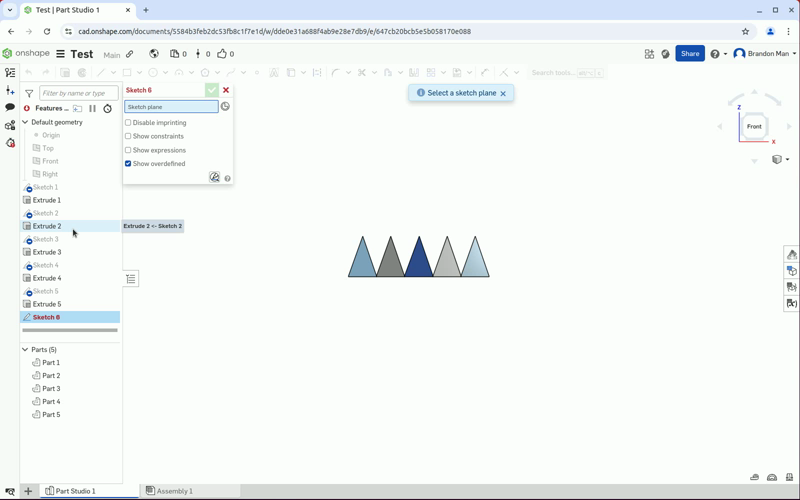
scroll(3)
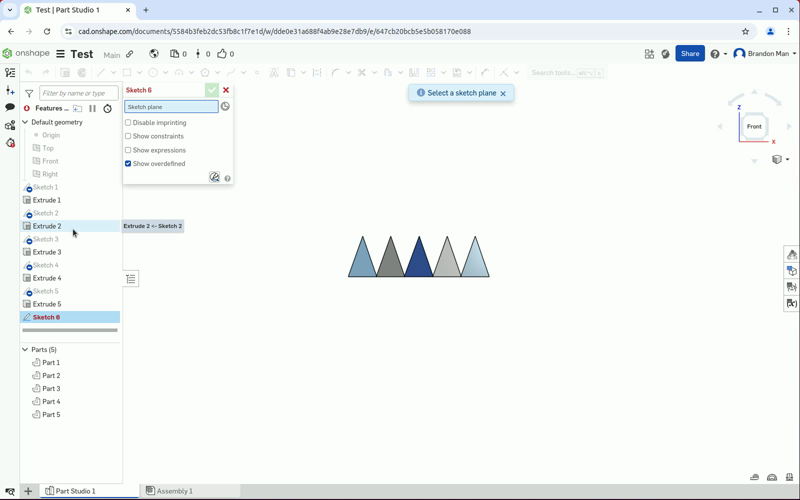
mouse_move(73, 163)
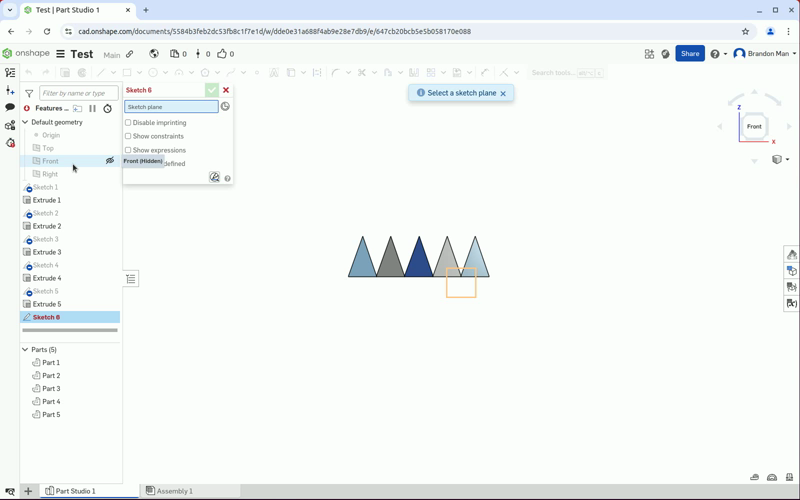
click(73, 163)
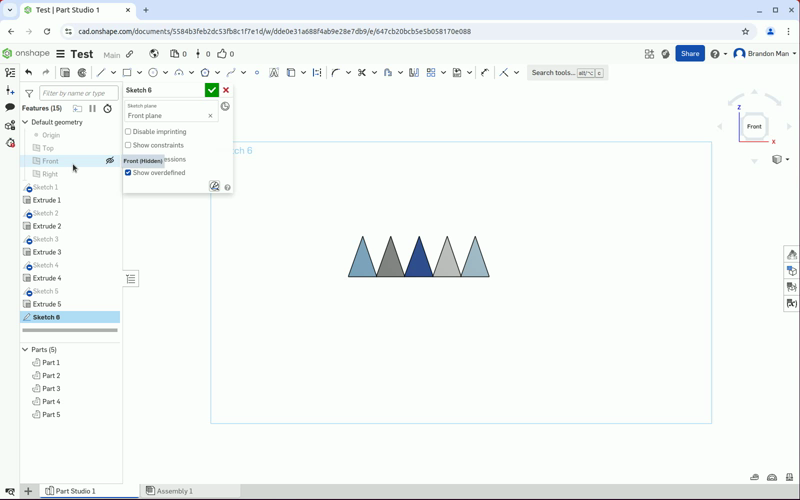
mouse_move(73, 352)
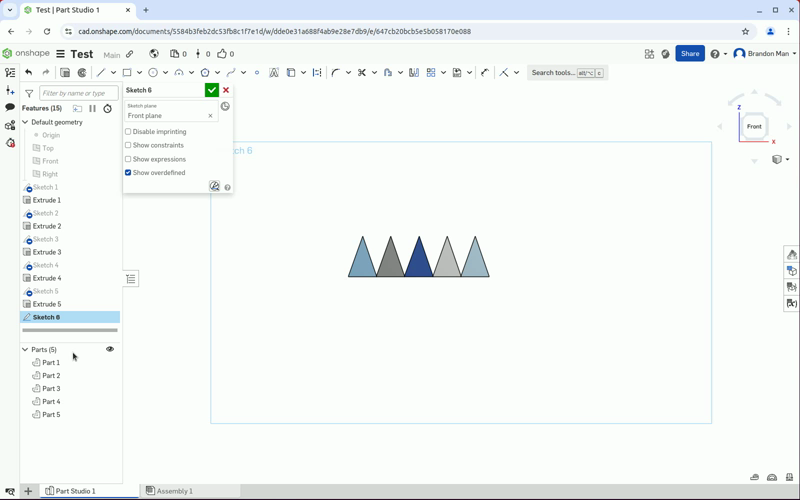
key(y)
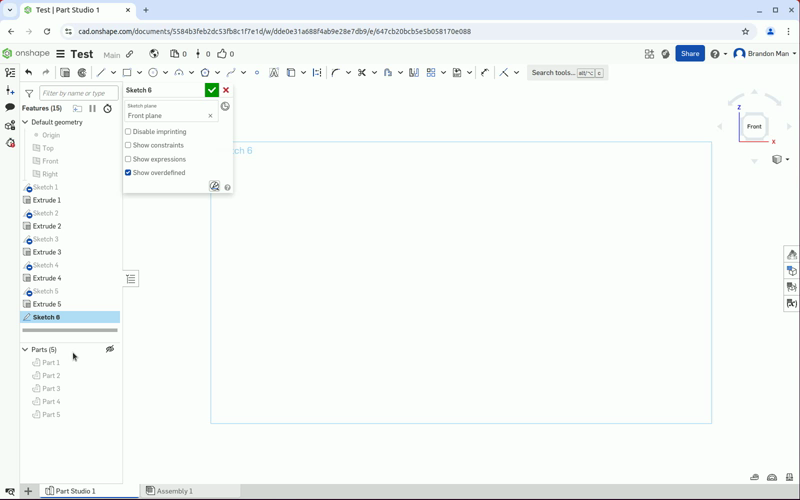
key(l)
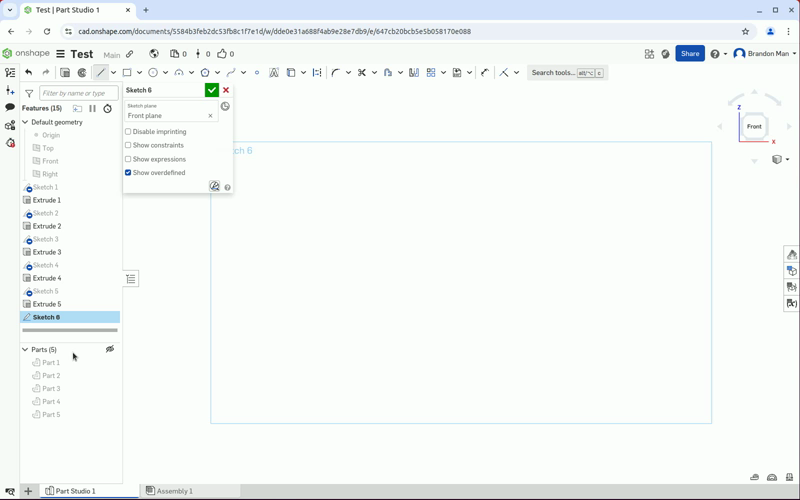
key_down(shift)
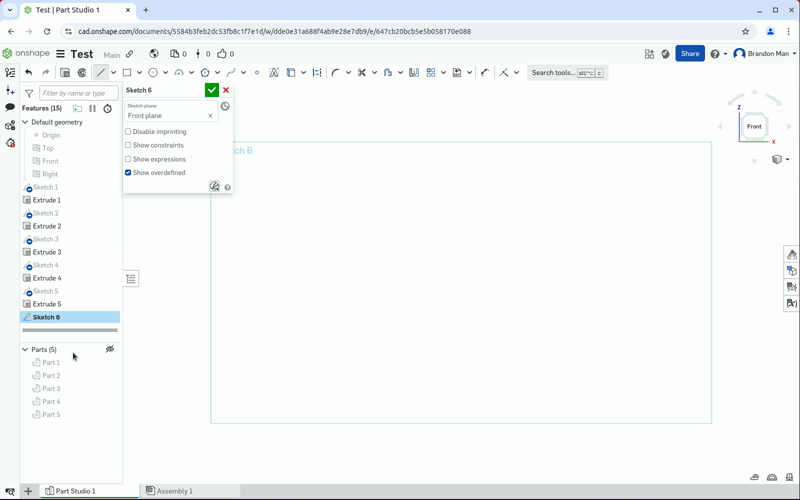
mouse_move(489, 276)
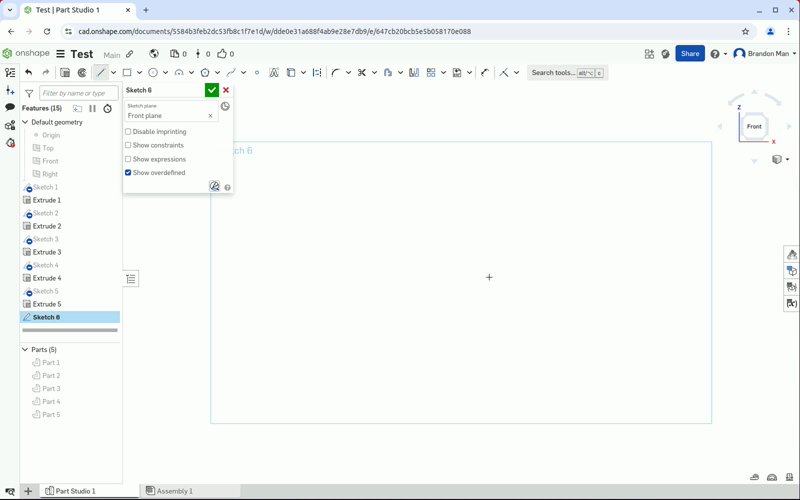
click(489, 276)
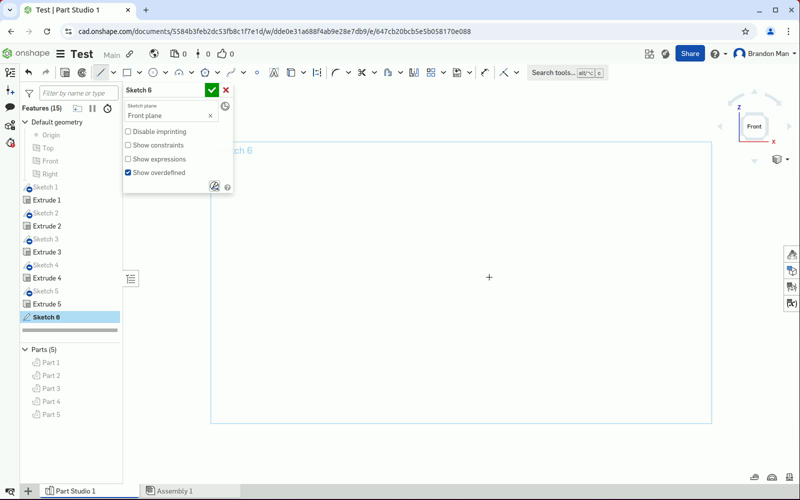
key_up(shift)
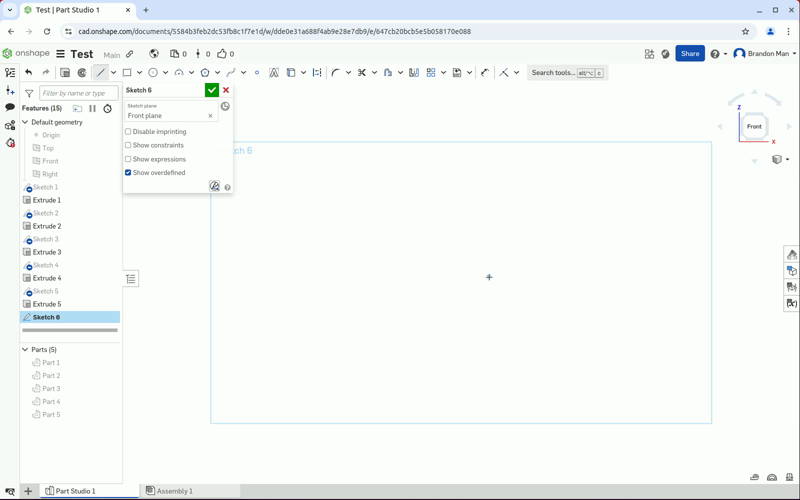
key_down(shift)
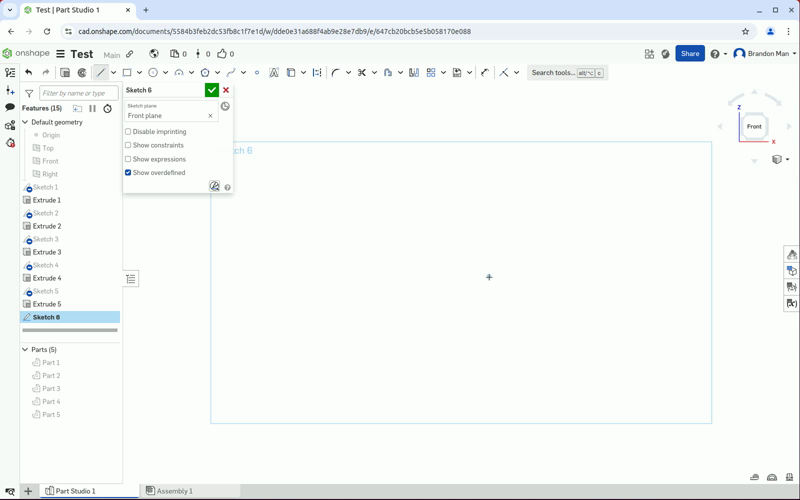
mouse_move(519, 276)
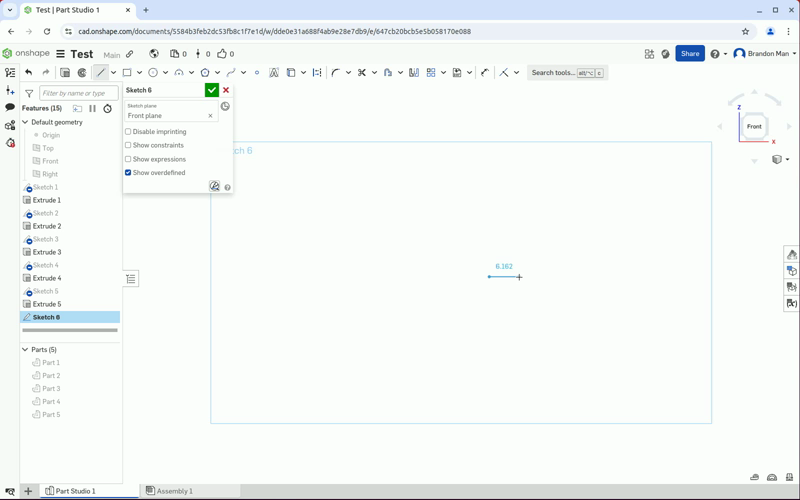
mouse_move(517, 276)
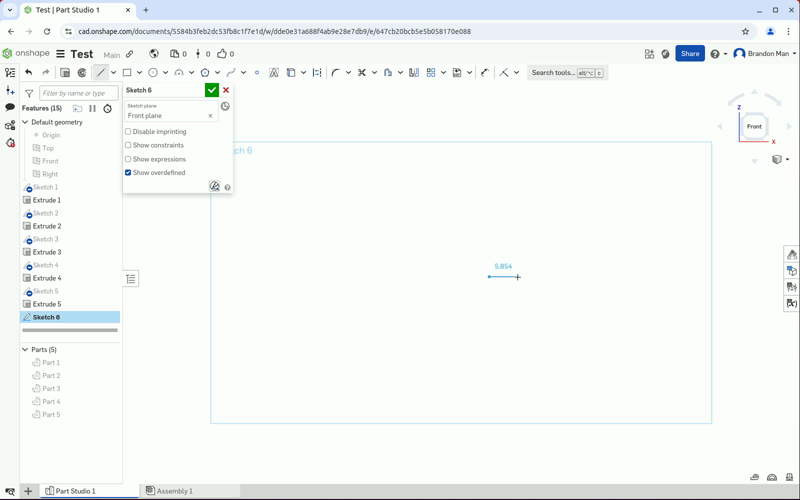
click(517, 276)
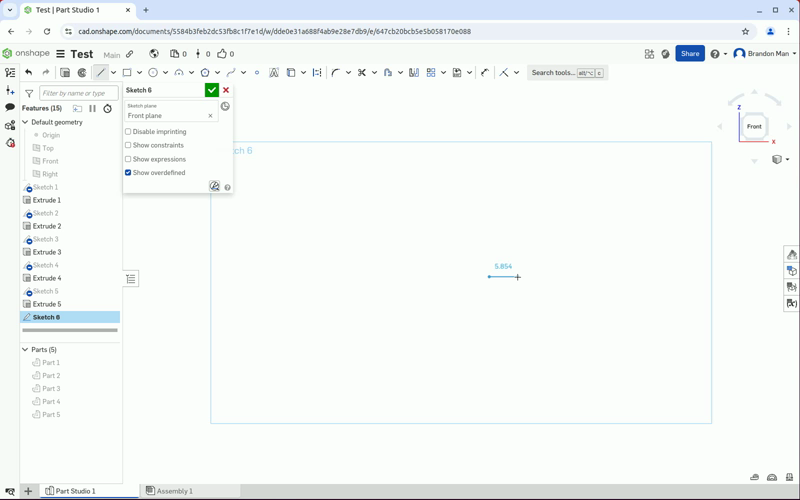
key_up(shift)
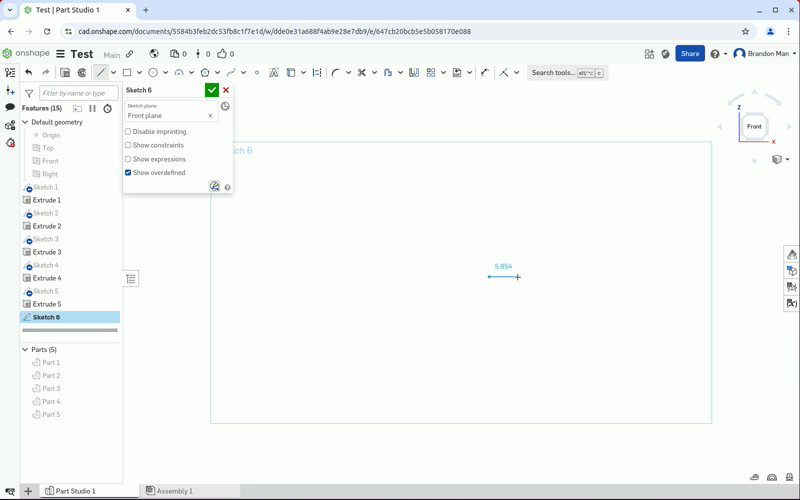
key_down(shift)
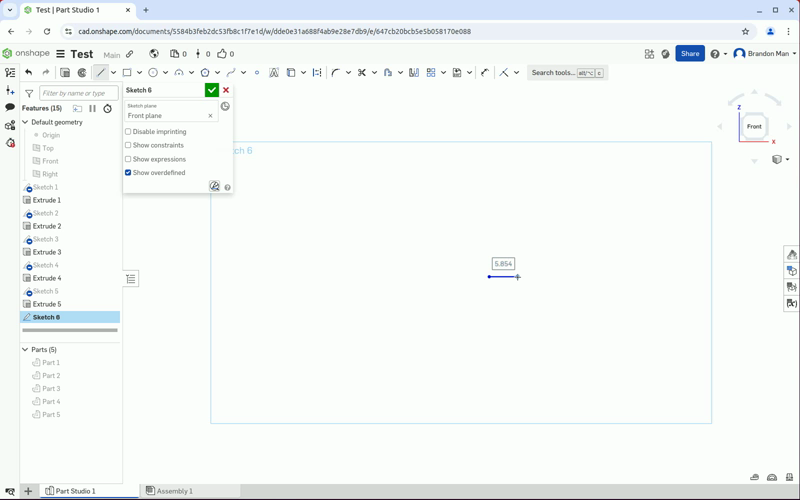
mouse_move(547, 276)
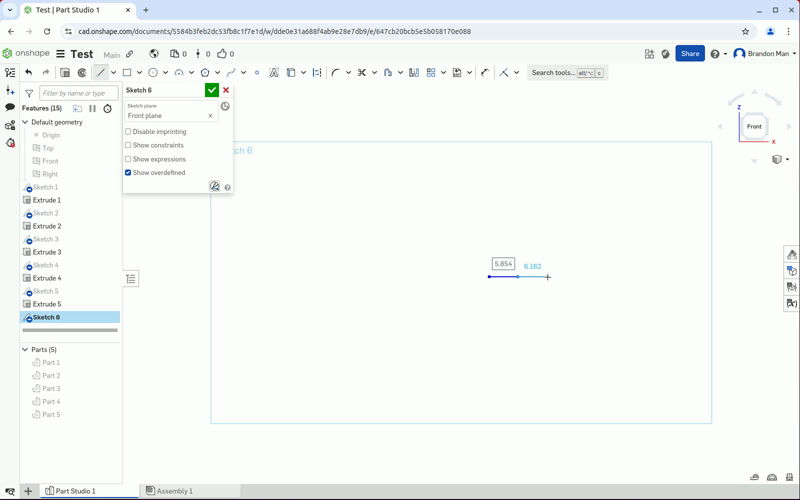
mouse_move(503, 236)
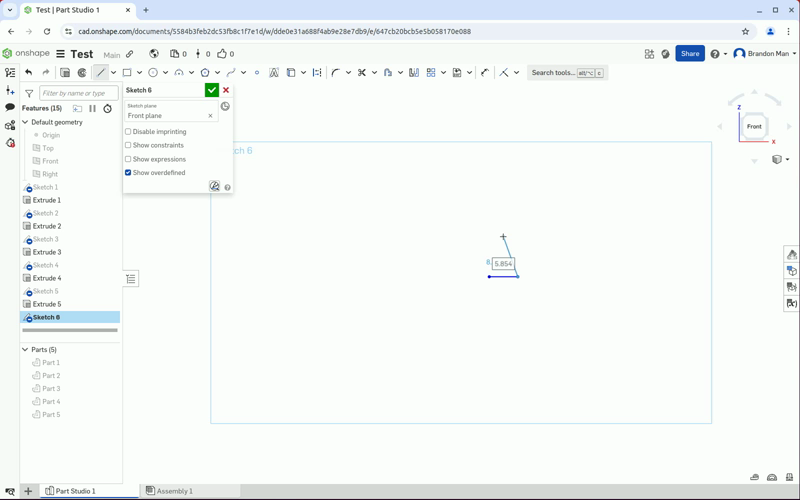
click(503, 236)
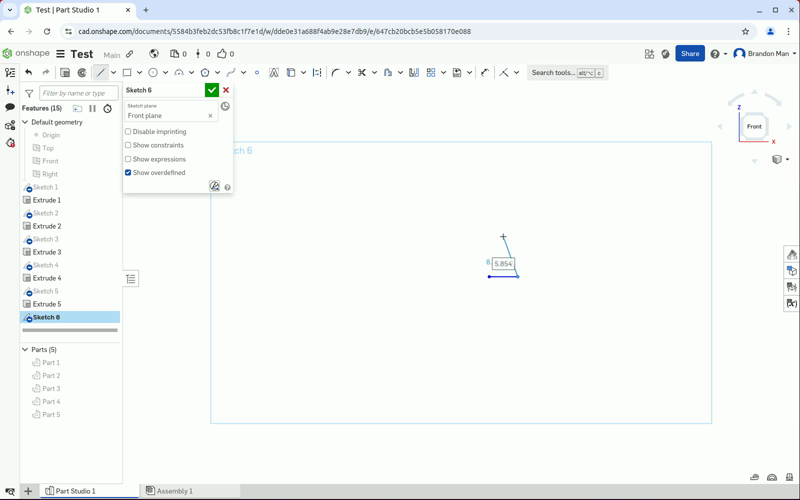
key_up(shift)
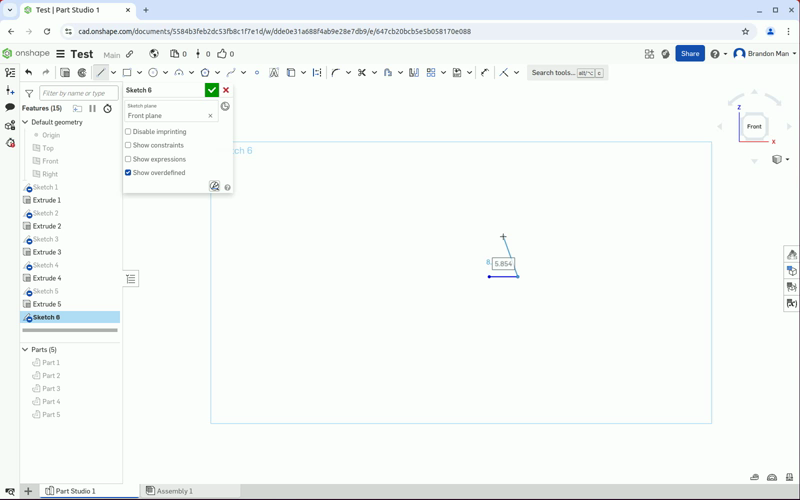
mouse_move(533, 236)
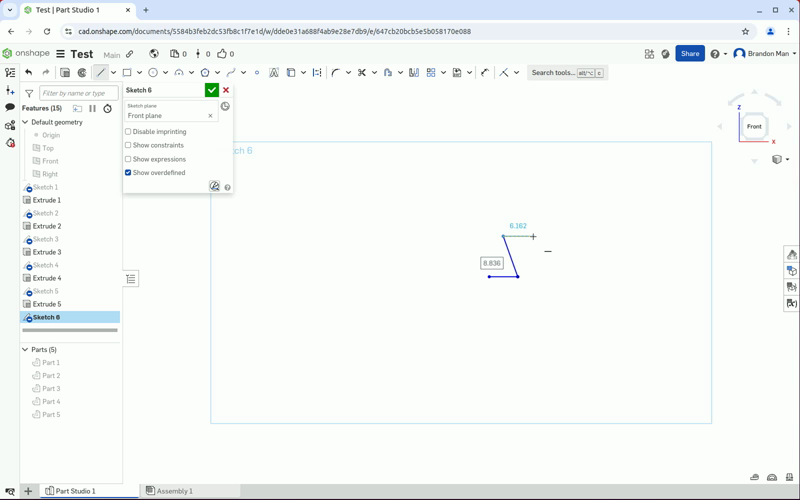
key_down(shift)
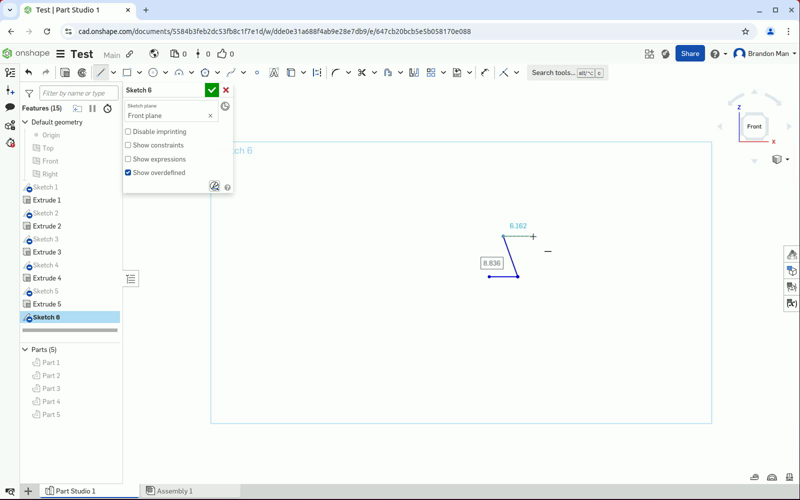
mouse_move(489, 276)
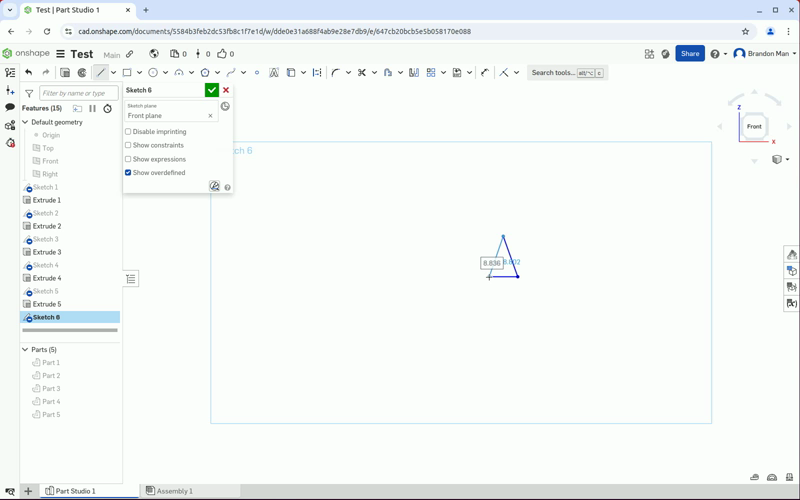
key_up(shift)
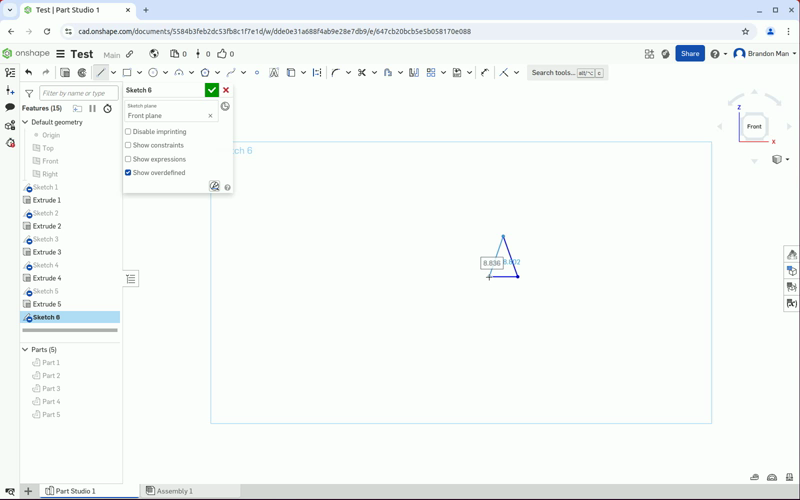
click(489, 276)
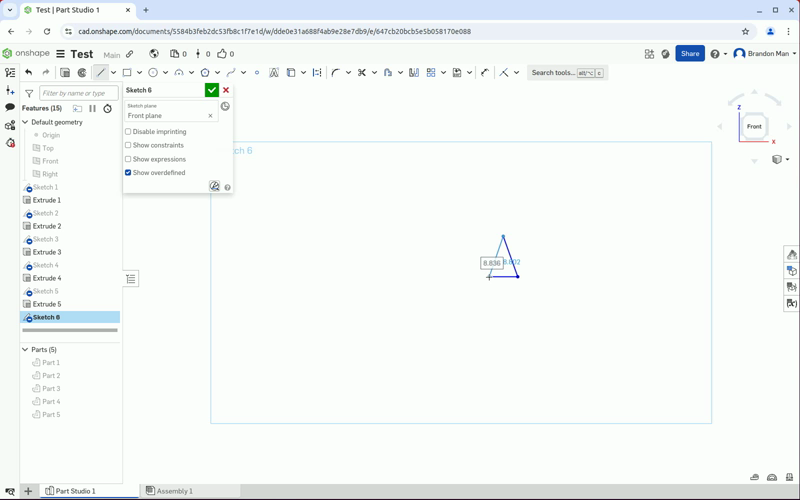
key(esc)
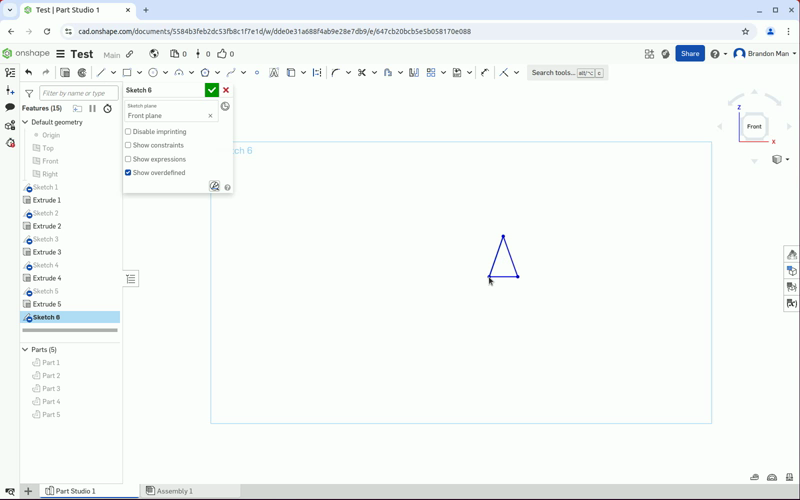
mouse_move(505, 255)
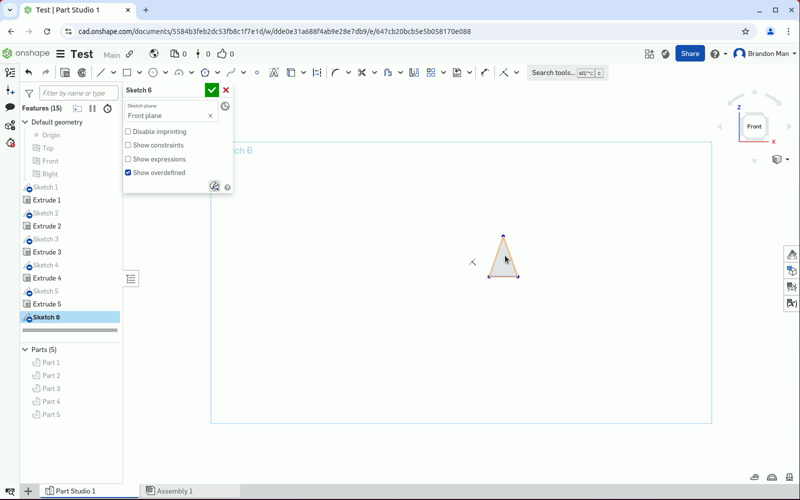
scroll(6)
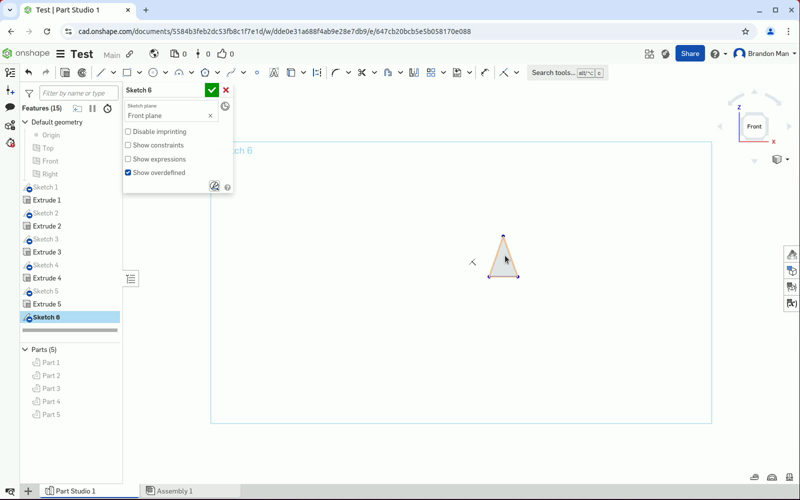
scroll(6)
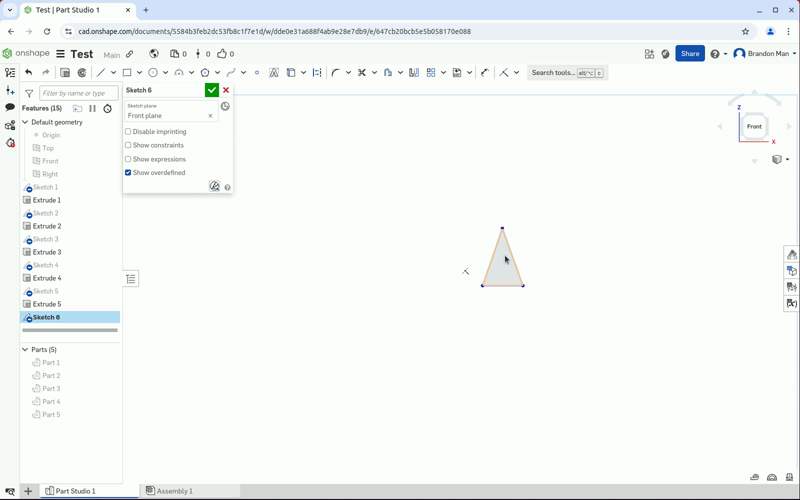
scroll(6)
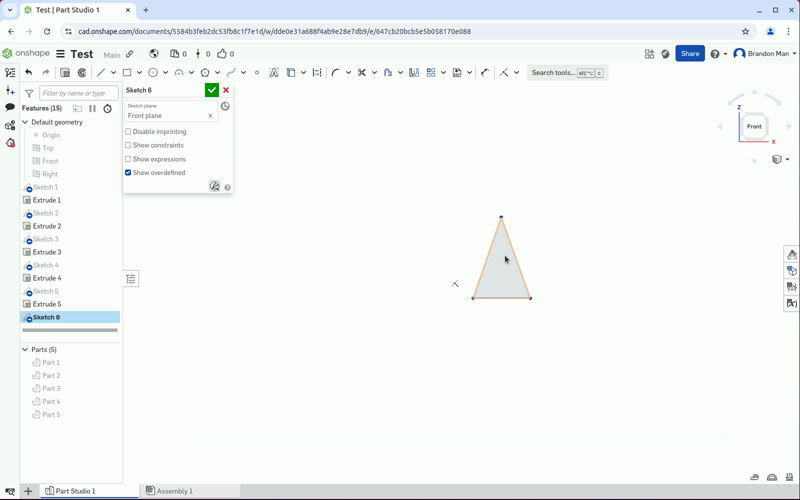
scroll(6)
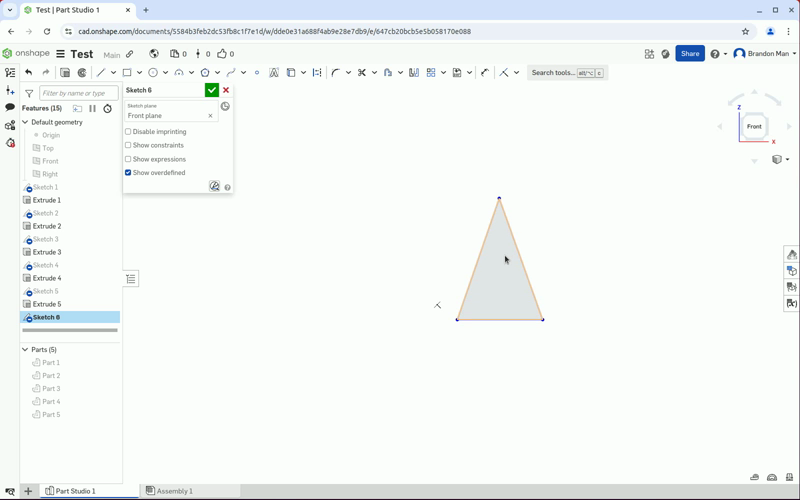
scroll(6)
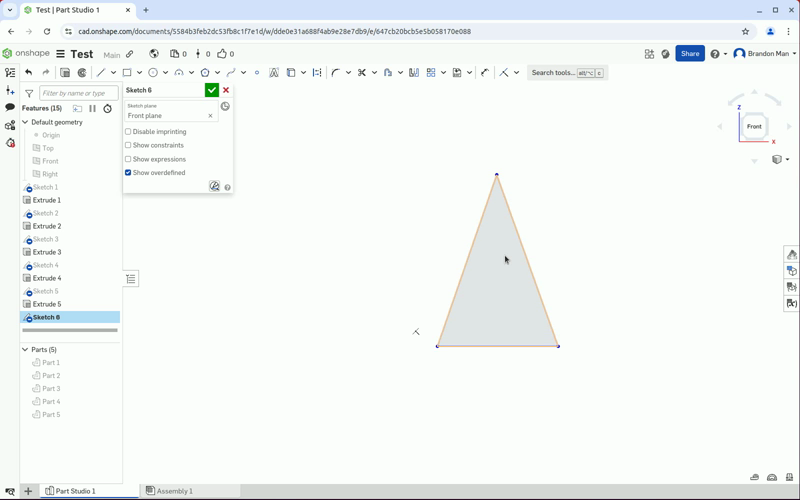
scroll(6)
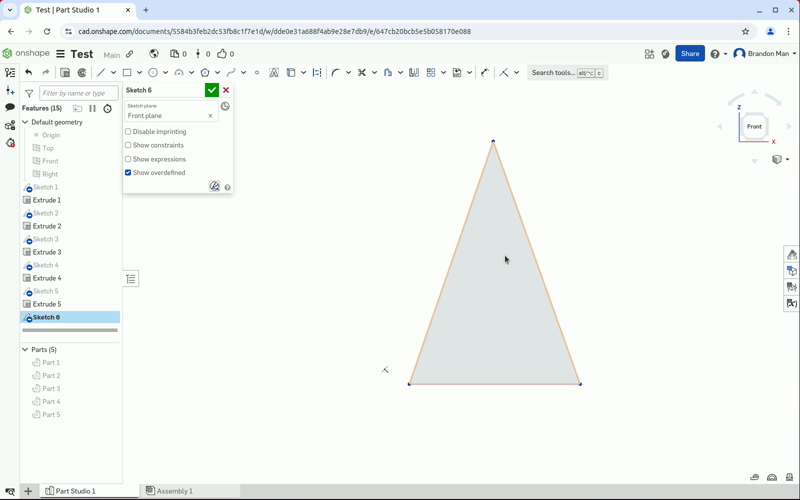
scroll(6)
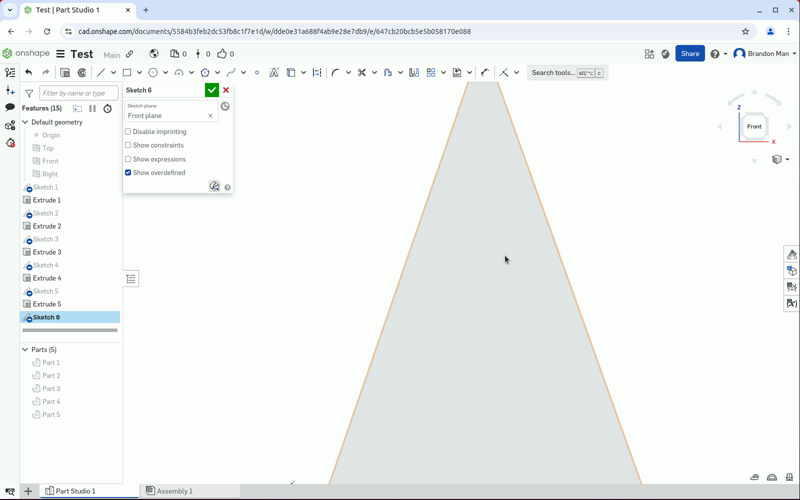
click(505, 255)
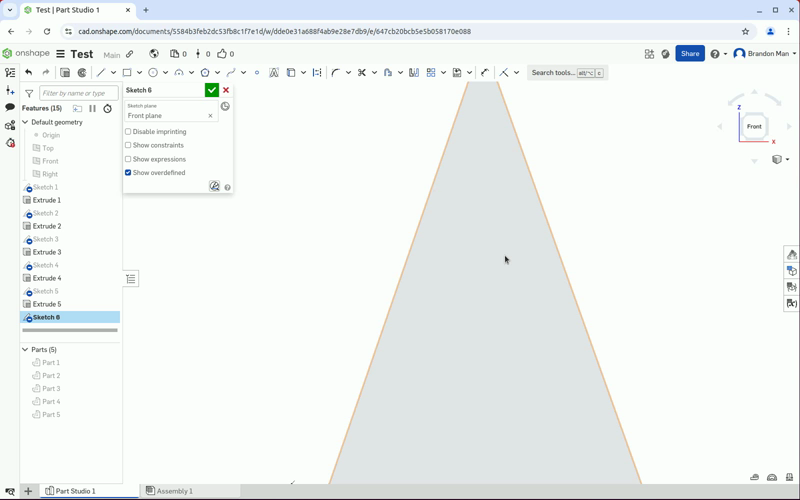
scroll(-6)
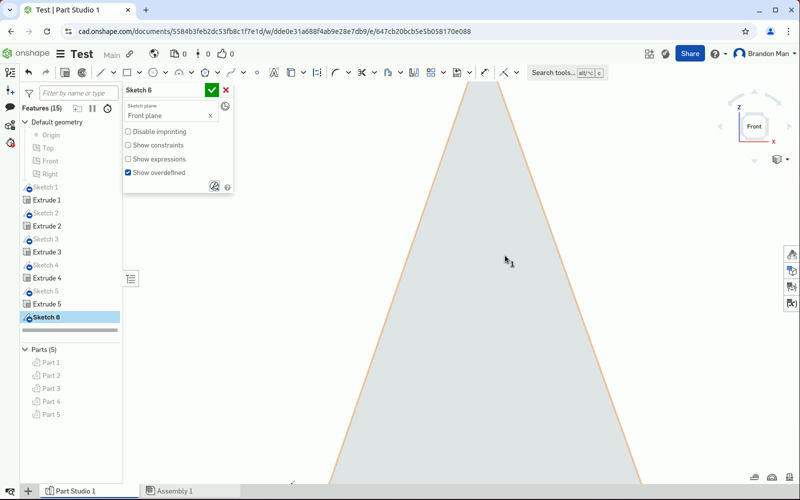
scroll(-6)
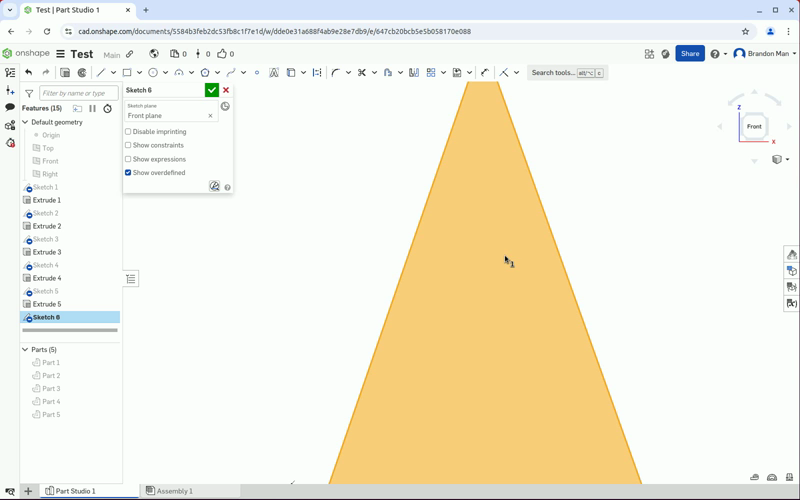
scroll(-6)
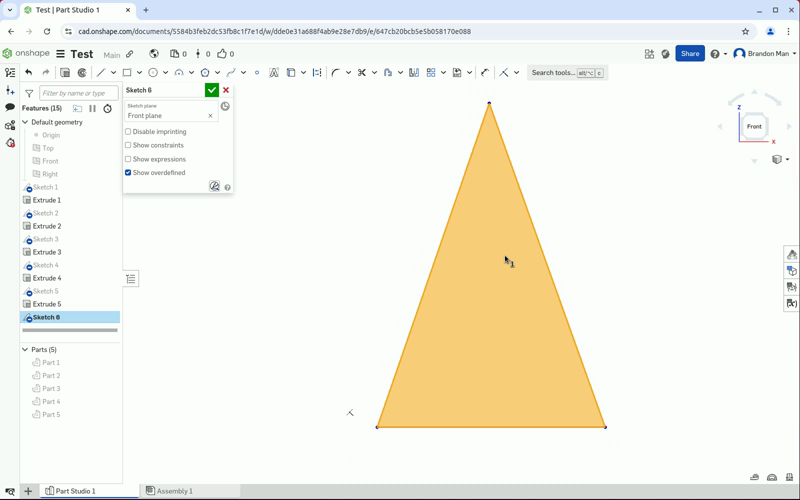
scroll(-6)
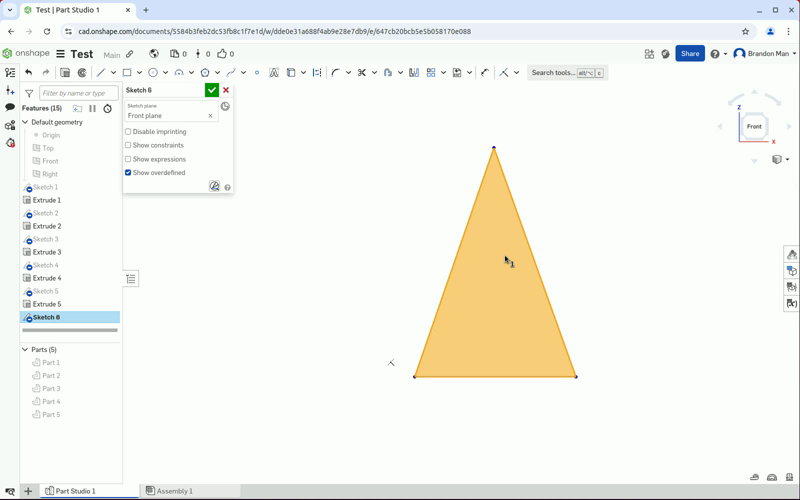
scroll(-6)
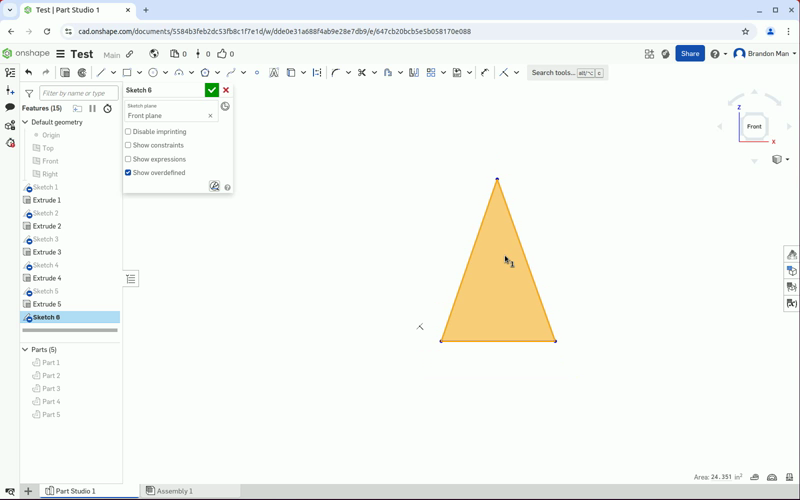
scroll(-6)
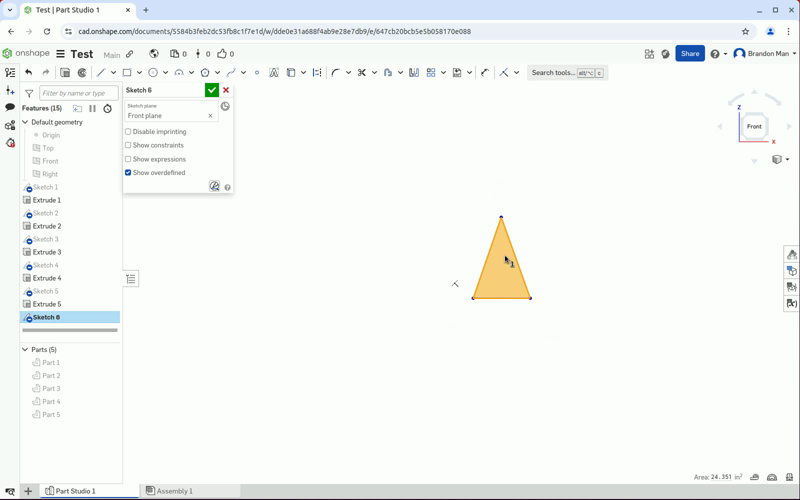
scroll(-6)
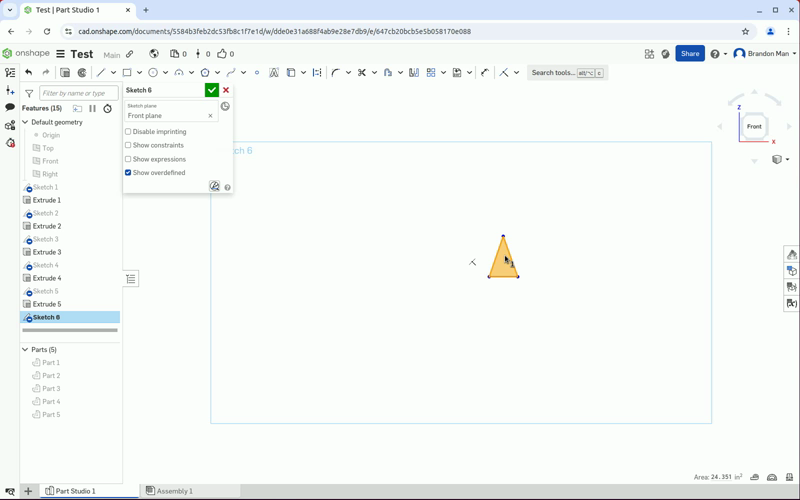
mouse_move(73, 352)
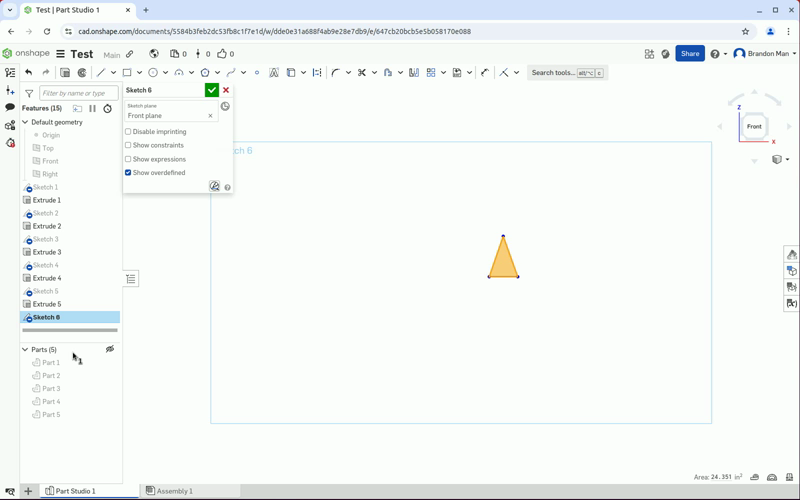
key(shift+y)
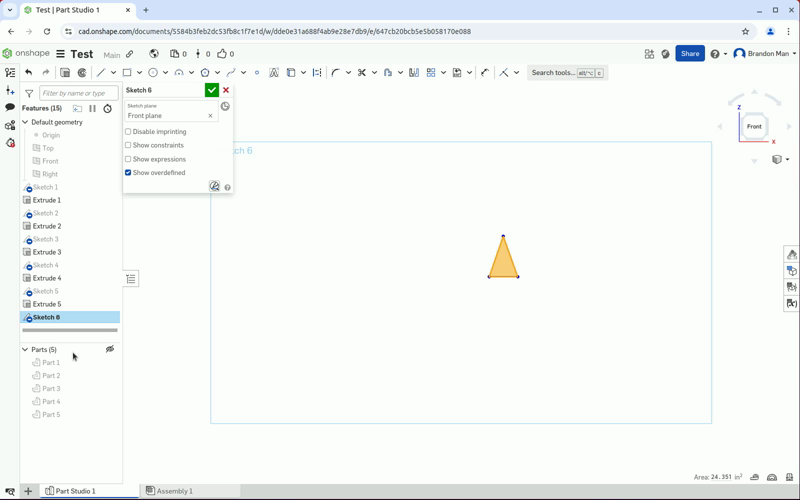
key(shift+e)
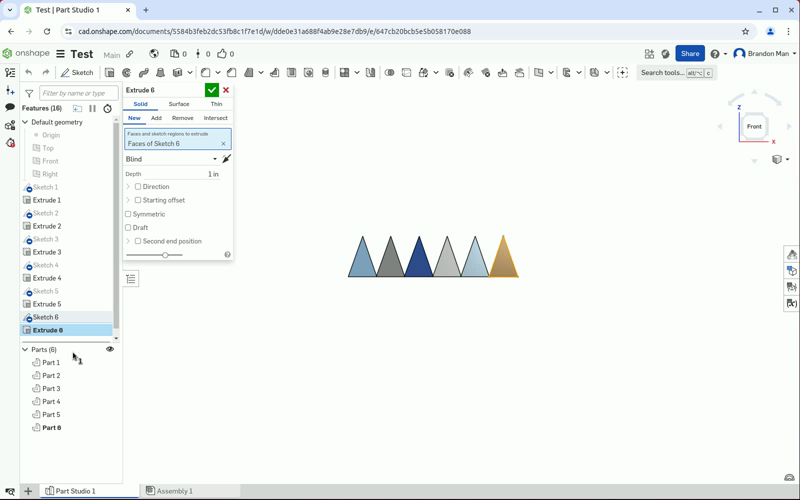
mouse_move(143, 106)
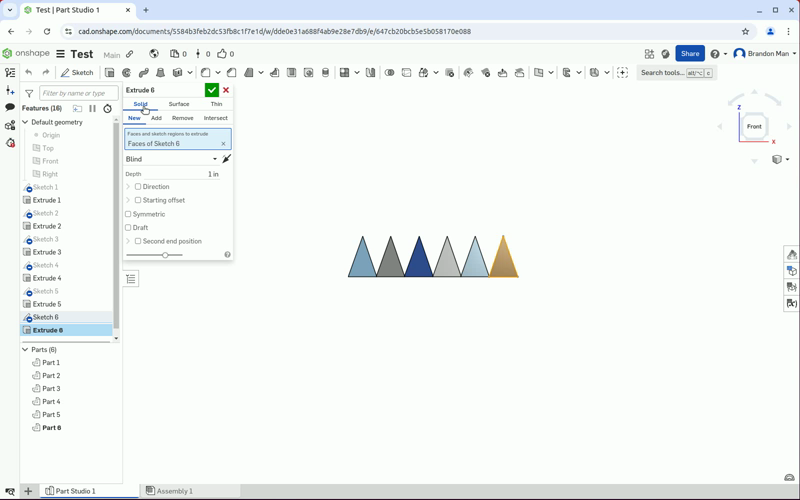
click(143, 106)
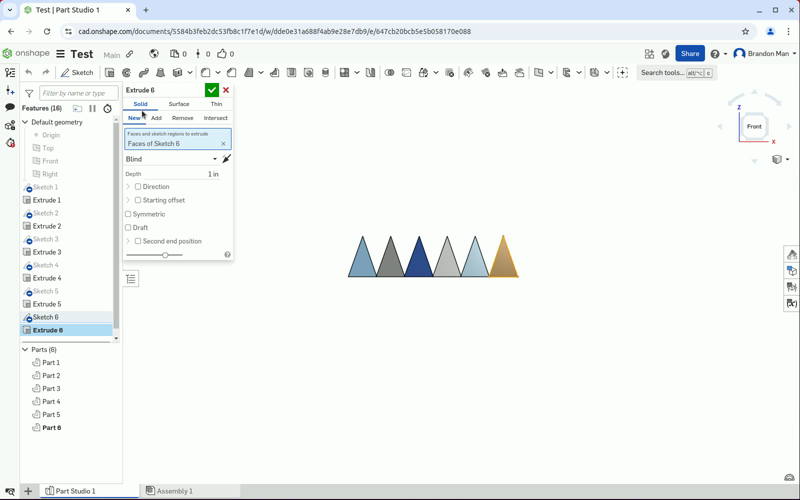
mouse_move(137, 120)
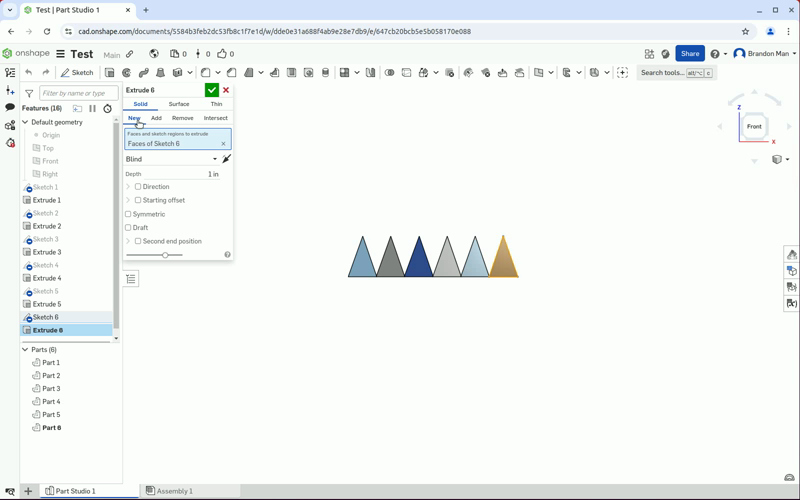
click(137, 120)
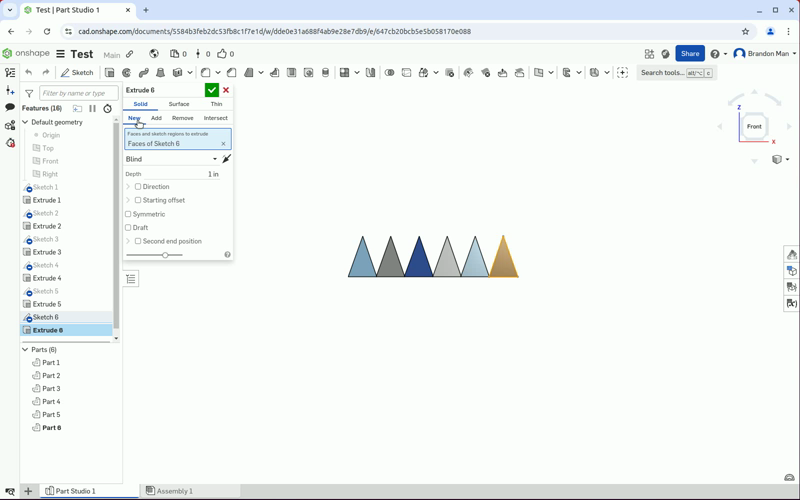
key(tab, 4)
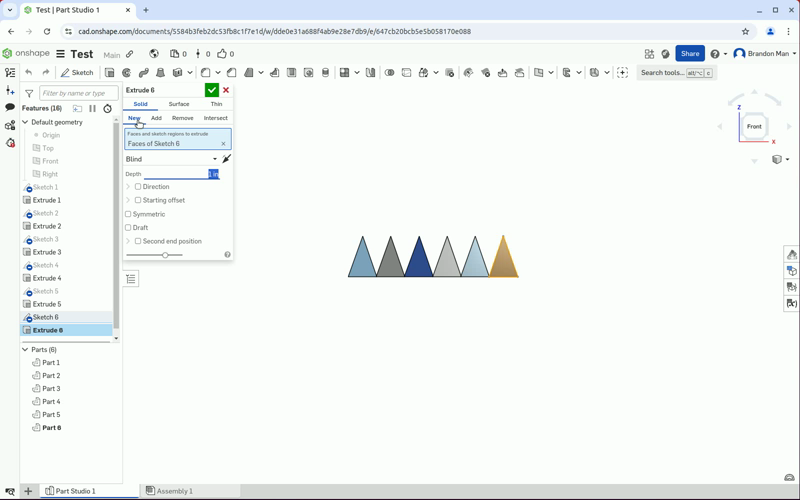
text(1.444)
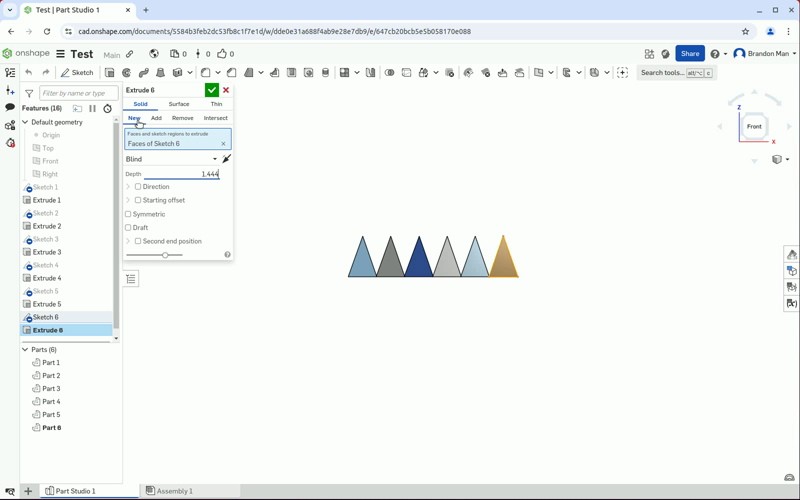
key(enter)
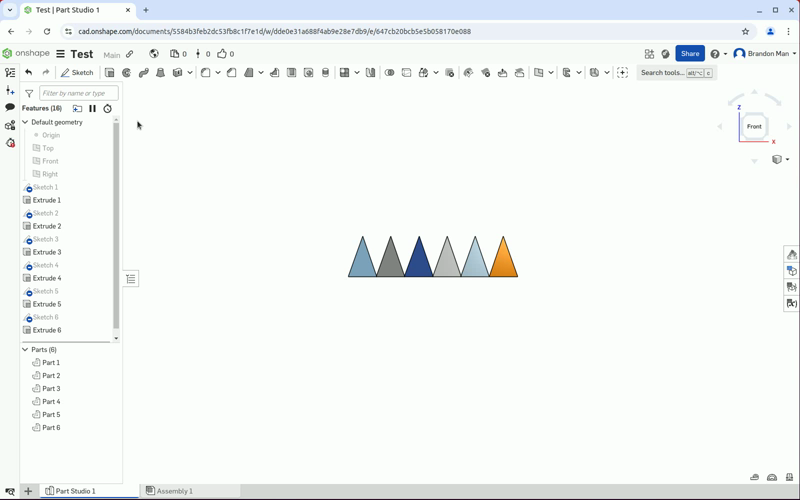
key(shift+h)
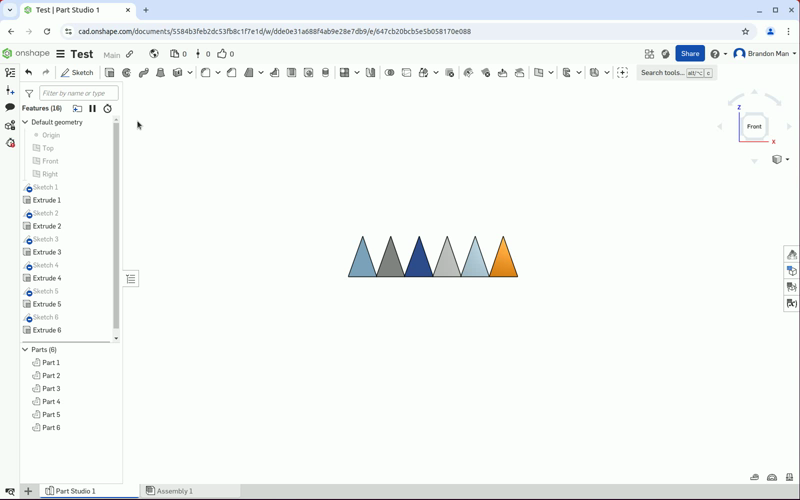
key(shift+h)
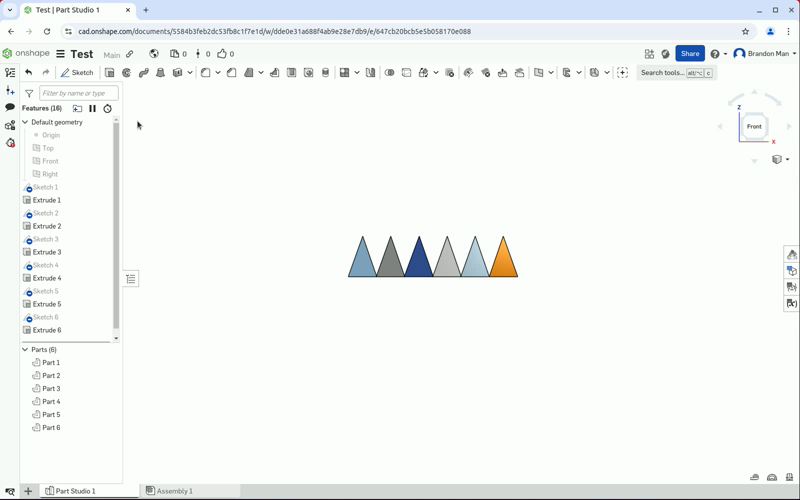
mouse_move(69, 189)
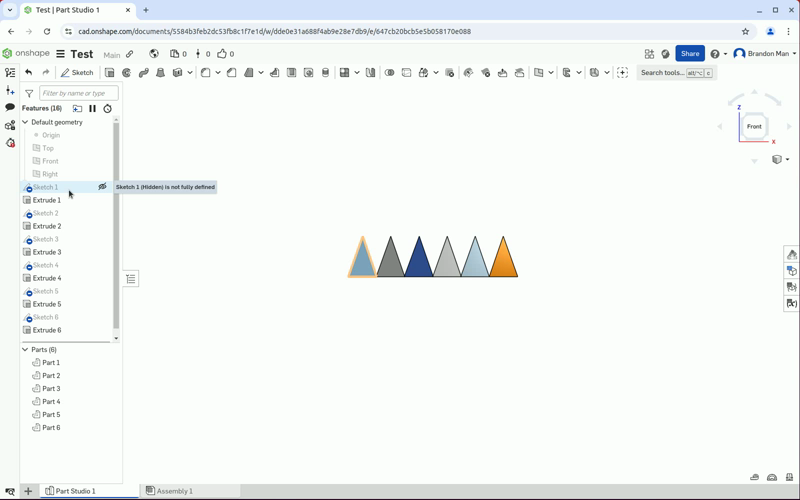
click(69, 189)
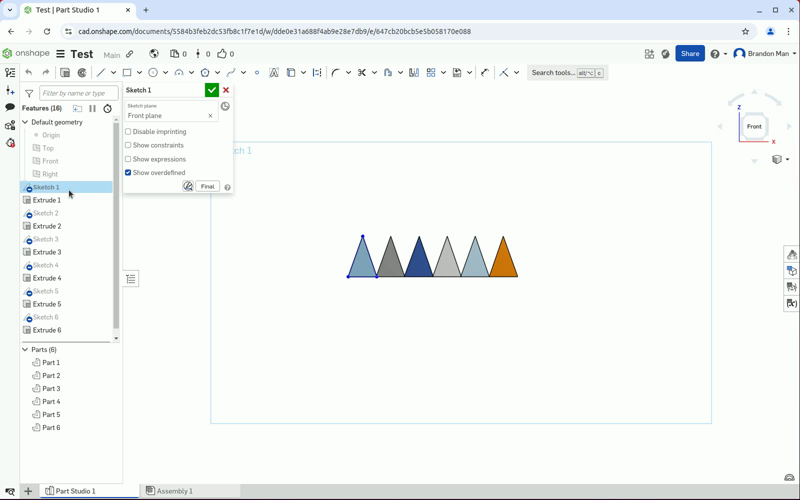
mouse_move(229, 92)
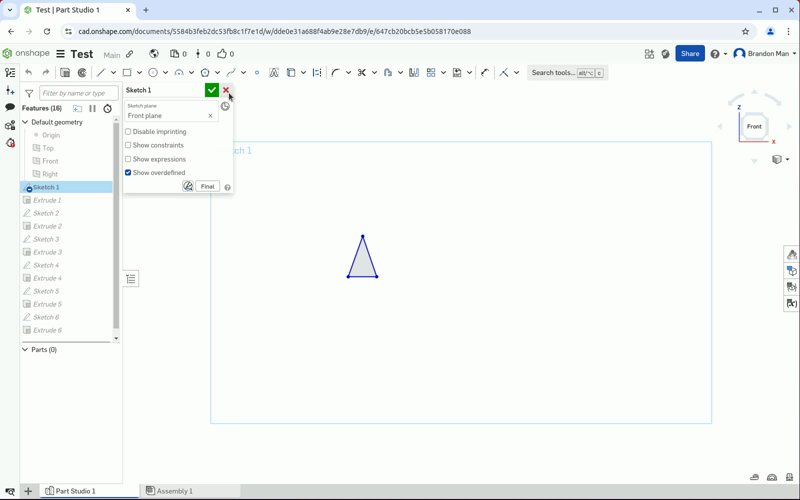
click(229, 92)
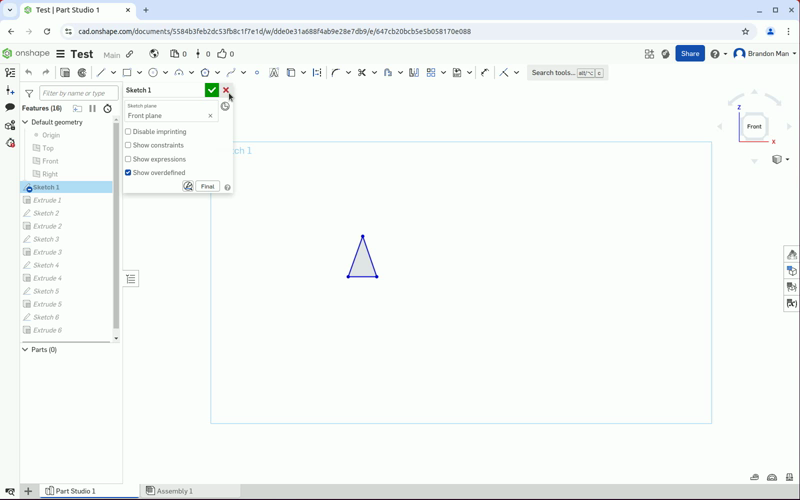
key(shift+s)
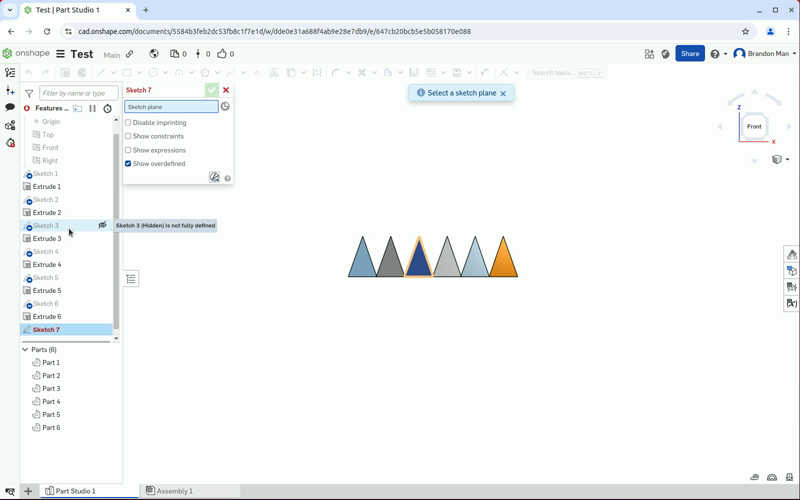
scroll(3)
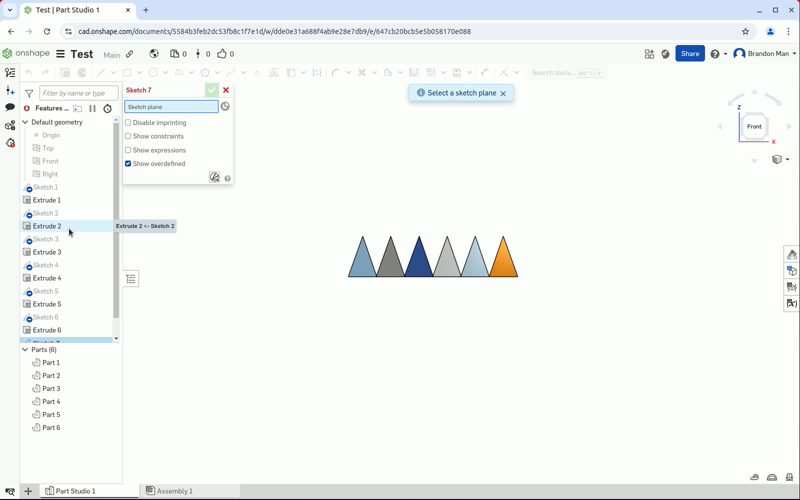
mouse_move(69, 163)
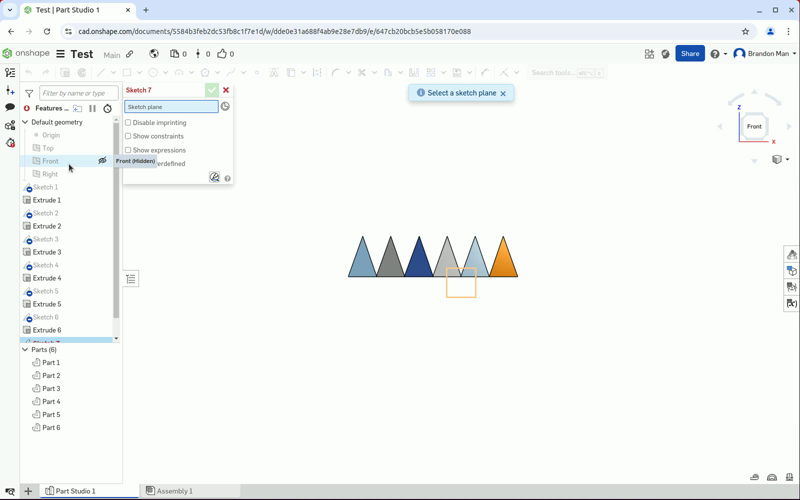
click(69, 163)
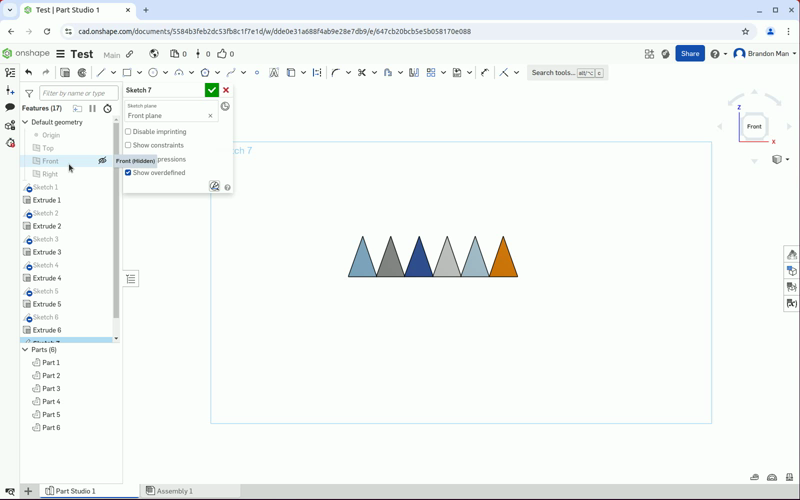
mouse_move(73, 352)
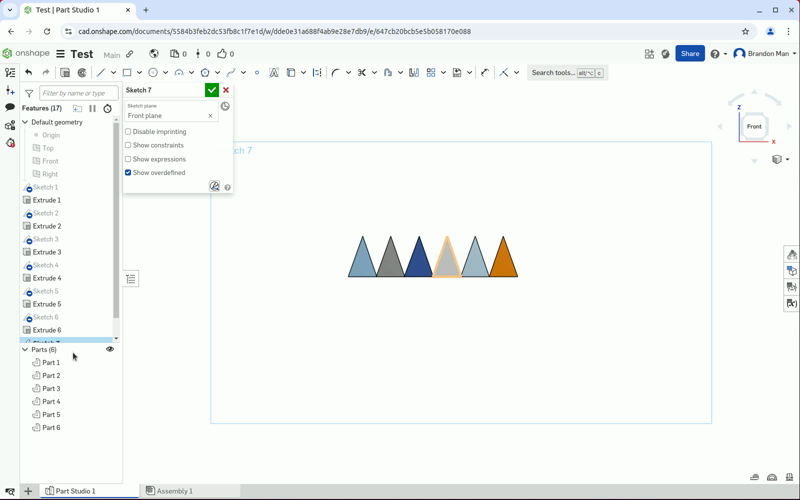
key(y)
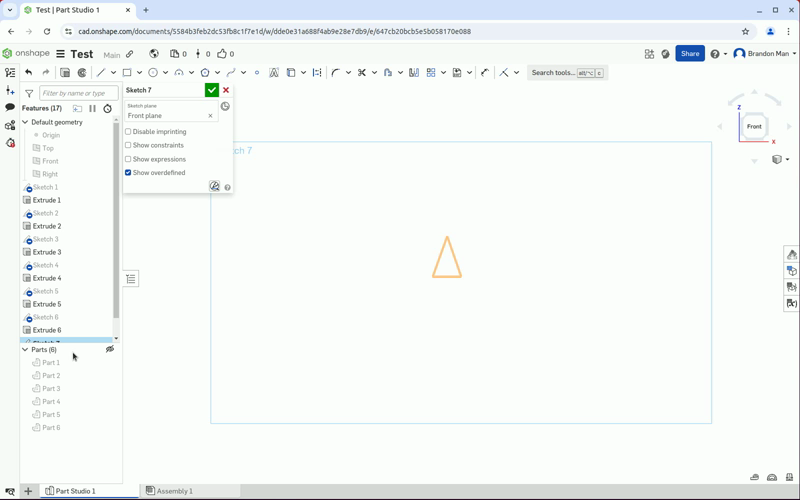
key(l)
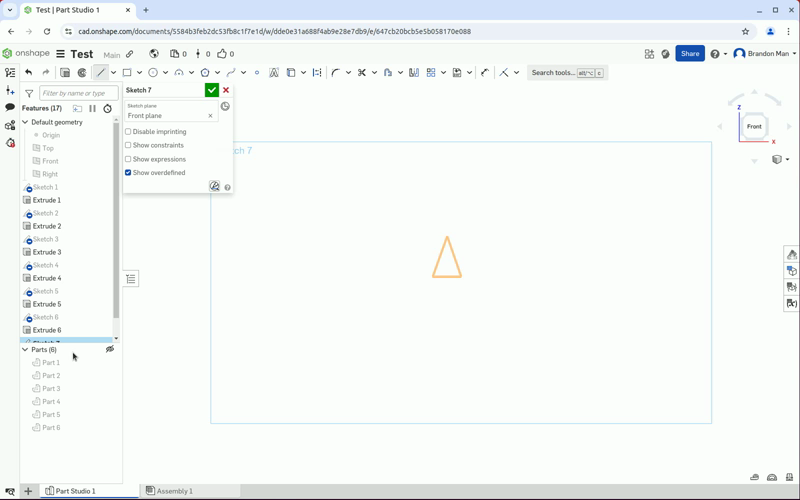
key_down(shift)
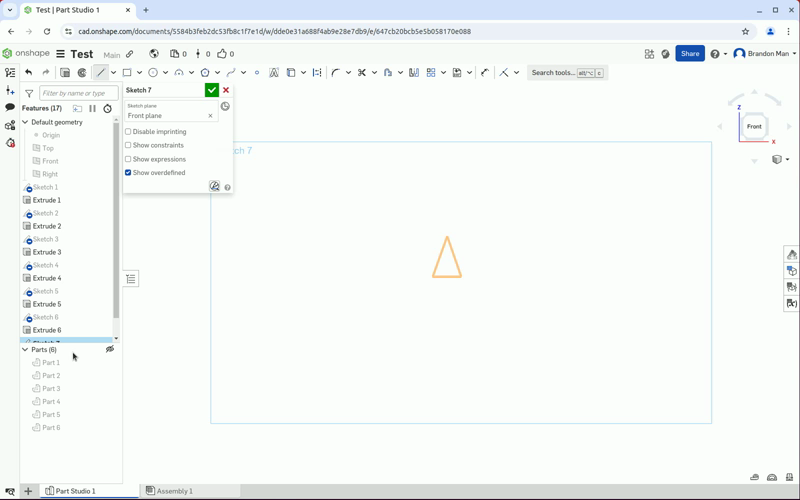
mouse_move(516, 276)
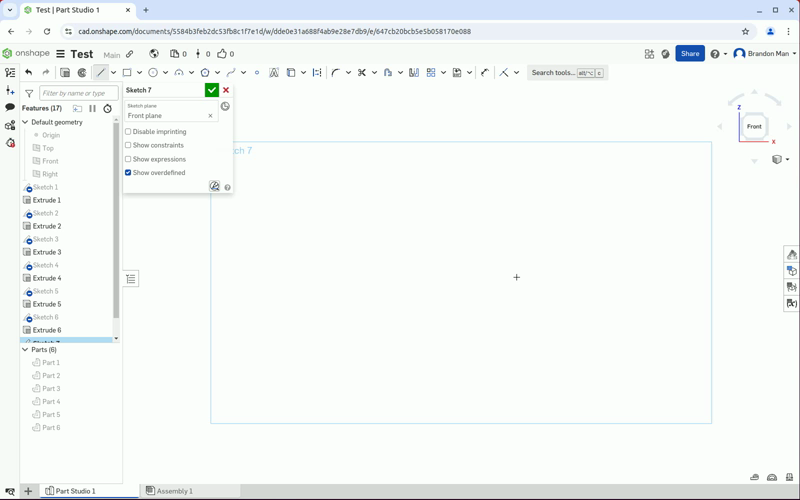
click(516, 276)
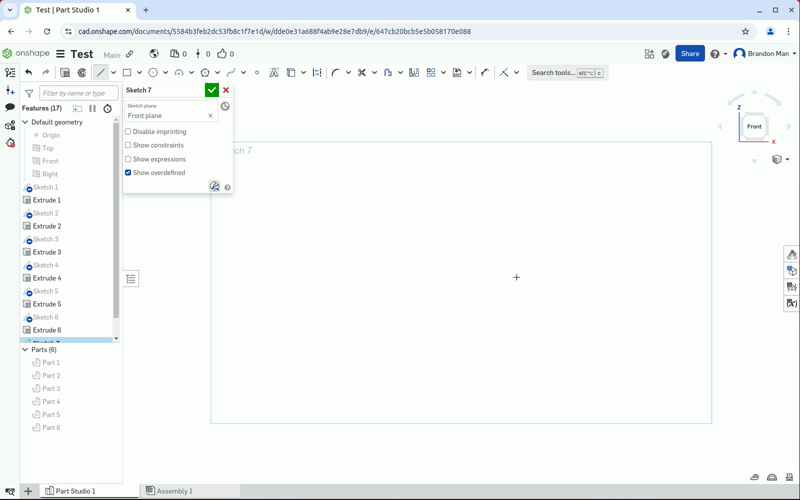
key_up(shift)
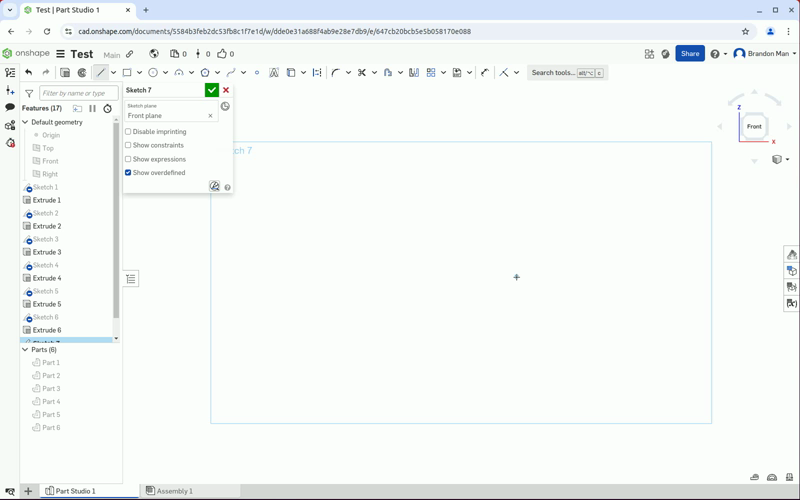
key_down(shift)
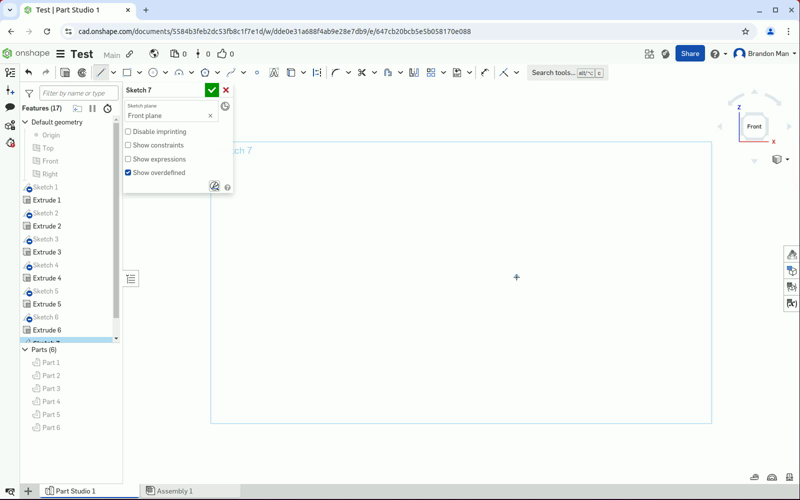
mouse_move(546, 276)
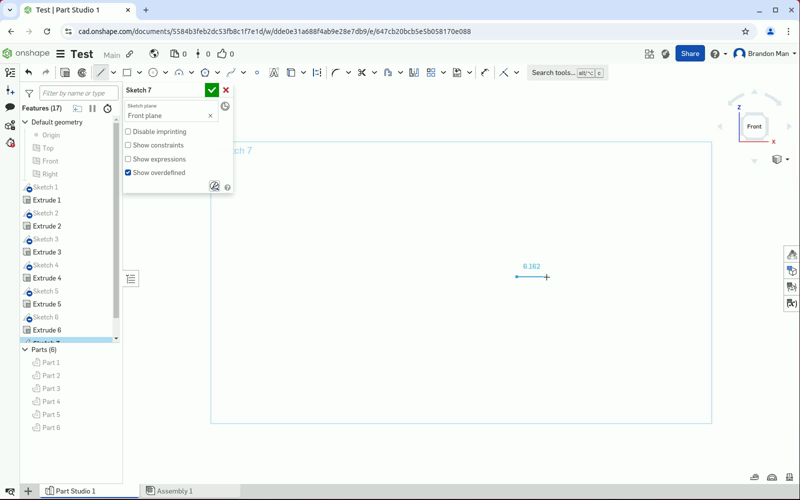
mouse_move(545, 276)
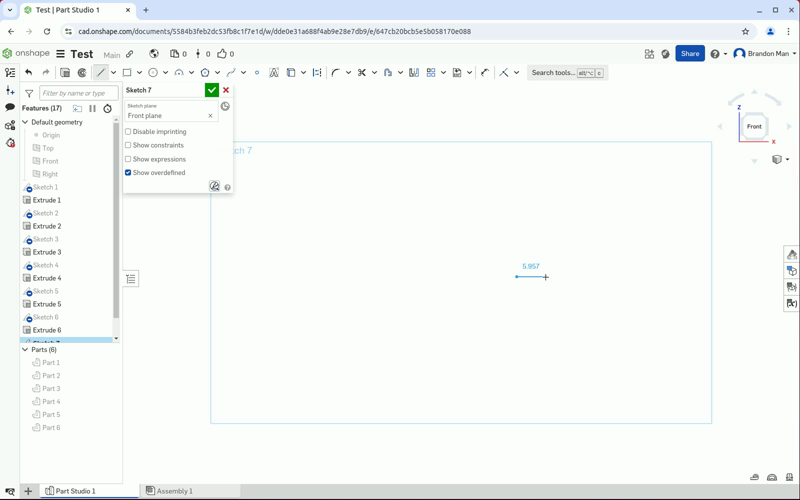
click(545, 276)
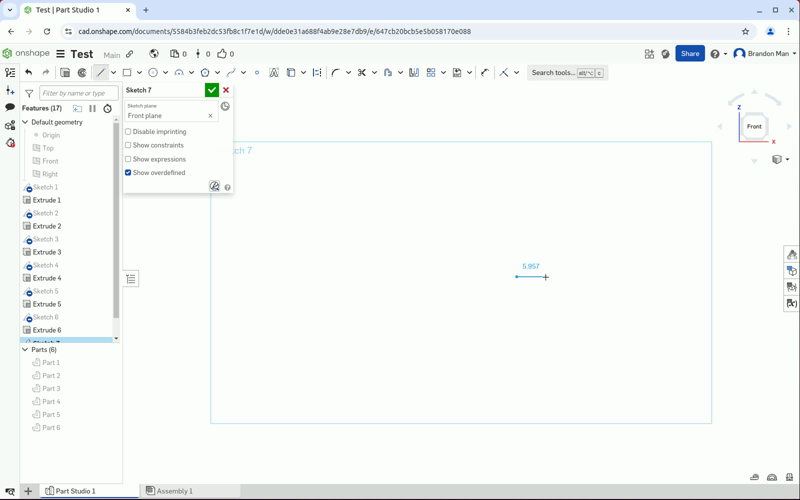
key_up(shift)
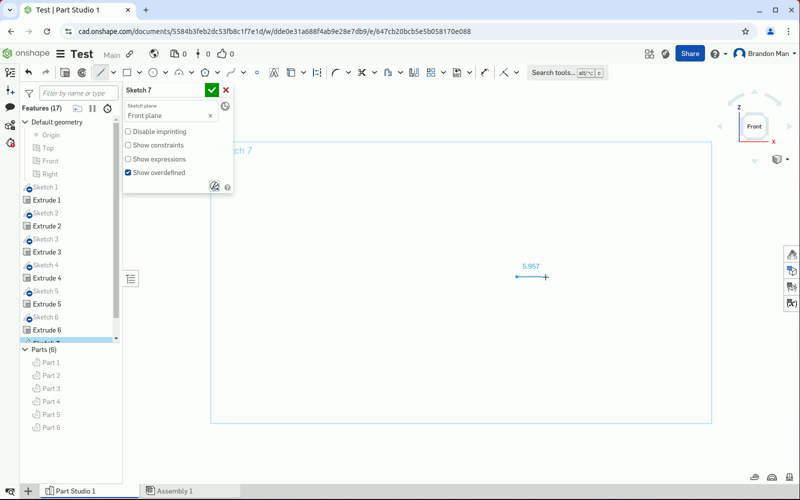
key_down(shift)
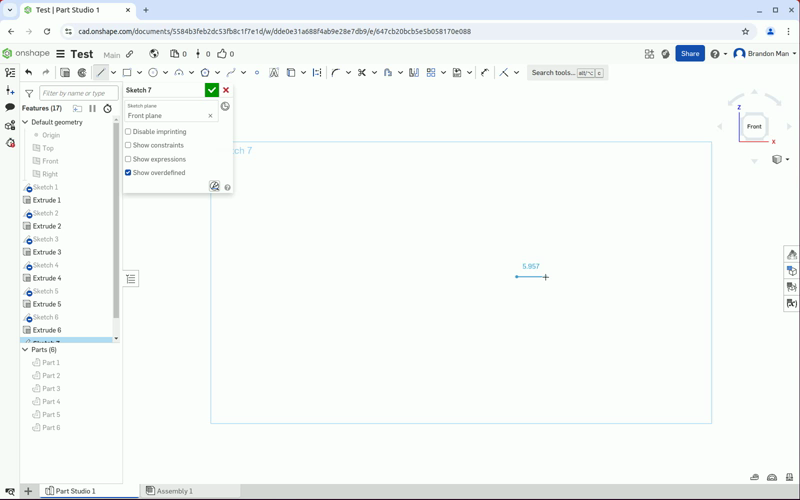
mouse_move(575, 276)
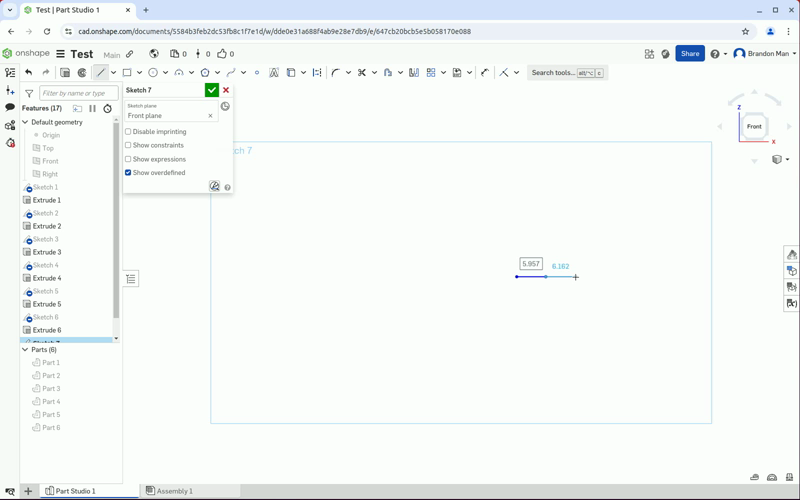
mouse_move(531, 236)
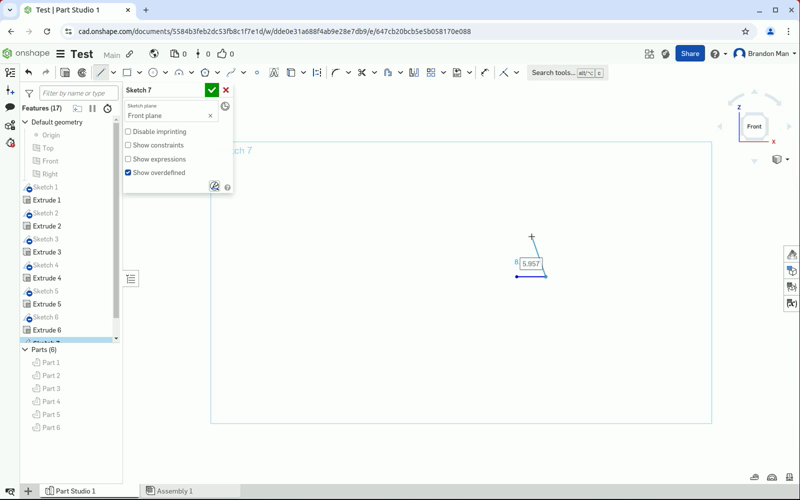
click(531, 236)
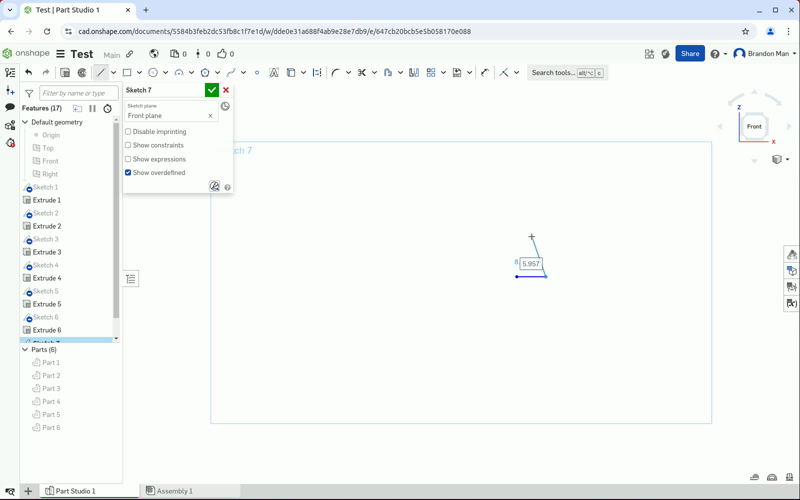
key_up(shift)
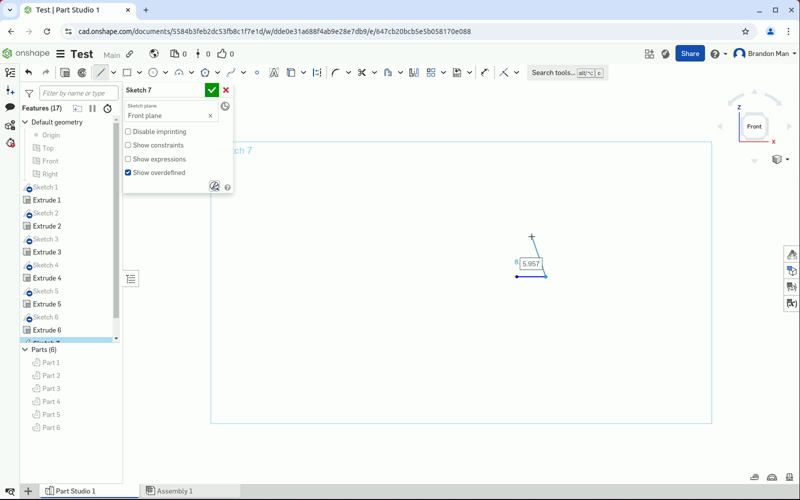
mouse_move(561, 236)
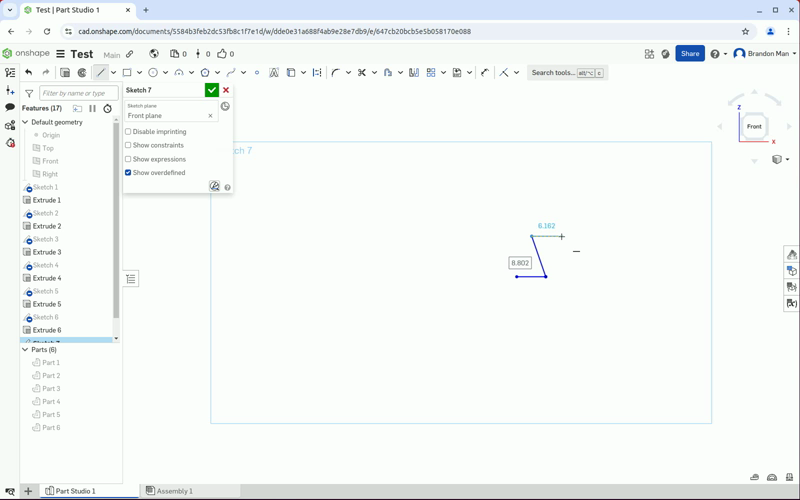
key_down(shift)
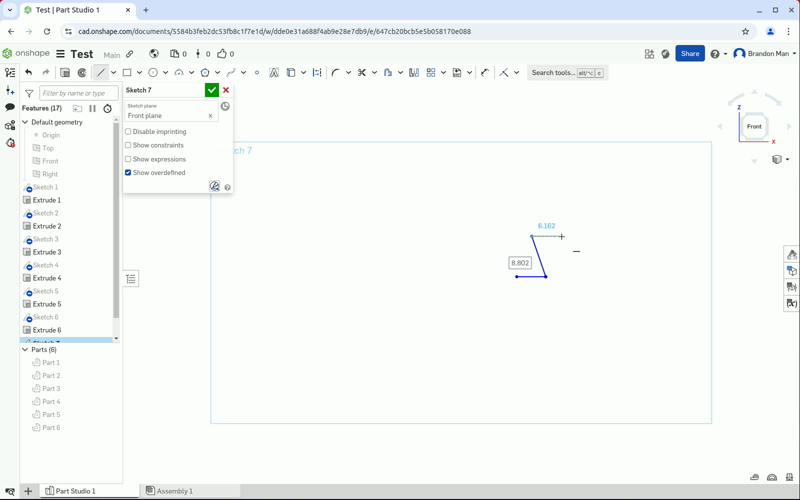
mouse_move(516, 276)
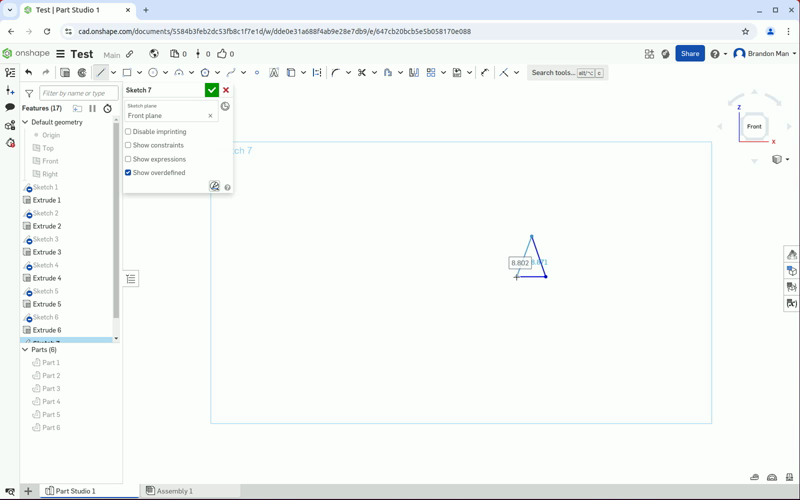
key_up(shift)
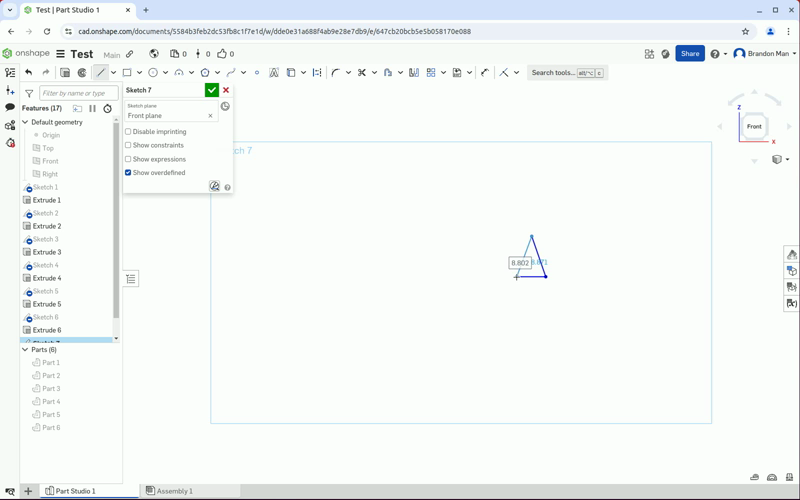
click(516, 276)
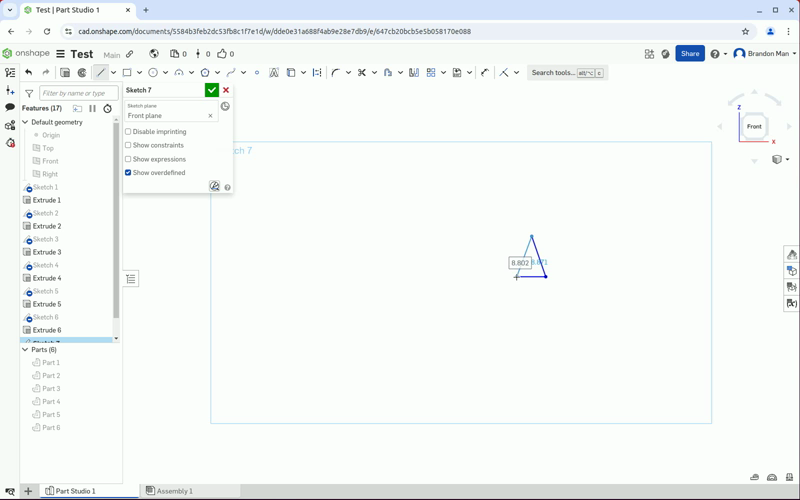
key(esc)
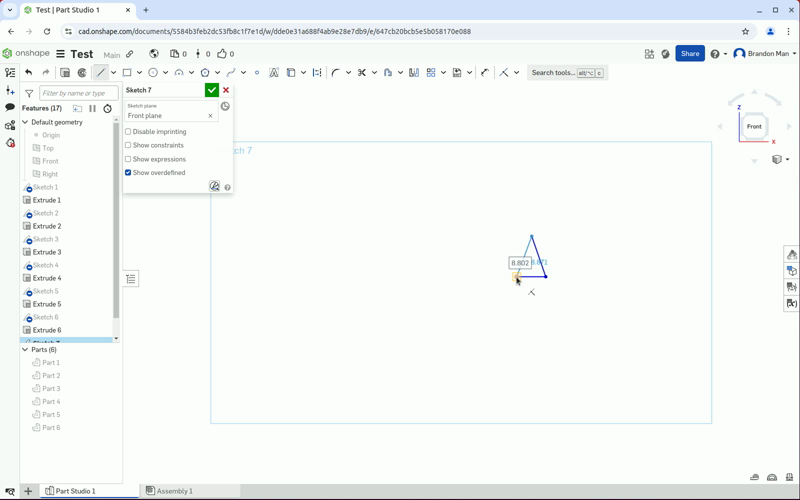
mouse_move(535, 258)
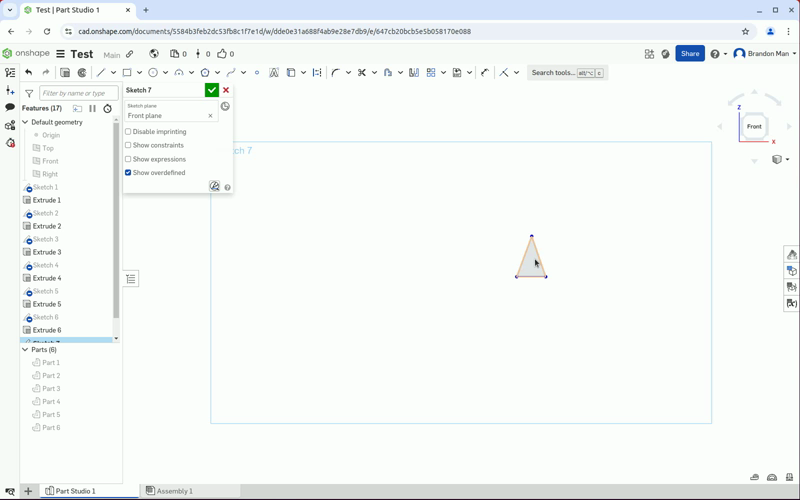
scroll(6)
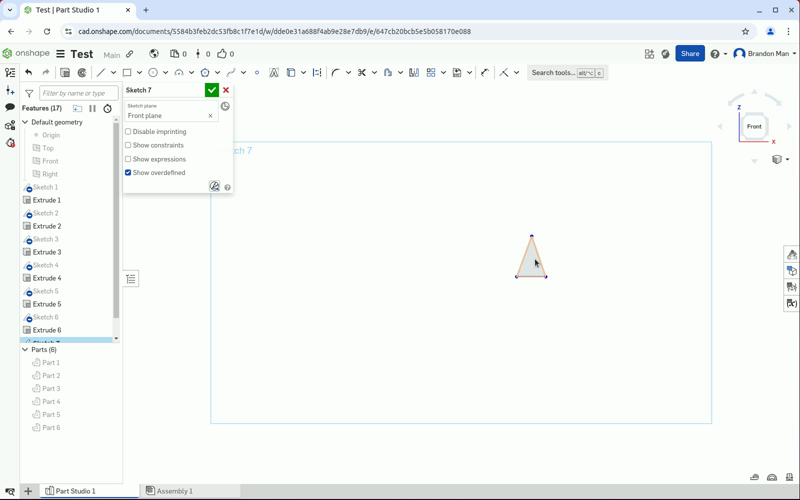
scroll(6)
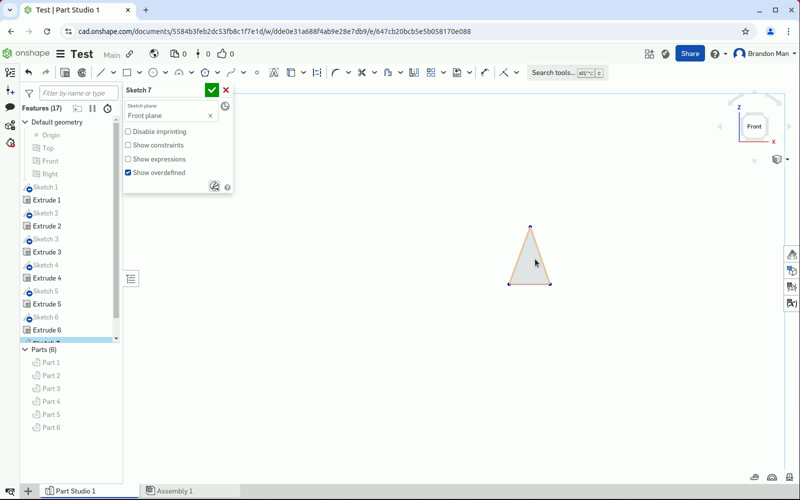
scroll(6)
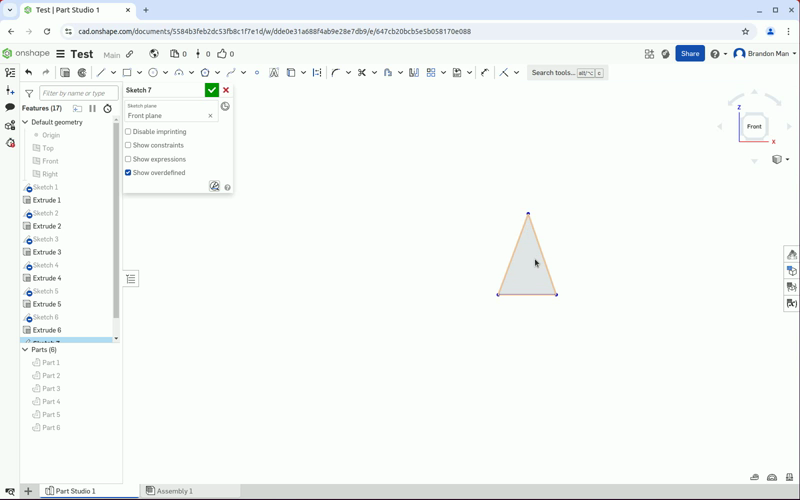
scroll(6)
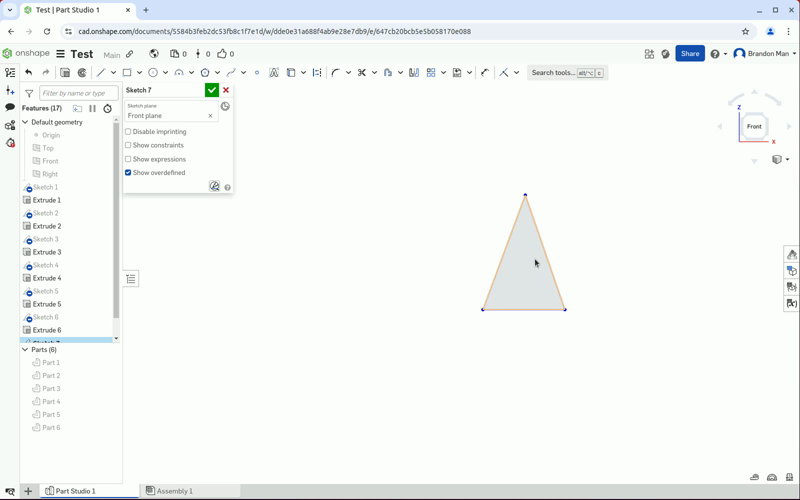
scroll(6)
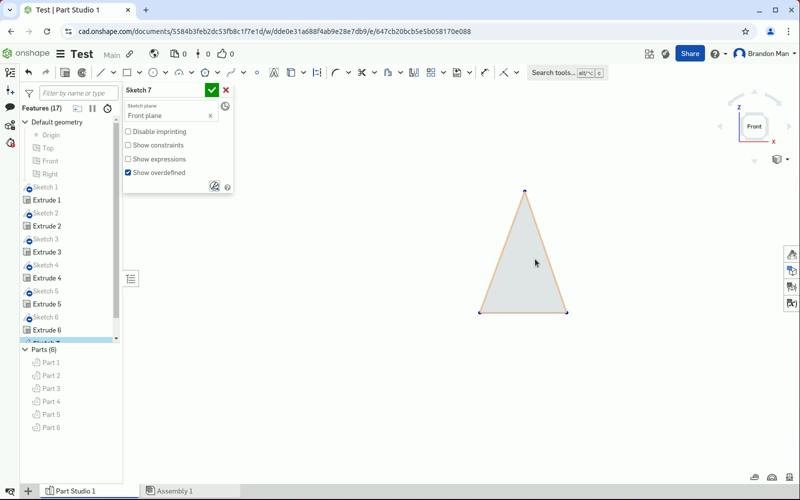
scroll(6)
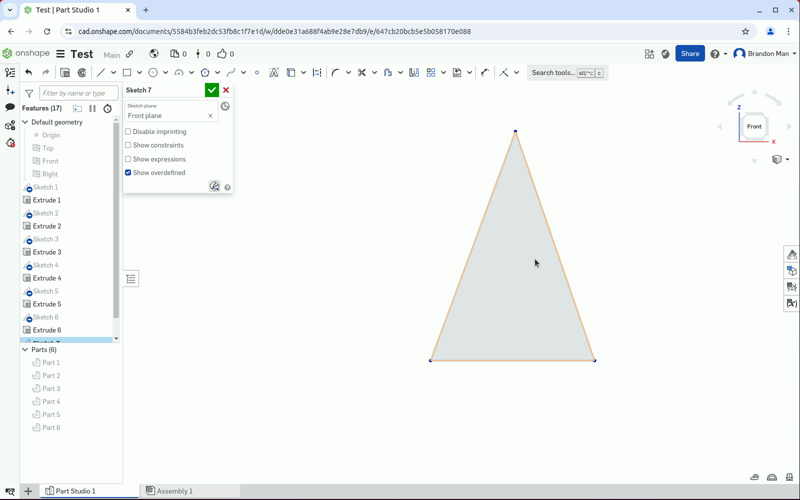
scroll(6)
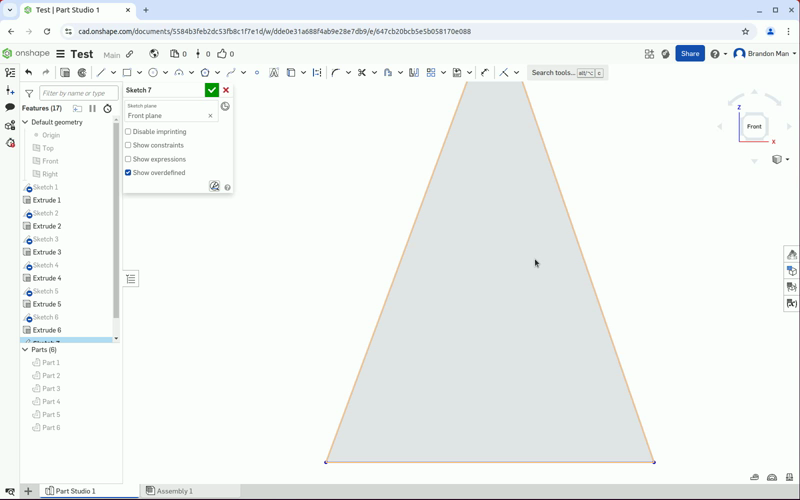
click(535, 258)
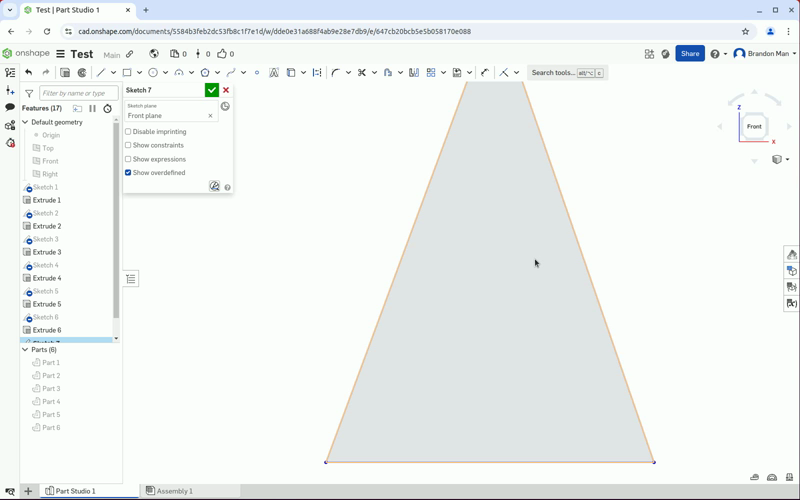
scroll(-6)
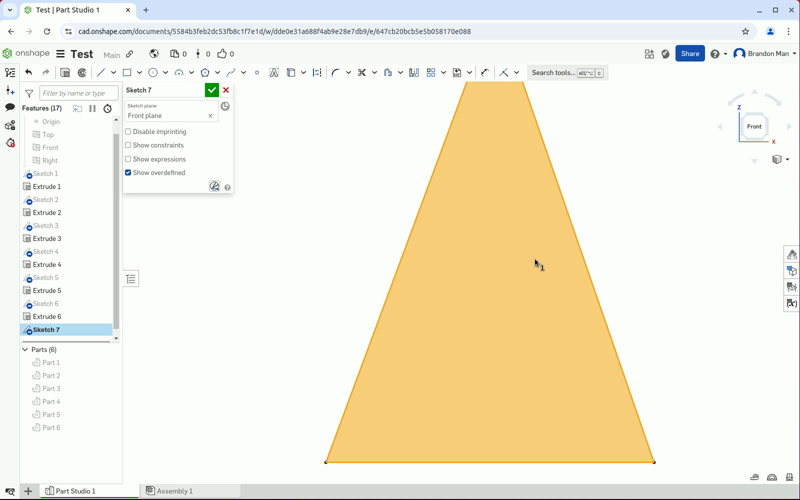
scroll(-6)
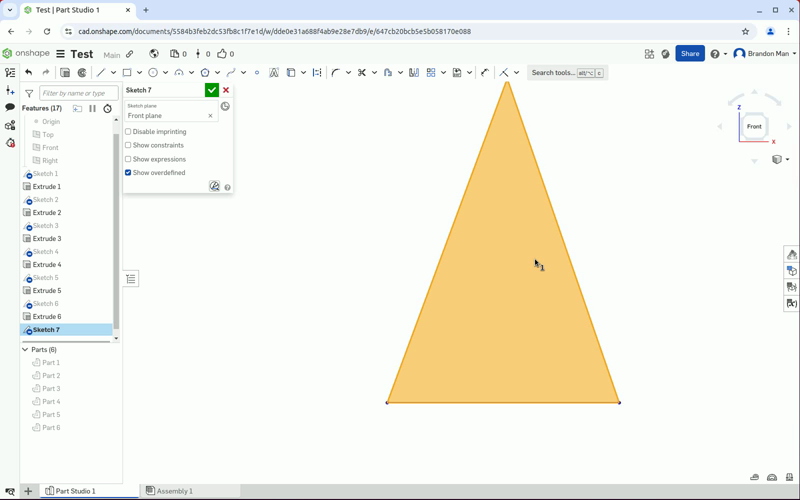
scroll(-6)
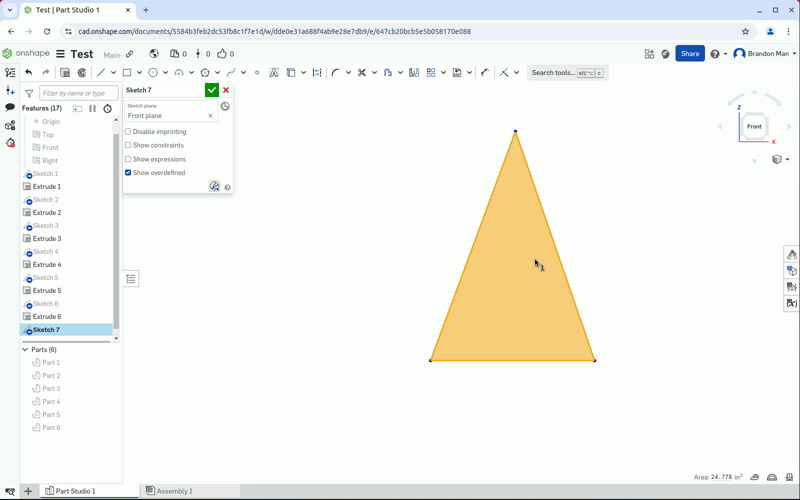
scroll(-6)
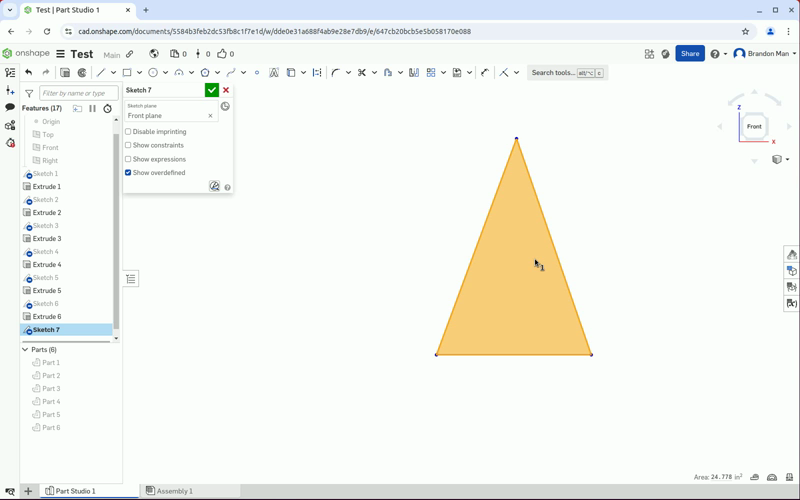
scroll(-6)
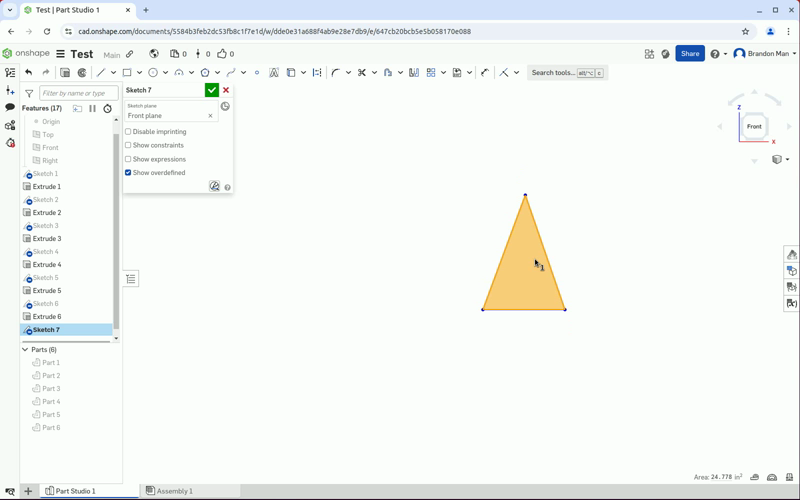
scroll(-6)
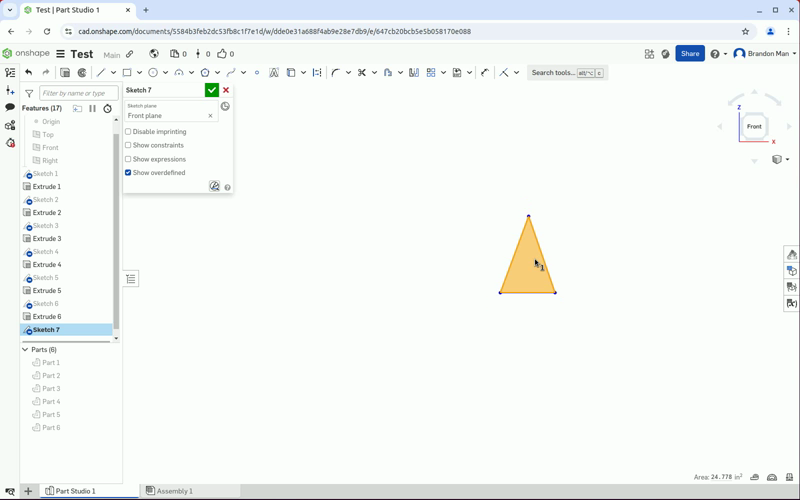
scroll(-6)
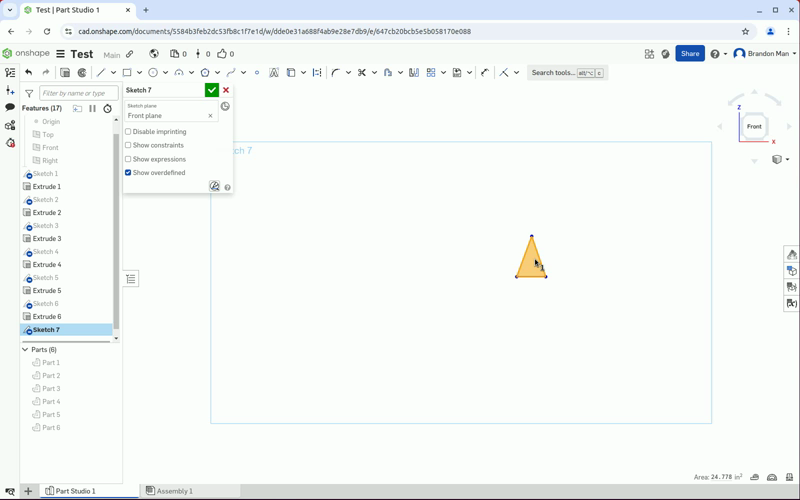
mouse_move(73, 352)
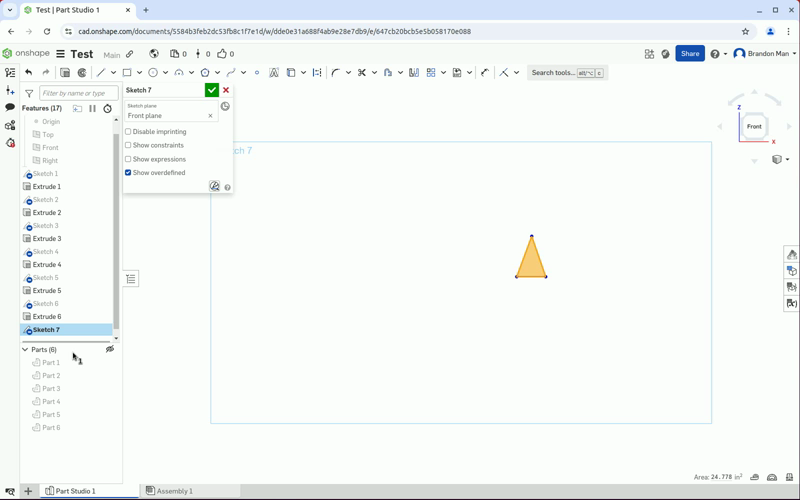
key(shift+y)
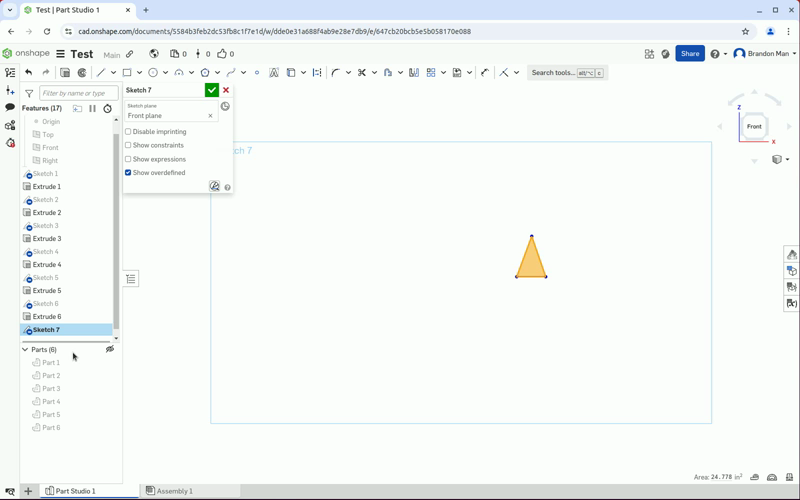
key(shift+e)
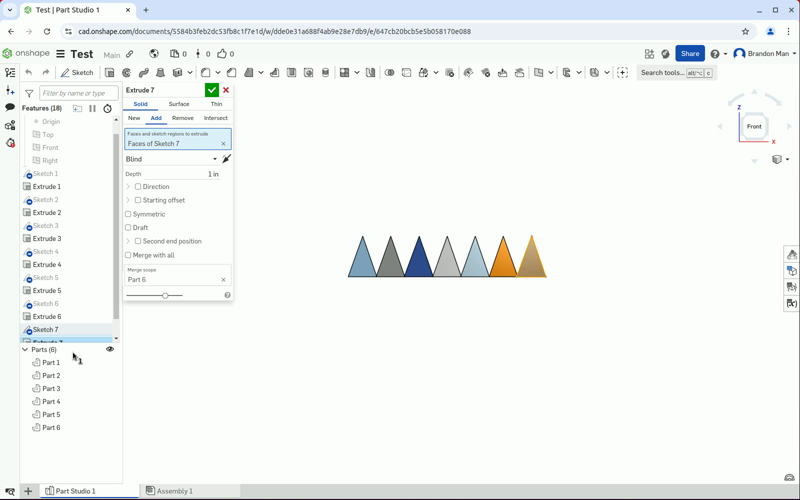
mouse_move(143, 106)
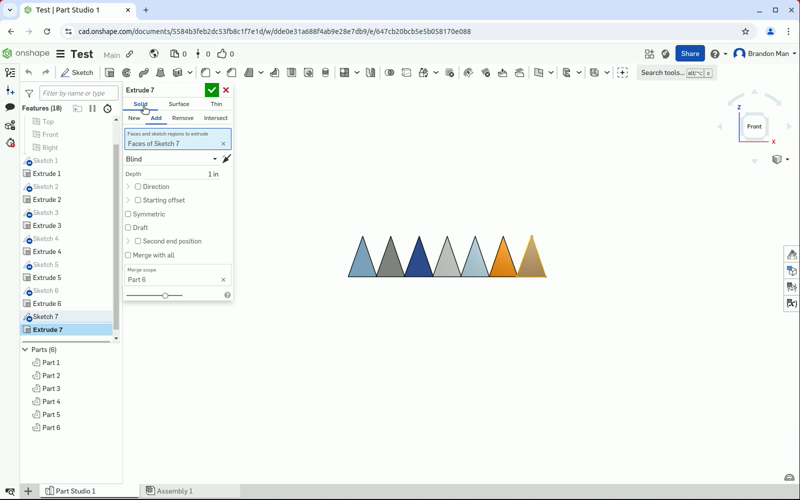
click(143, 106)
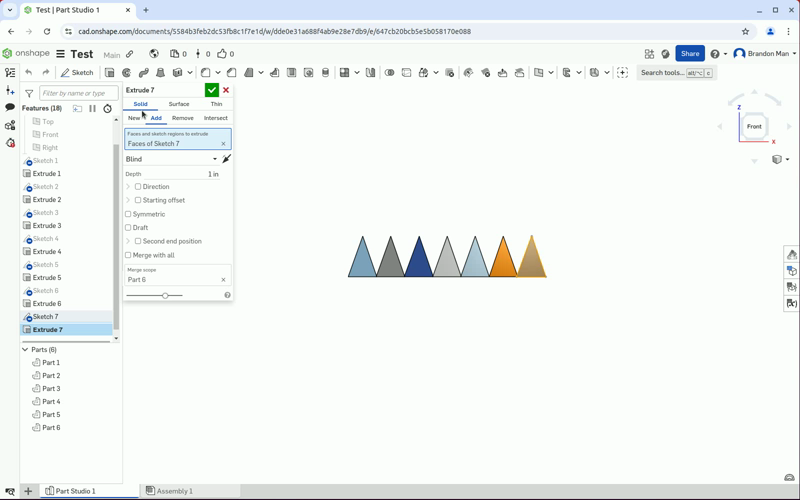
mouse_move(137, 120)
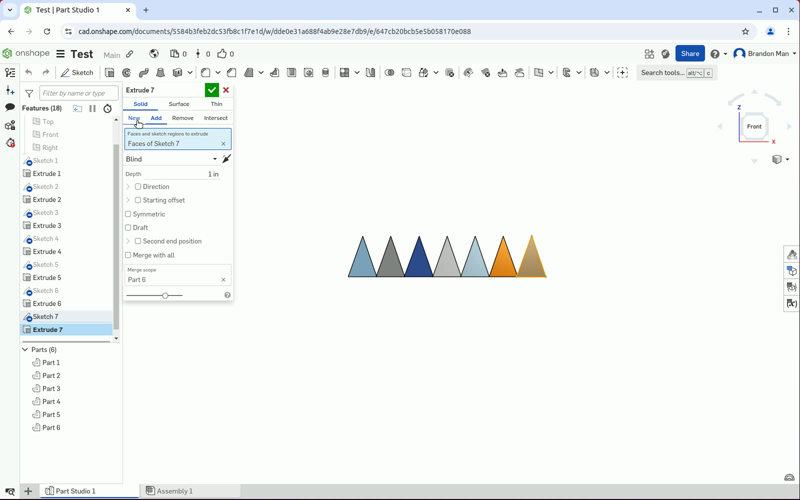
click(137, 120)
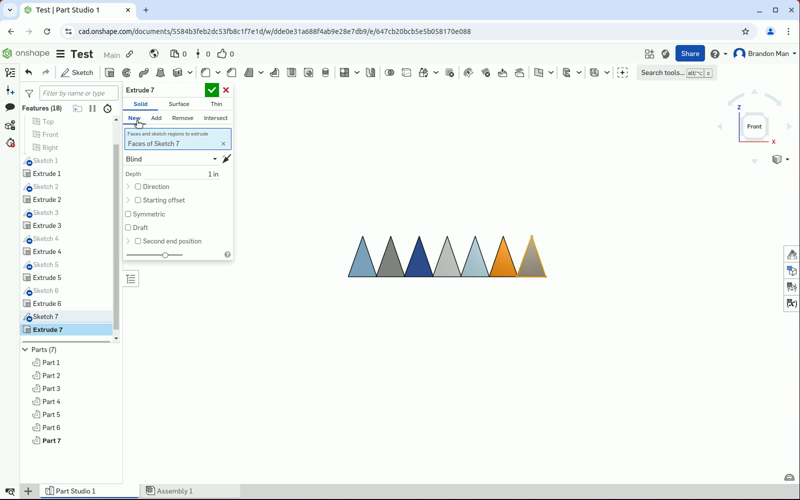
key(tab, 4)
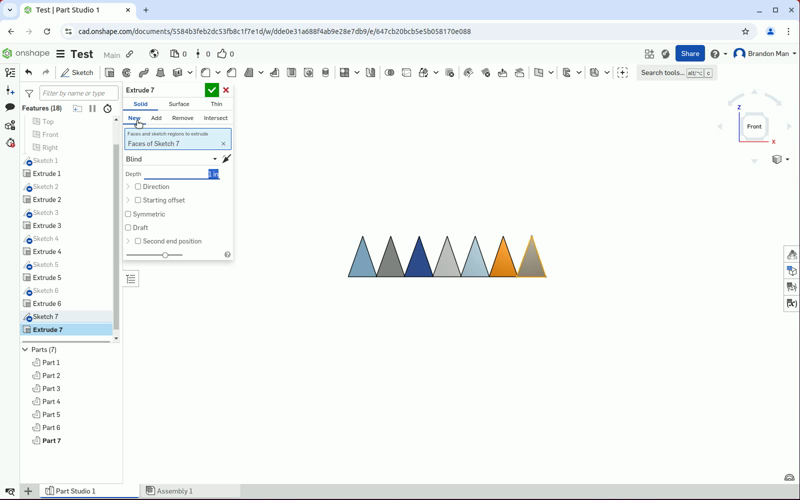
text(1.444)
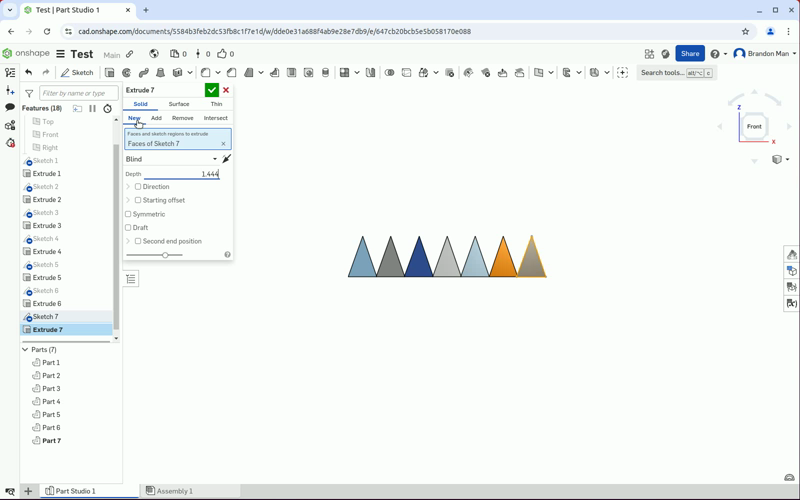
key(enter)
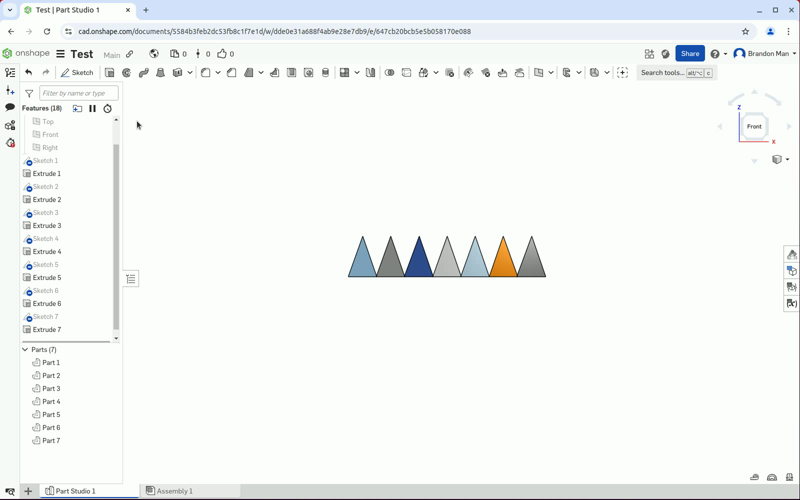
key(shift+h)
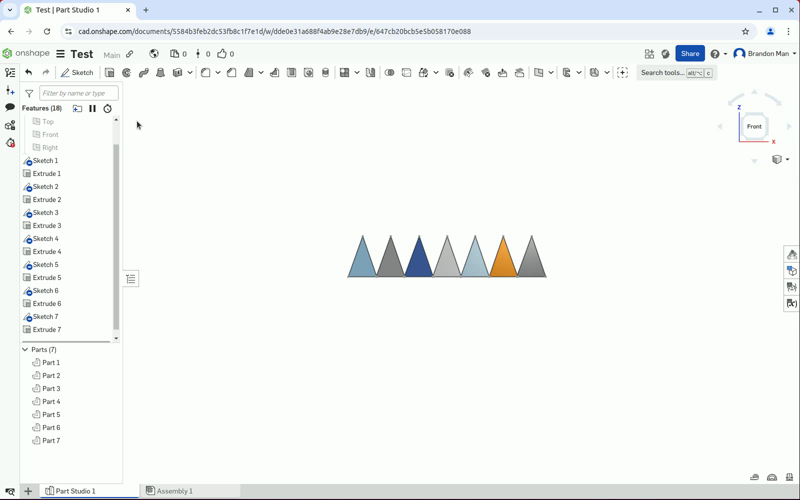
key(shift+h)
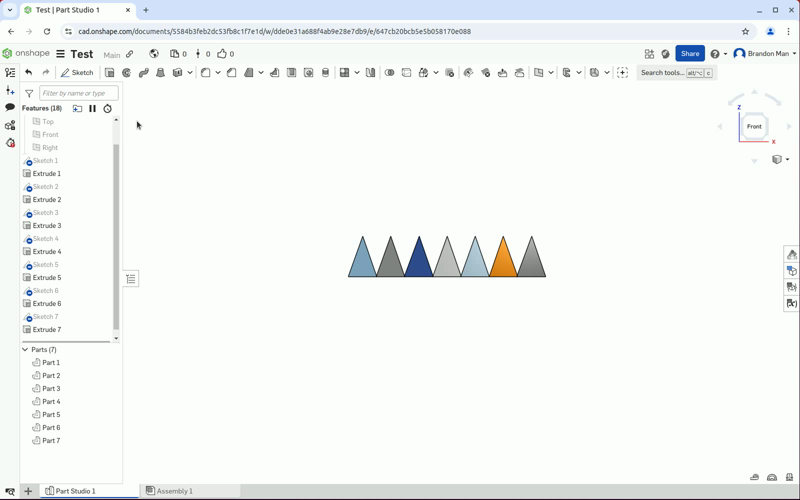
mouse_move(69, 163)
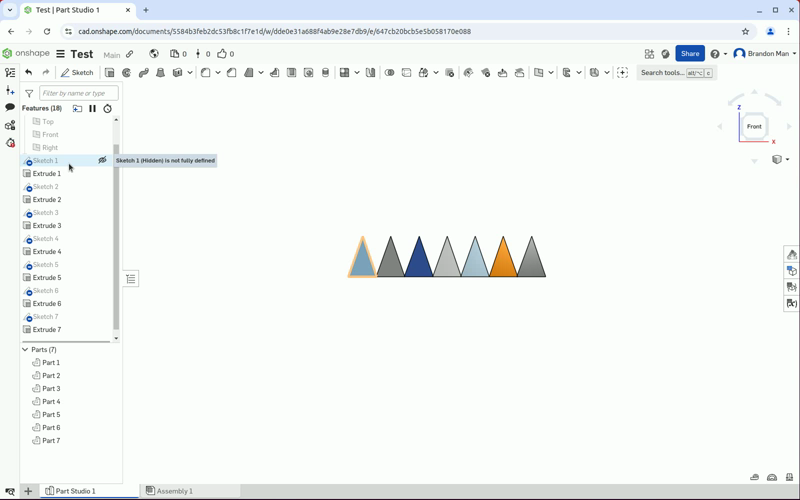
click(69, 163)
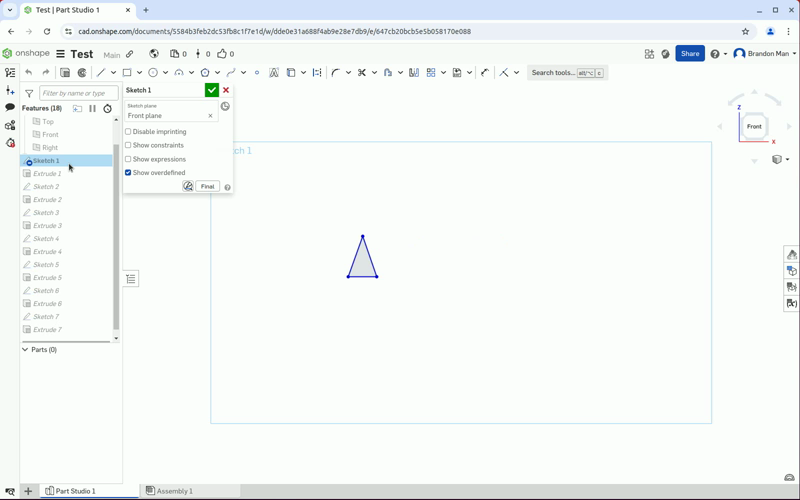
mouse_move(229, 92)
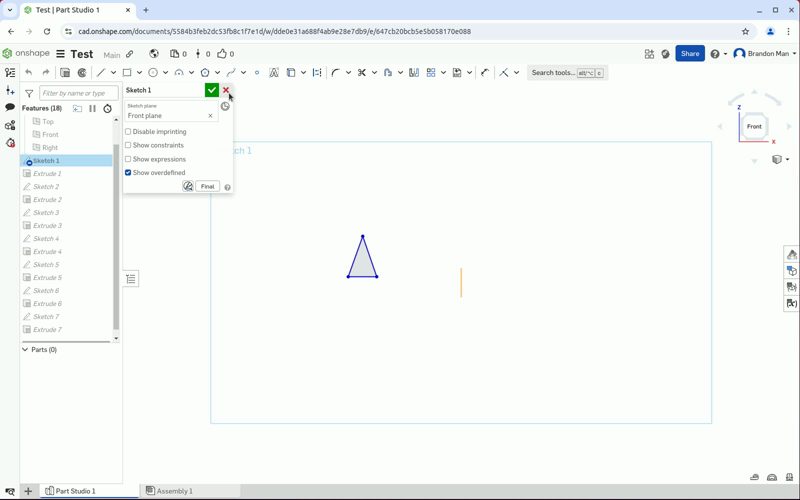
click(229, 92)
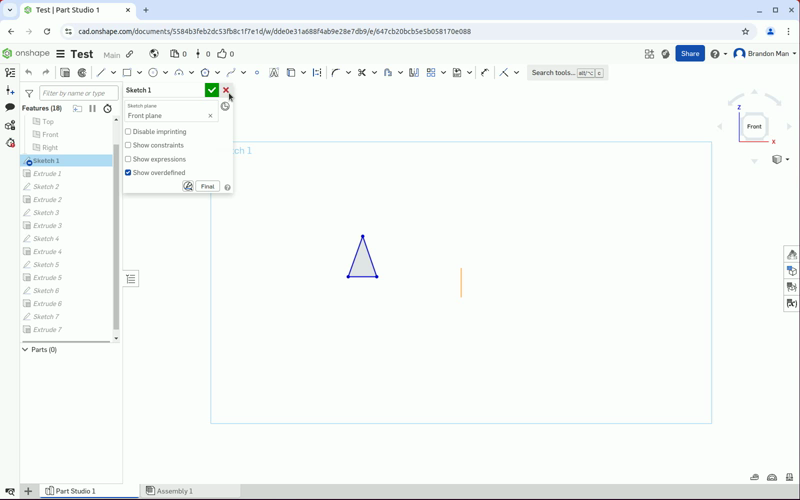
key(shift+s)
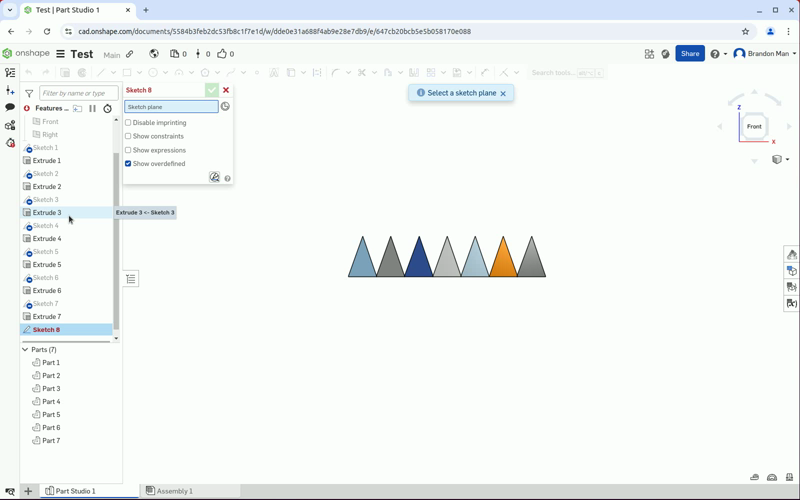
scroll(3)
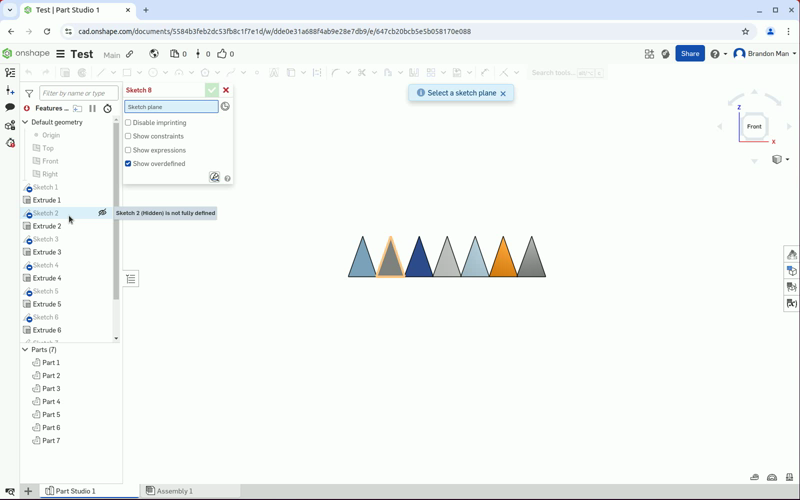
mouse_move(69, 163)
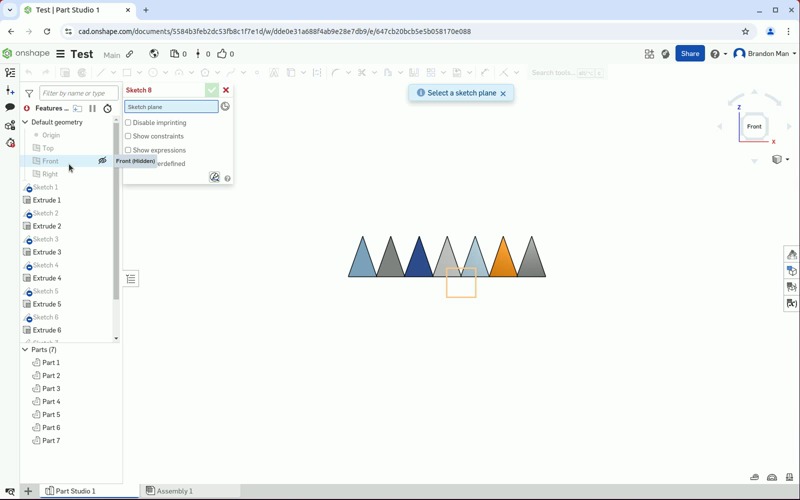
click(69, 163)
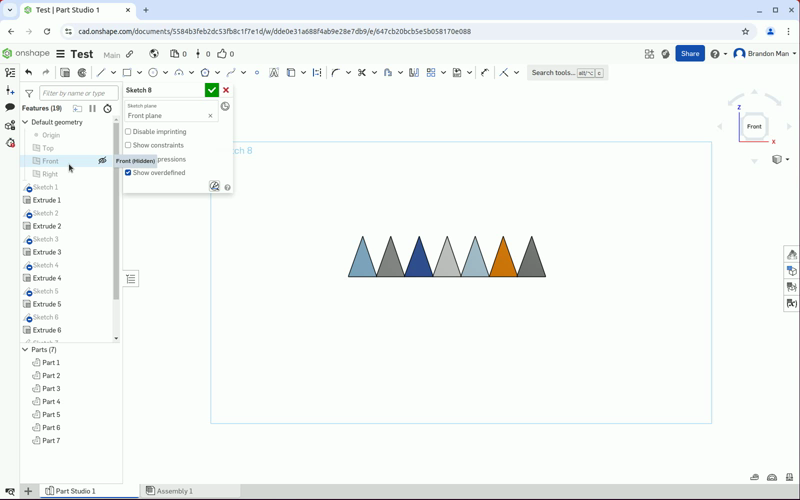
mouse_move(73, 352)
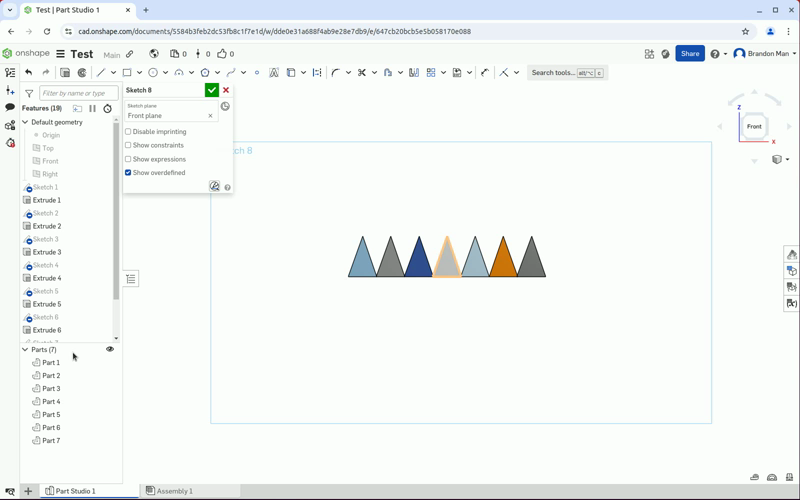
key(y)
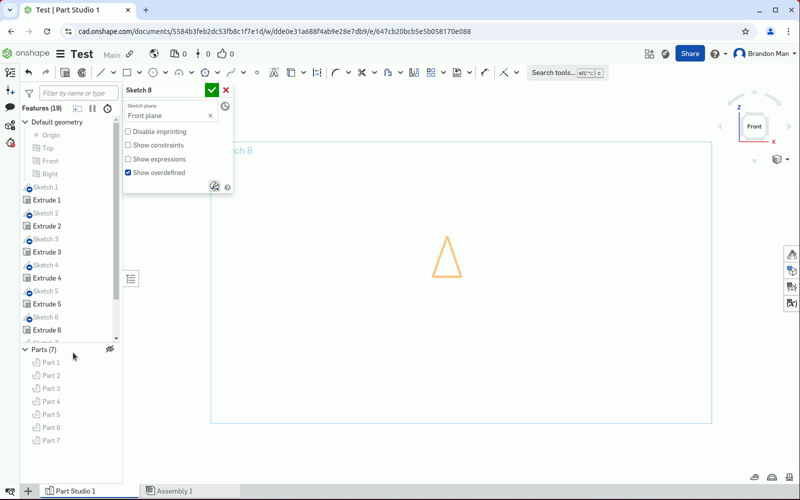
key(l)
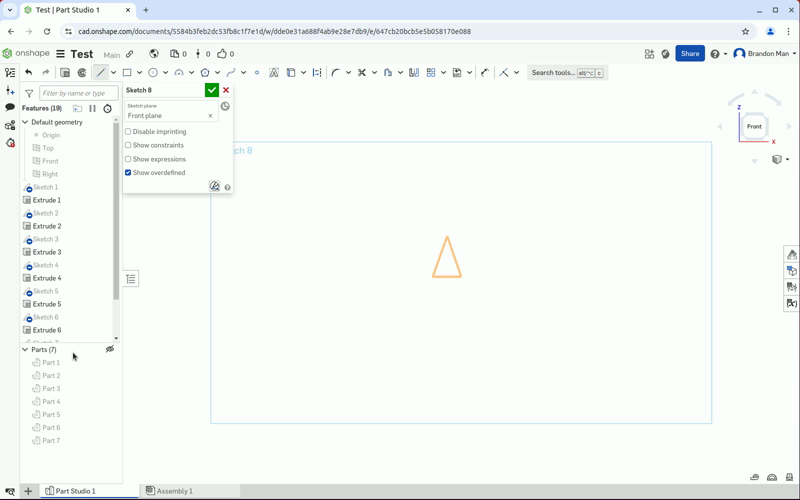
key_down(shift)
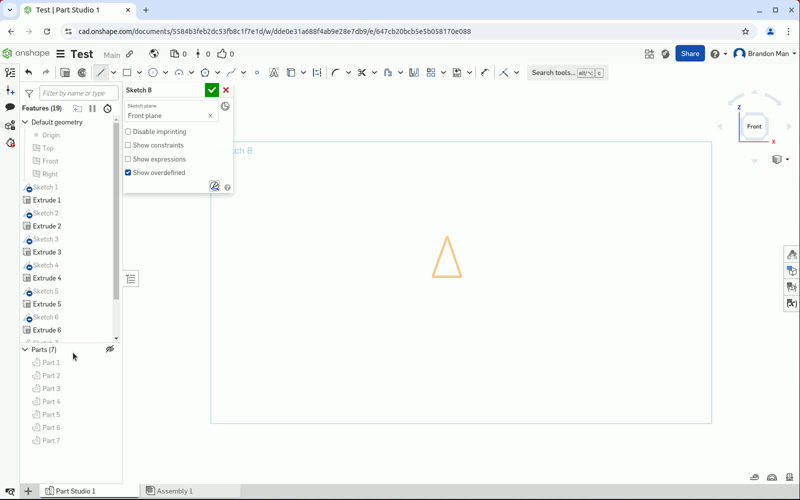
mouse_move(545, 276)
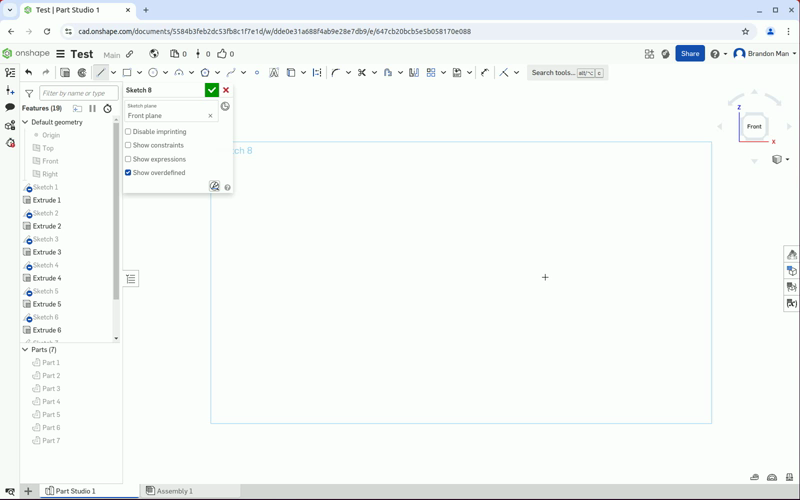
click(545, 276)
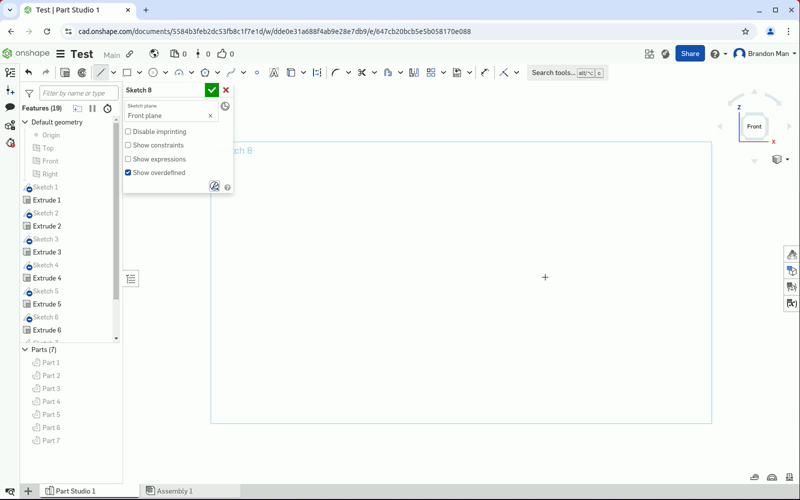
key_up(shift)
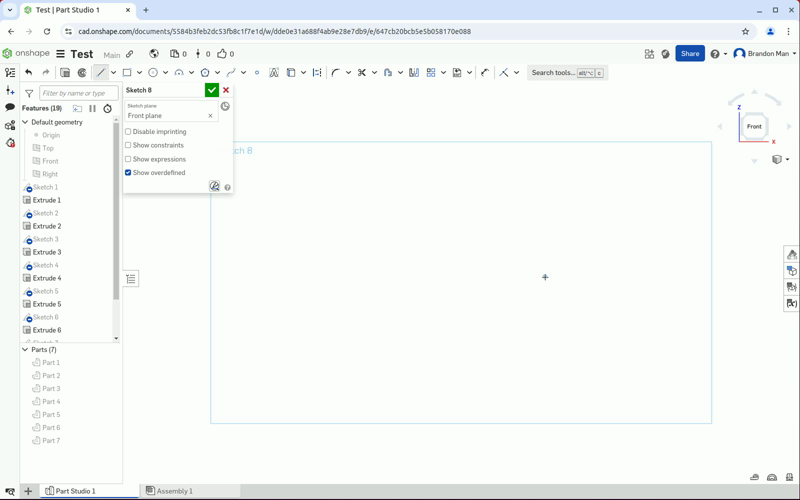
key_down(shift)
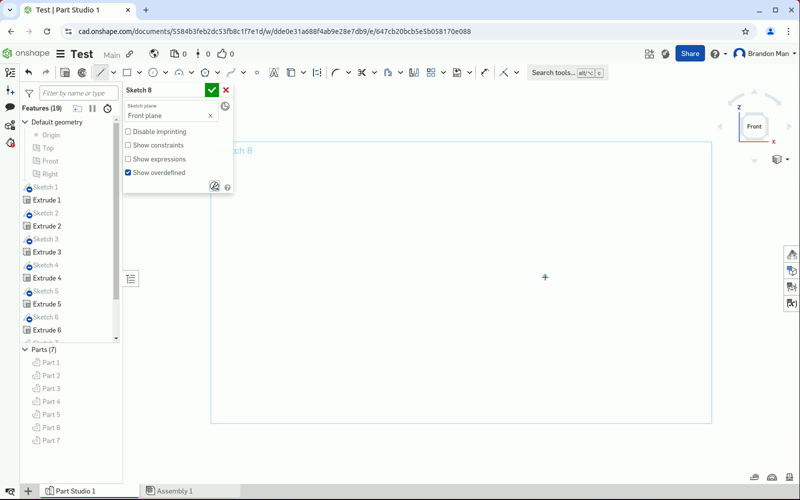
mouse_move(575, 276)
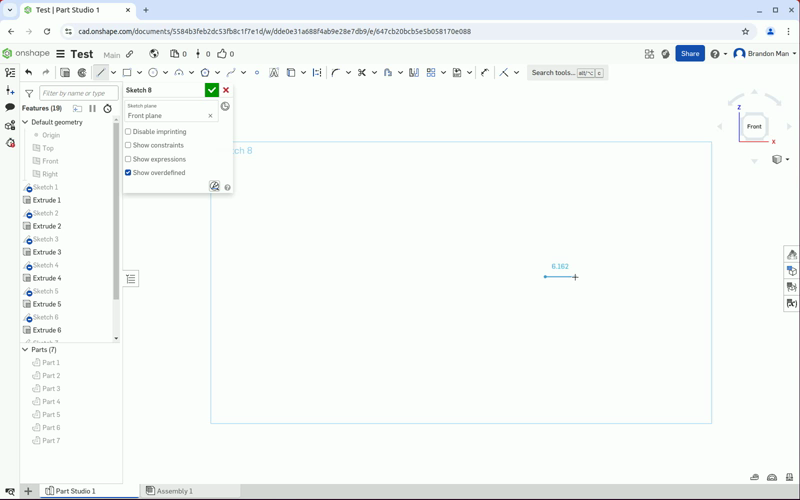
mouse_move(573, 276)
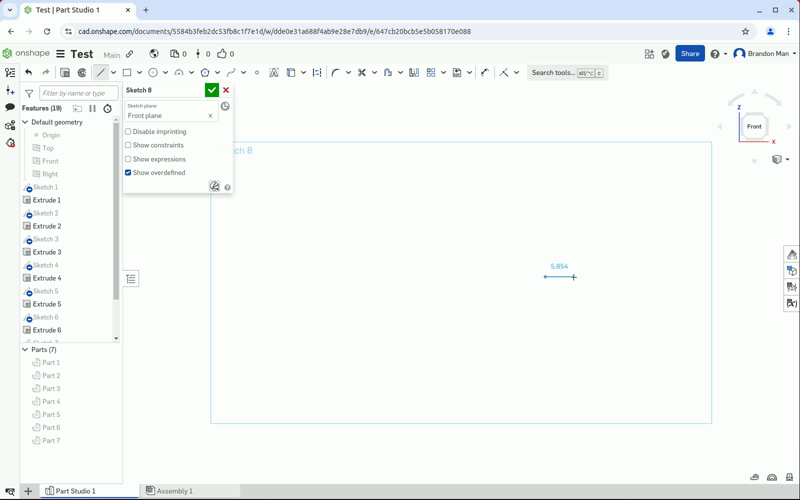
click(573, 276)
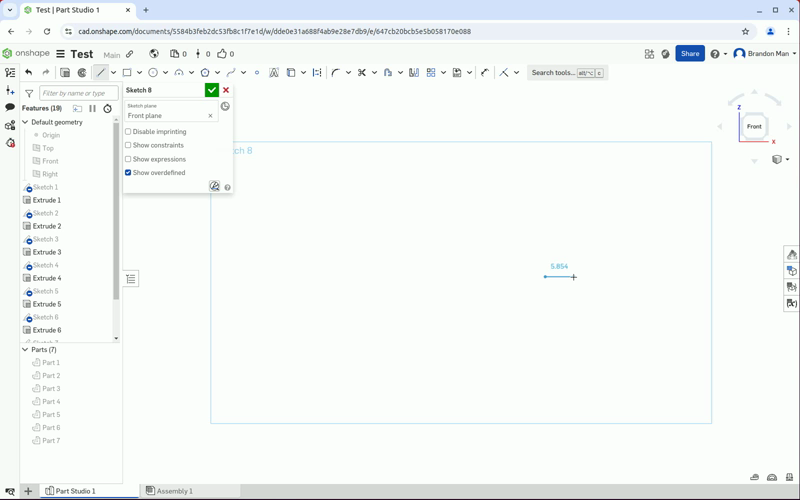
key_up(shift)
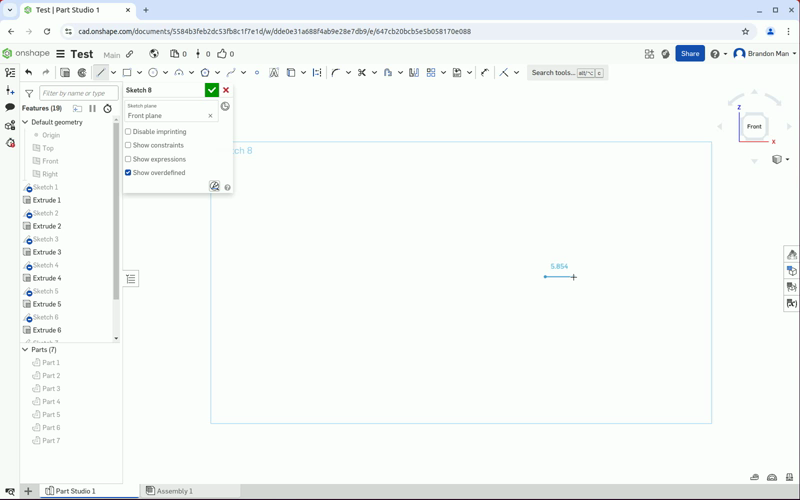
key_down(shift)
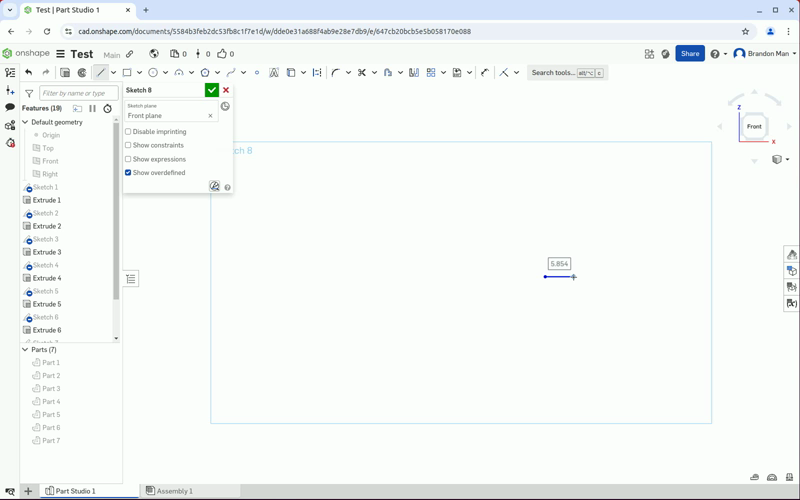
mouse_move(589, 276)
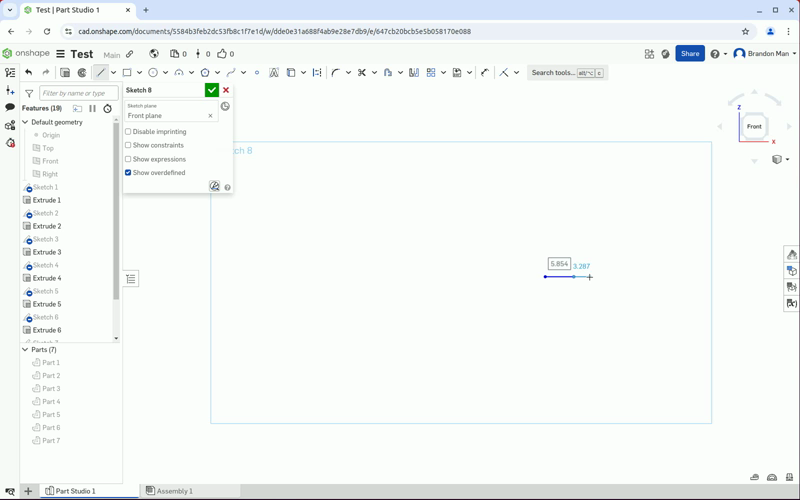
mouse_move(559, 236)
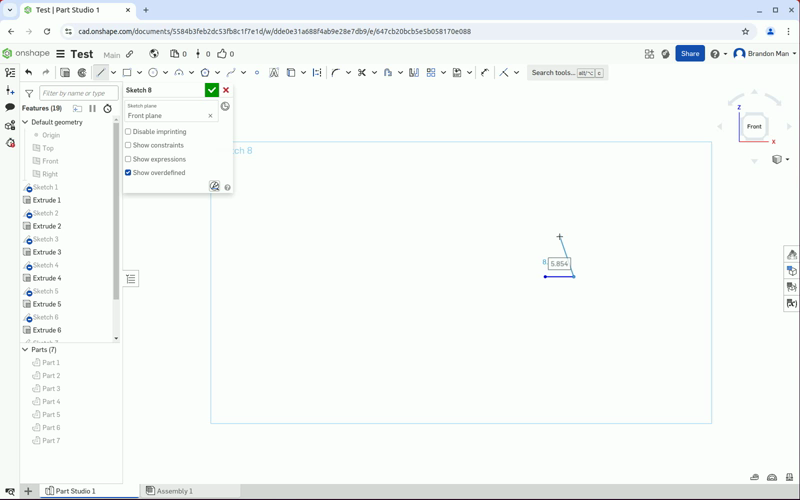
click(559, 236)
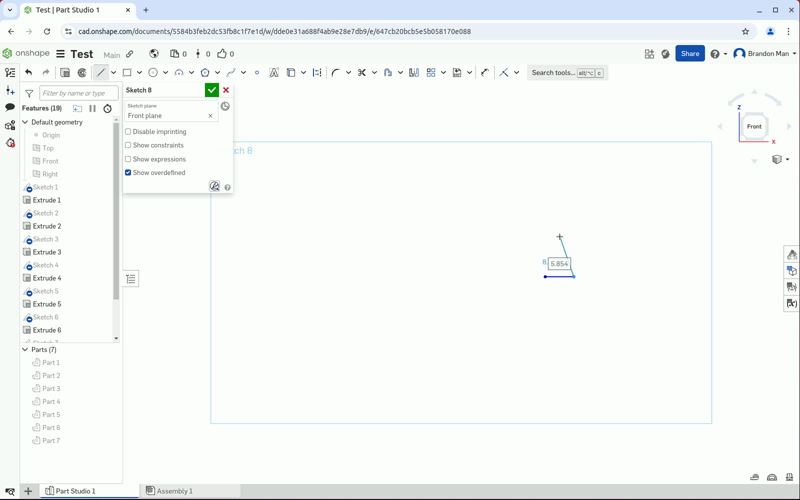
key_up(shift)
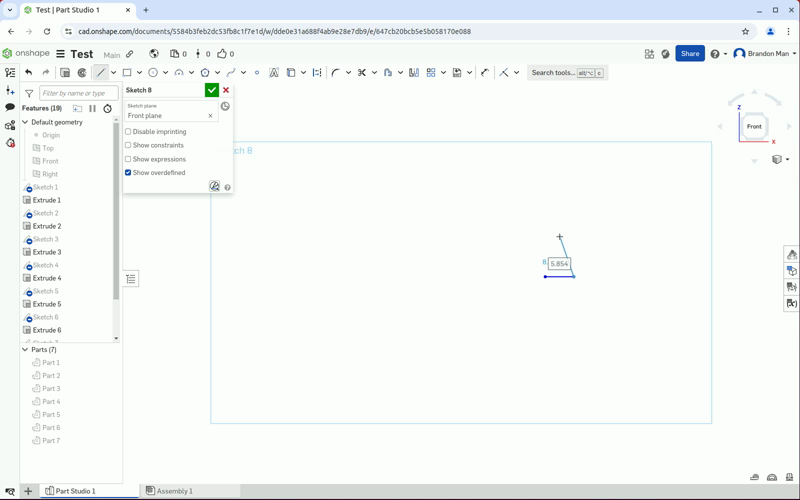
mouse_move(589, 236)
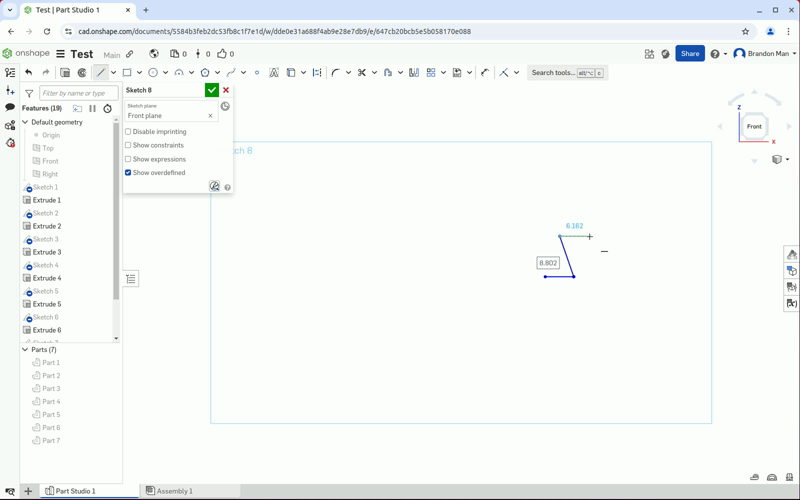
key_down(shift)
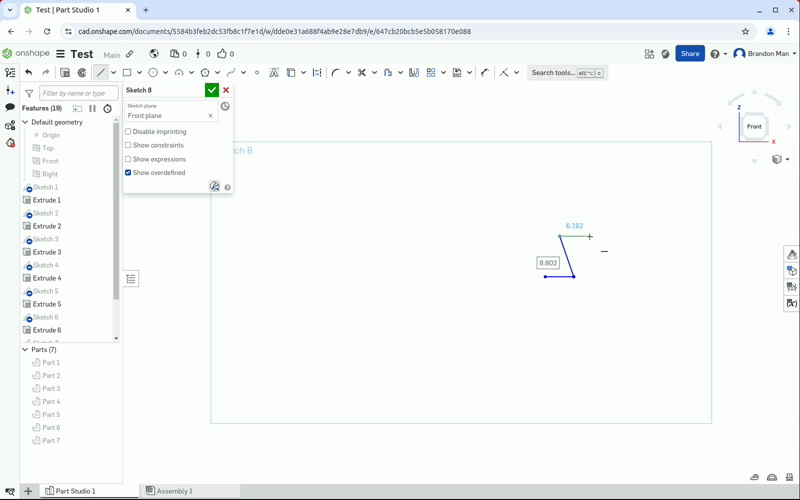
mouse_move(545, 276)
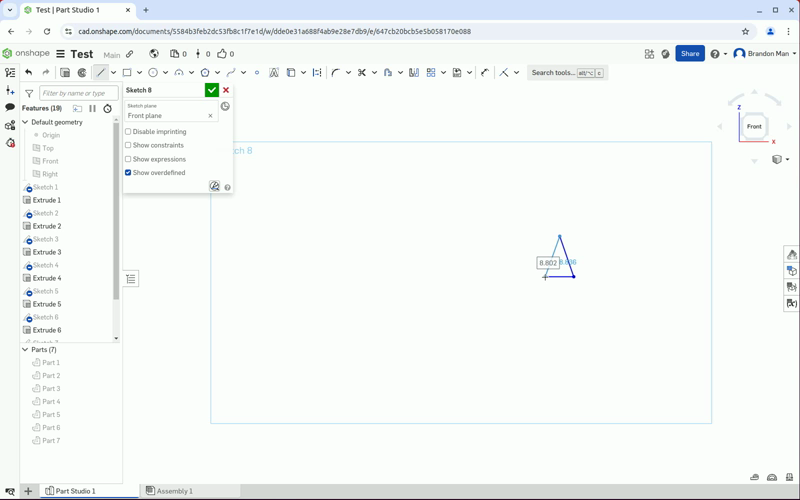
key_up(shift)
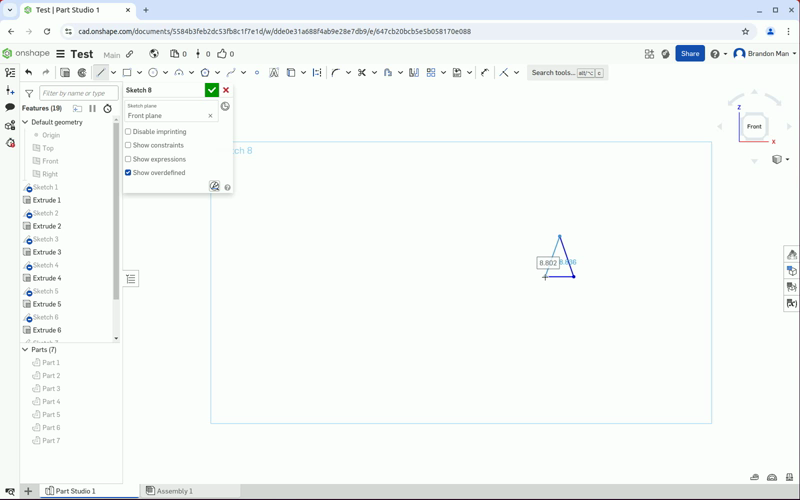
click(545, 276)
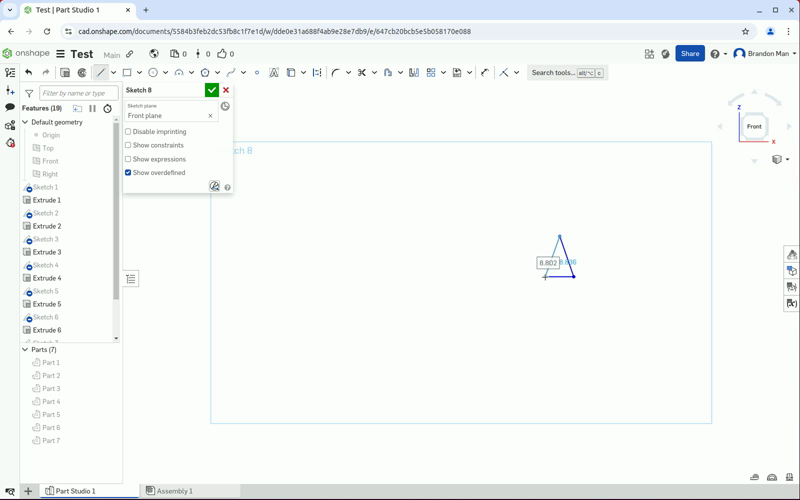
key(esc)
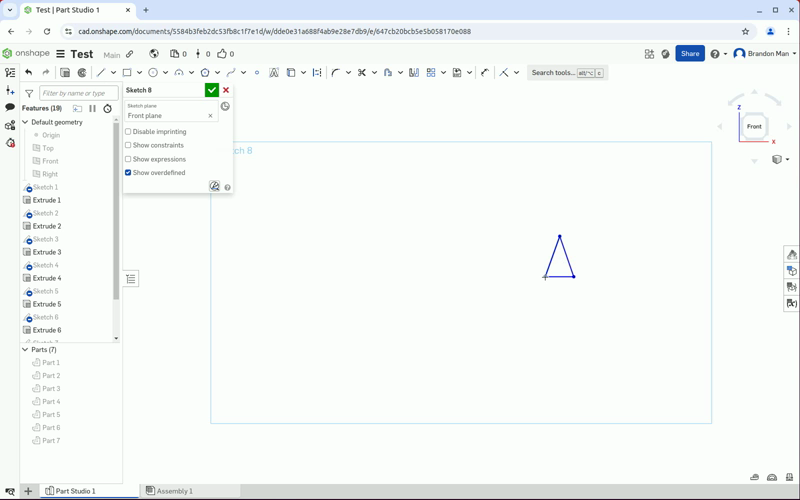
mouse_move(568, 270)
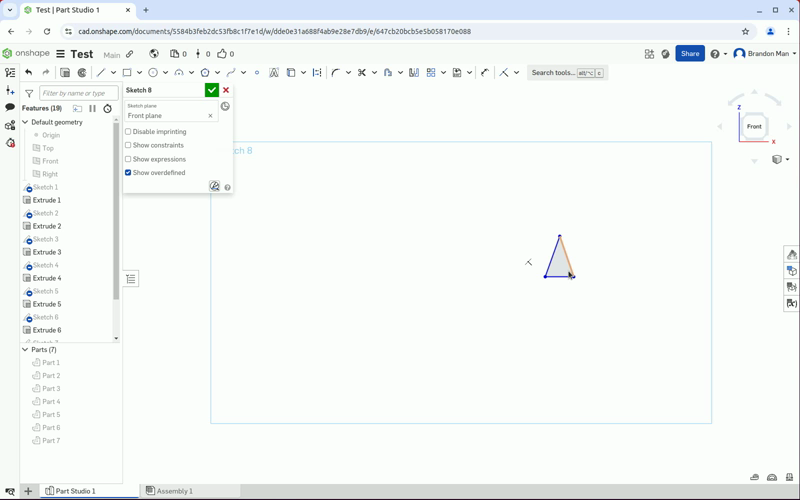
scroll(6)
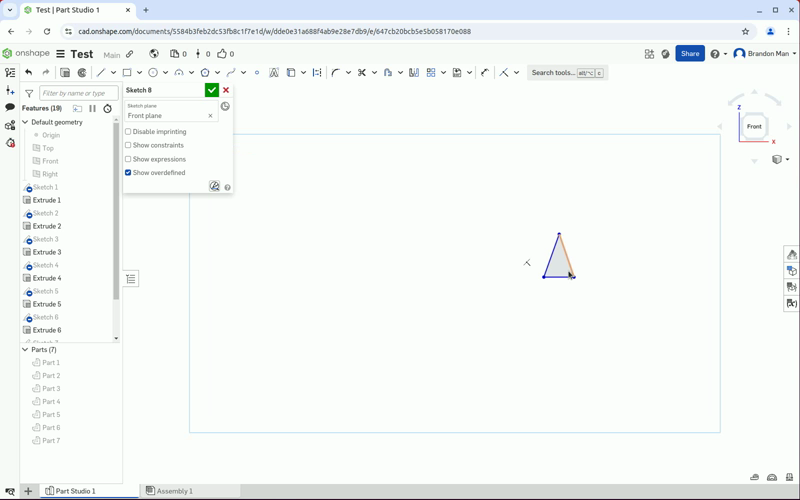
scroll(6)
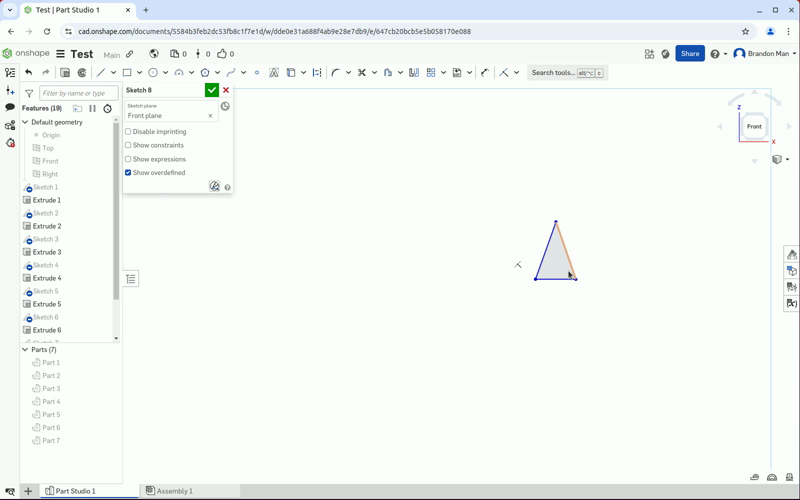
scroll(6)
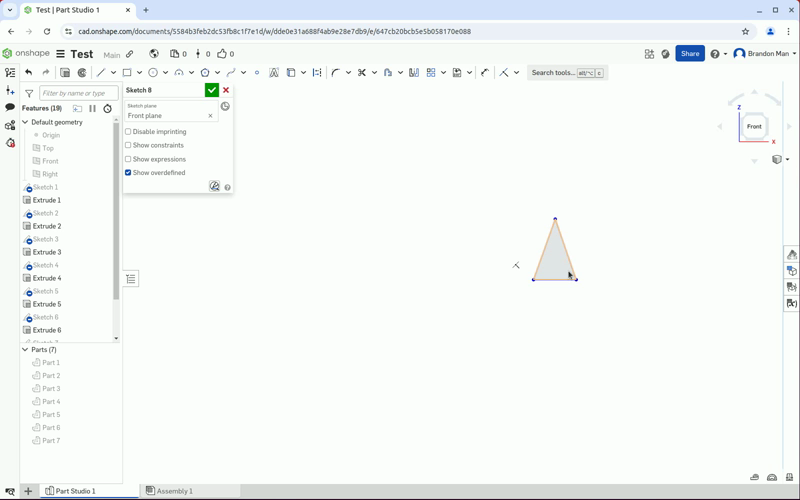
scroll(6)
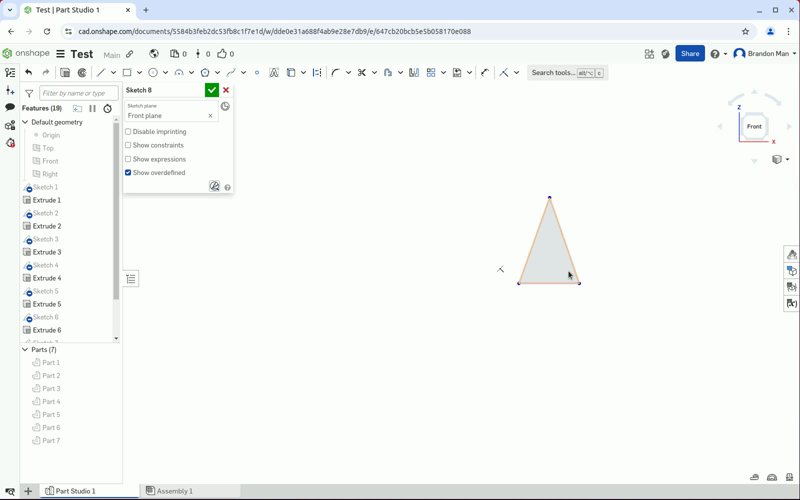
scroll(6)
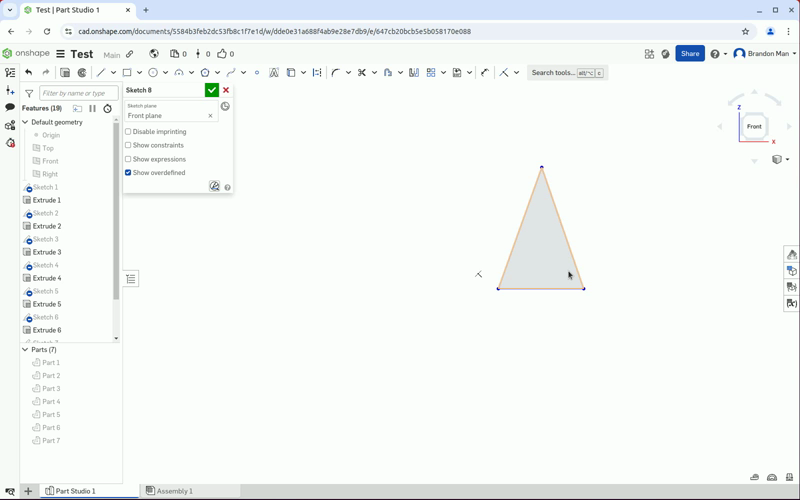
scroll(6)
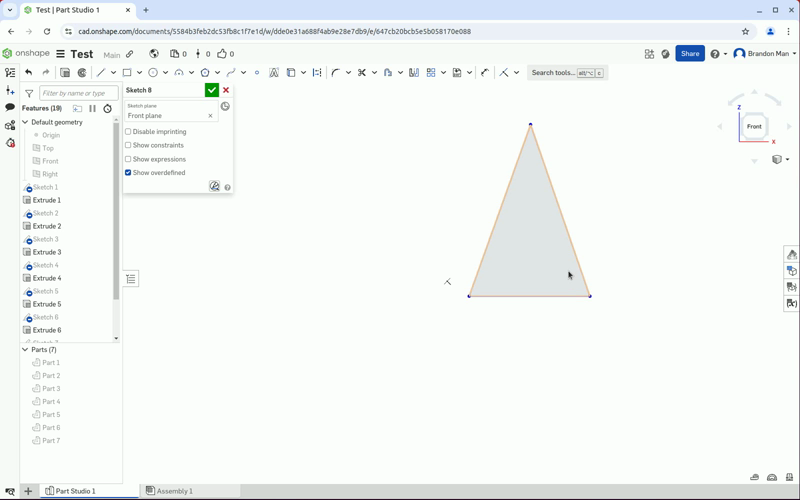
scroll(6)
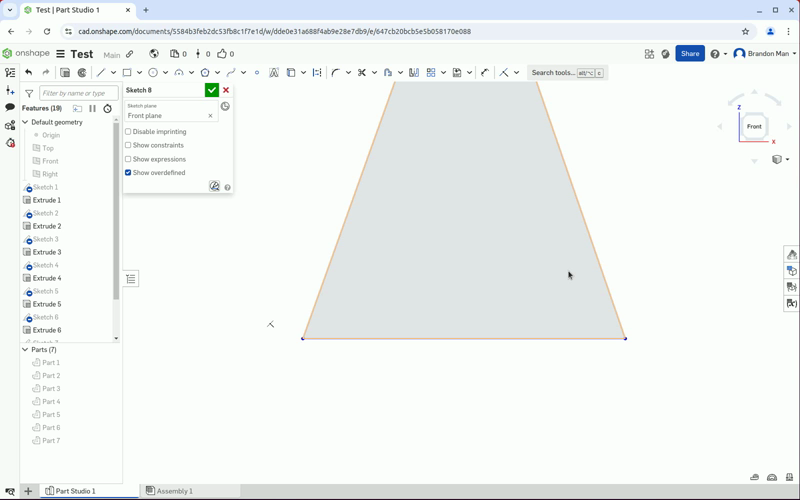
click(568, 270)
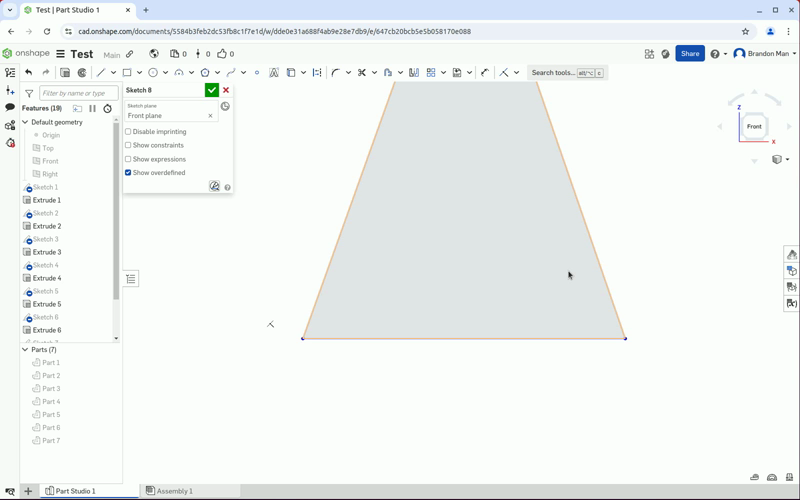
scroll(-6)
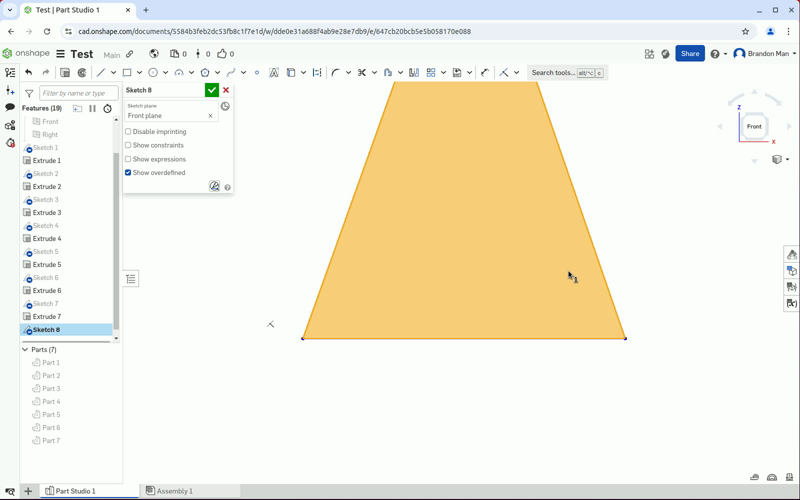
scroll(-6)
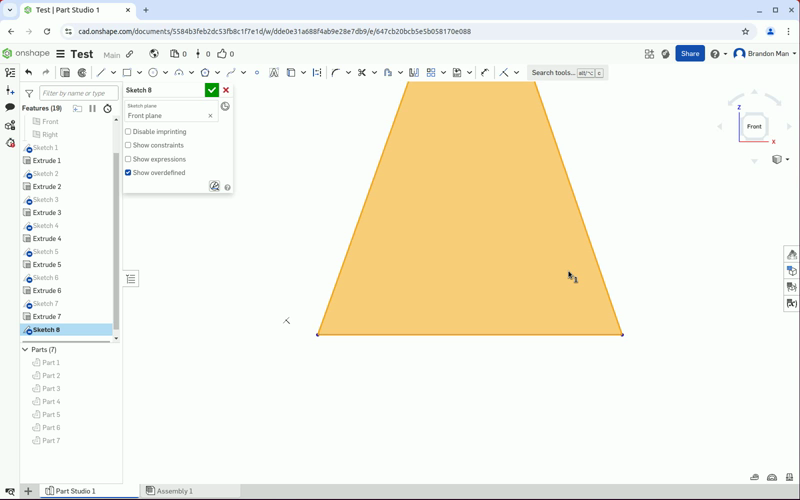
scroll(-6)
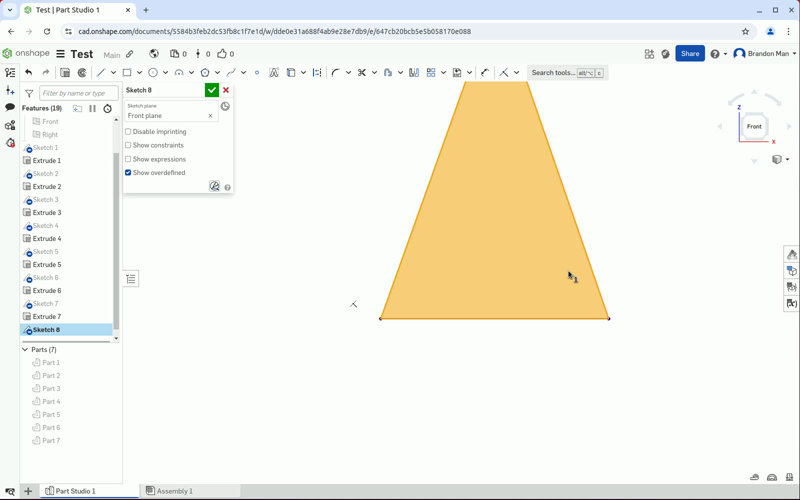
scroll(-6)
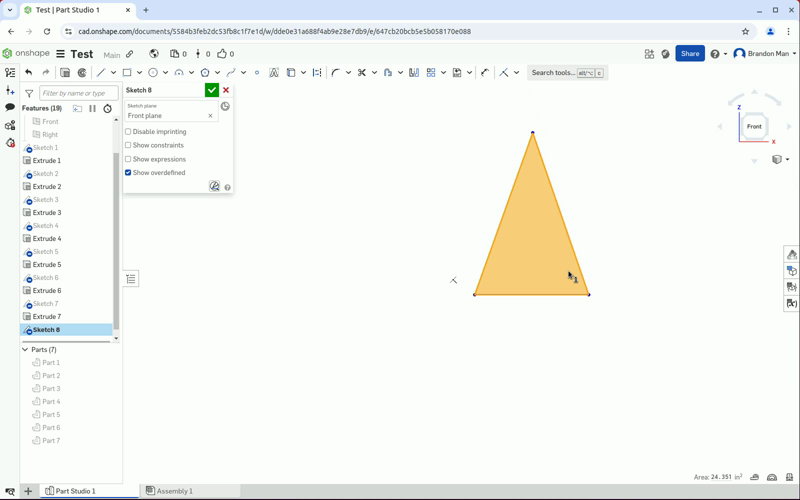
scroll(-6)
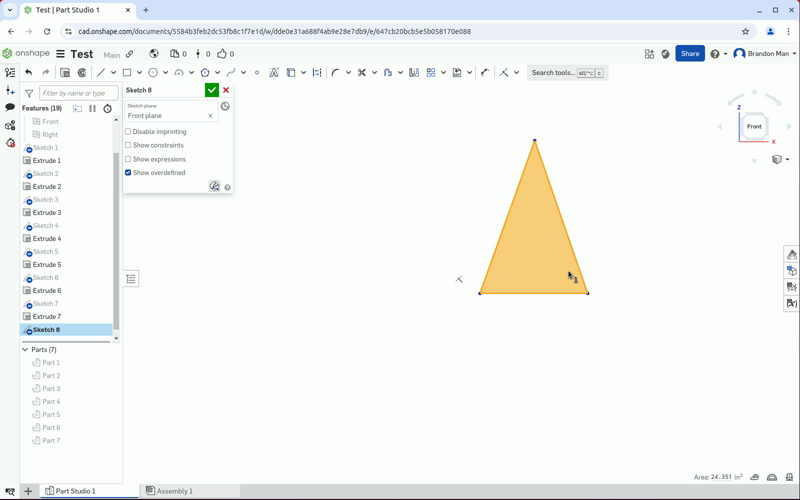
scroll(-6)
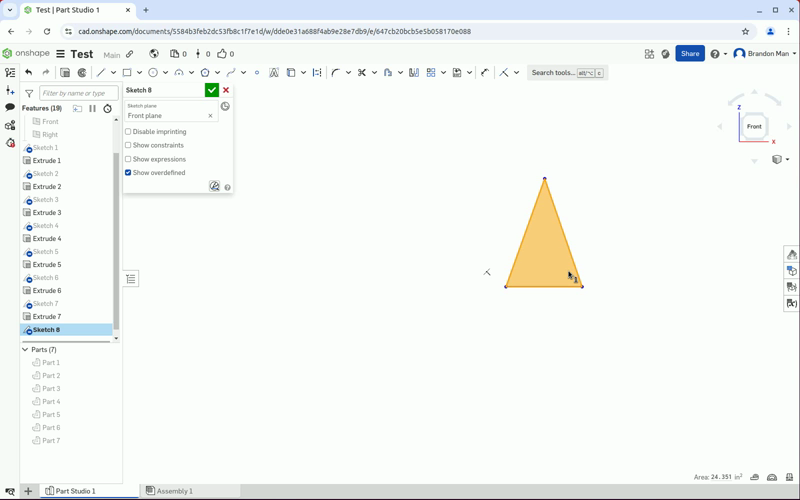
scroll(-6)
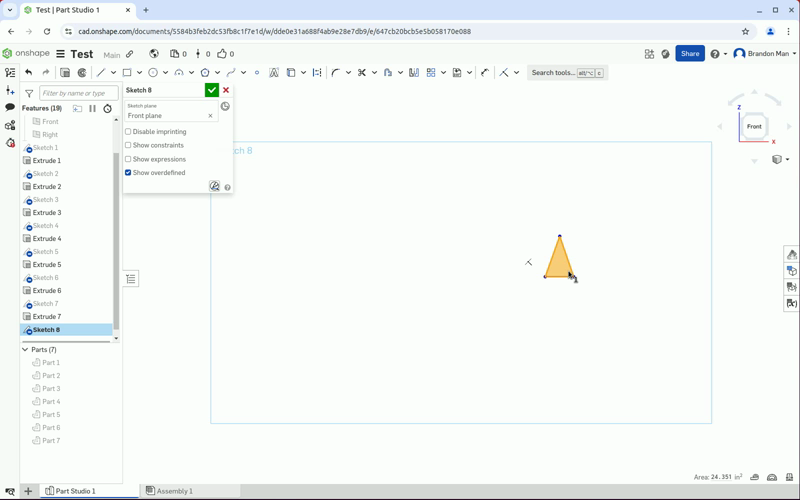
mouse_move(73, 352)
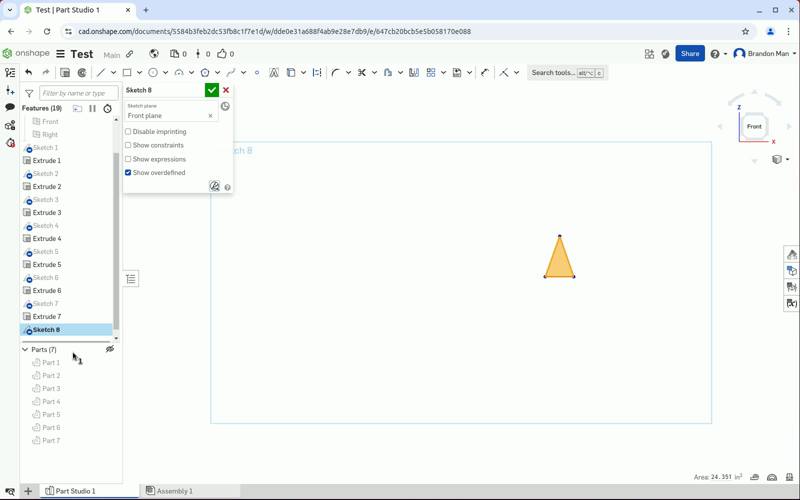
key(shift+y)
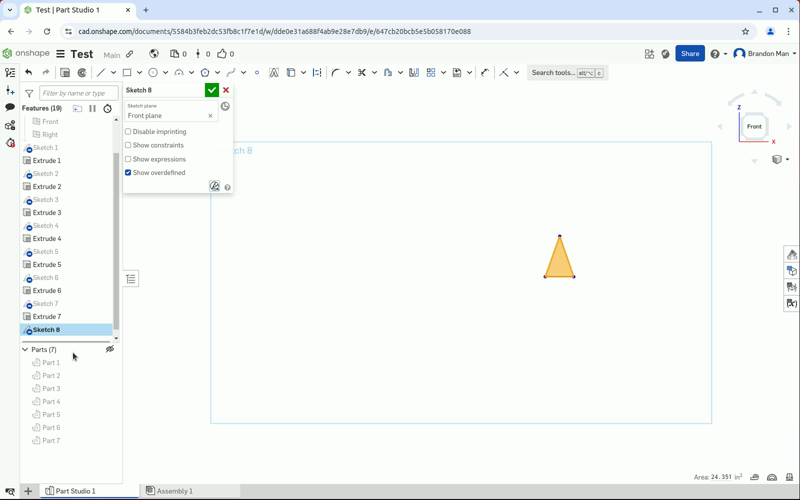
key(shift+e)
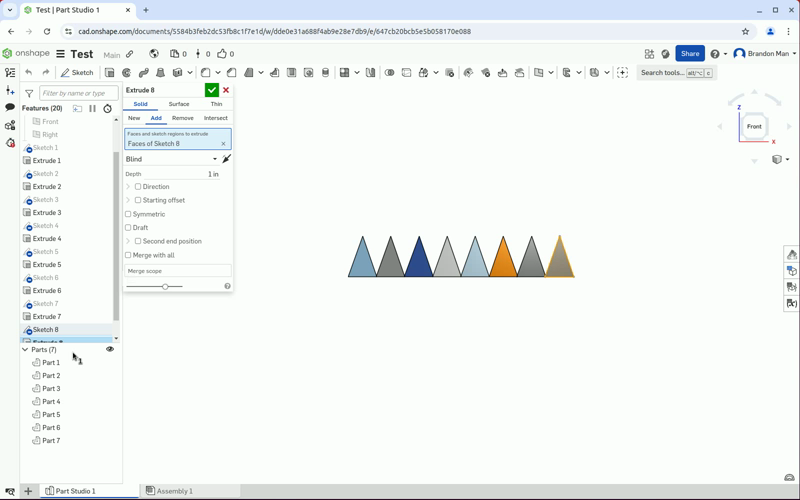
mouse_move(143, 106)
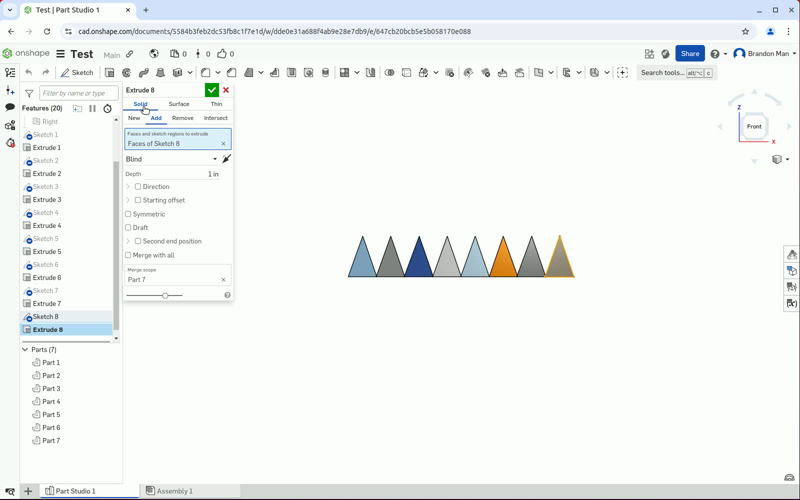
click(143, 106)
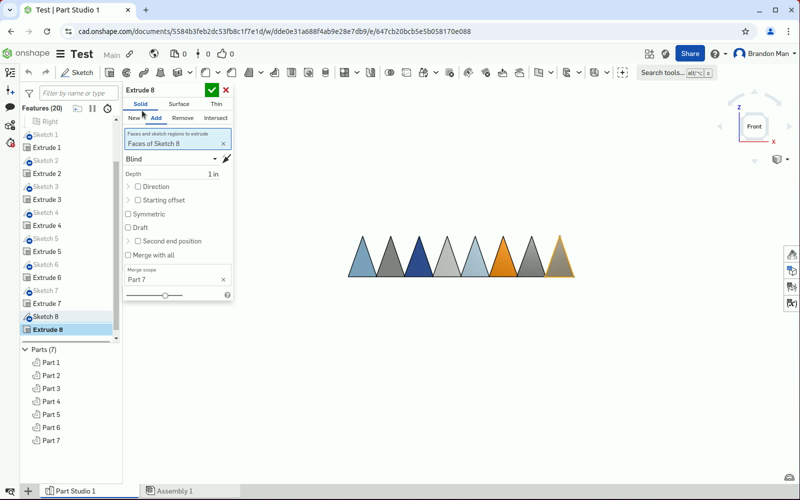
mouse_move(137, 120)
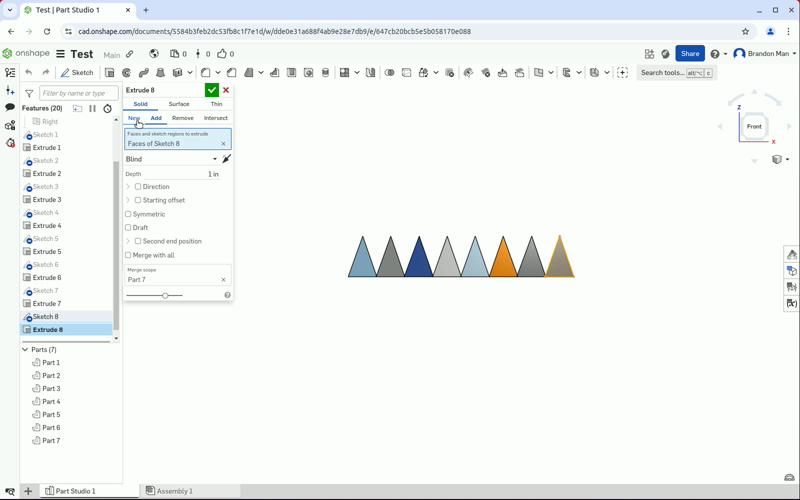
click(137, 120)
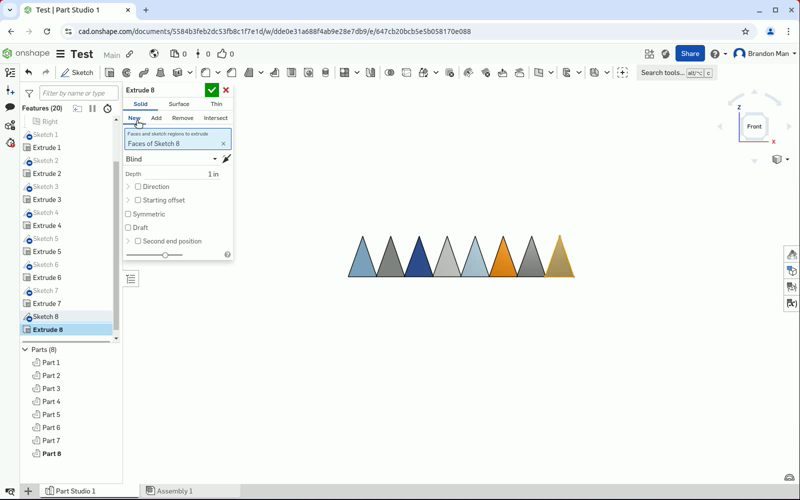
key(tab, 4)
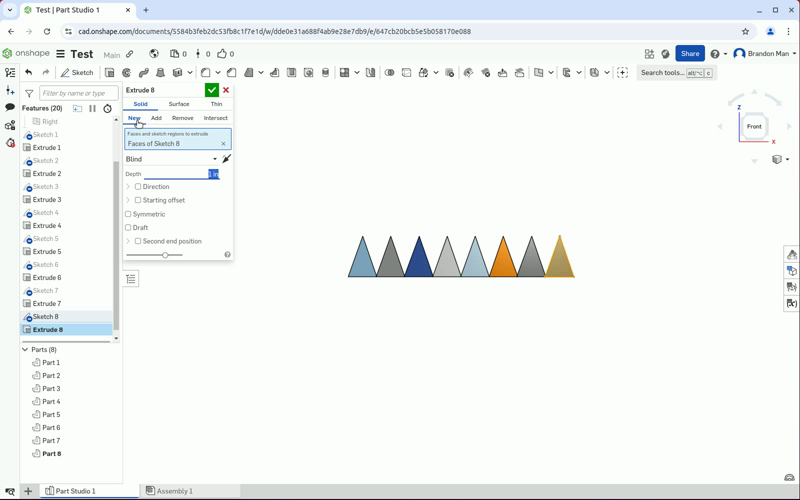
text(1.444)
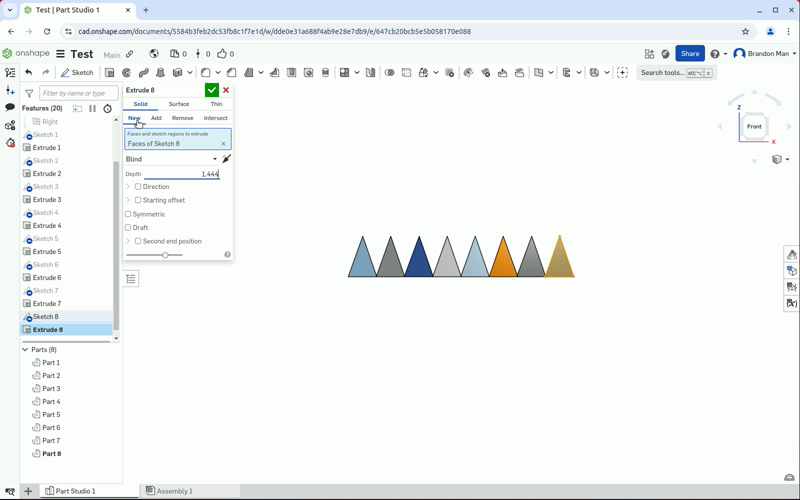
key(enter)
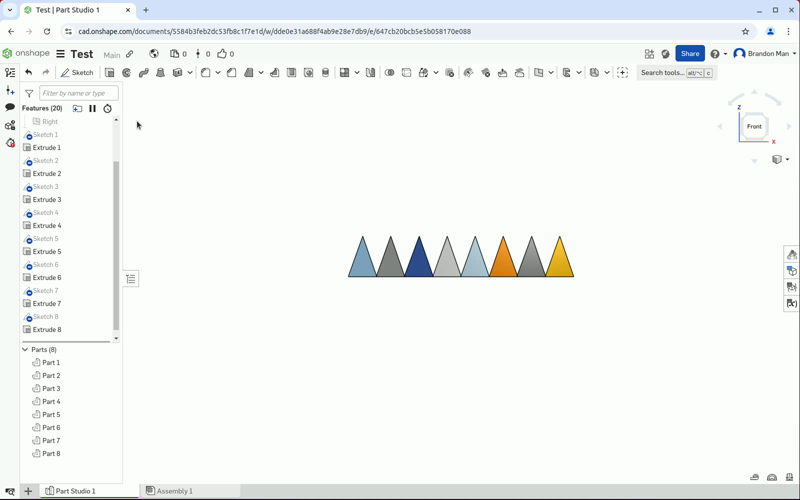
key(shift+h)
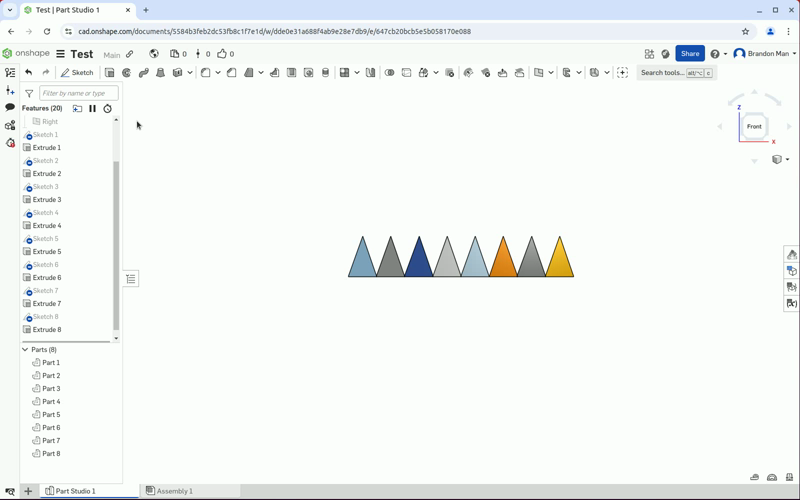
key(shift+h)
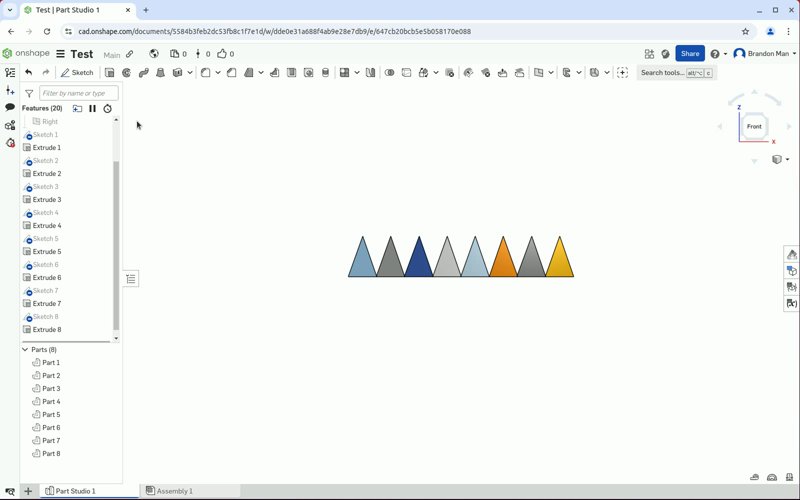
mouse_move(69, 137)
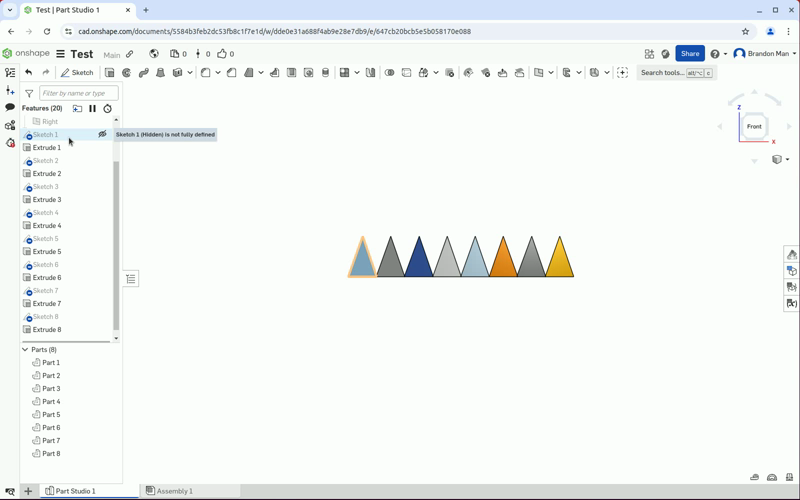
click(69, 137)
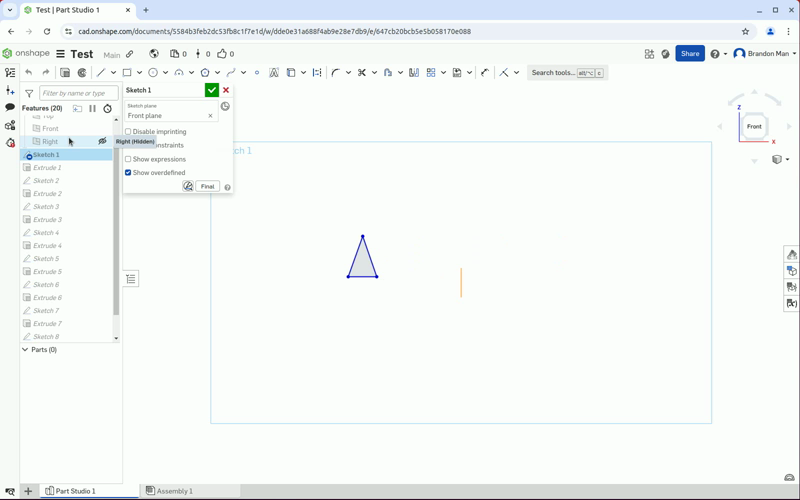
mouse_move(229, 92)
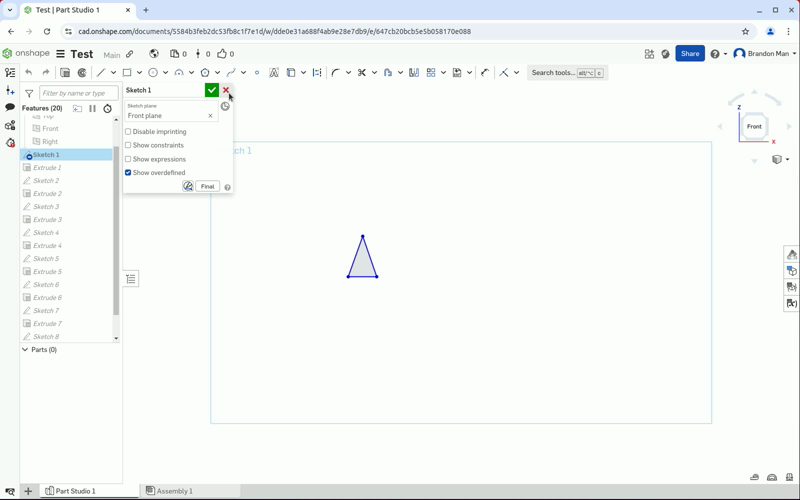
click(229, 92)
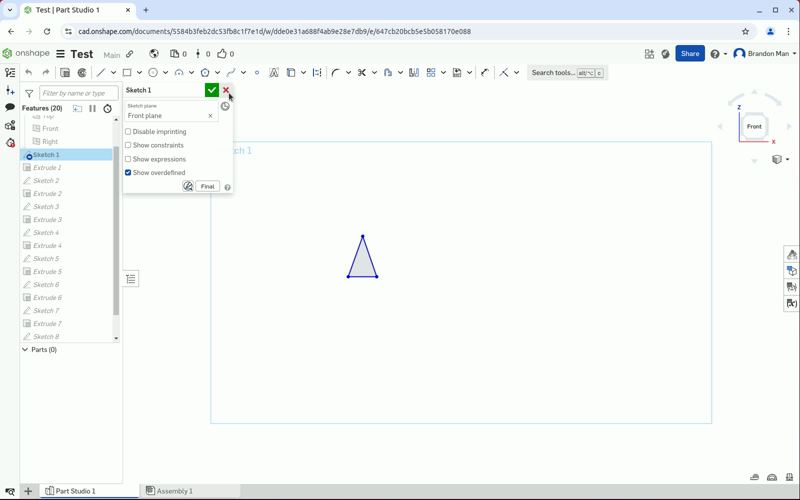
key(shift+s)
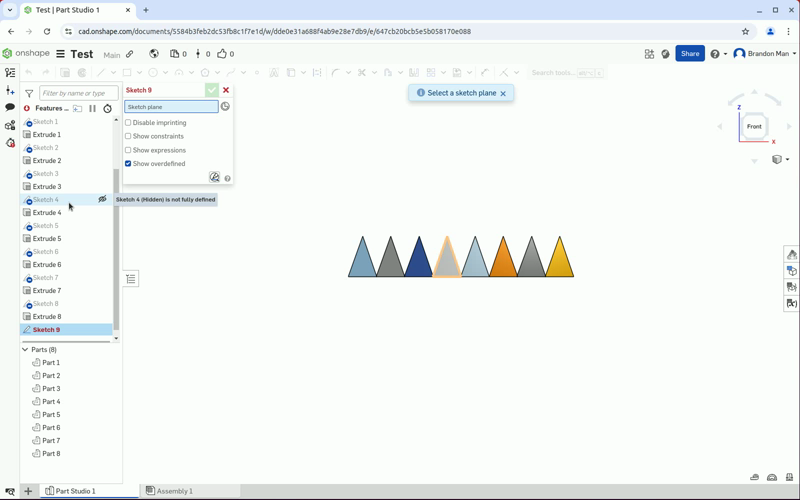
scroll(3)
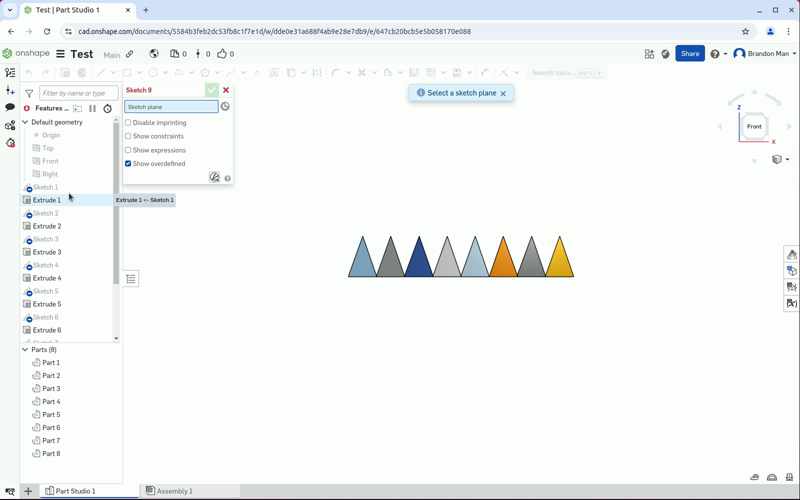
mouse_move(69, 163)
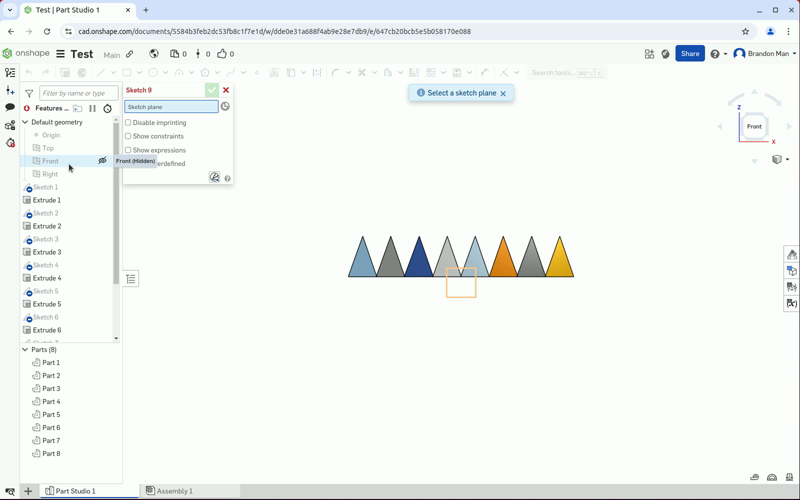
click(69, 163)
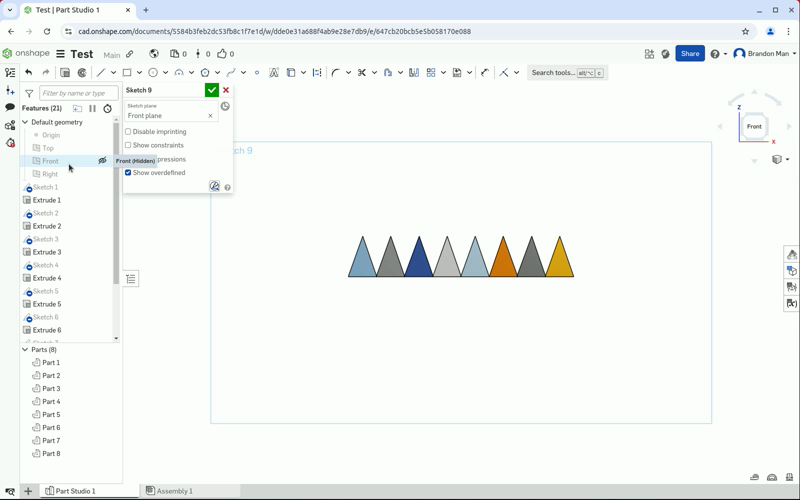
mouse_move(73, 352)
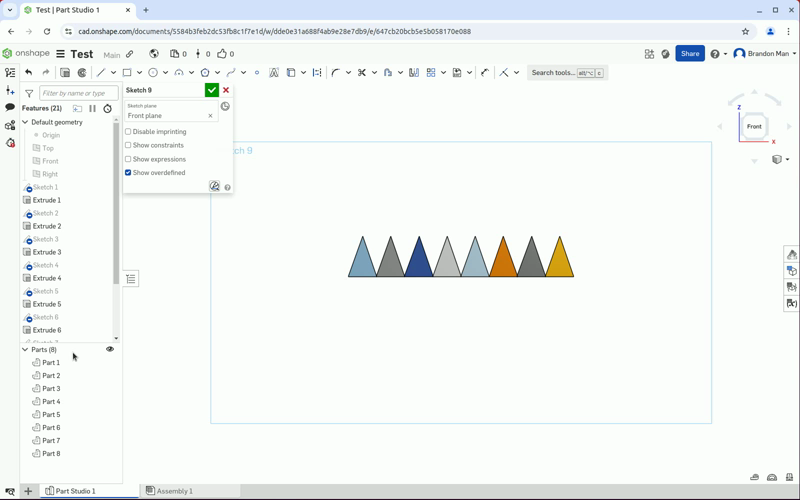
key(y)
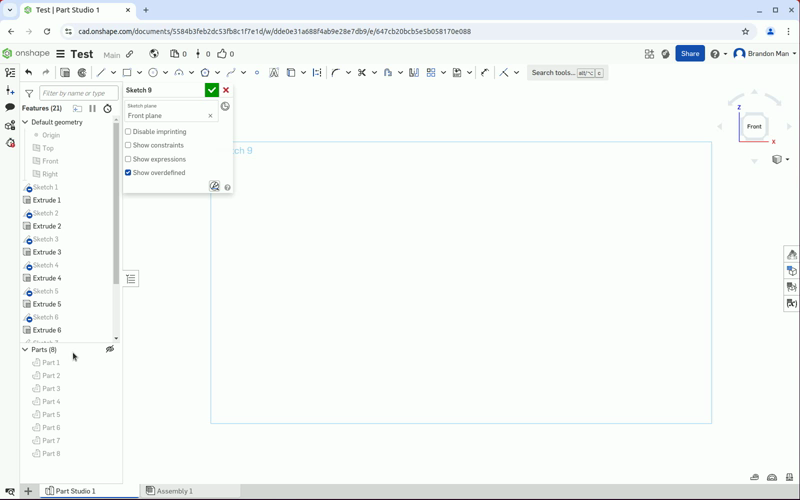
key(l)
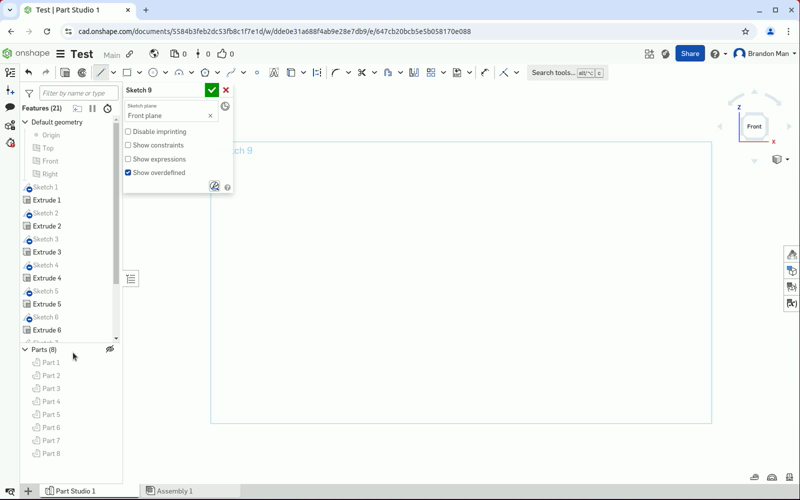
key_down(shift)
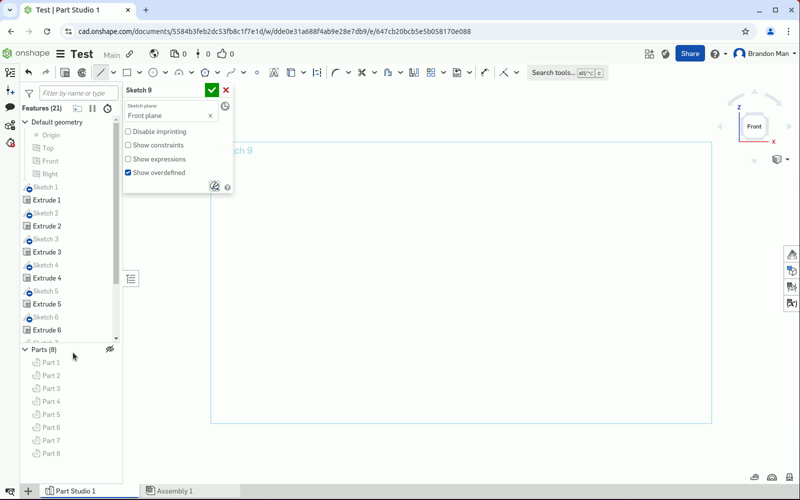
mouse_move(348, 288)
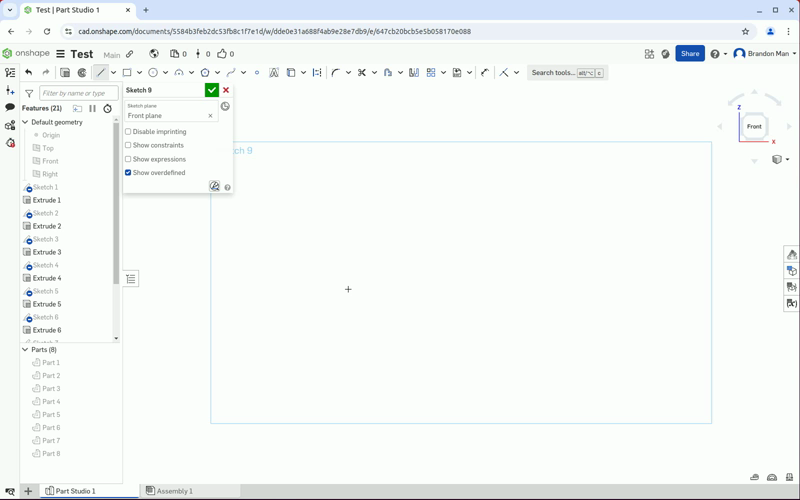
click(348, 288)
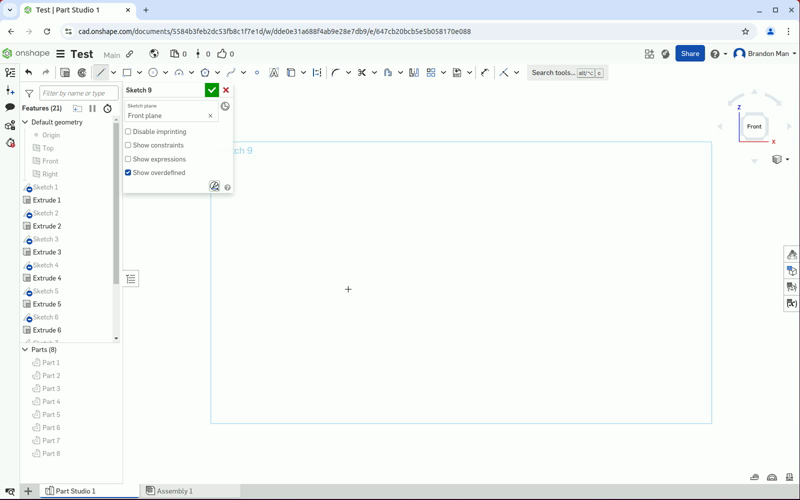
key_up(shift)
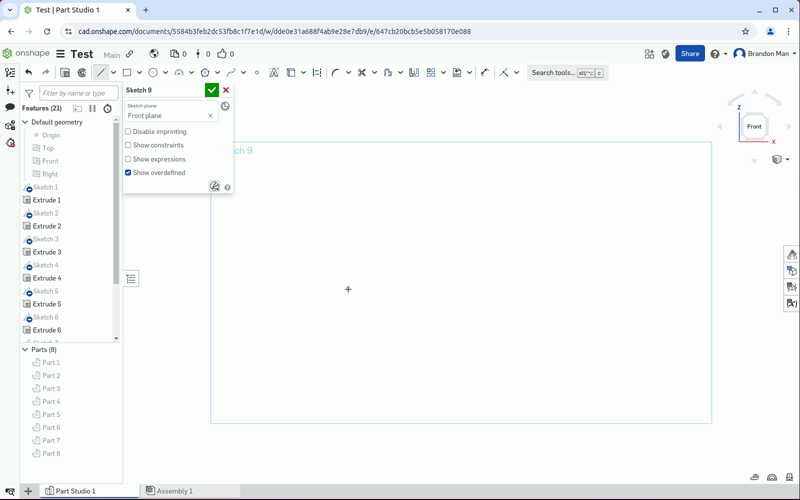
key_down(shift)
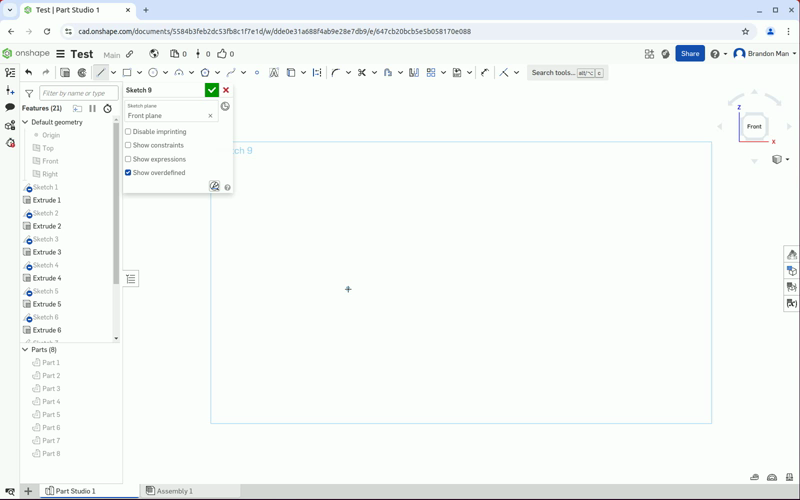
mouse_move(572, 288)
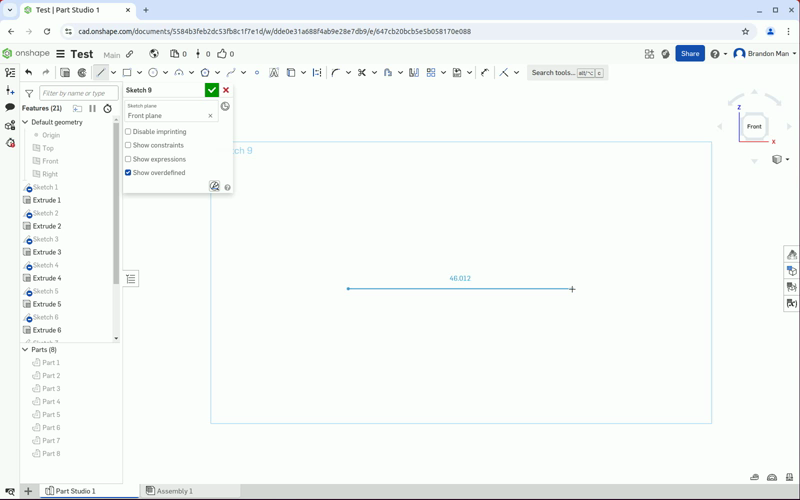
click(572, 288)
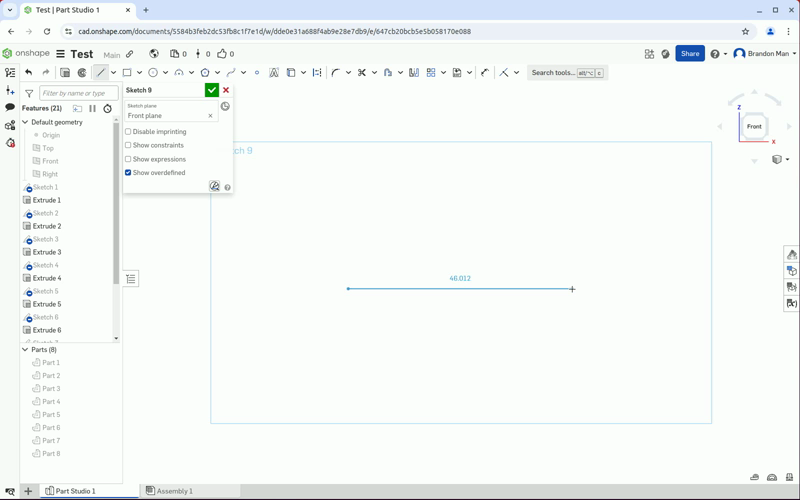
key_up(shift)
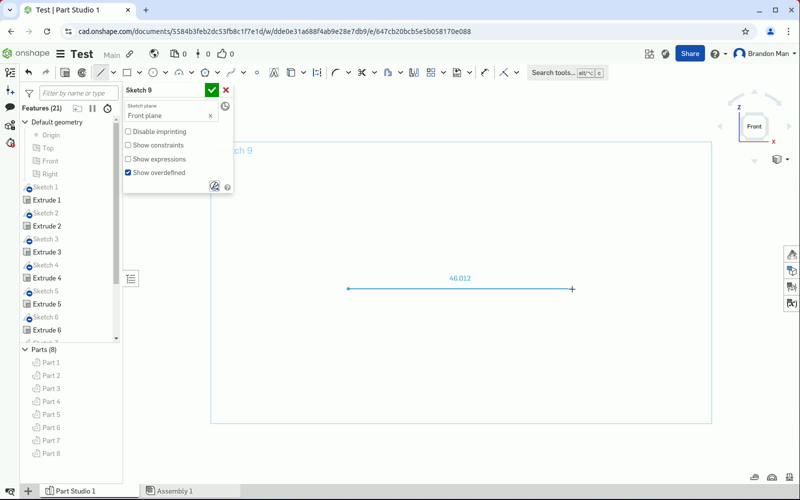
key_down(shift)
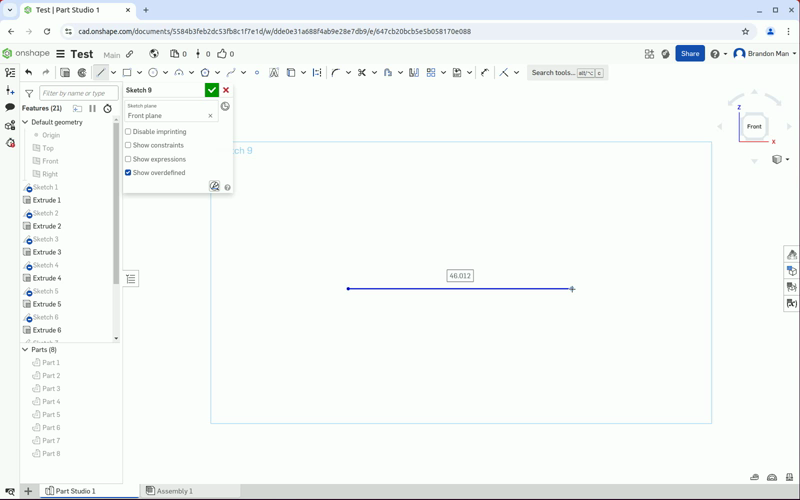
mouse_move(589, 288)
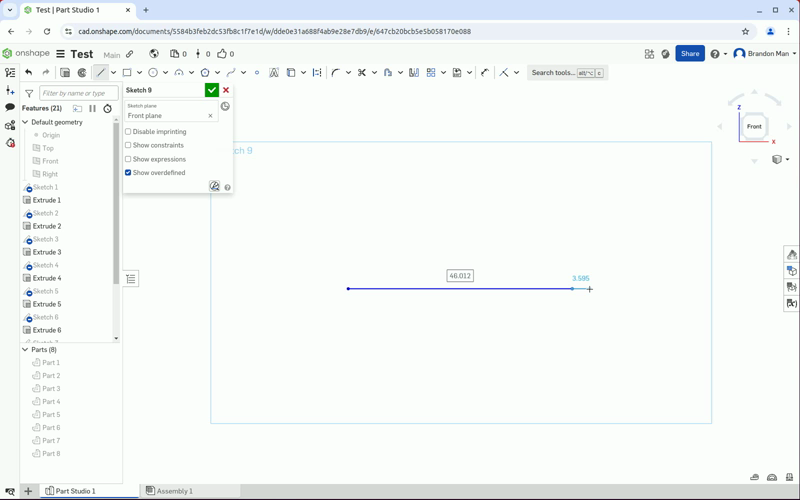
mouse_move(572, 276)
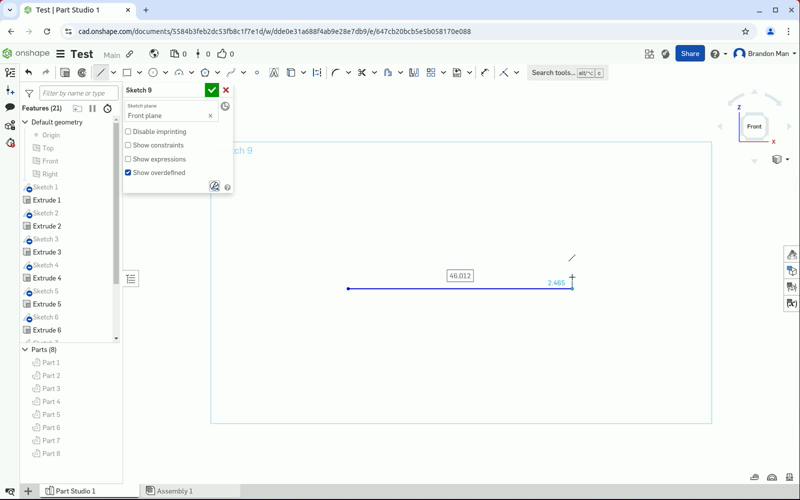
click(572, 276)
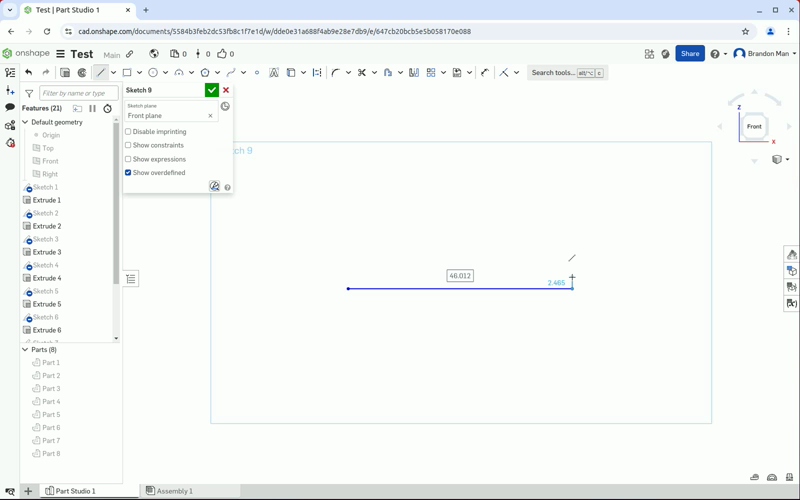
key_up(shift)
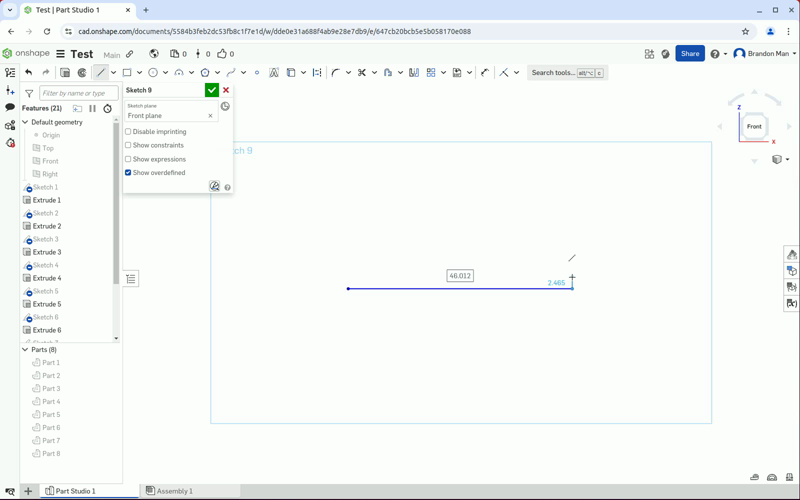
key_down(shift)
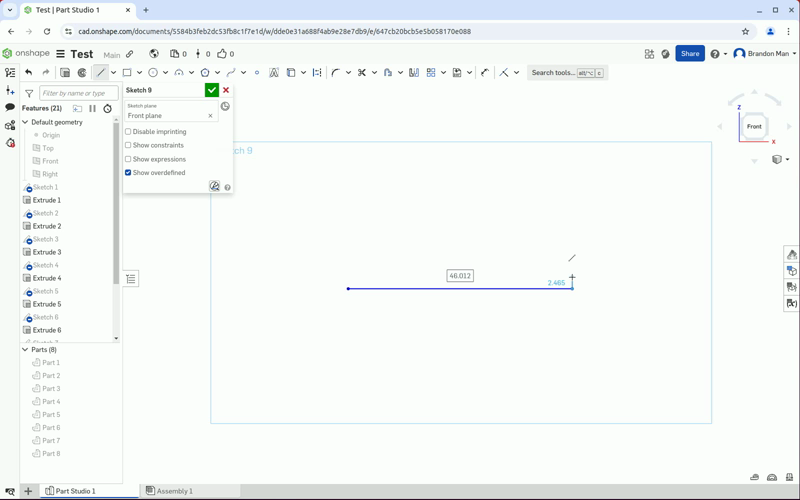
mouse_move(589, 276)
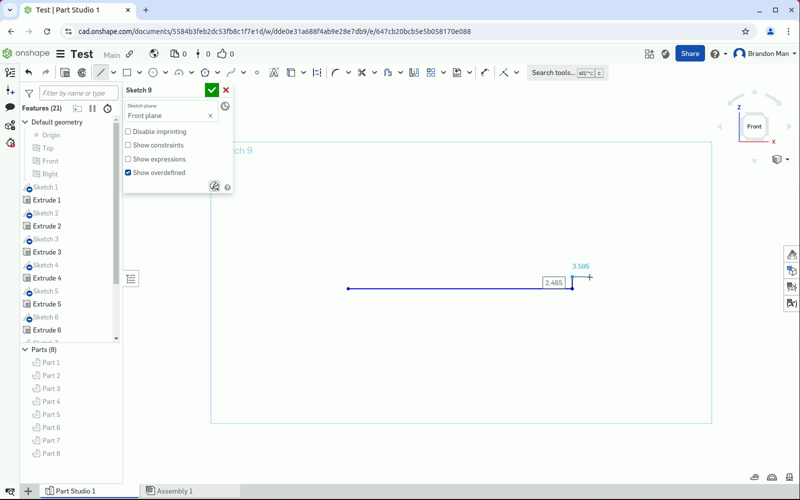
mouse_move(543, 276)
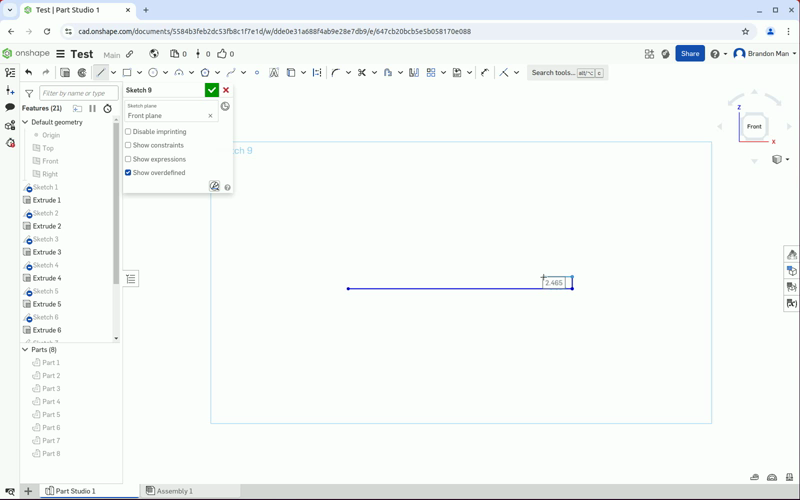
click(543, 276)
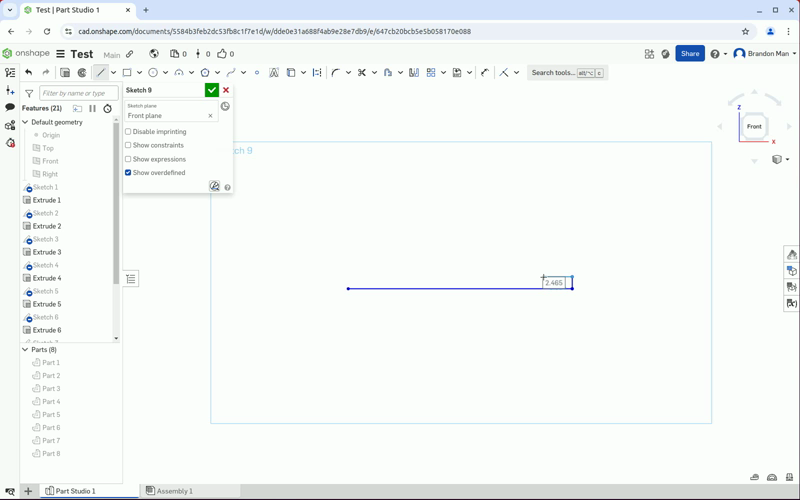
key_up(shift)
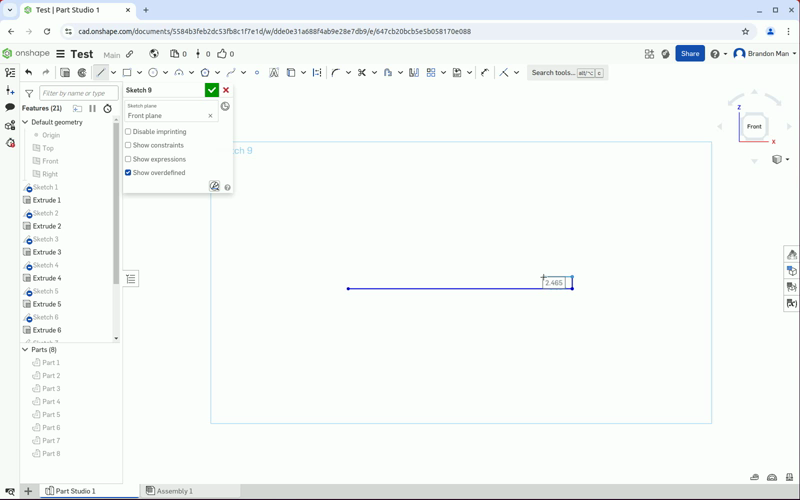
key_down(shift)
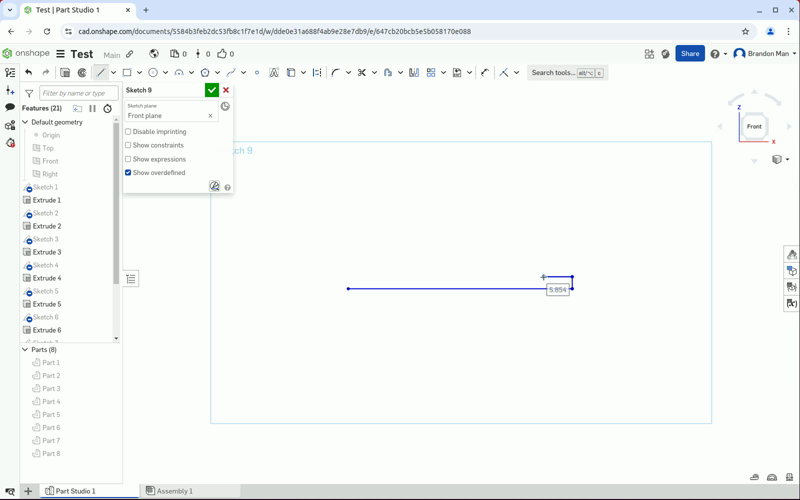
mouse_move(573, 276)
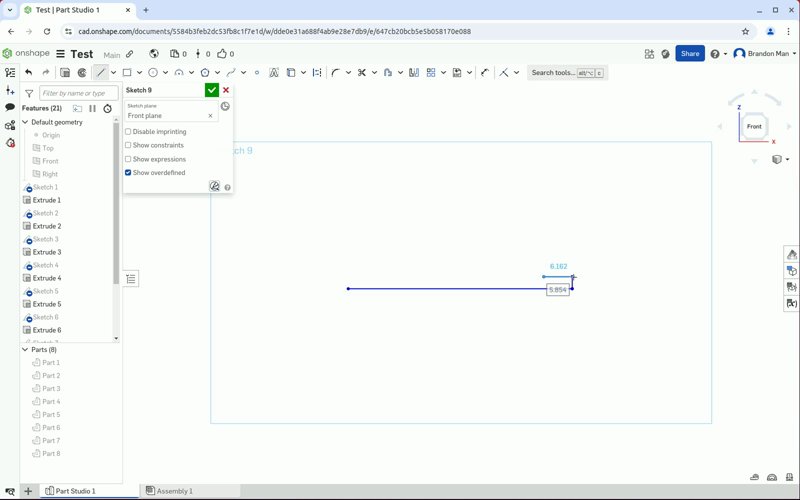
mouse_move(515, 276)
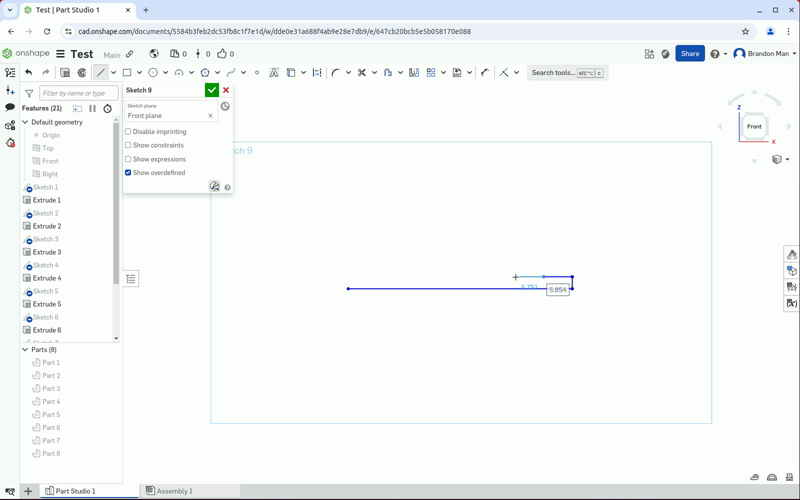
click(515, 276)
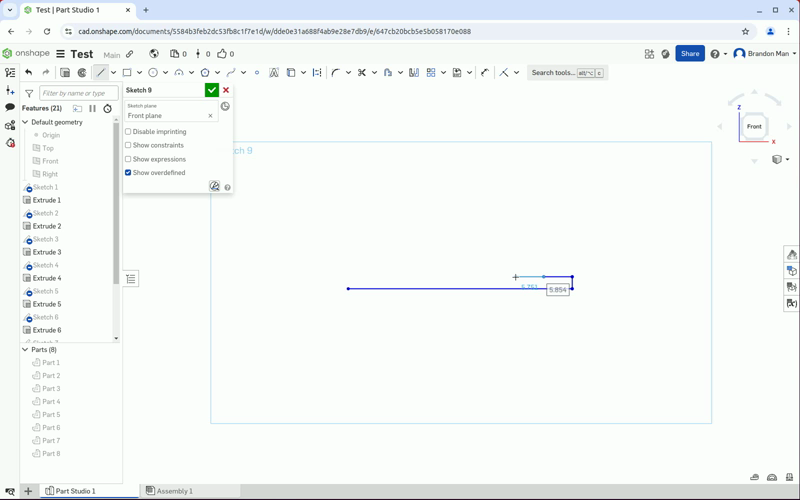
key_up(shift)
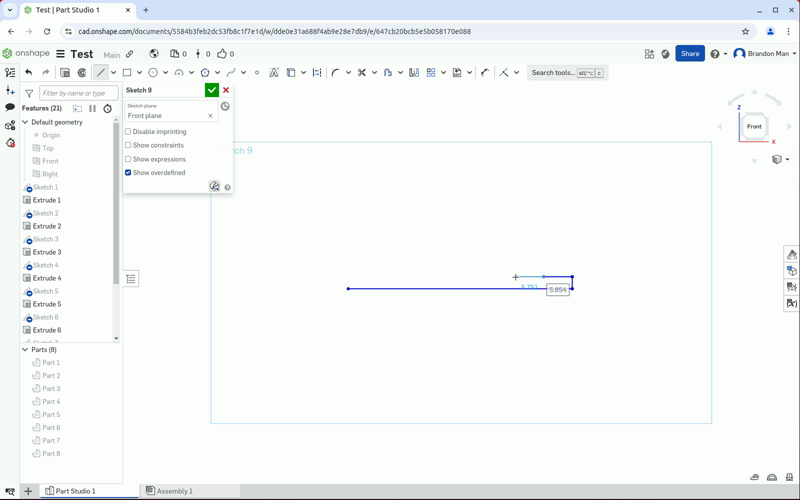
key_down(shift)
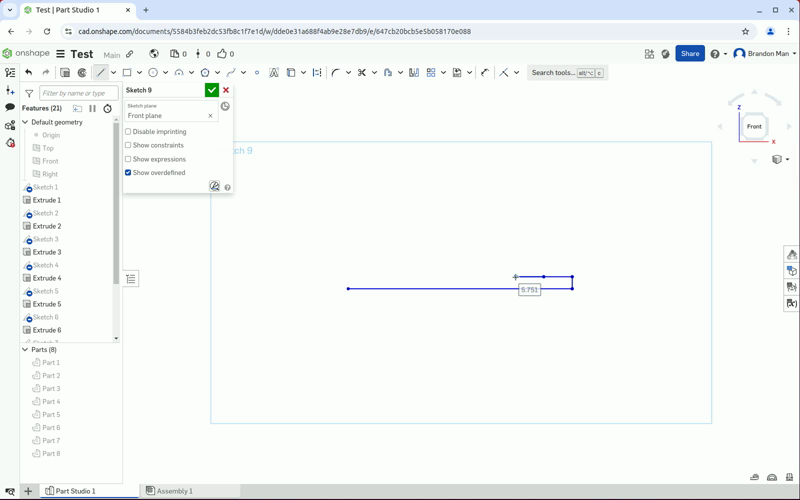
mouse_move(545, 276)
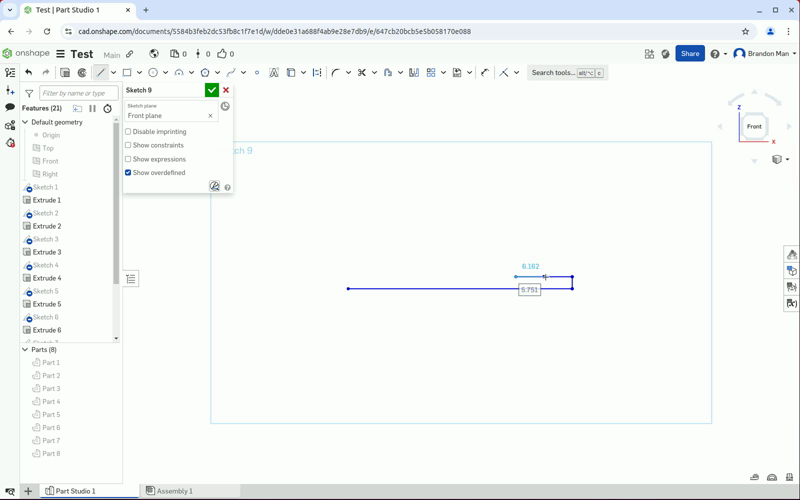
mouse_move(487, 276)
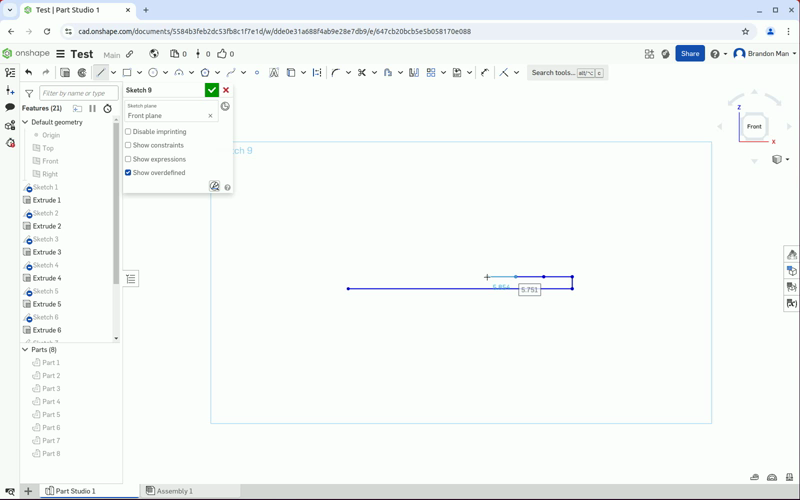
click(487, 276)
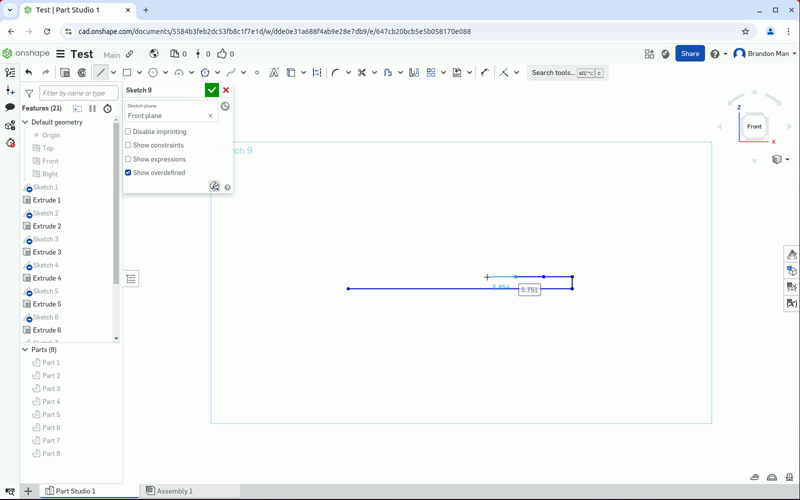
key_up(shift)
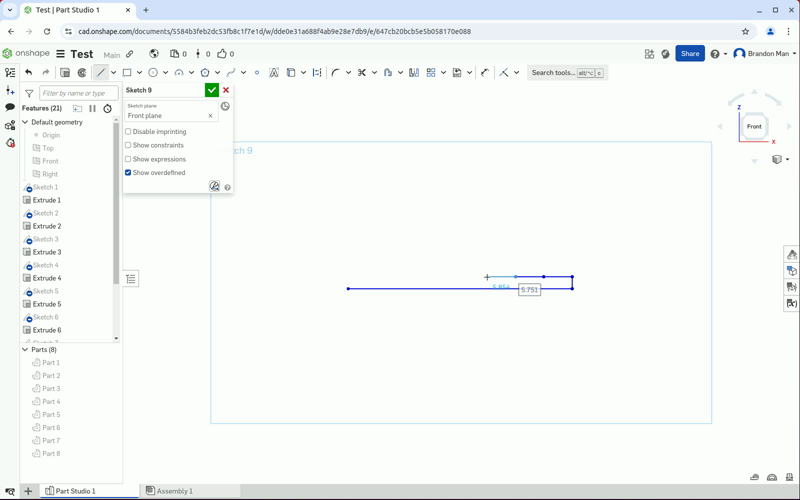
key_down(shift)
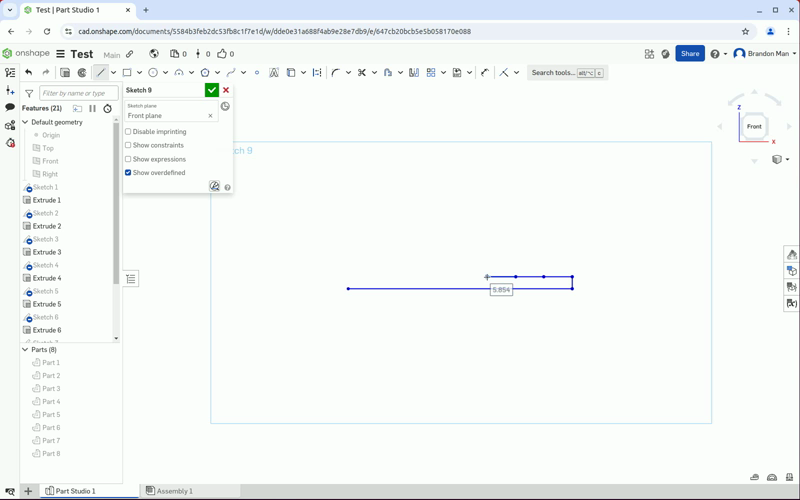
mouse_move(517, 276)
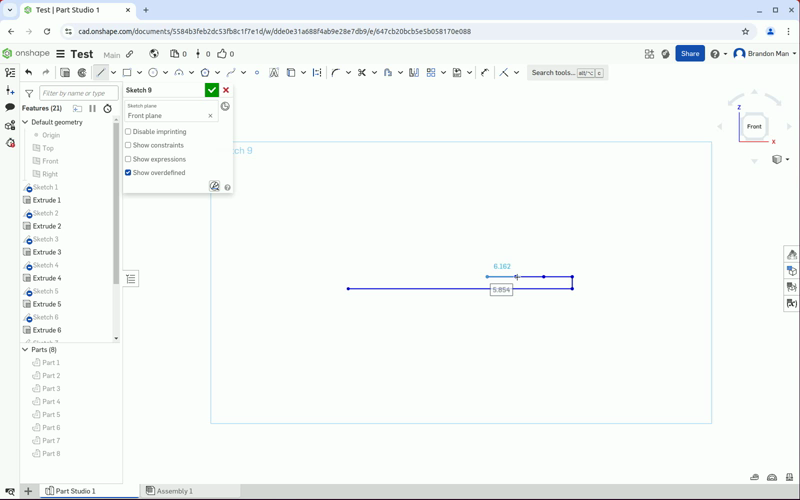
mouse_move(458, 276)
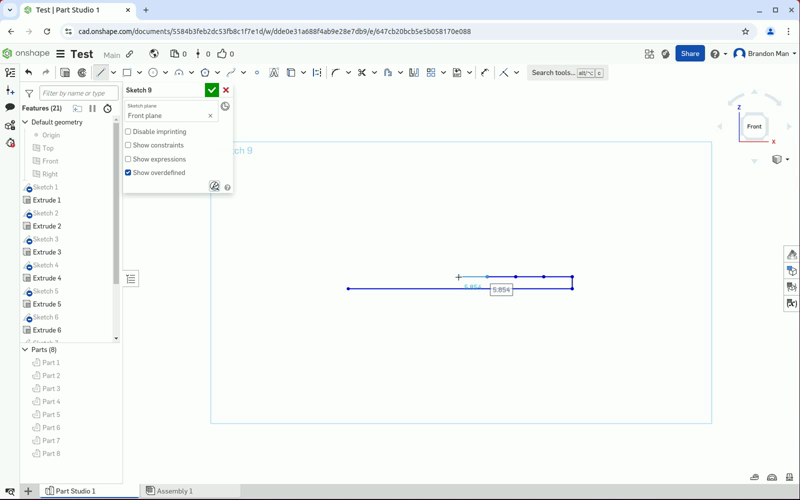
click(458, 276)
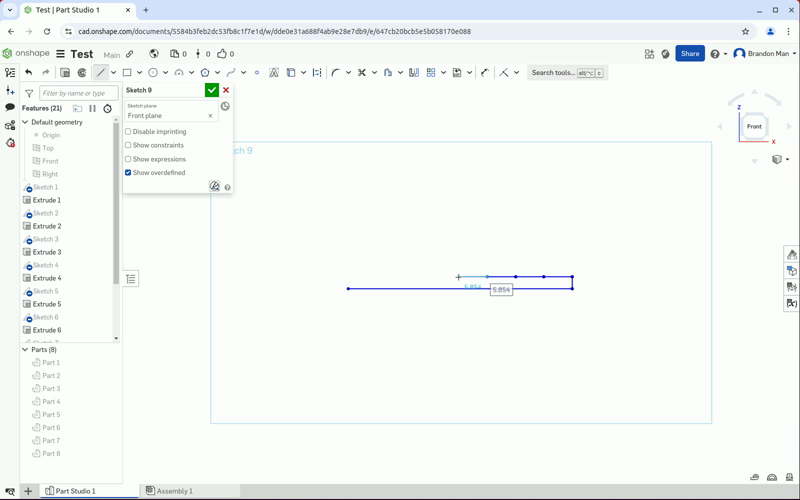
key_up(shift)
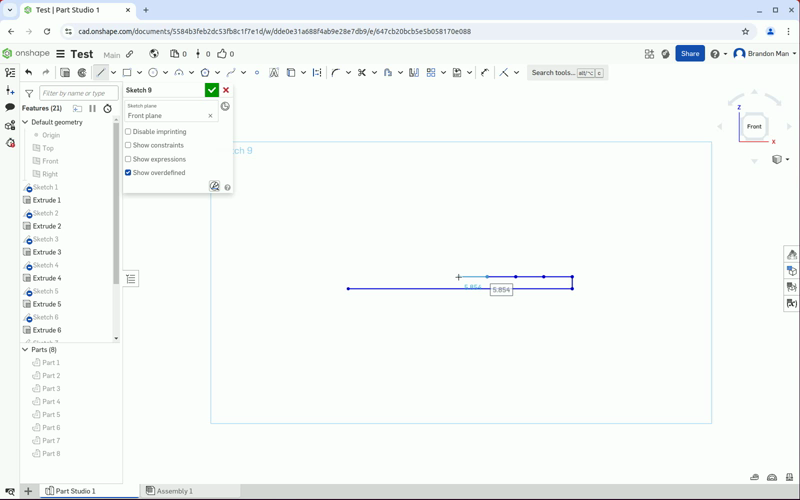
key_down(shift)
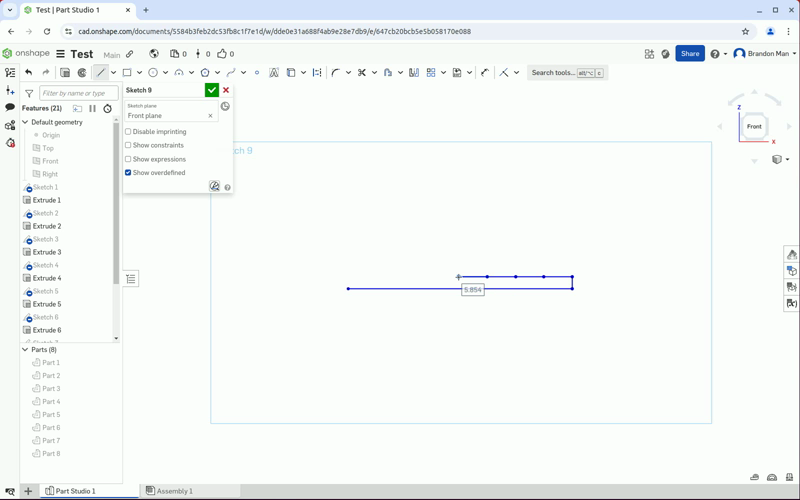
mouse_move(489, 276)
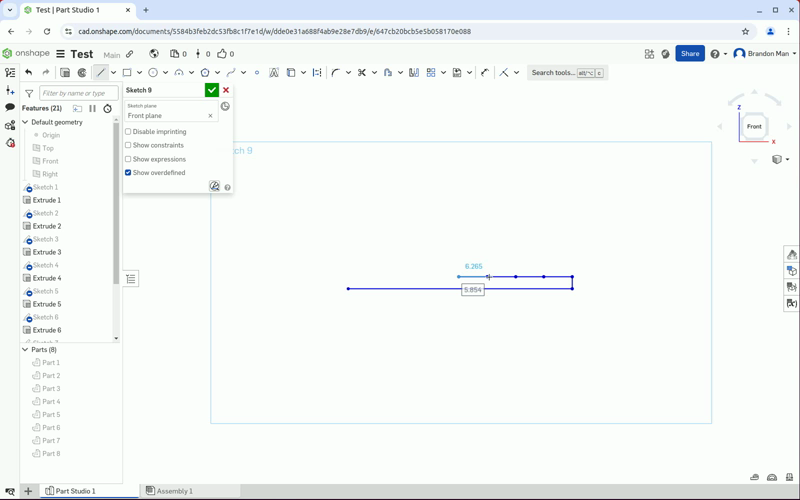
mouse_move(433, 276)
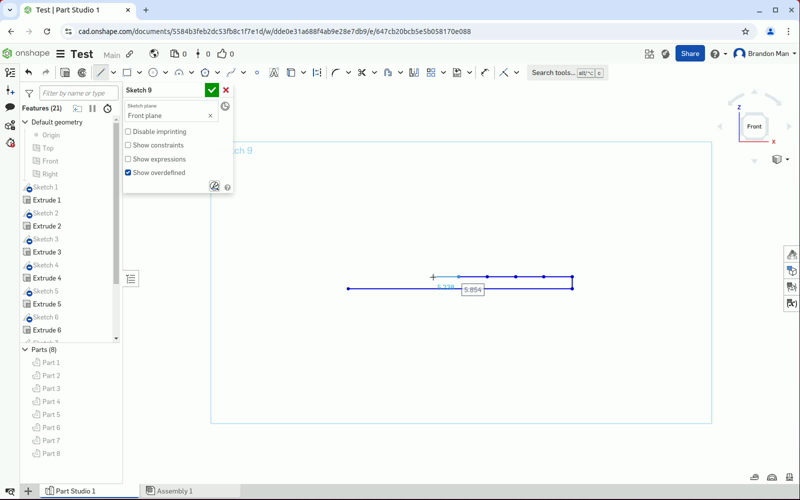
click(433, 276)
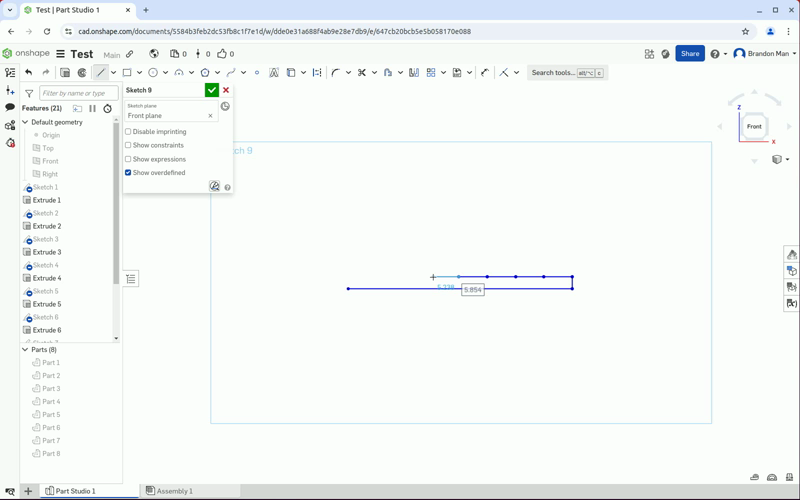
key_up(shift)
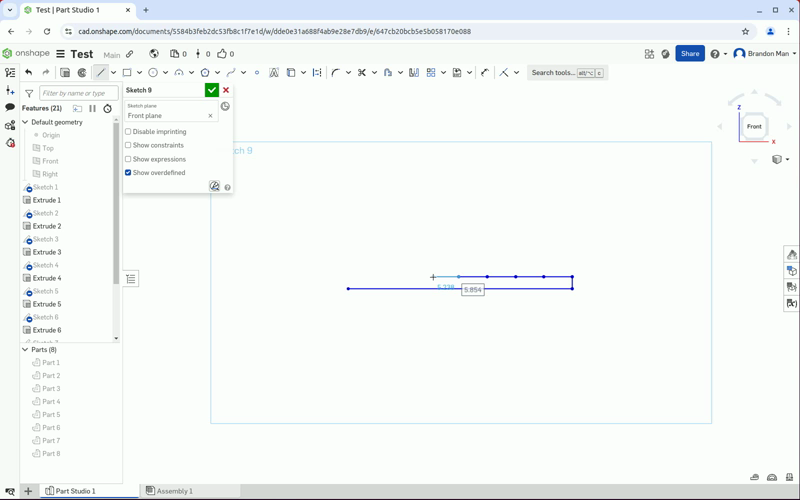
key_down(shift)
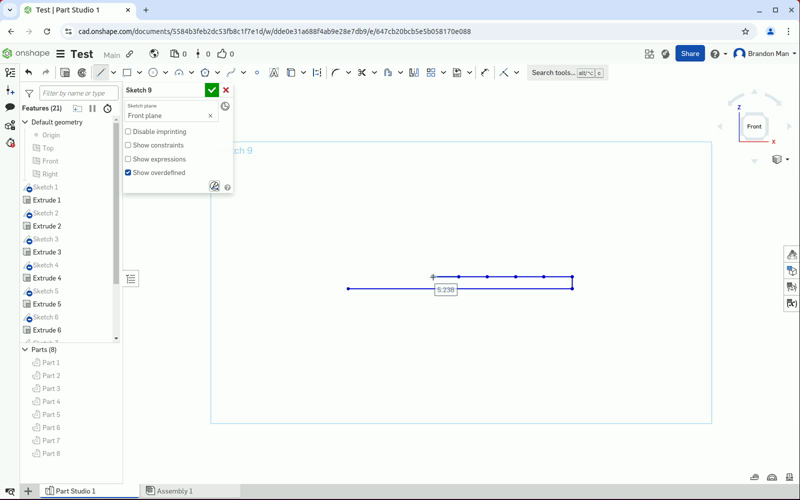
mouse_move(463, 276)
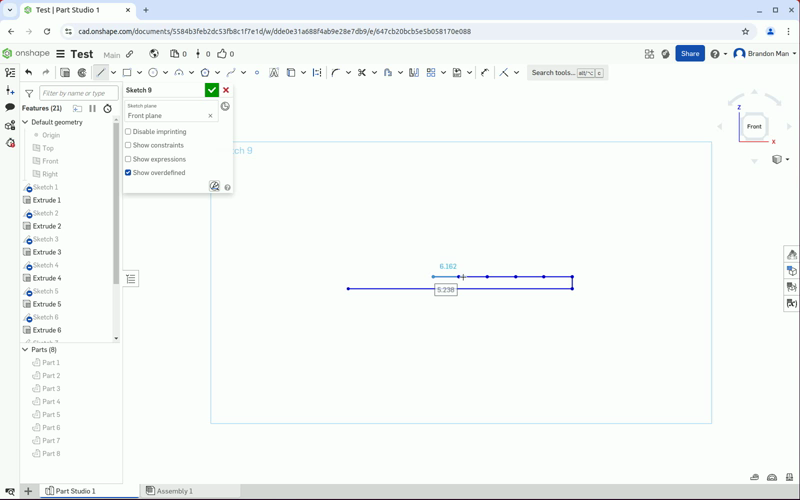
mouse_move(404, 276)
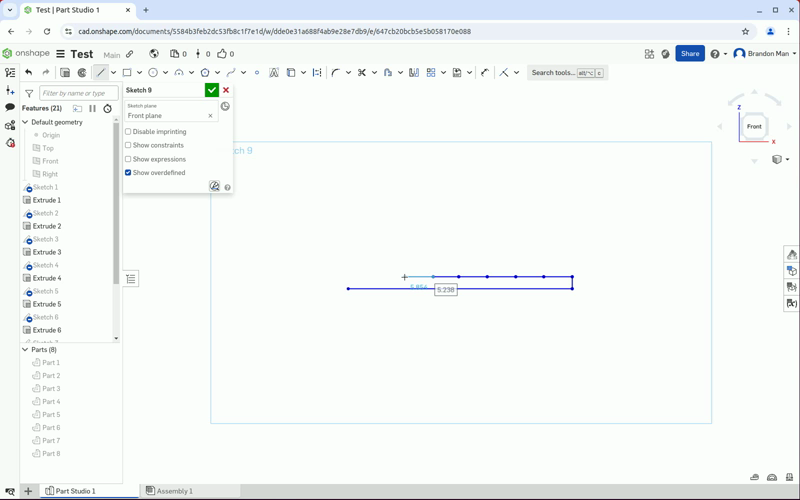
click(404, 276)
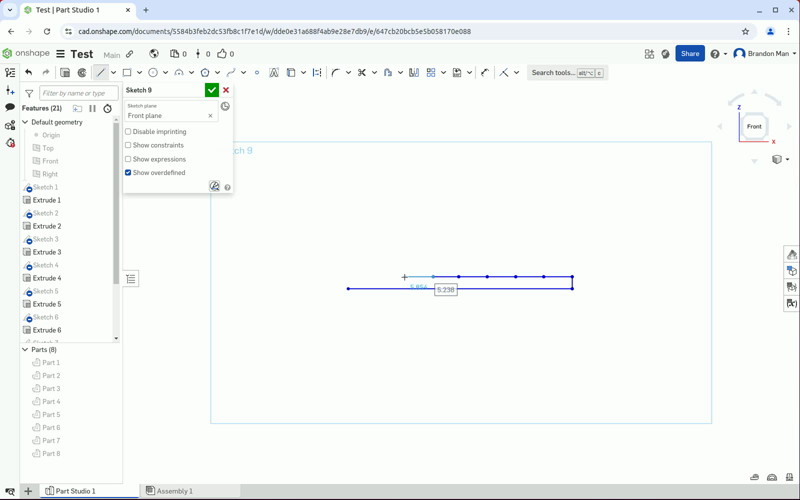
key_up(shift)
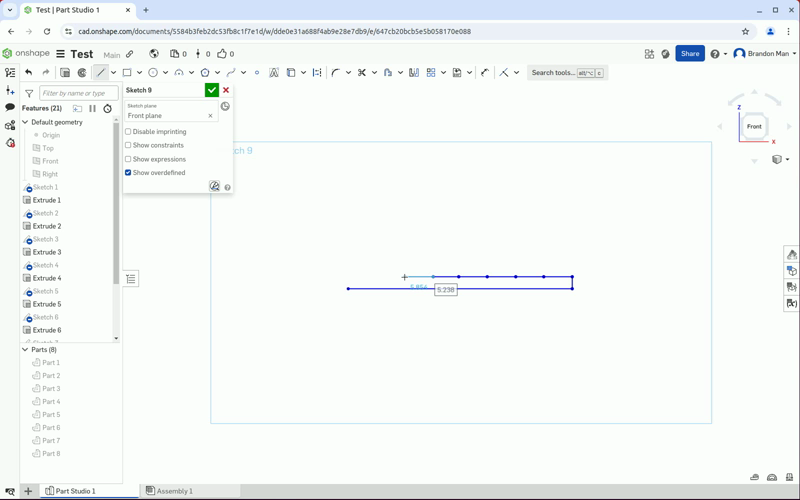
key_down(shift)
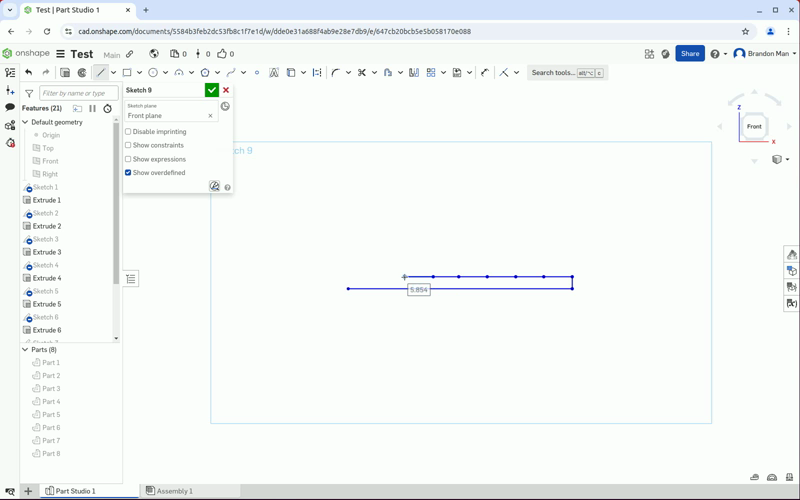
mouse_move(434, 276)
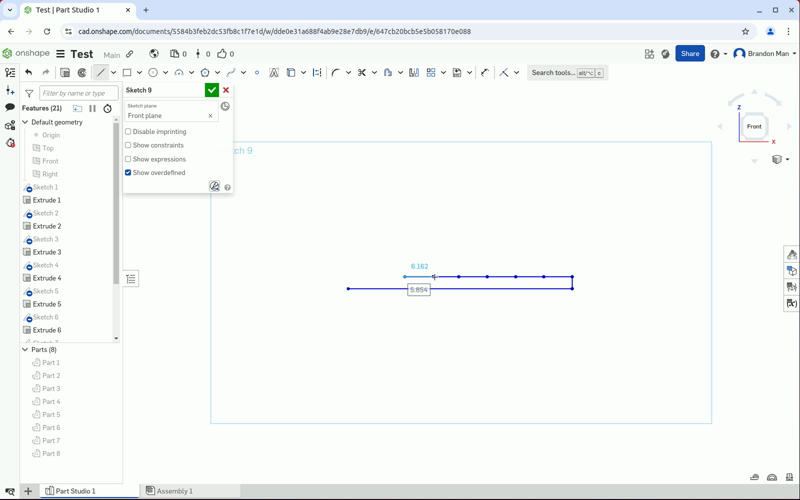
mouse_move(376, 276)
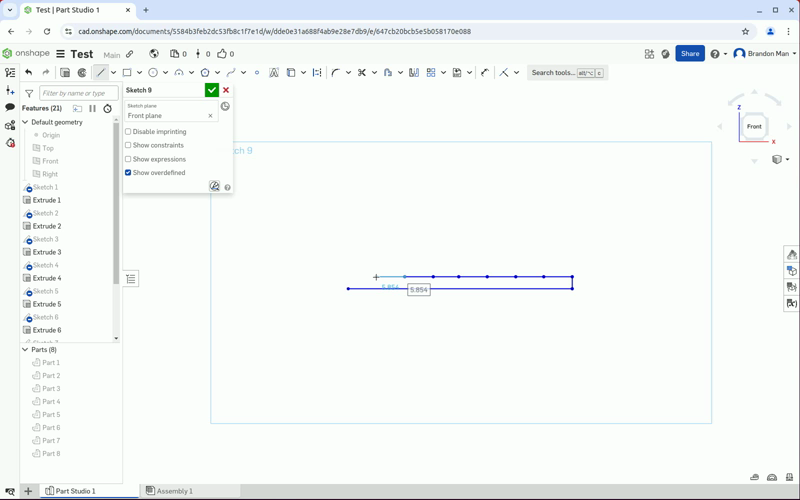
click(376, 276)
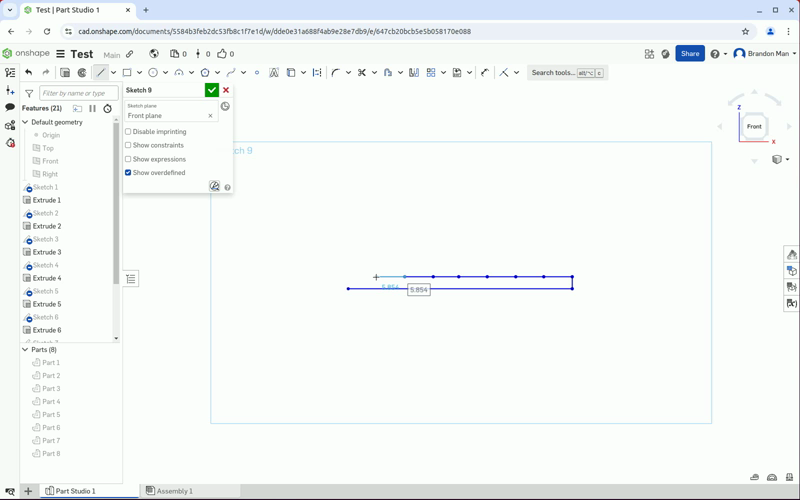
key_up(shift)
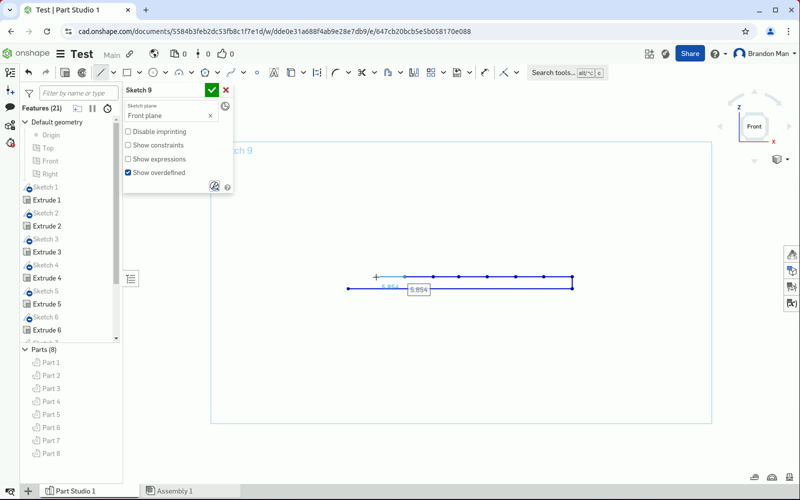
key_down(shift)
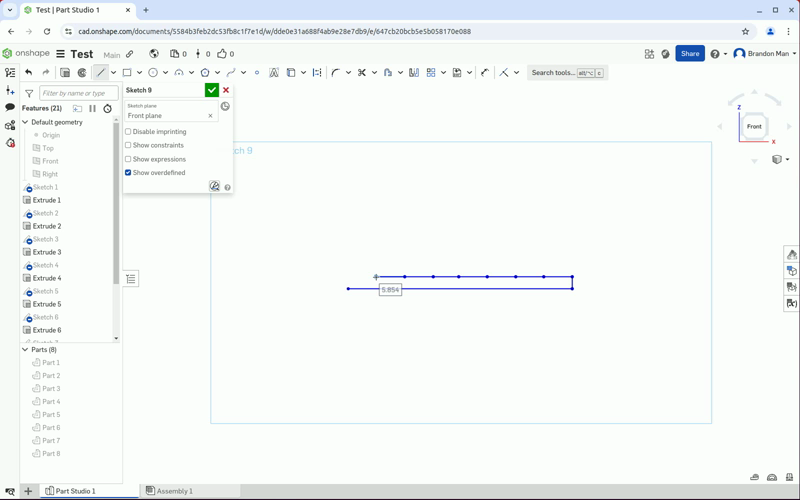
mouse_move(406, 276)
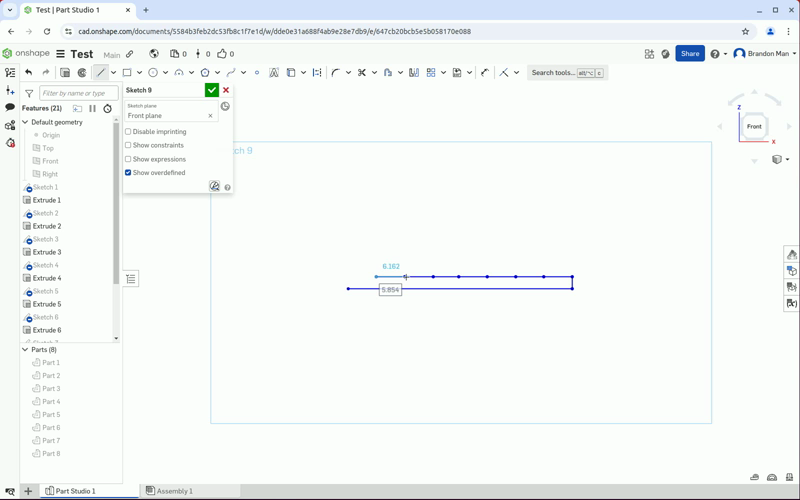
mouse_move(348, 276)
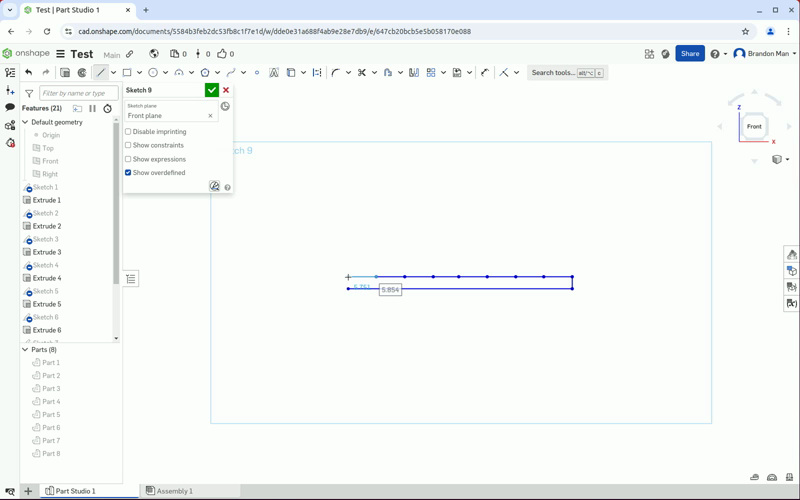
click(348, 276)
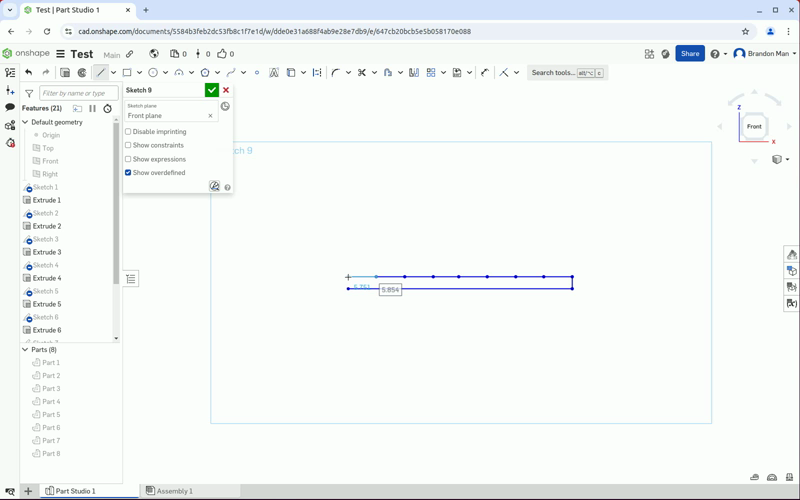
key_up(shift)
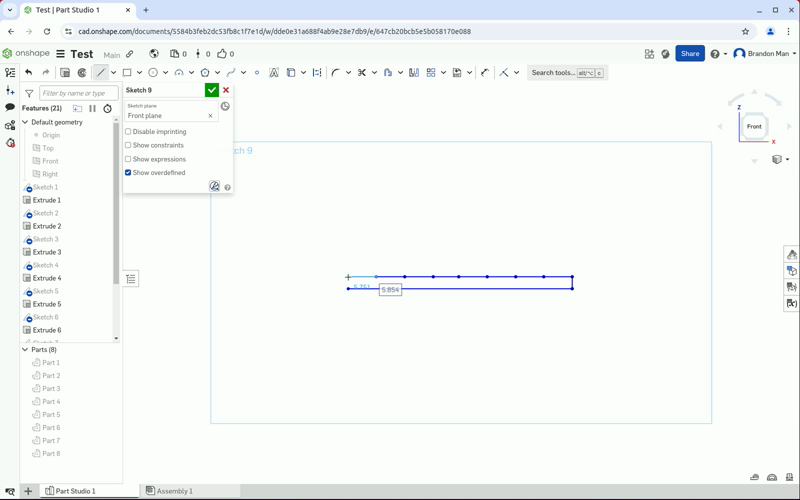
mouse_move(378, 276)
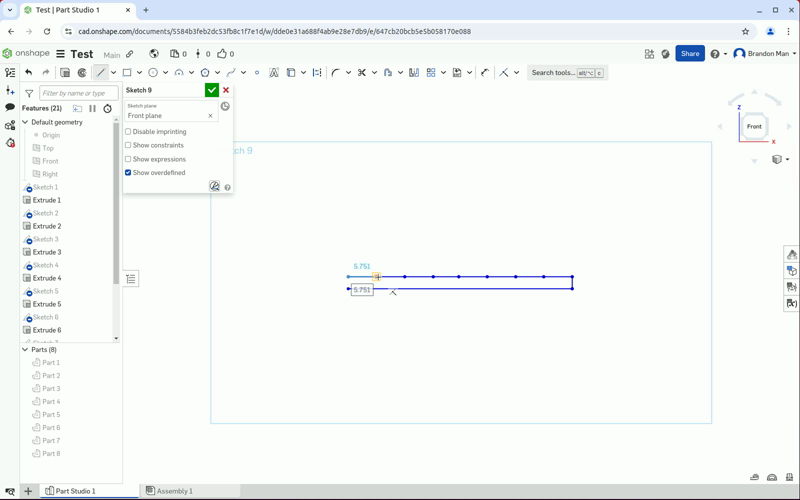
key_down(shift)
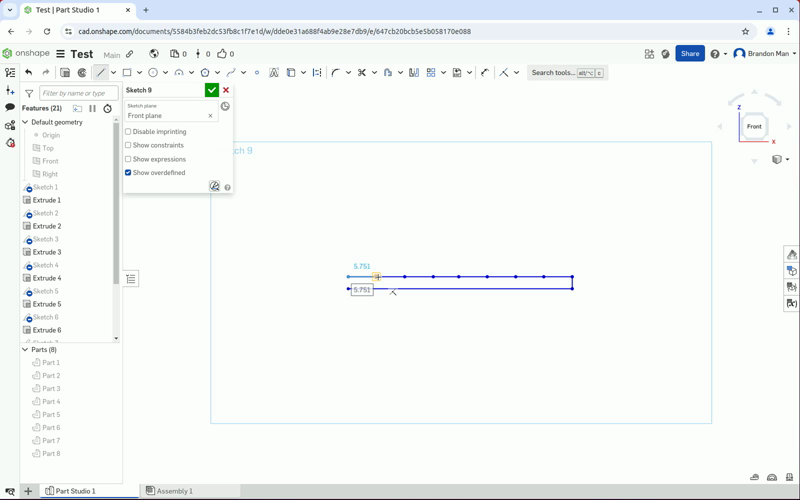
mouse_move(348, 288)
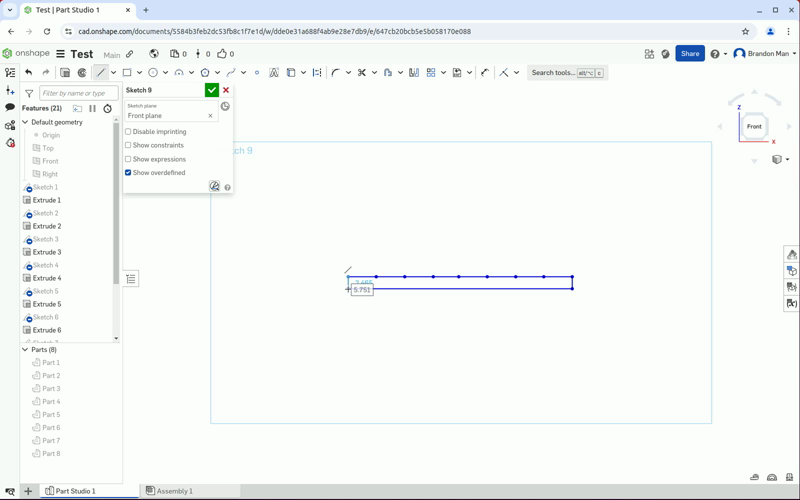
key_up(shift)
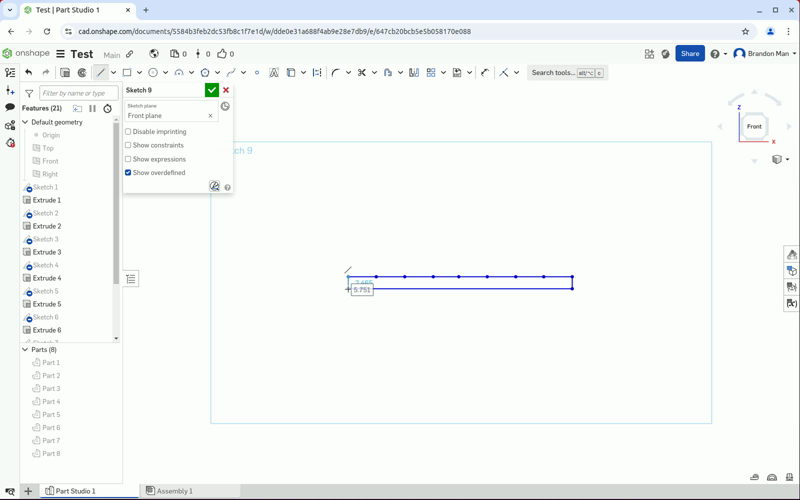
click(348, 288)
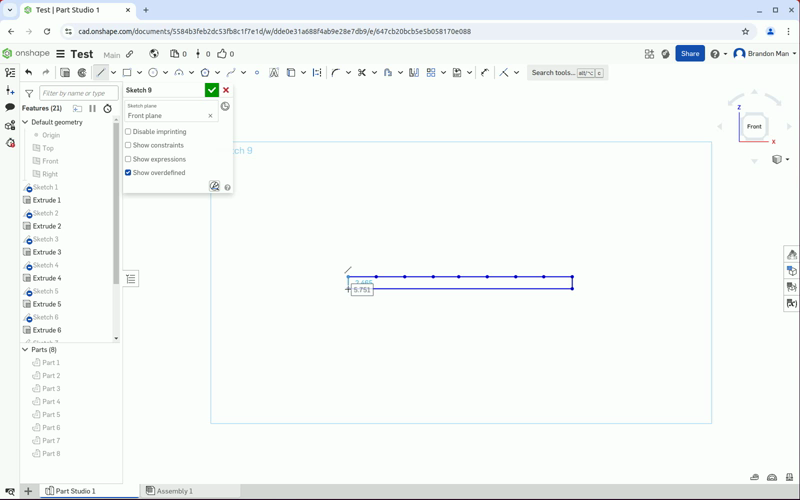
key(esc)
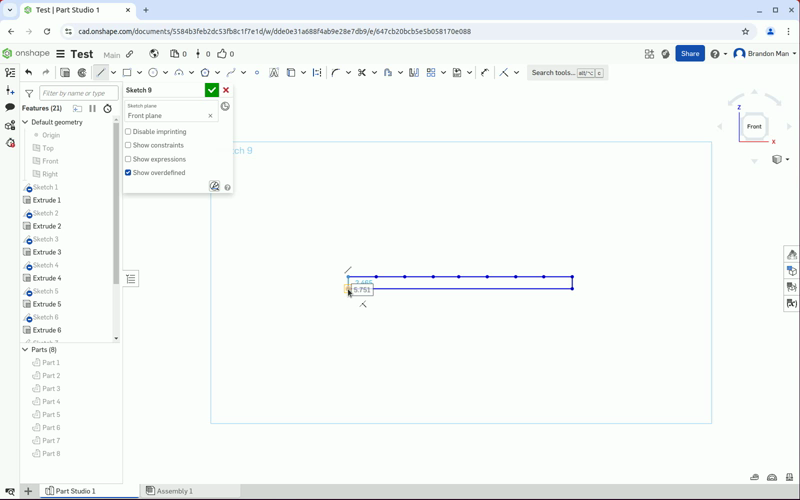
mouse_move(434, 284)
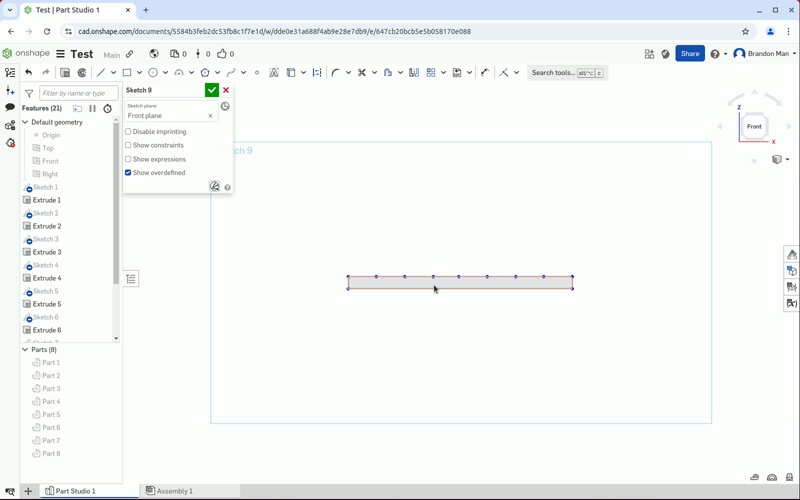
click(434, 284)
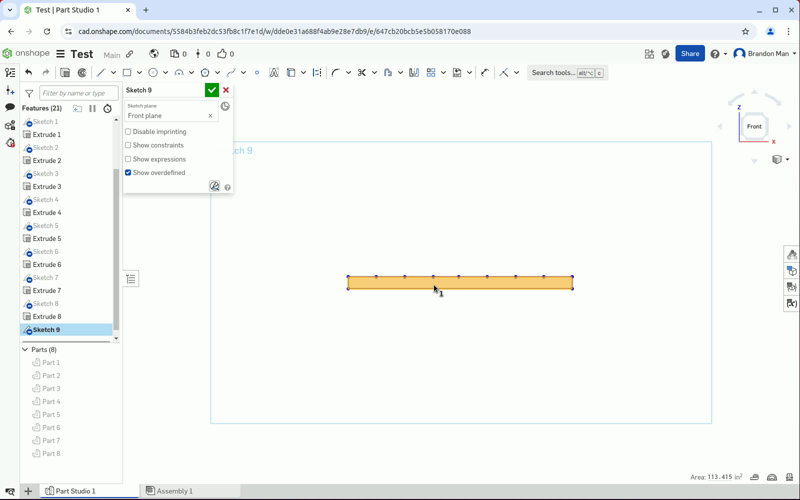
mouse_move(73, 352)
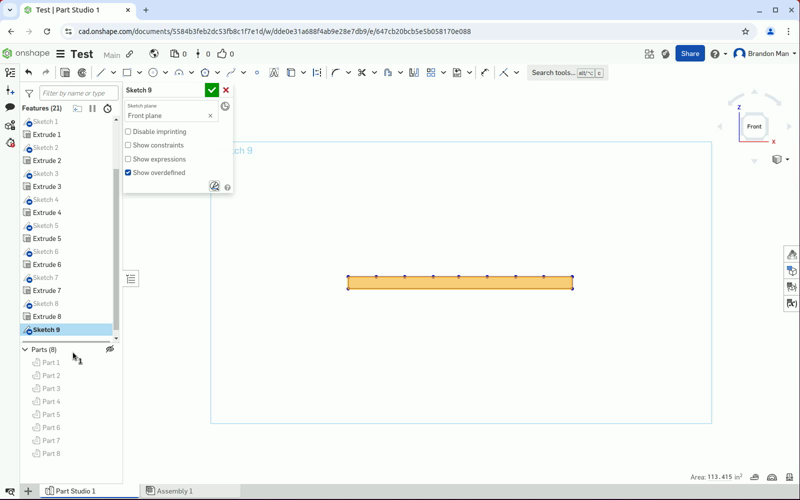
key(shift+y)
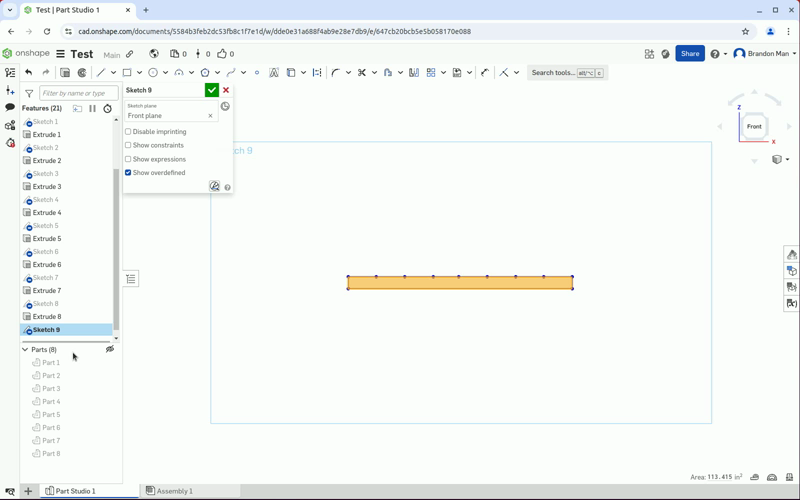
key(shift+e)
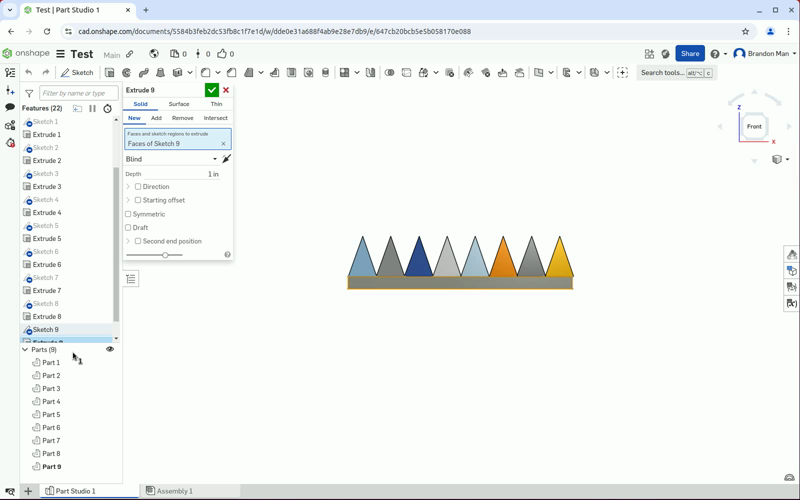
mouse_move(143, 106)
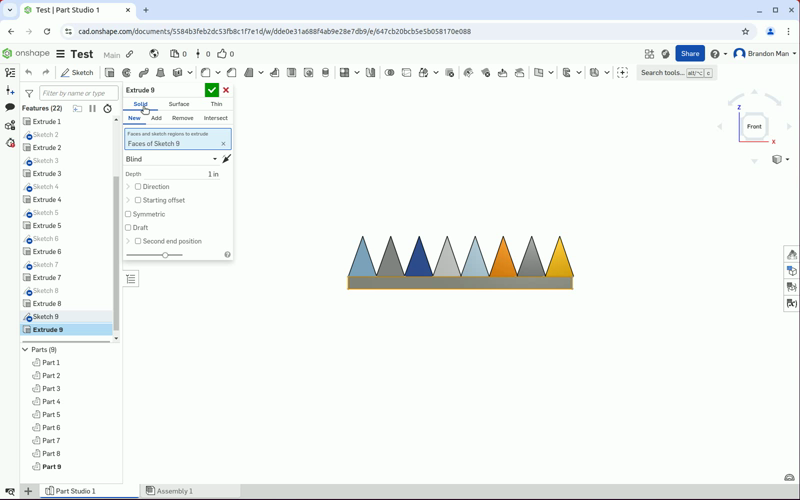
click(143, 106)
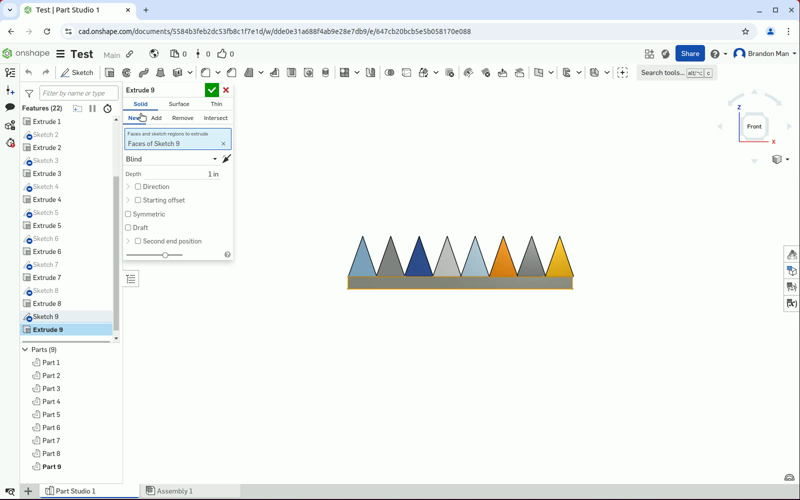
mouse_move(137, 120)
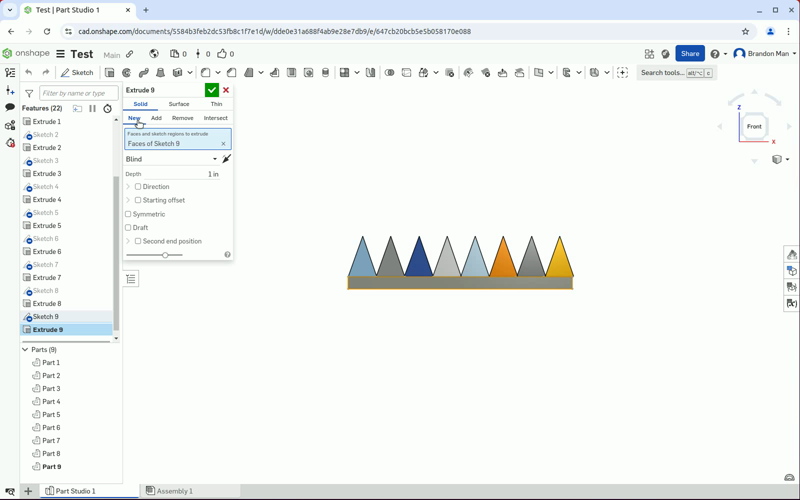
click(137, 120)
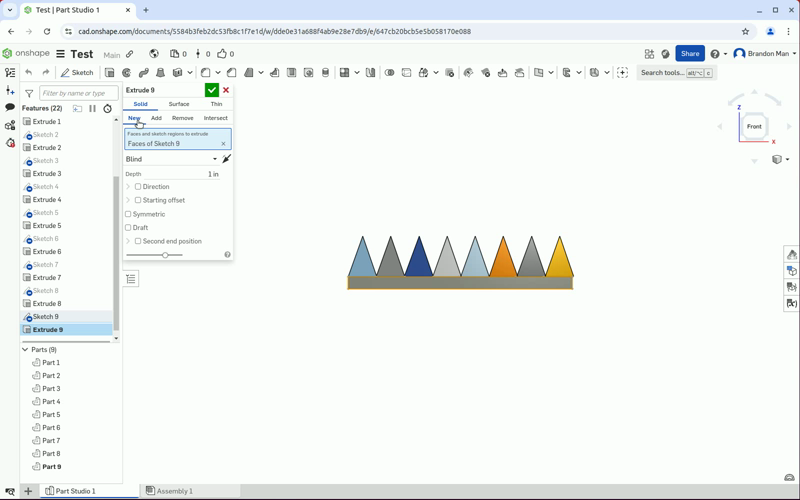
key(tab, 4)
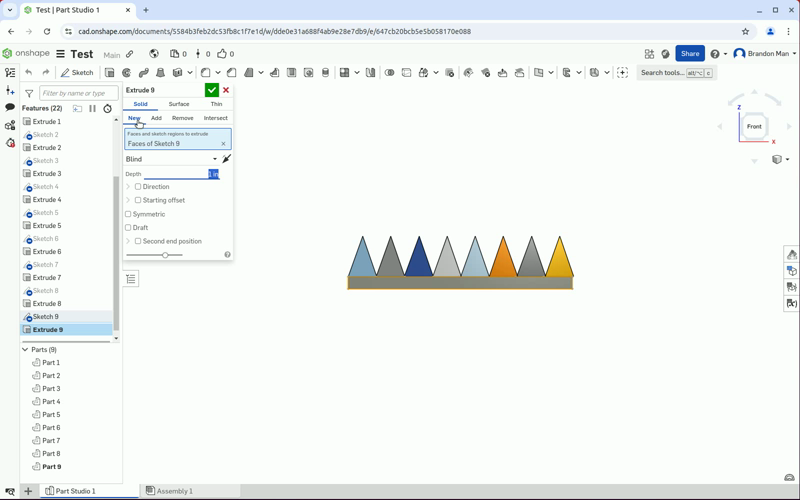
text(1.444)
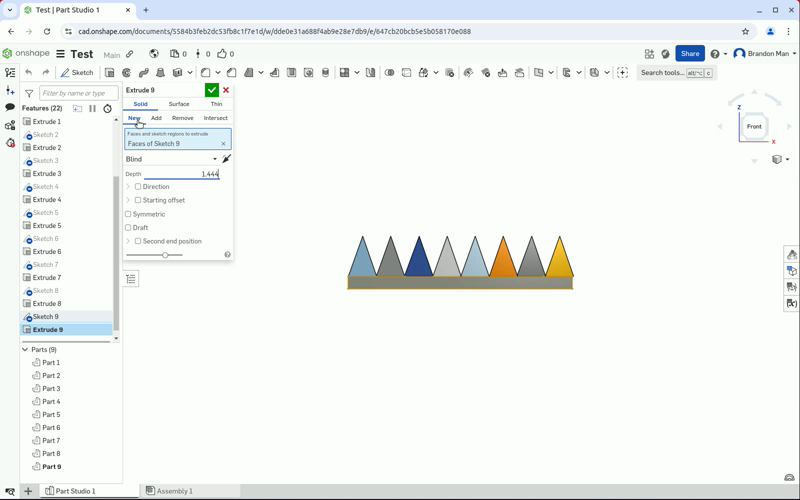
key(enter)
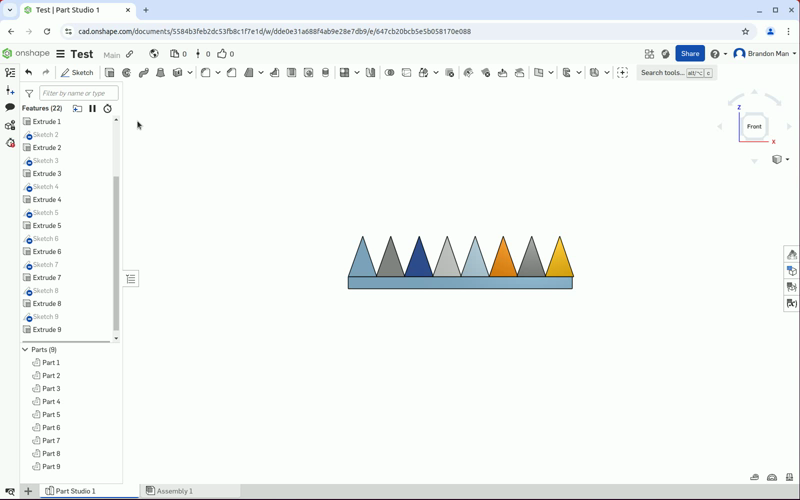
key(shift+h)
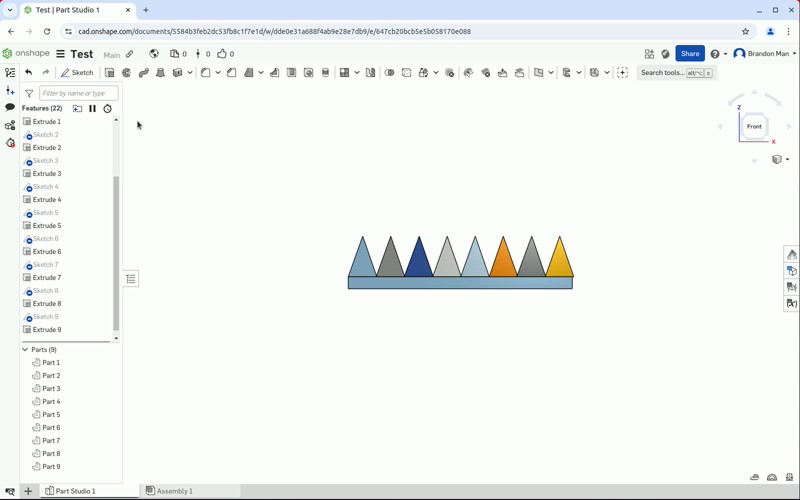
key(shift+h)
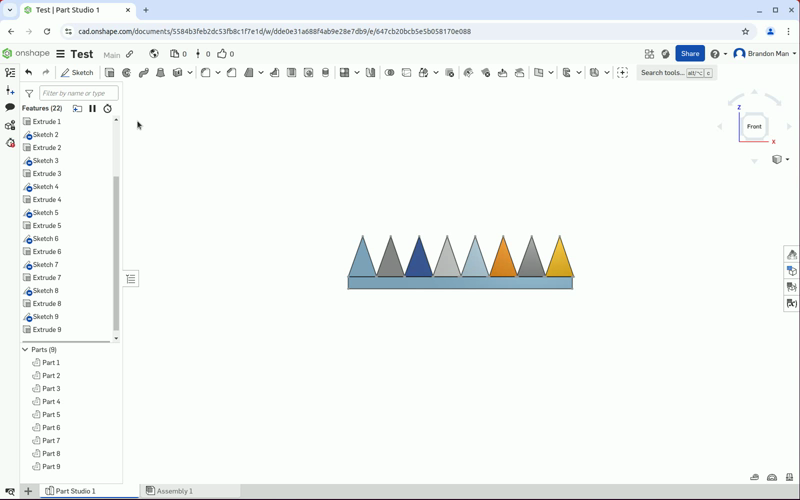
key(shift+7)
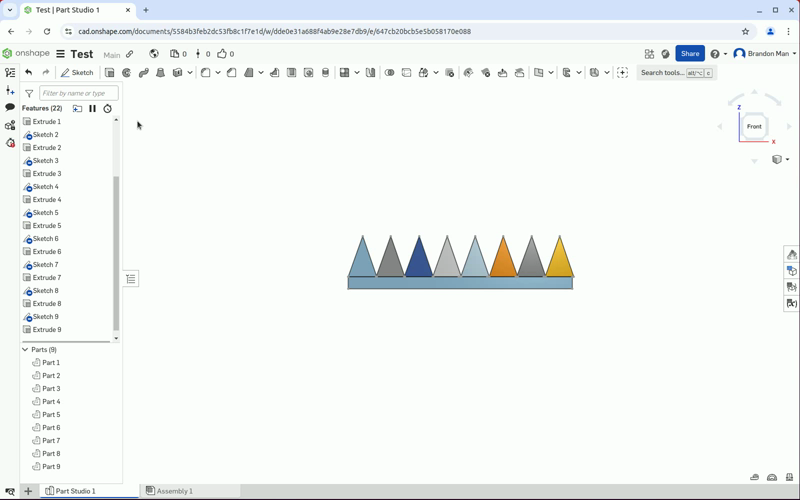
key(left, 2)
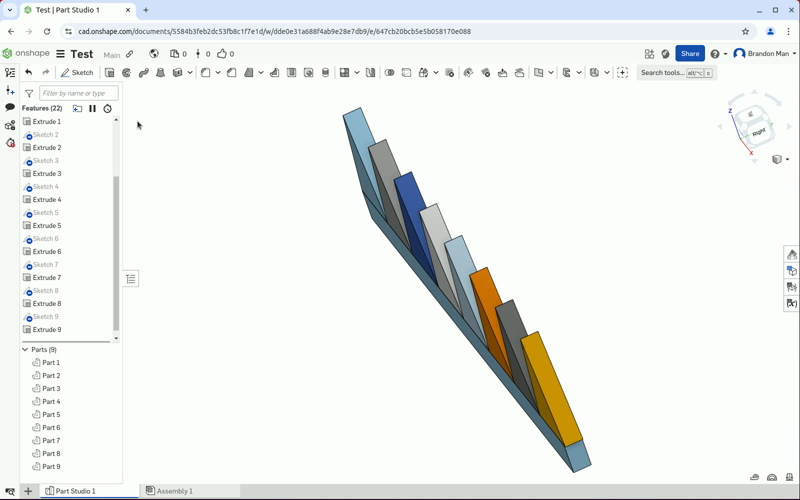
key(down, 2)
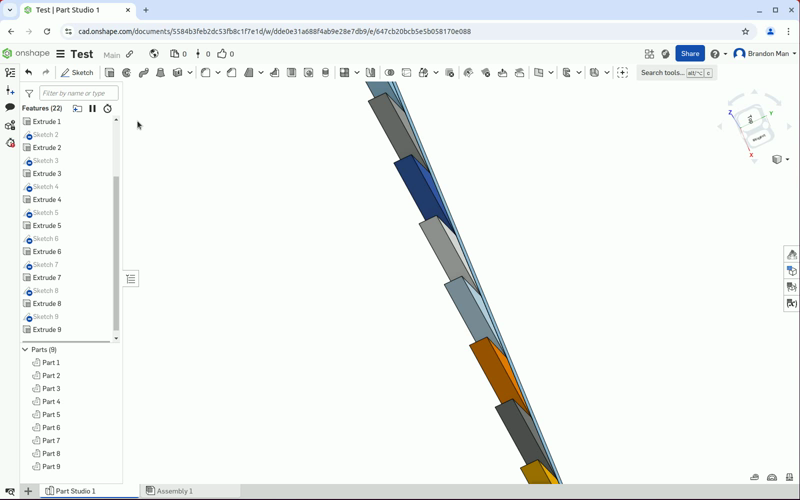
key(up, 2)
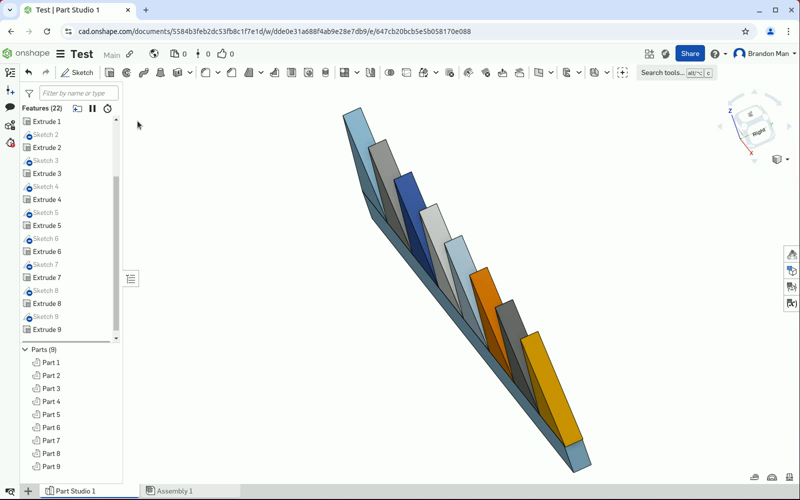
key(right, 2)
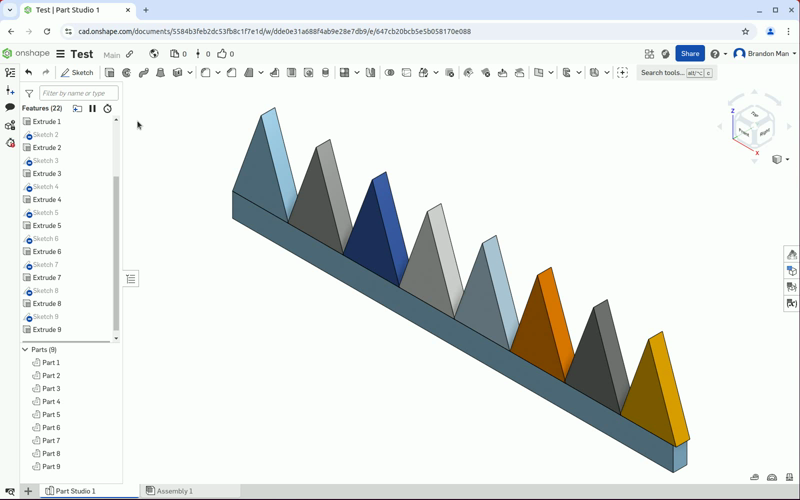
mouse_move(69, 111)
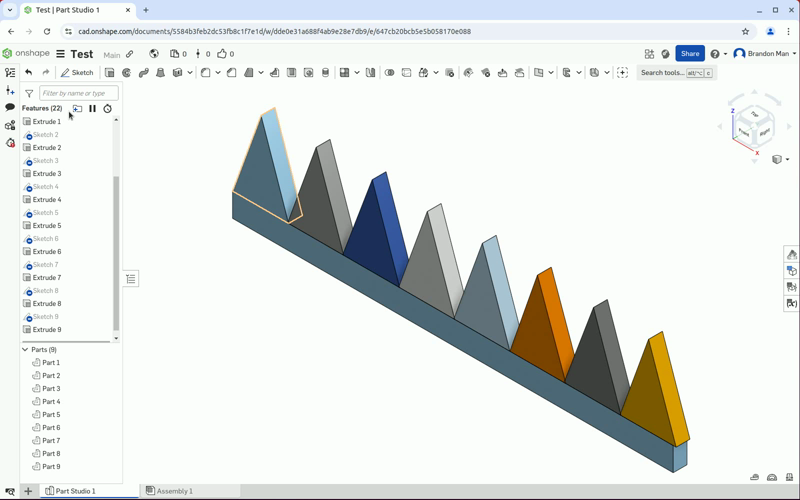
click(69, 111)